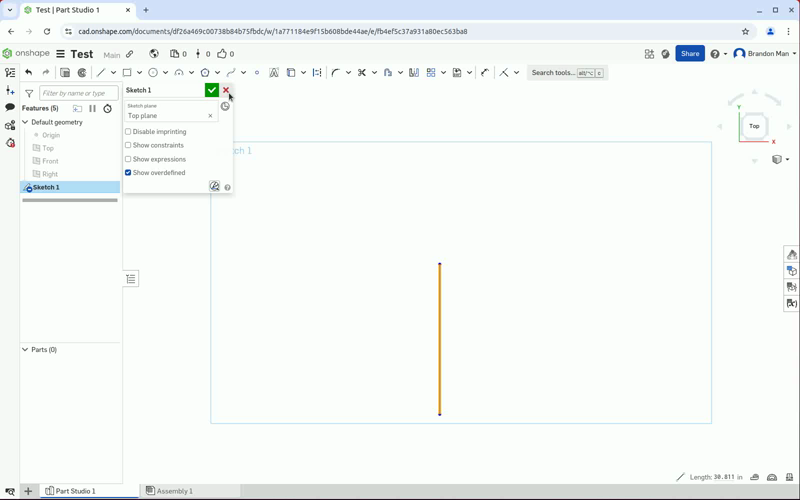
key(shift+h)
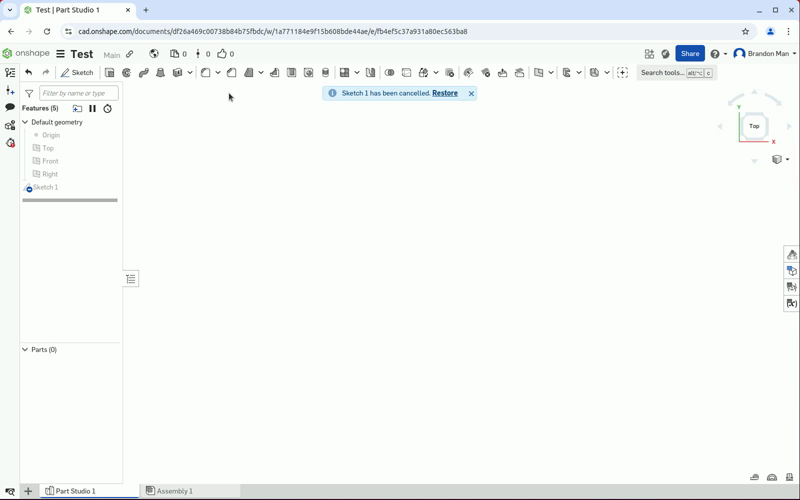
mouse_move(73, 352)
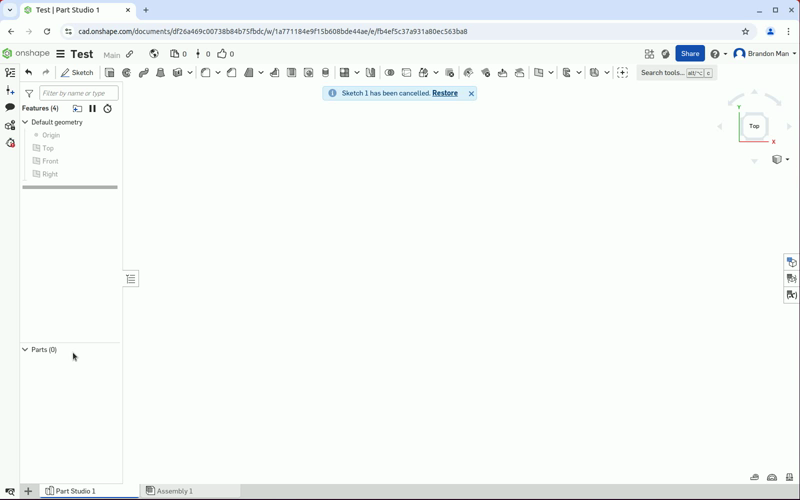
key(y)
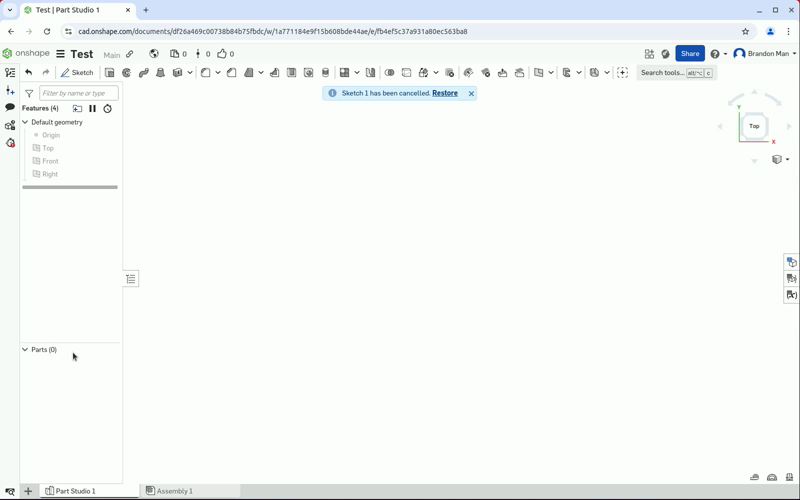
key(shift+p)
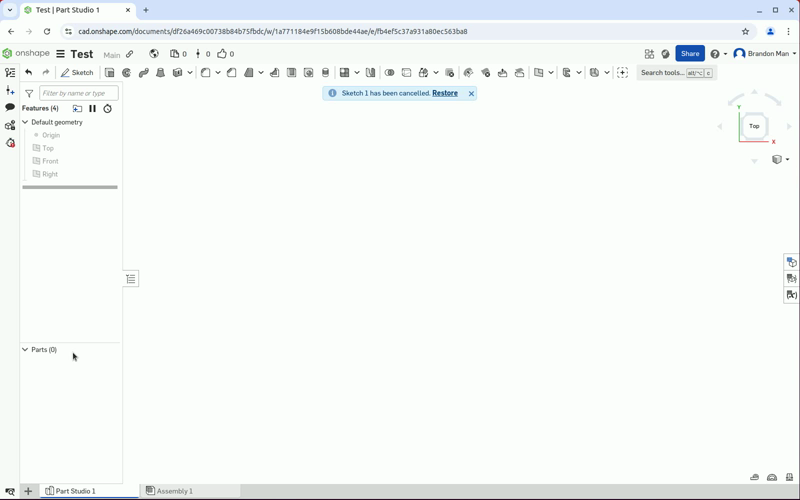
key(space)
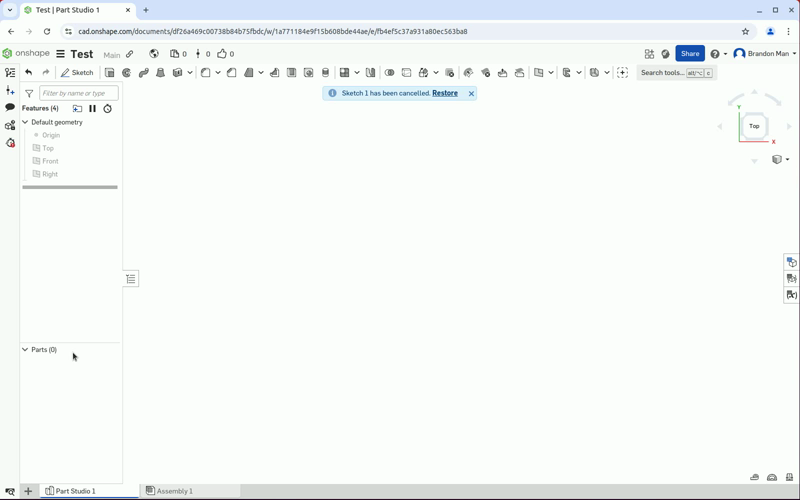
key_down(shift)
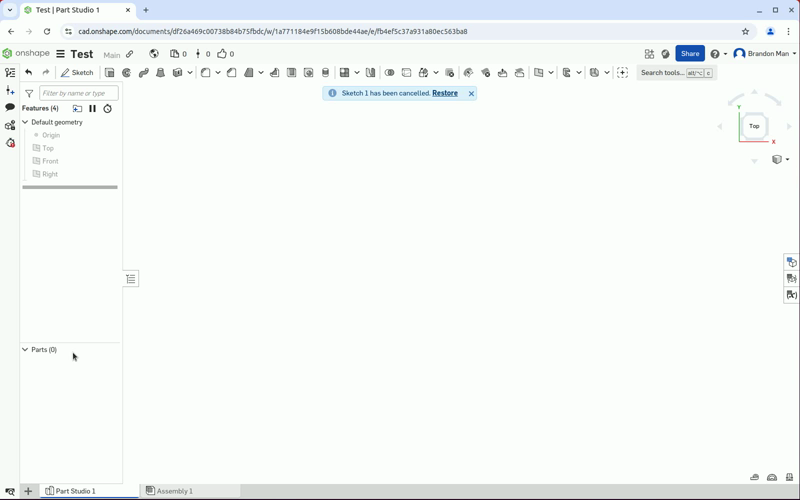
key(up)
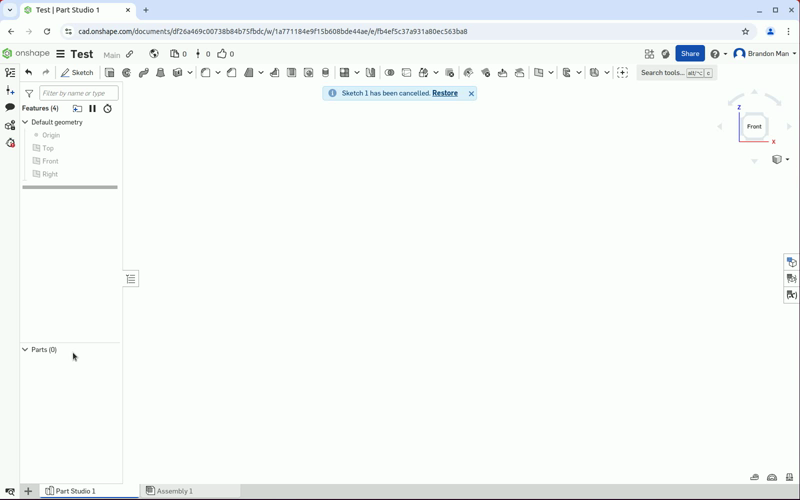
key_up(shift)
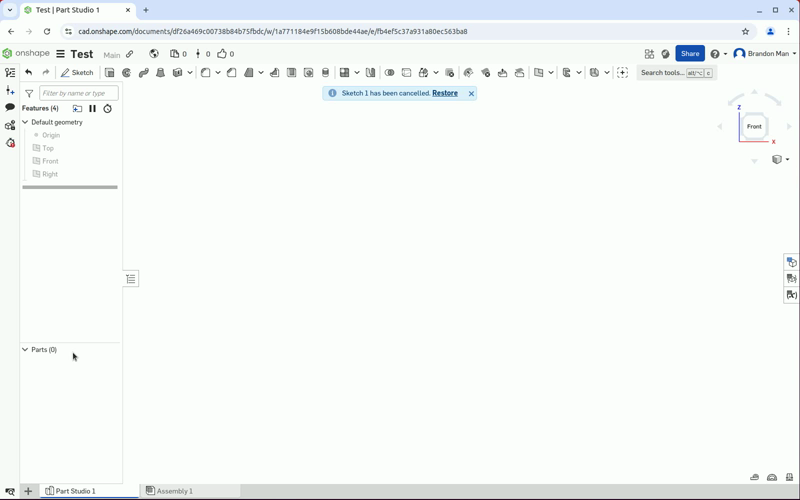
mouse_move(73, 352)
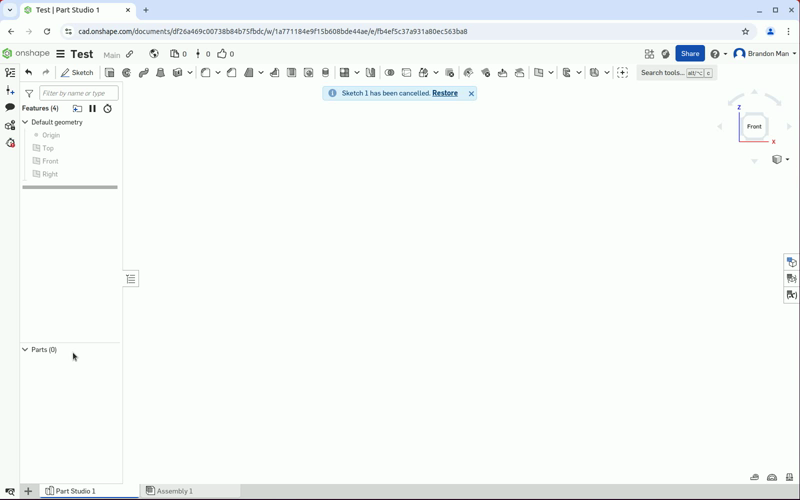
key(shift+y)
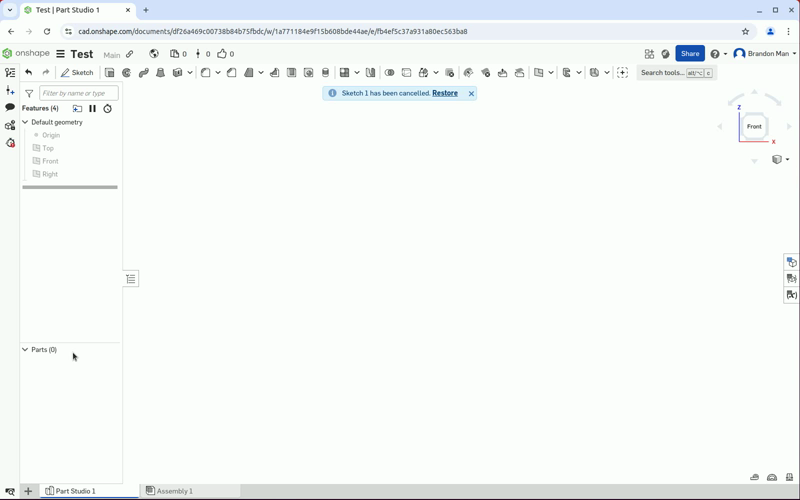
key(shift+s)
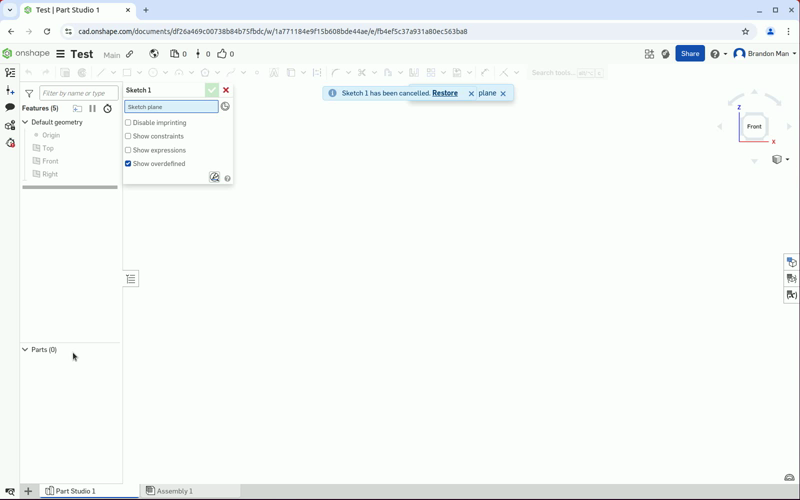
mouse_move(73, 163)
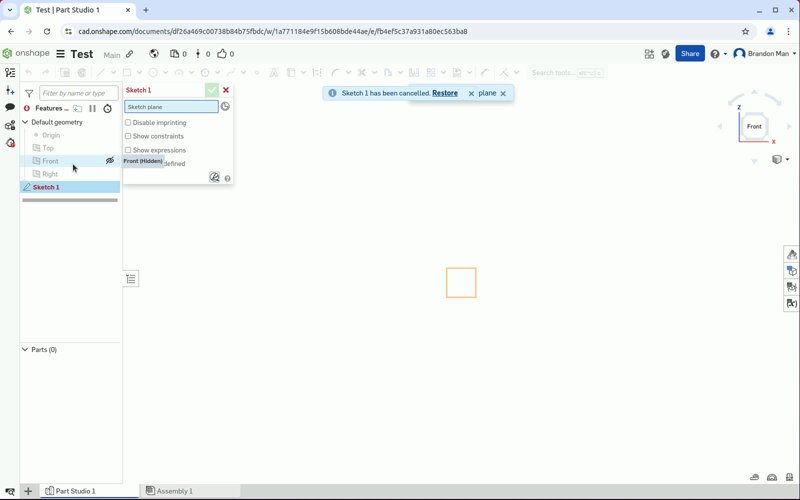
click(73, 163)
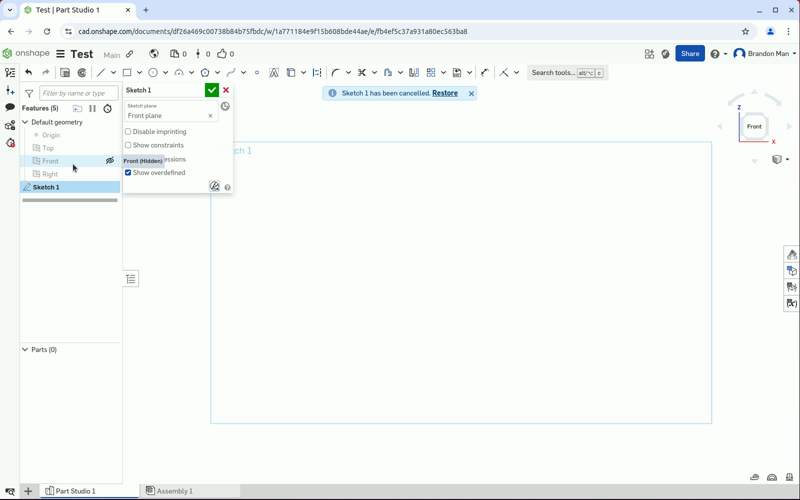
mouse_move(73, 352)
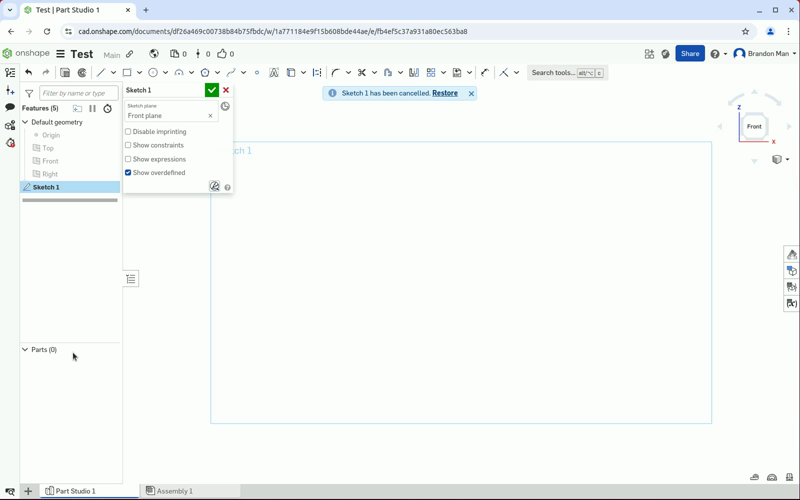
key(y)
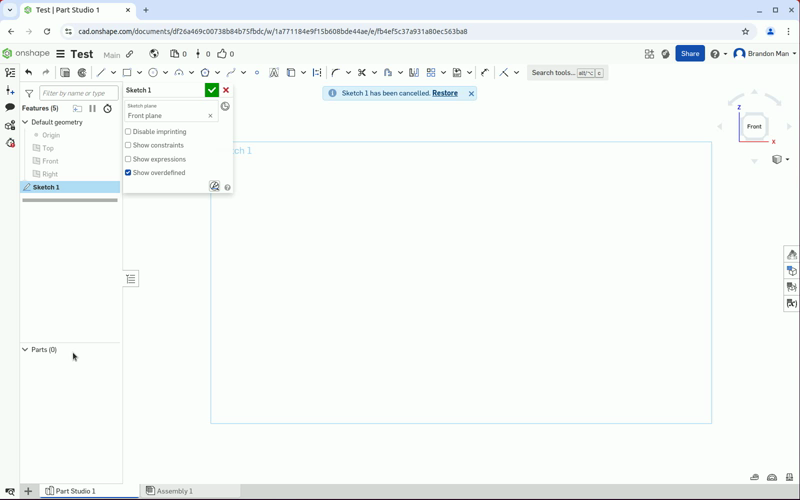
key(l)
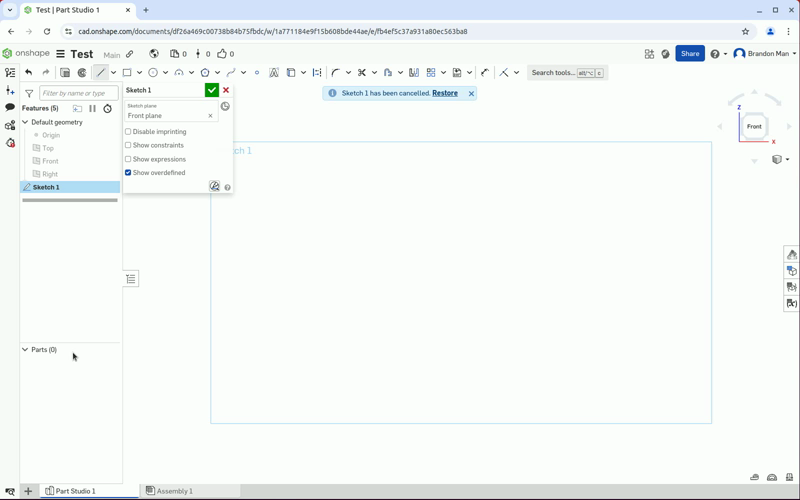
key_down(shift)
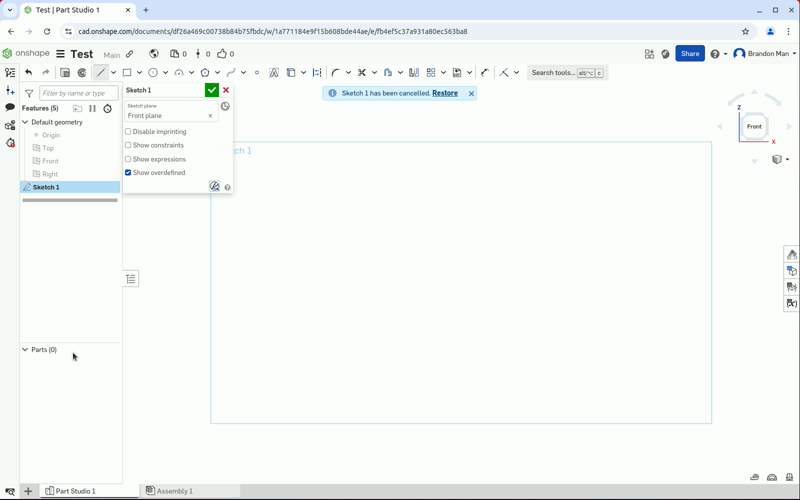
mouse_move(460, 282)
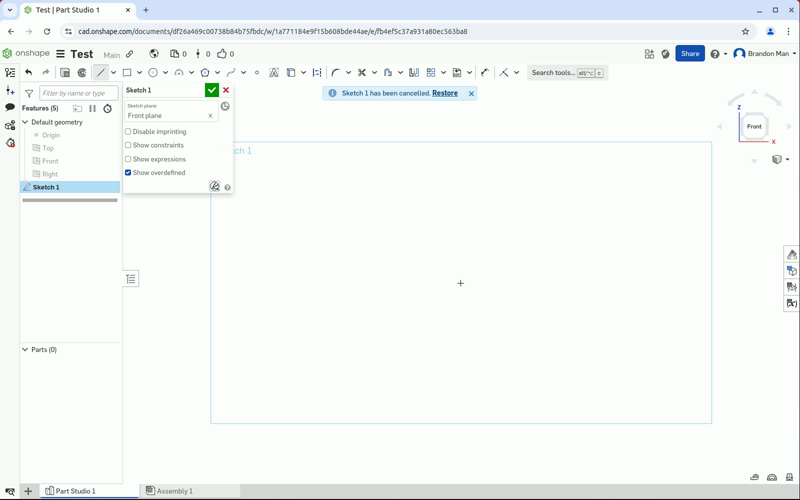
click(460, 282)
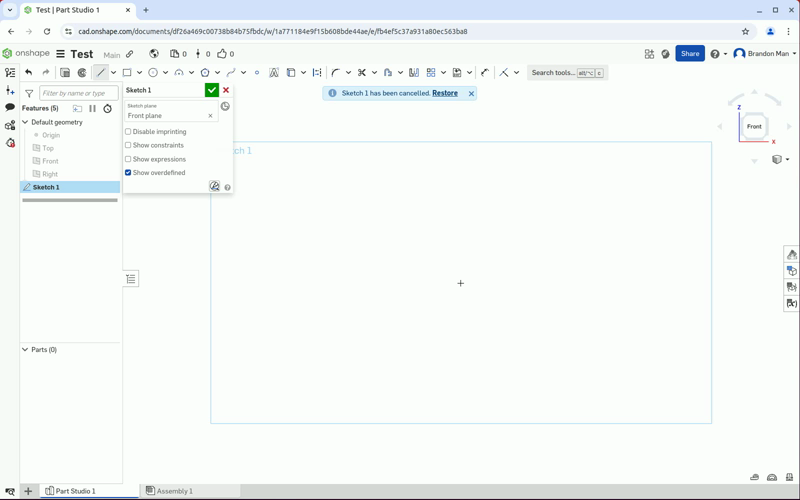
key_up(shift)
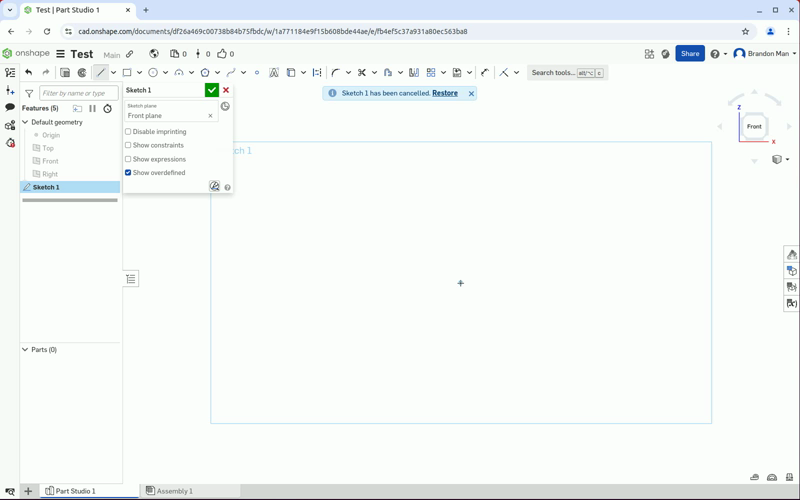
key_down(shift)
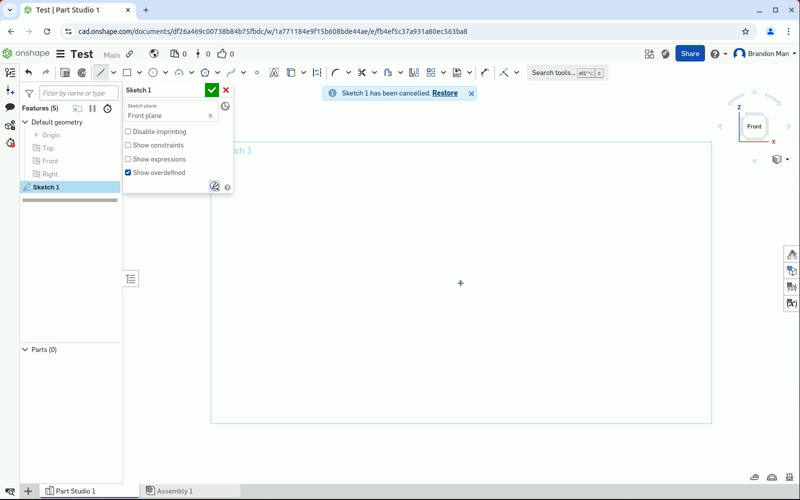
mouse_move(490, 282)
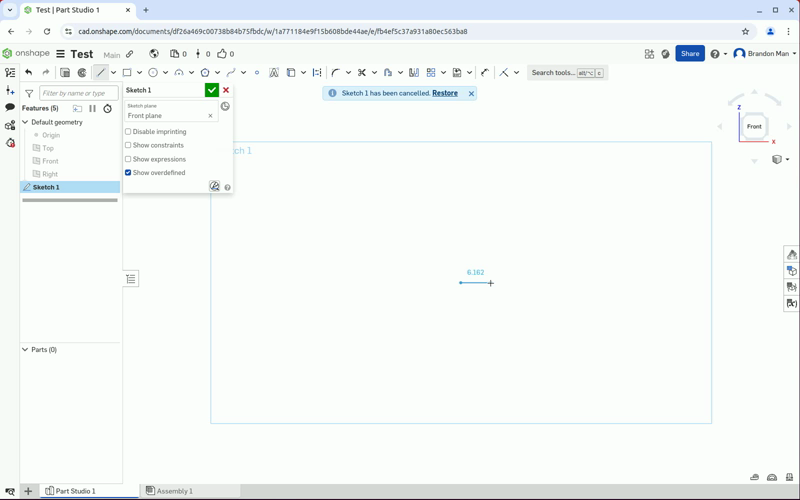
mouse_move(500, 282)
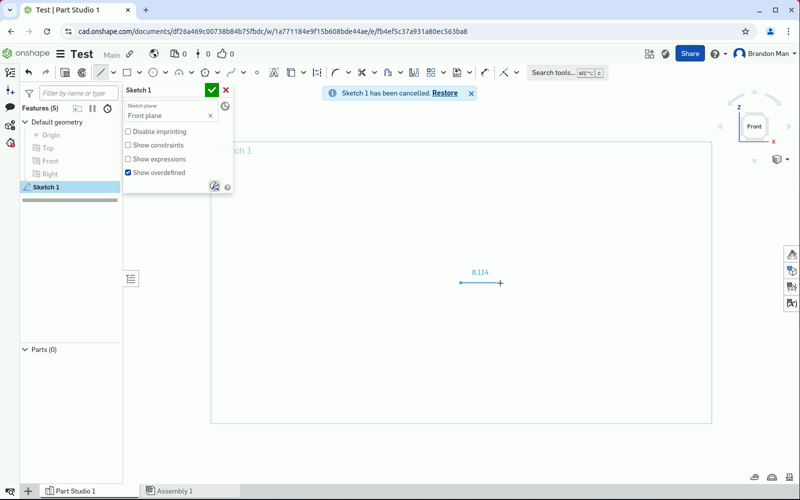
click(500, 282)
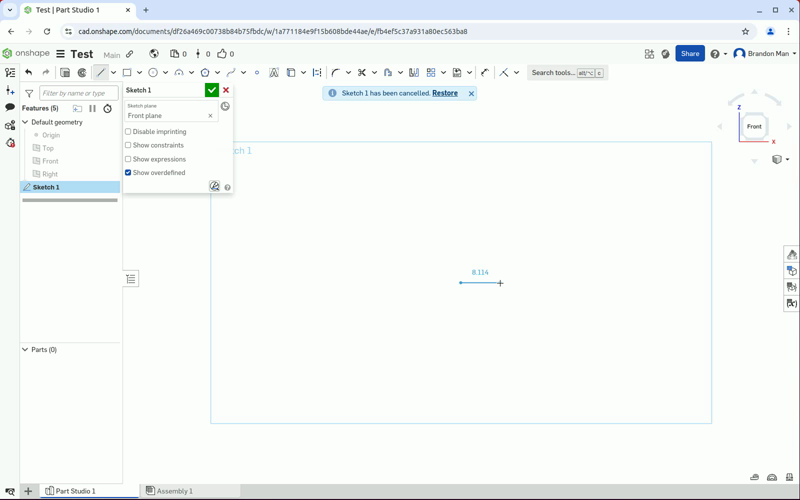
key_up(shift)
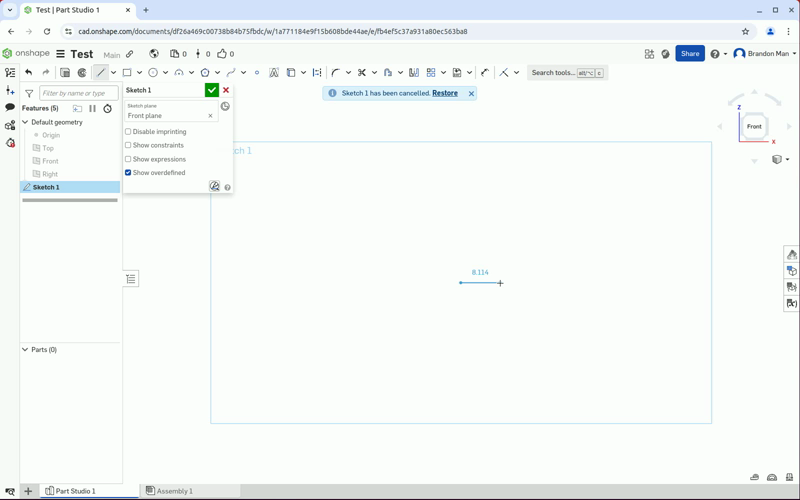
key_down(shift)
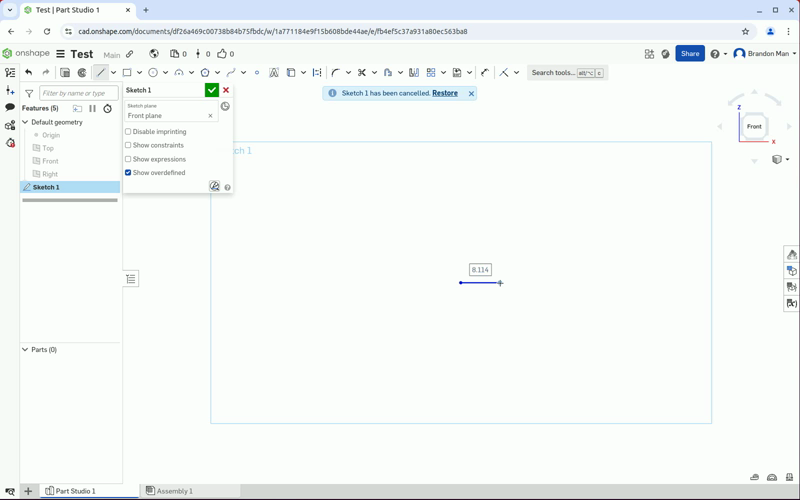
mouse_move(530, 282)
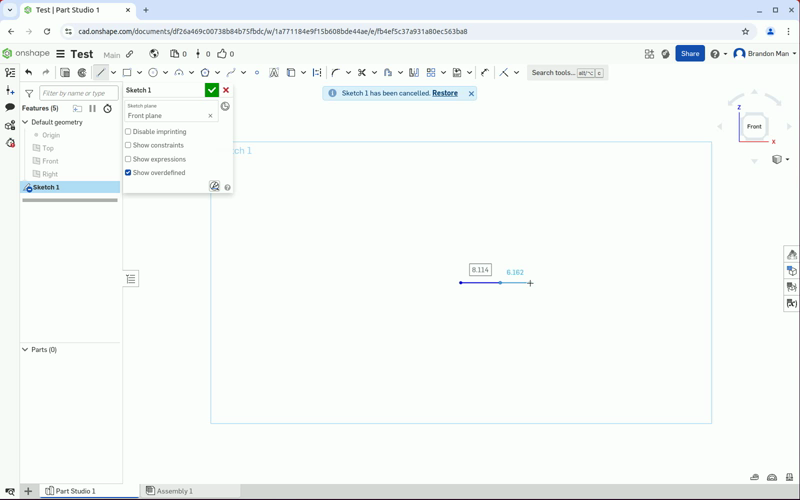
mouse_move(500, 265)
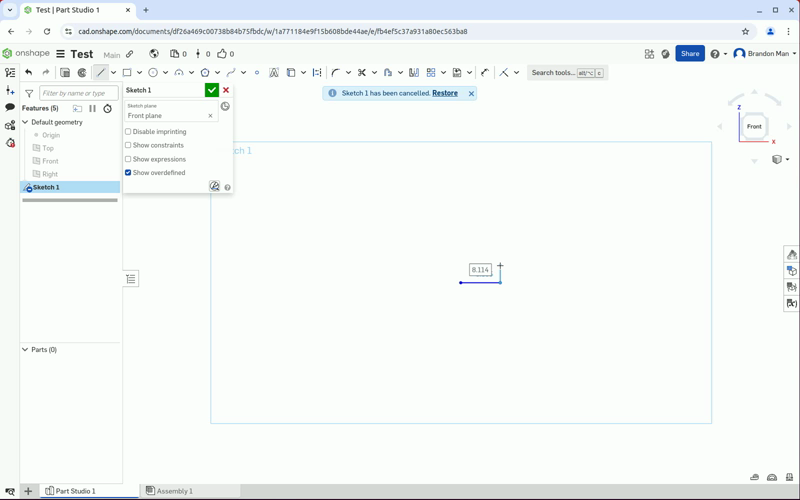
click(500, 265)
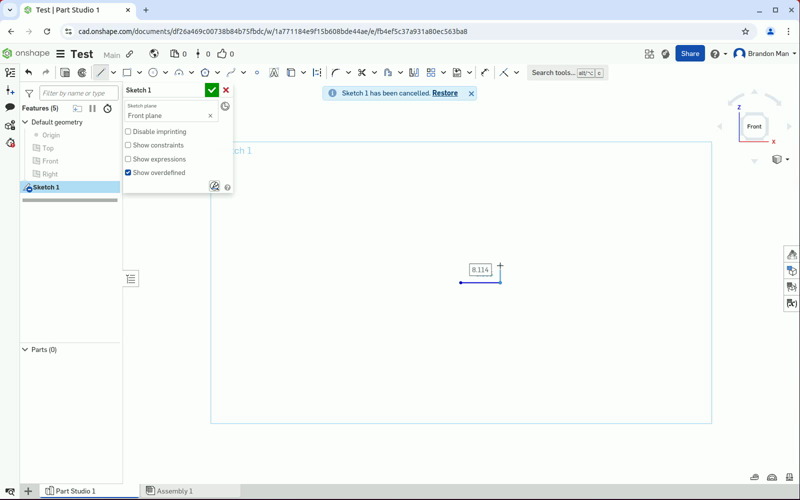
key_up(shift)
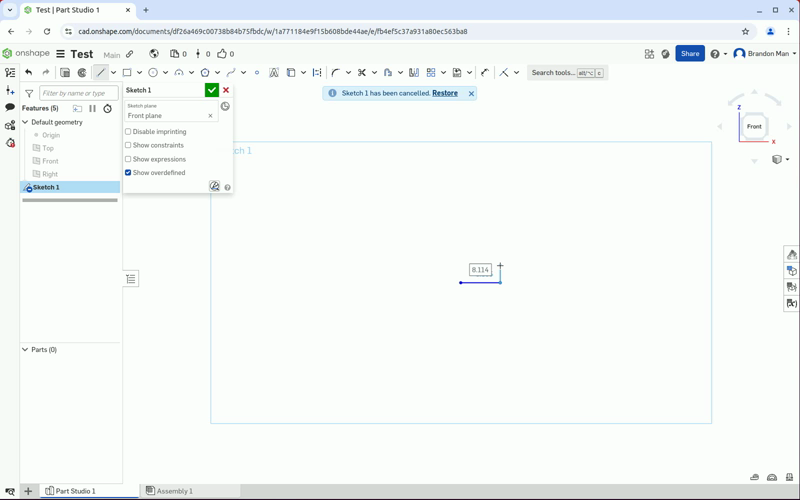
key_down(shift)
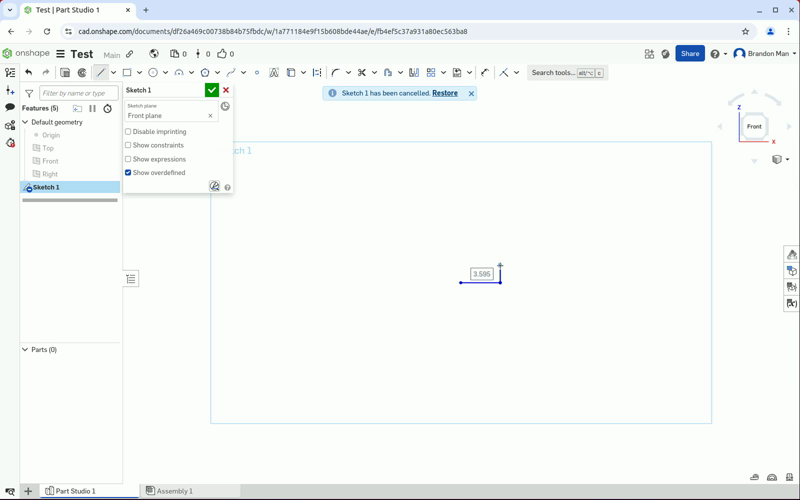
mouse_move(530, 265)
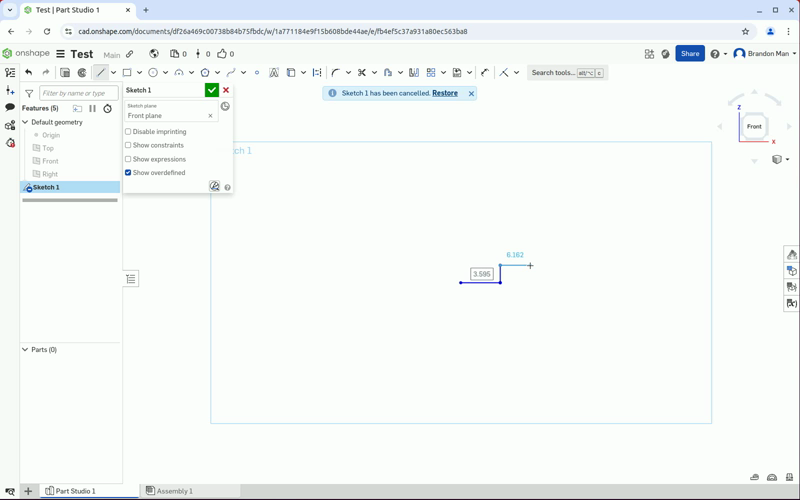
mouse_move(460, 265)
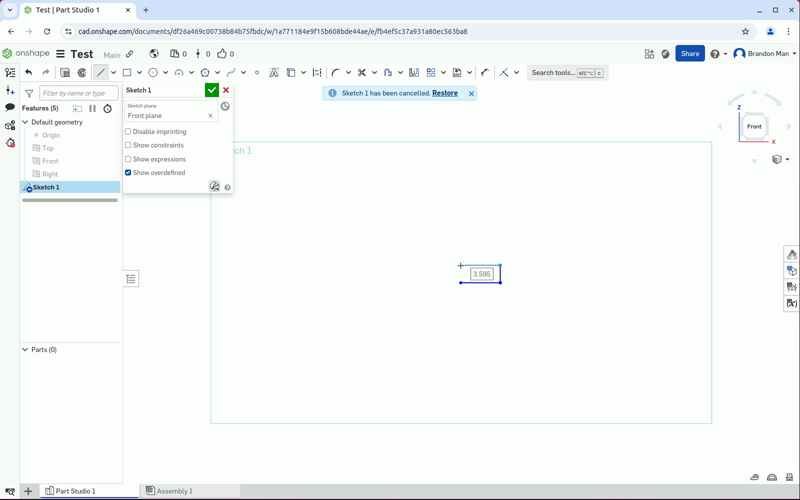
click(460, 265)
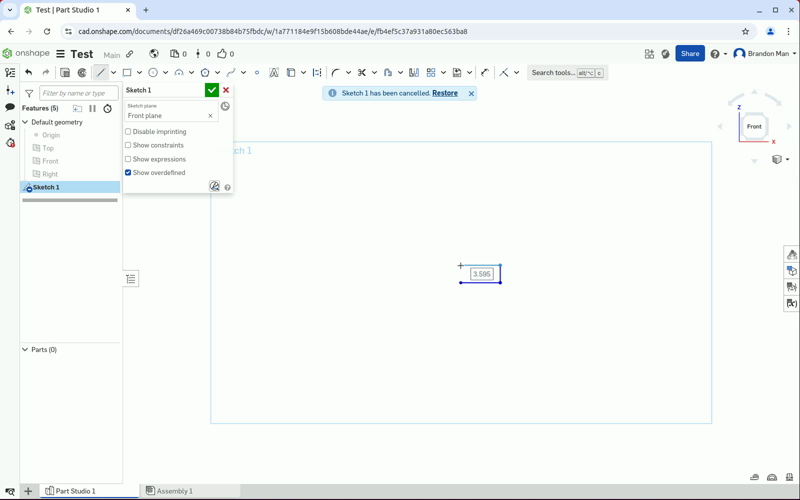
key_up(shift)
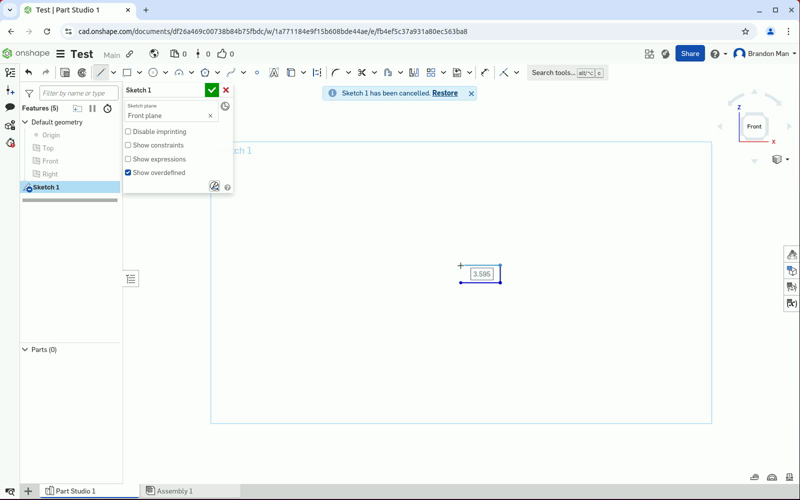
mouse_move(490, 265)
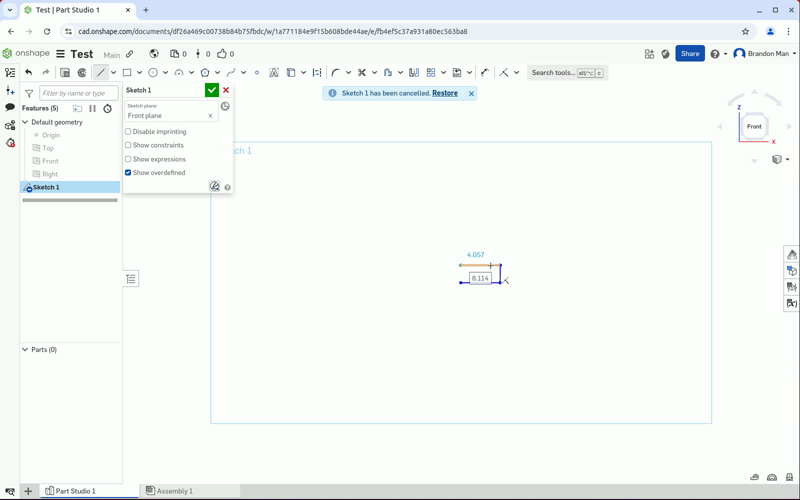
key_down(shift)
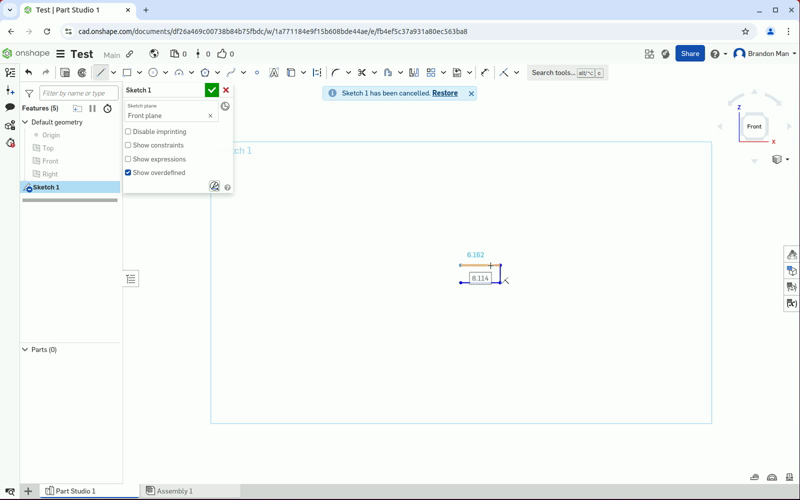
mouse_move(460, 282)
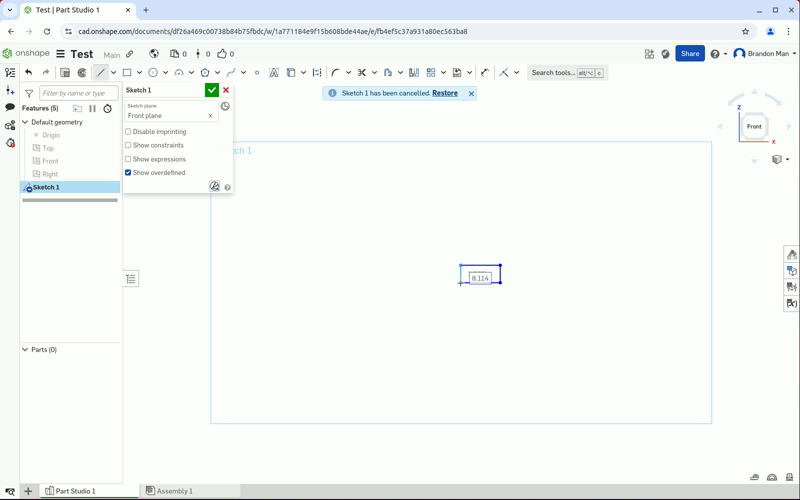
key_up(shift)
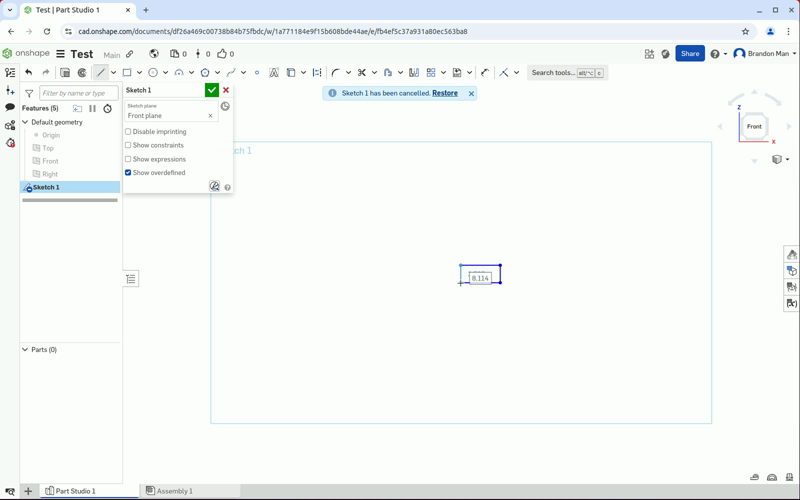
click(460, 282)
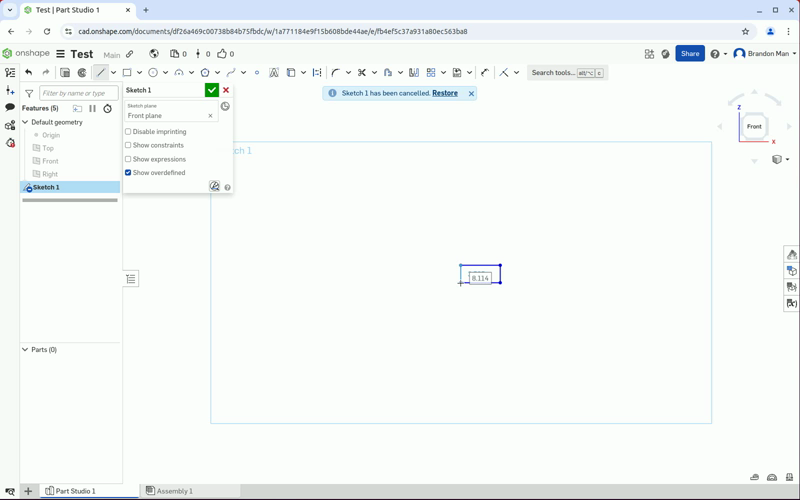
key(esc)
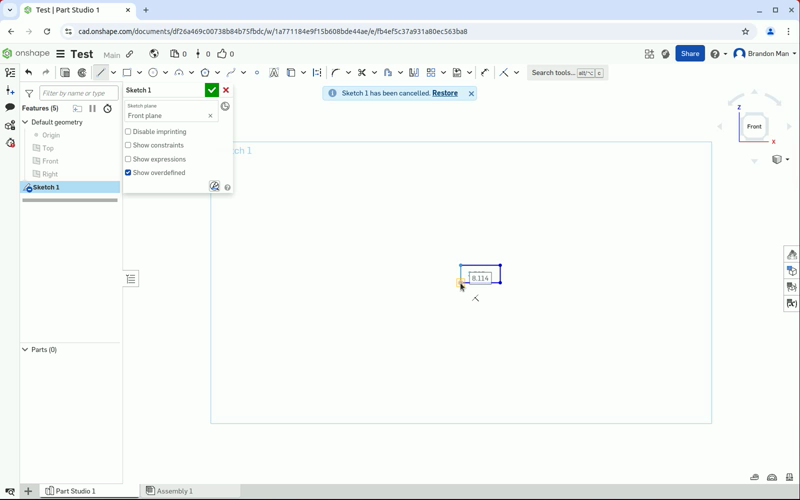
mouse_move(466, 272)
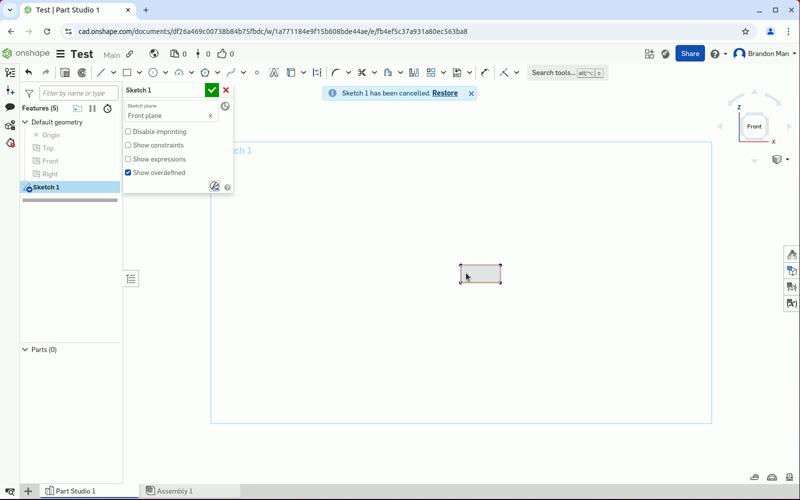
scroll(6)
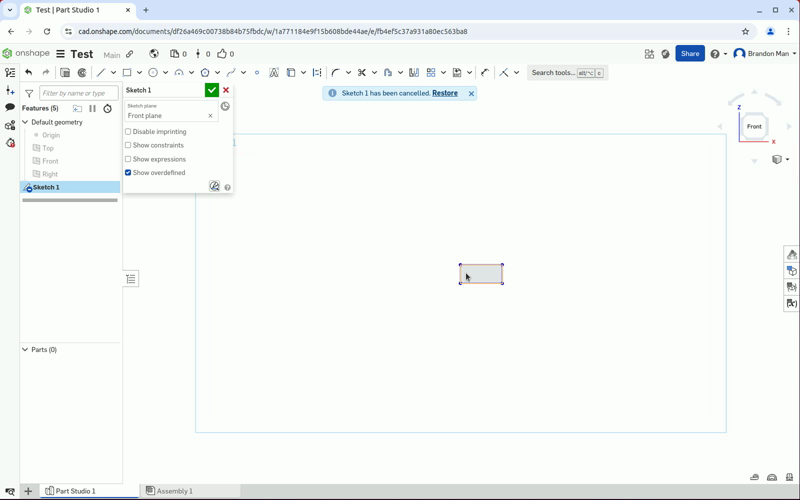
scroll(6)
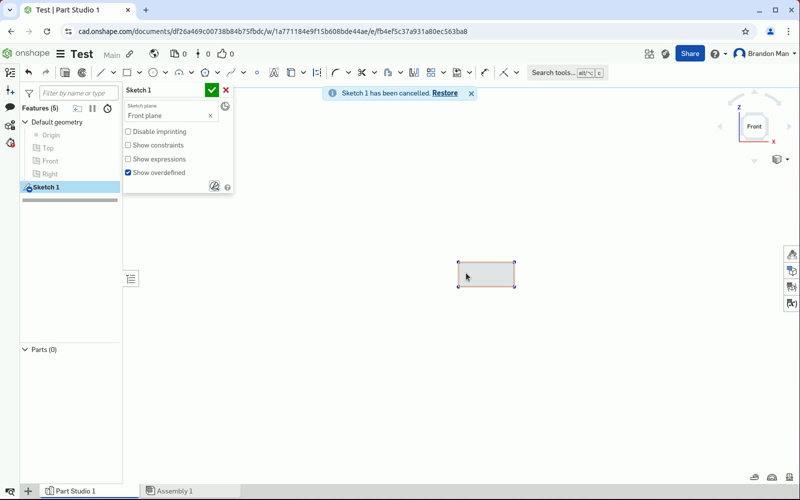
scroll(6)
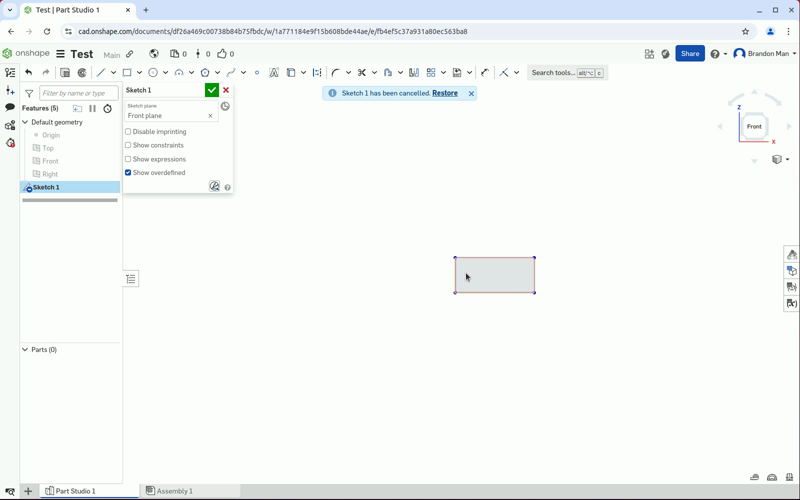
scroll(6)
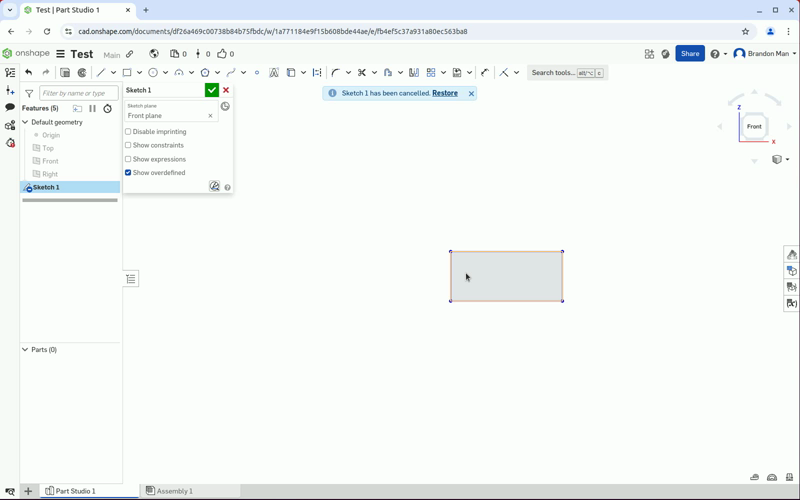
scroll(6)
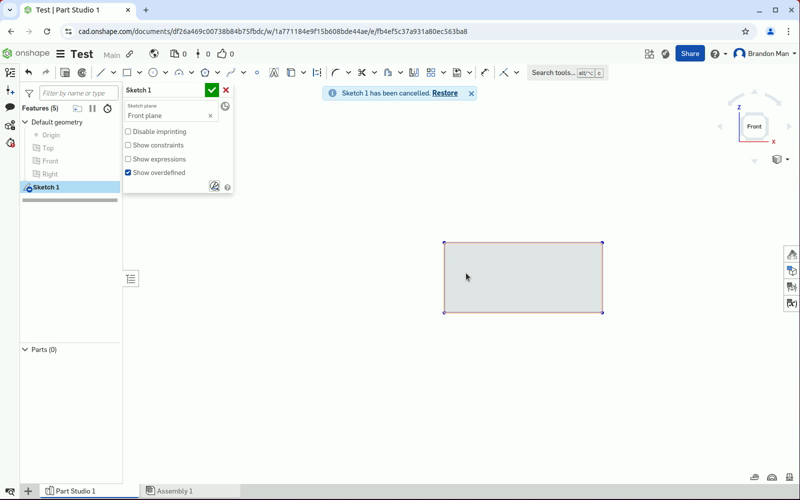
scroll(6)
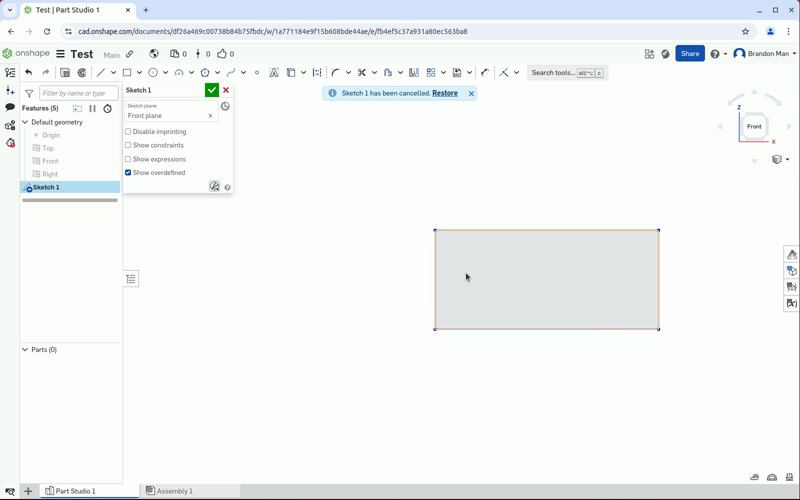
scroll(6)
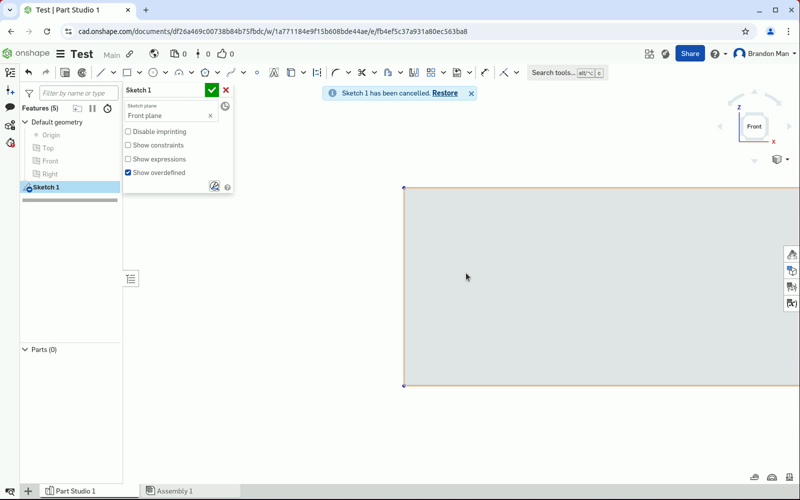
click(466, 272)
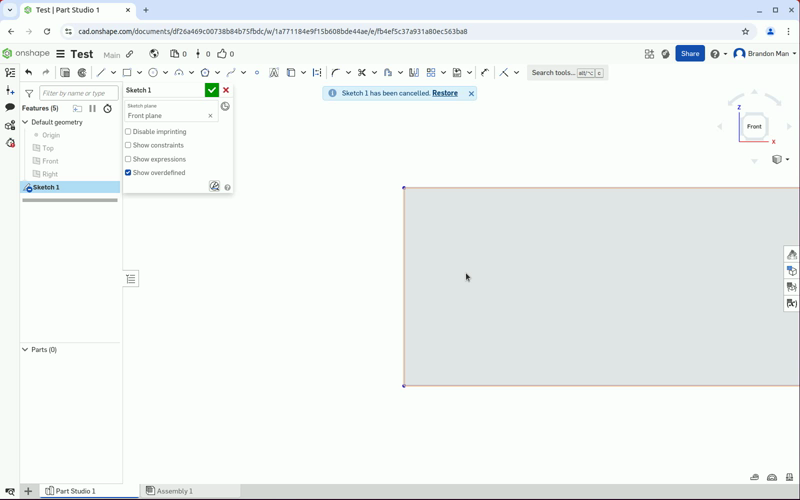
scroll(-6)
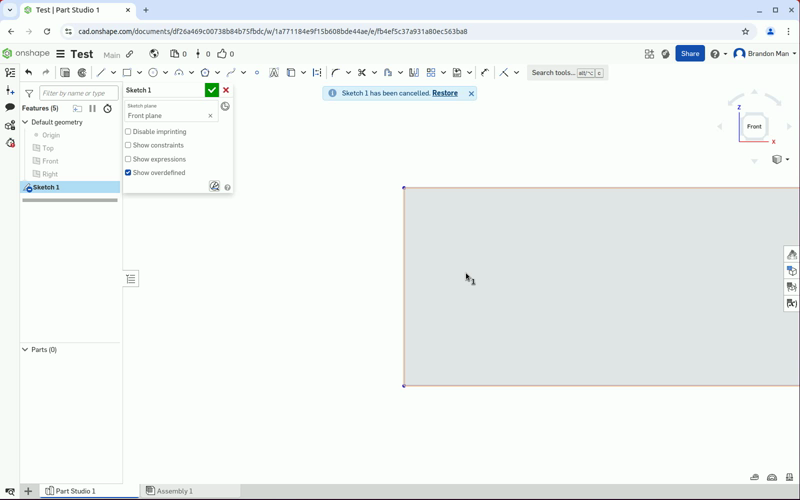
scroll(-6)
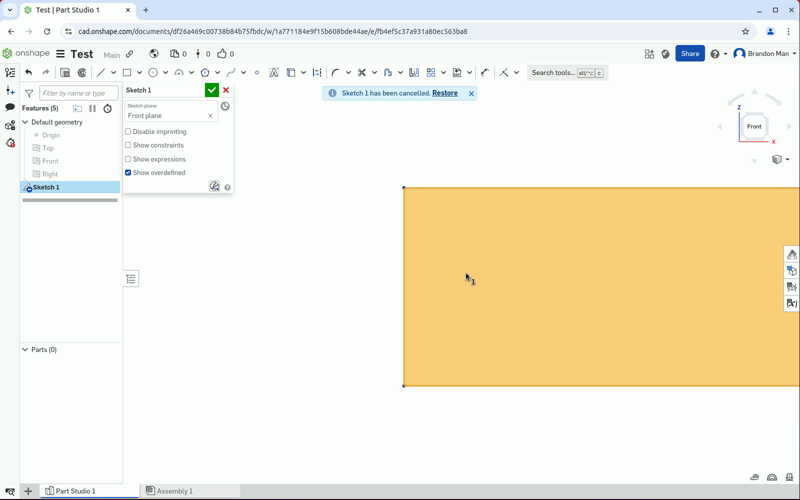
scroll(-6)
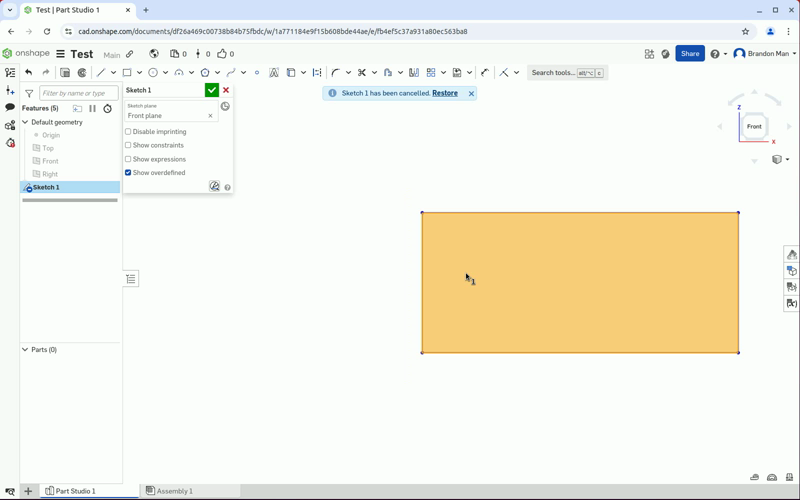
scroll(-6)
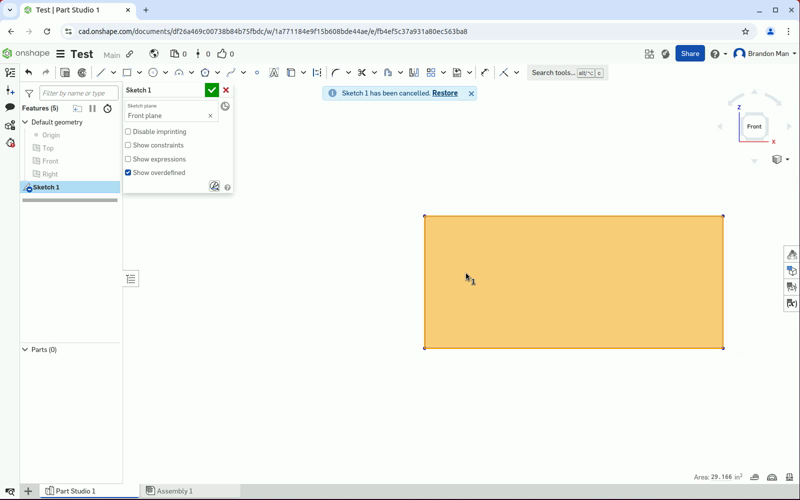
scroll(-6)
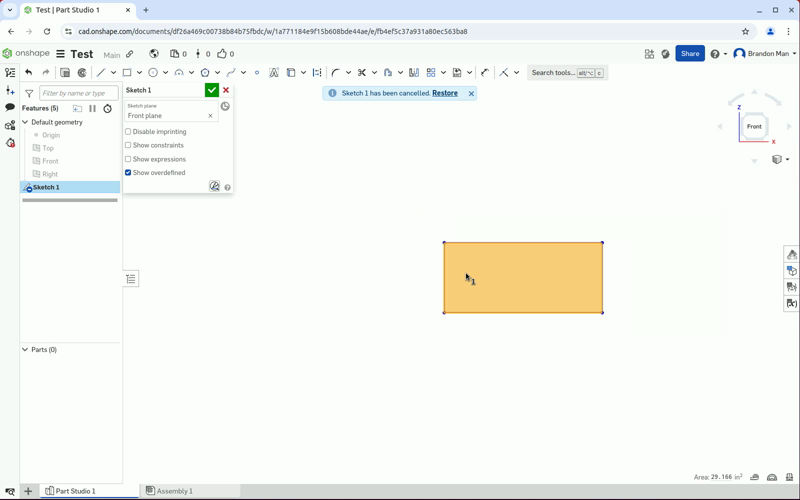
scroll(-6)
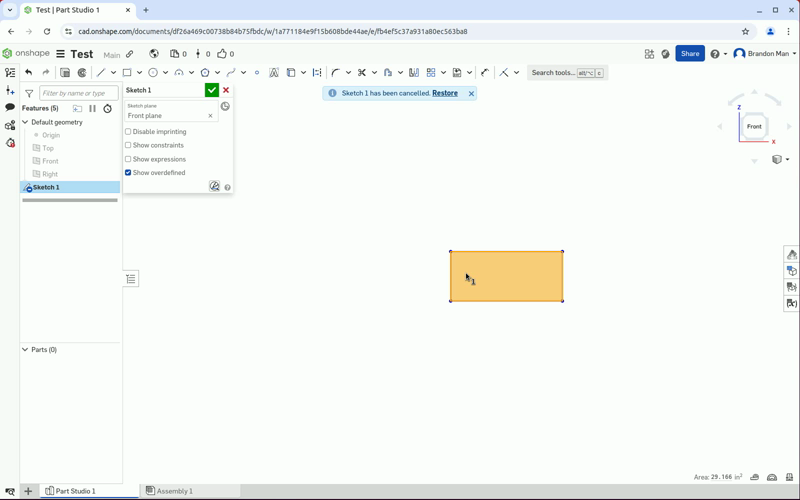
scroll(-6)
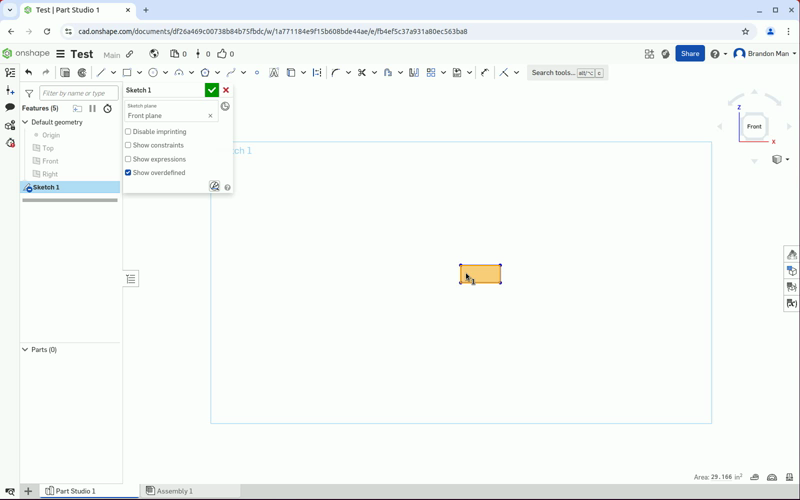
mouse_move(73, 352)
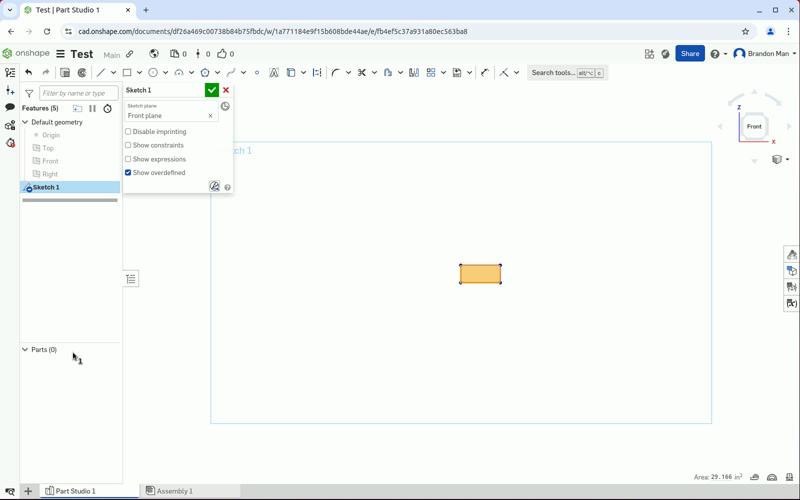
key(shift+y)
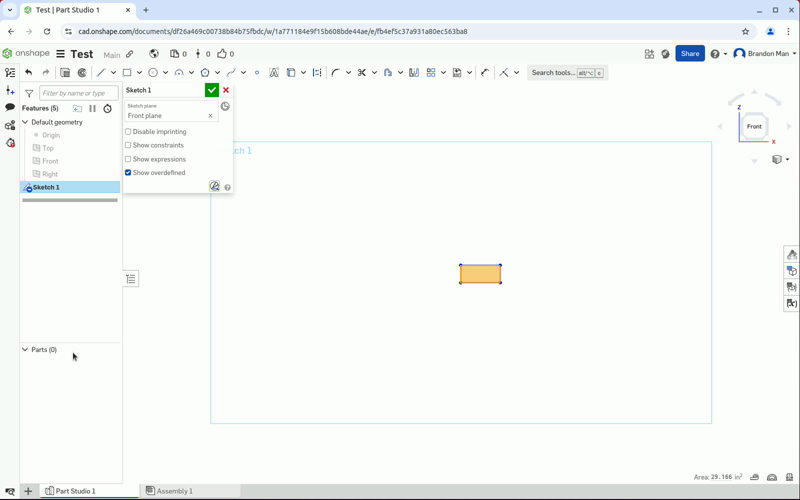
key(shift+e)
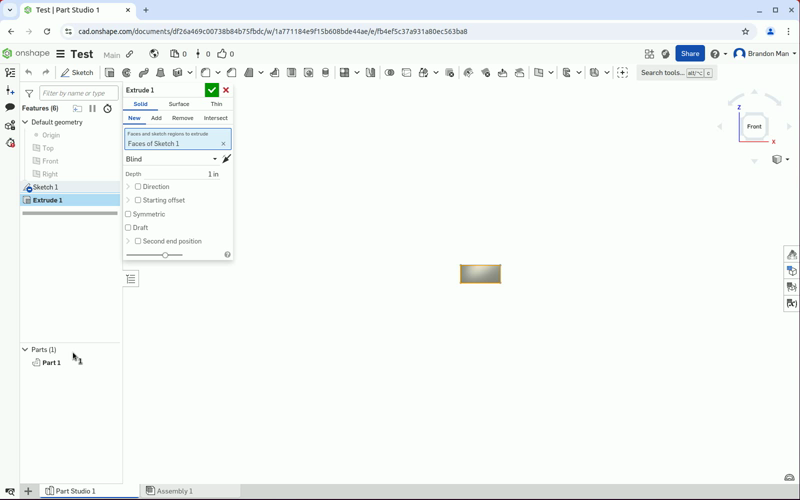
mouse_move(143, 106)
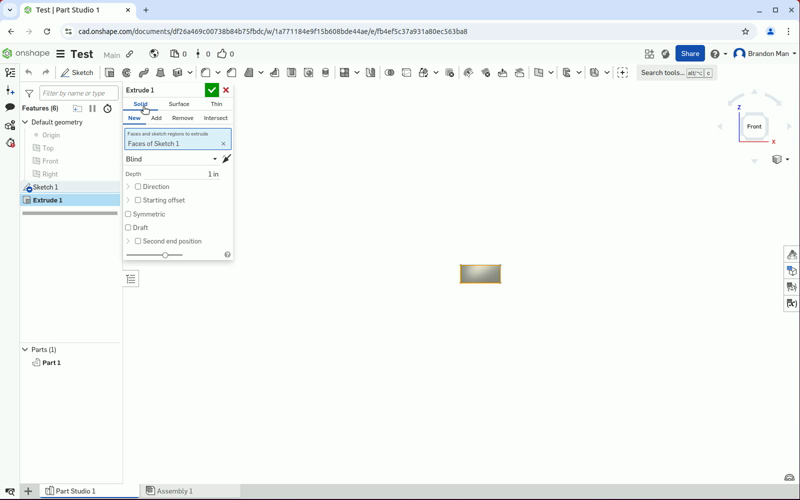
click(143, 106)
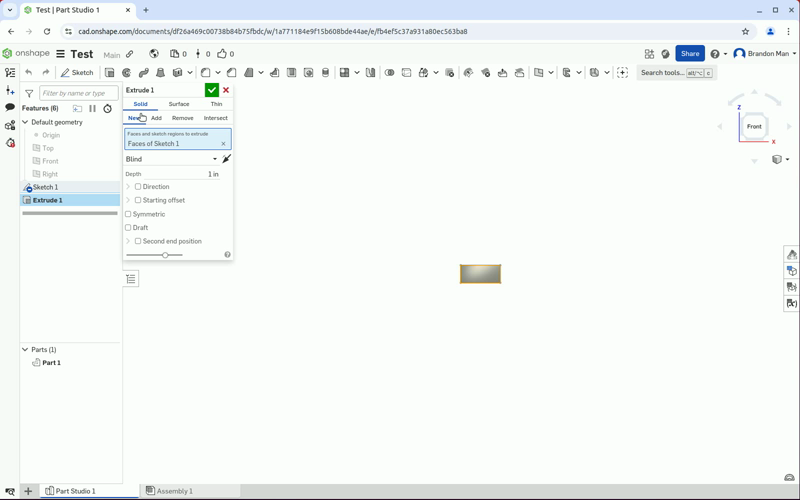
mouse_move(137, 120)
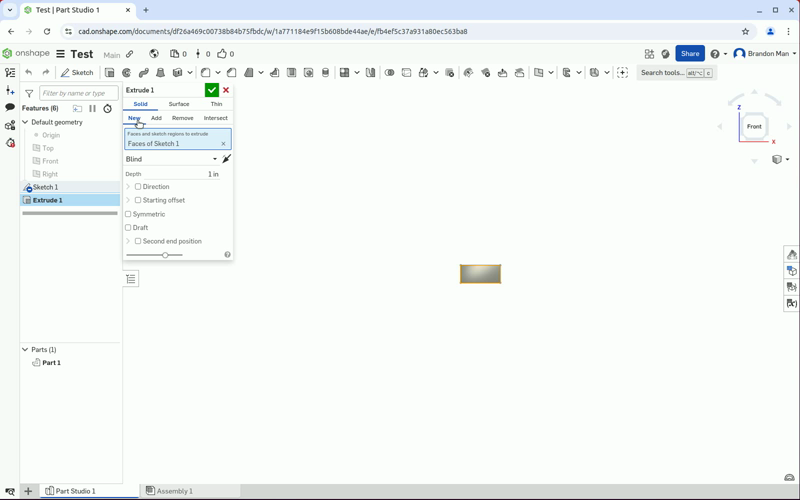
click(137, 120)
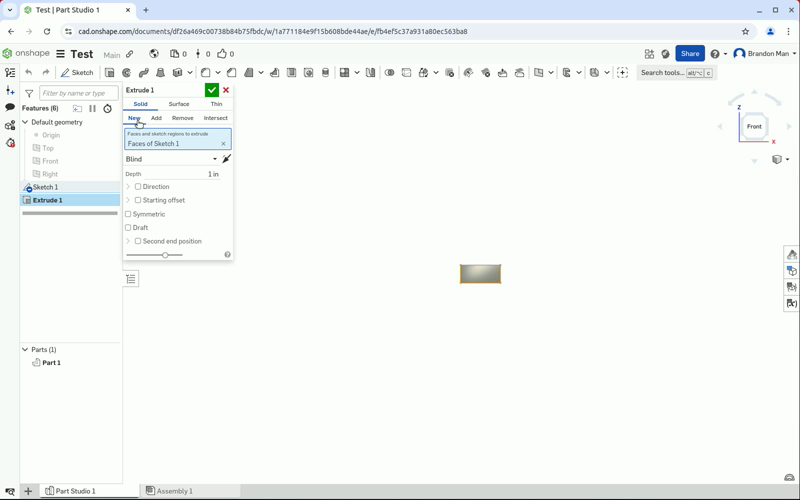
key(tab, 4)
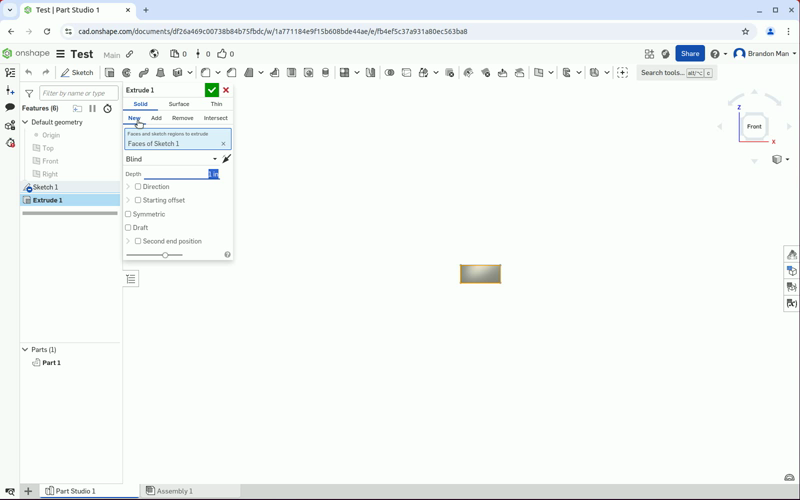
text(0.963)
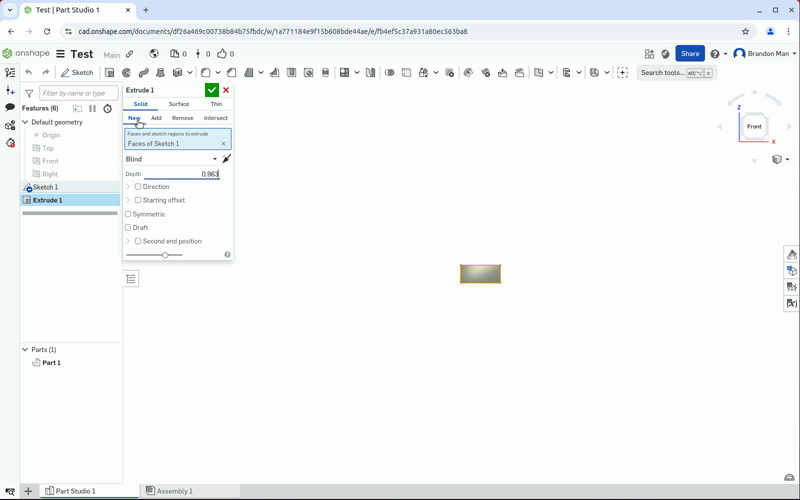
key(enter)
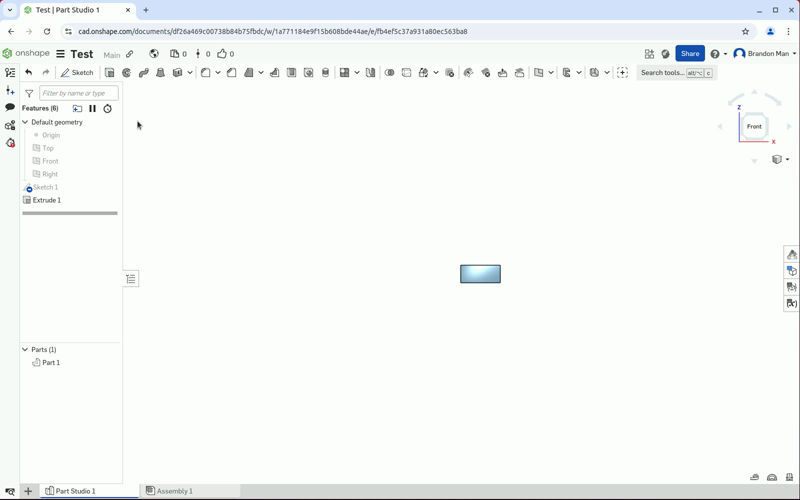
key(shift+h)
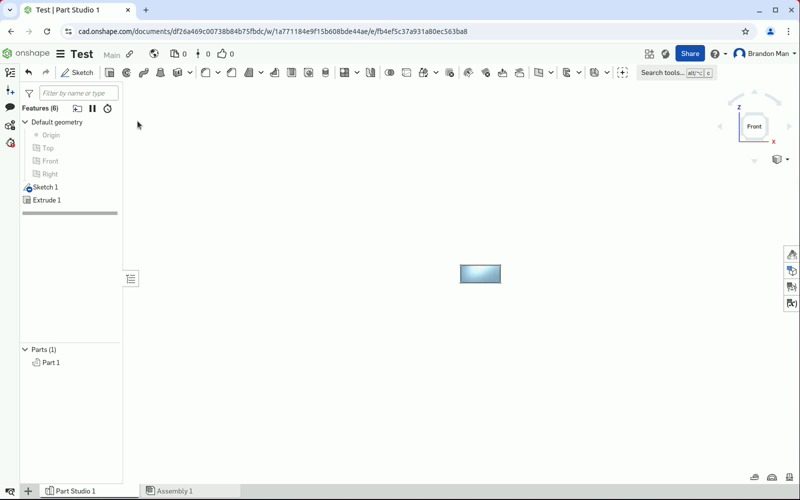
key(shift+h)
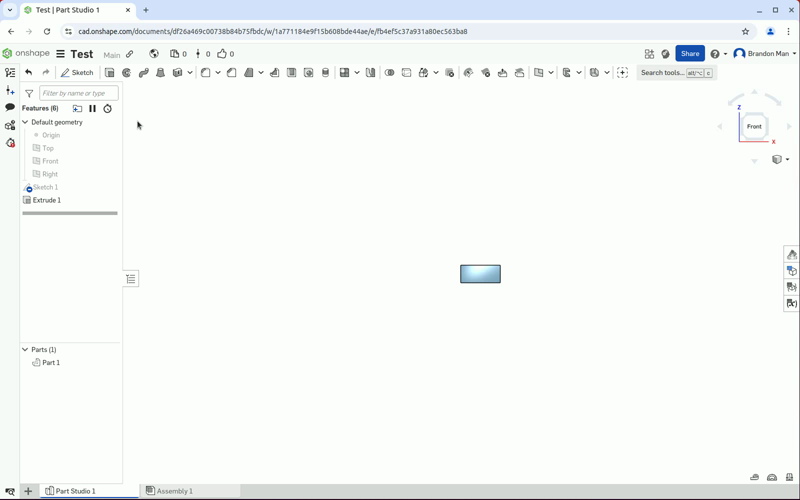
mouse_move(73, 189)
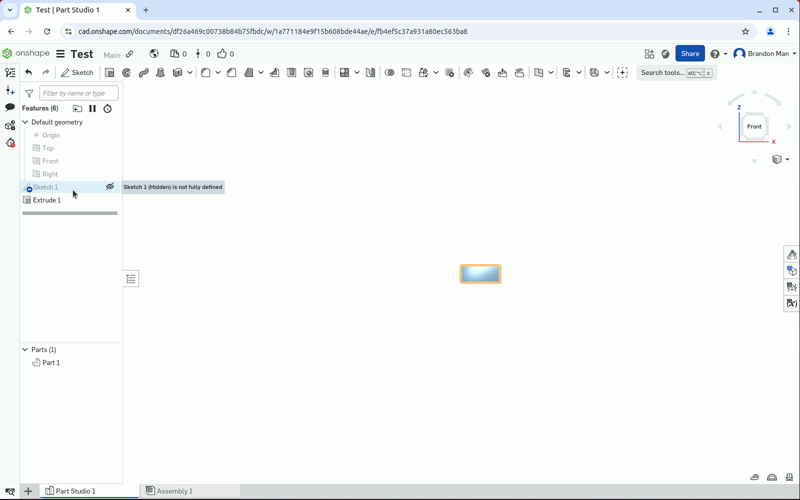
click(73, 189)
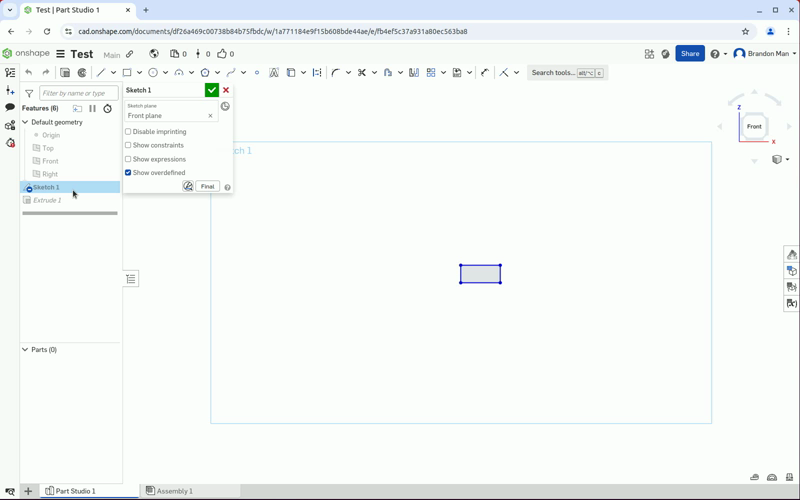
mouse_move(229, 92)
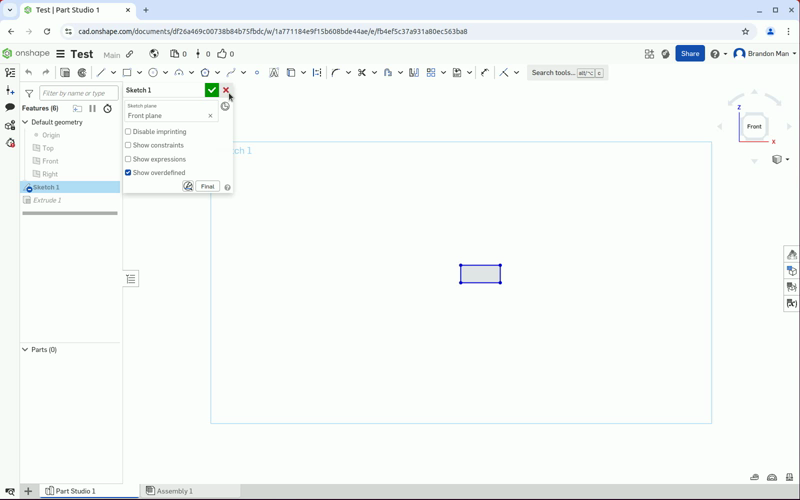
click(229, 92)
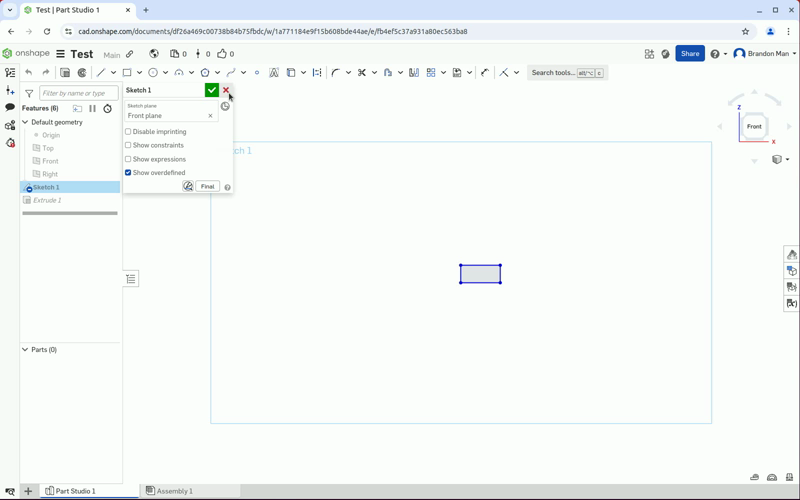
key(shift+s)
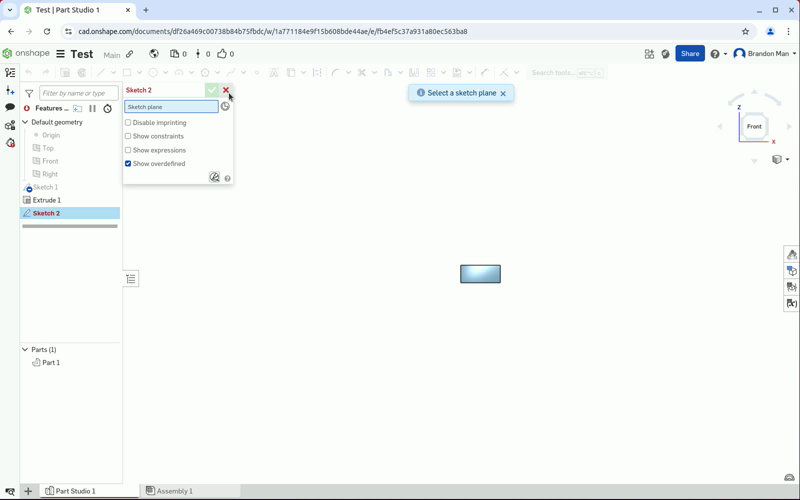
mouse_move(73, 163)
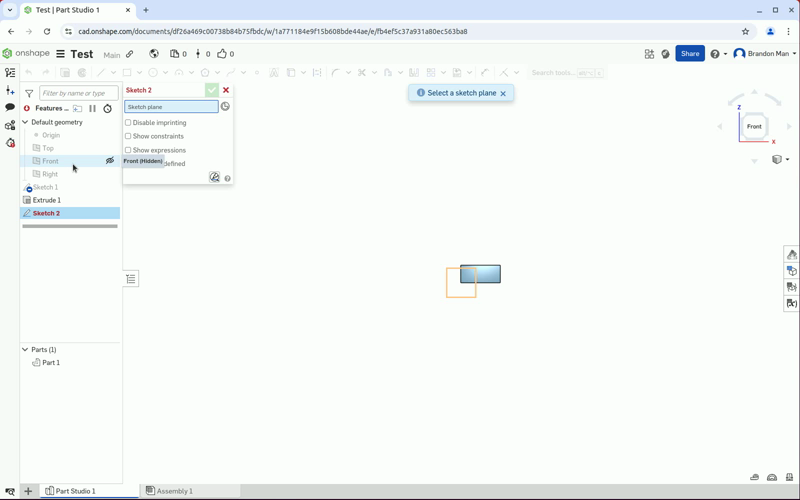
click(73, 163)
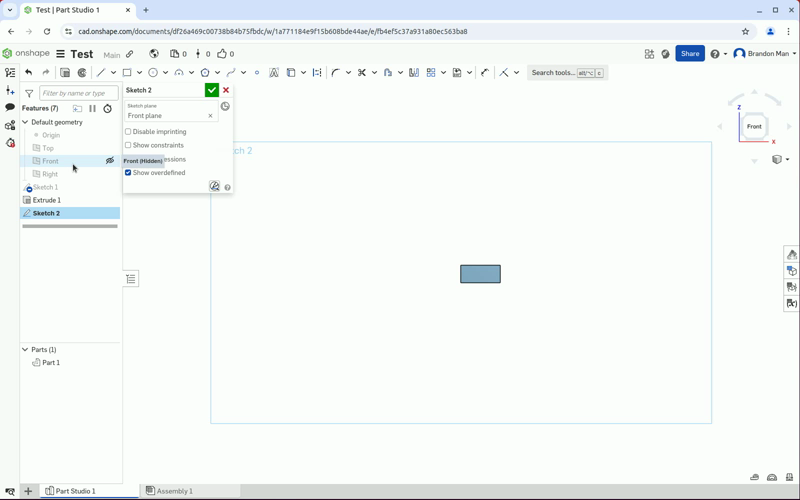
mouse_move(73, 352)
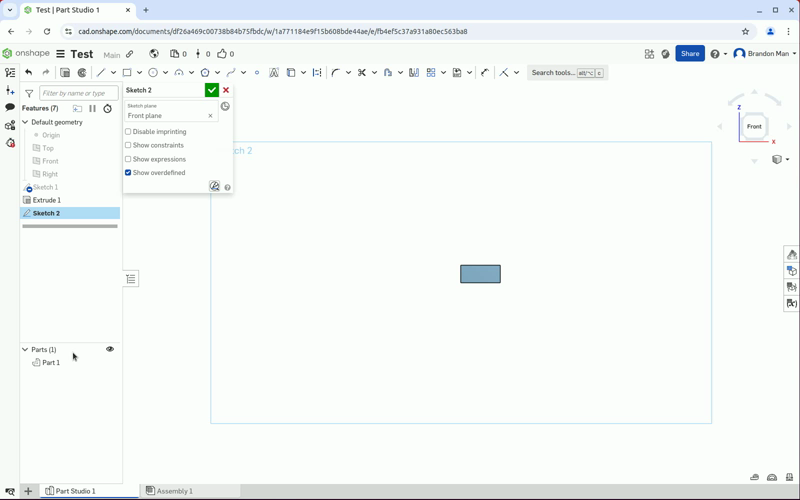
key(y)
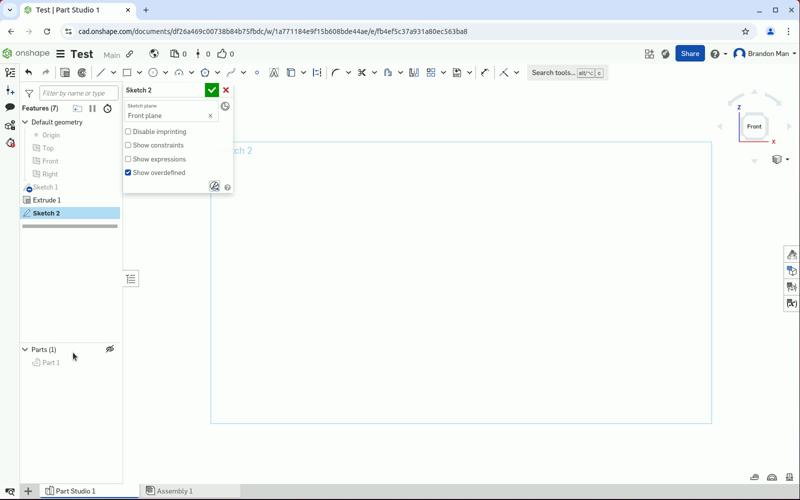
key(l)
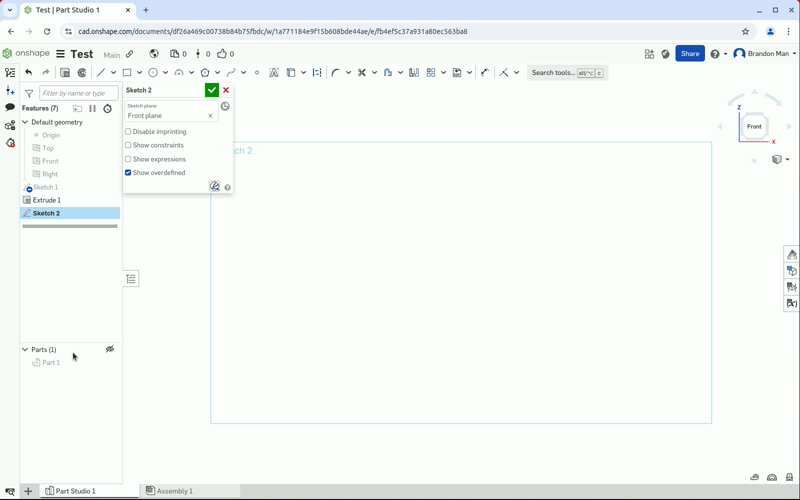
key_down(shift)
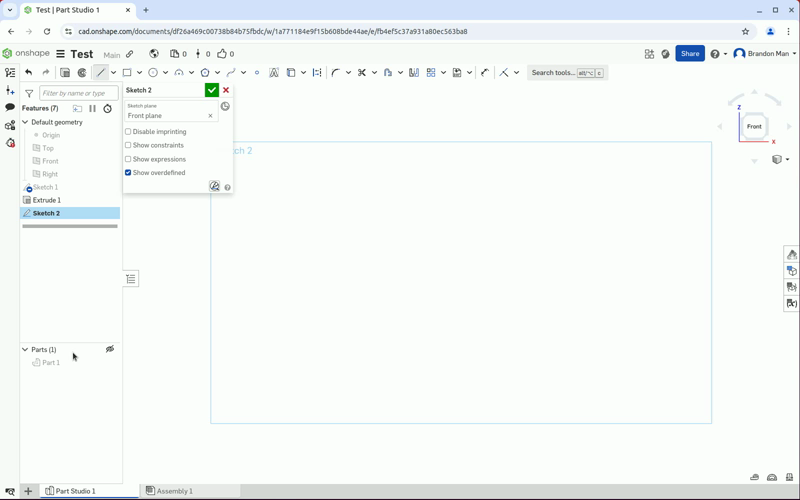
mouse_move(516, 282)
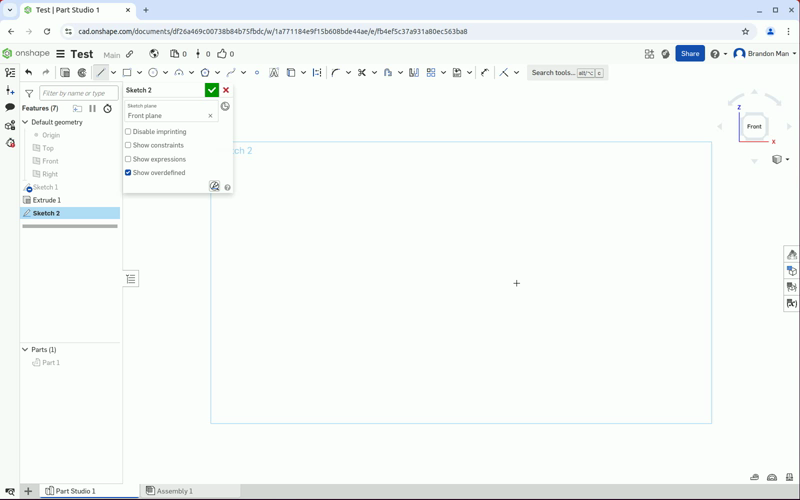
click(516, 282)
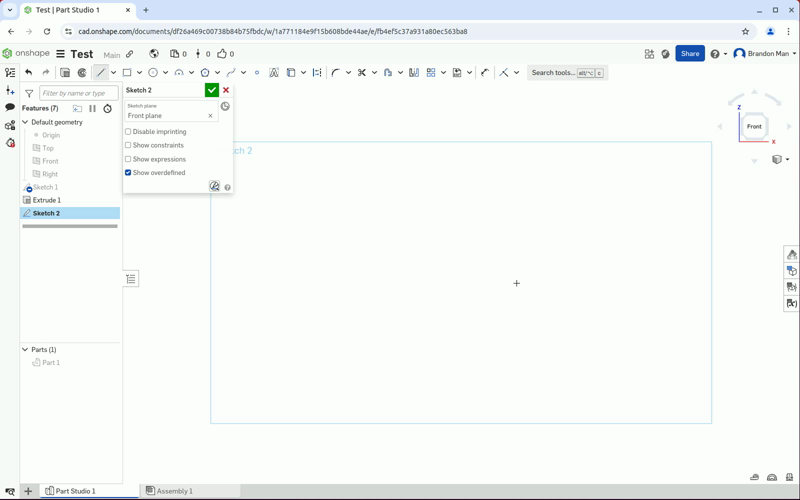
key_up(shift)
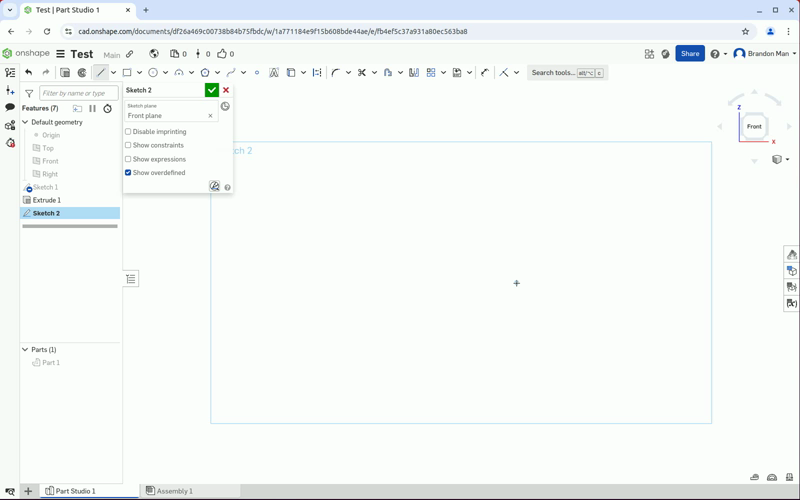
key_down(shift)
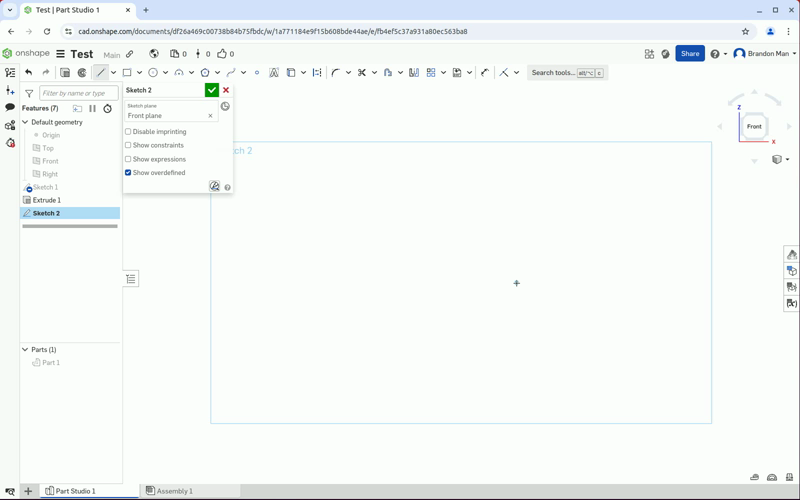
mouse_move(546, 282)
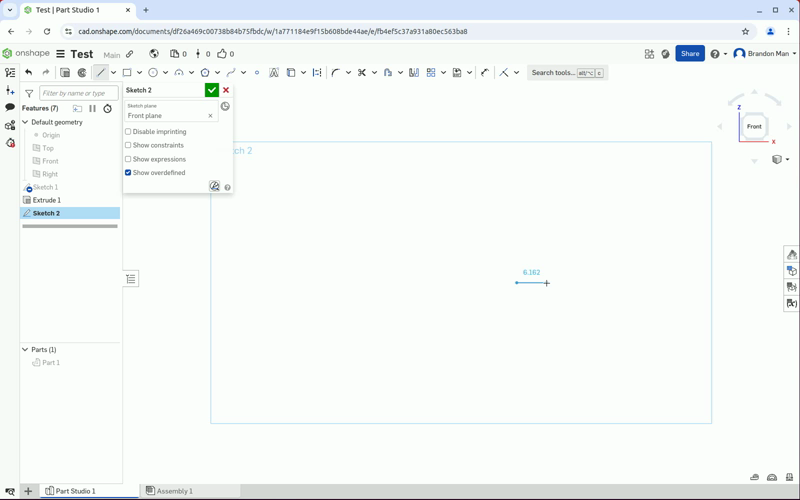
mouse_move(573, 282)
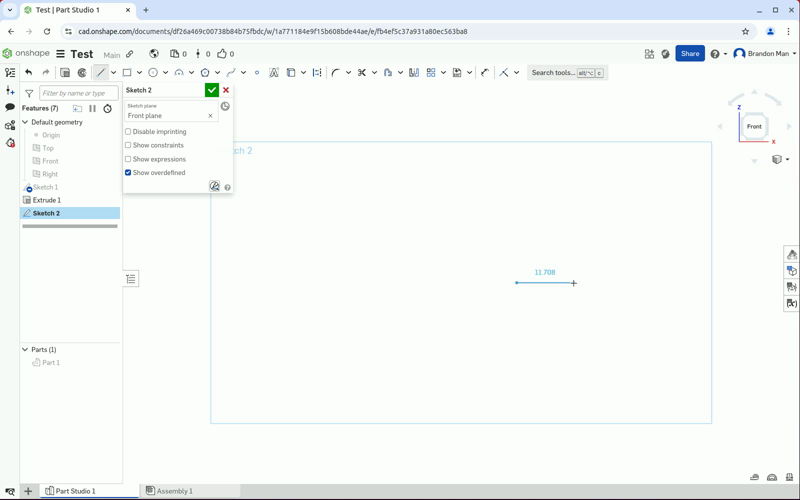
click(573, 282)
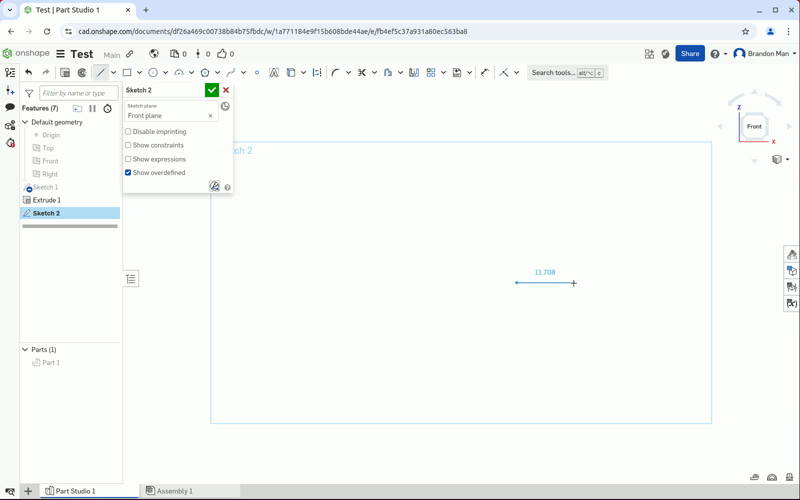
key_up(shift)
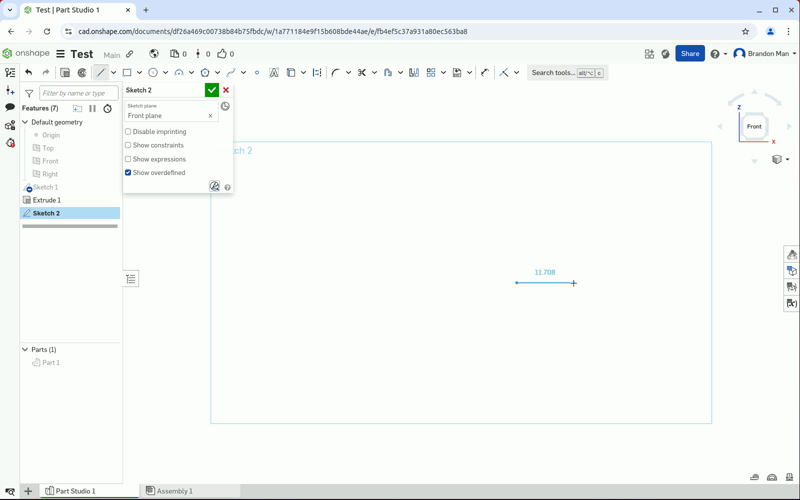
key_down(shift)
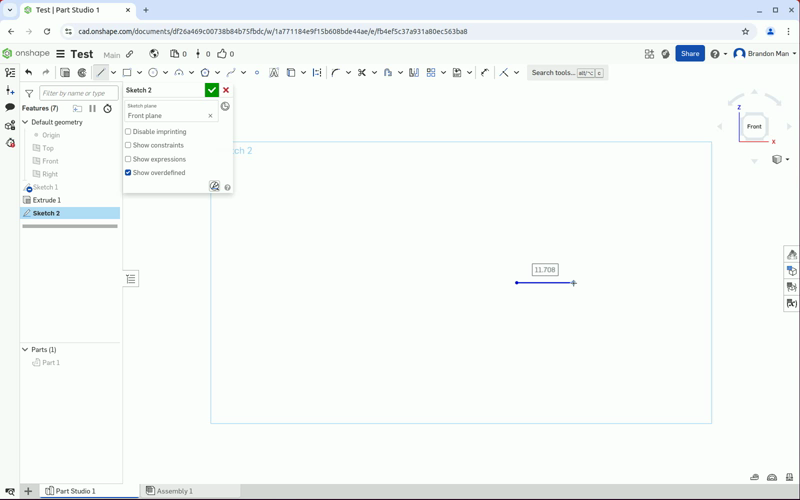
mouse_move(589, 282)
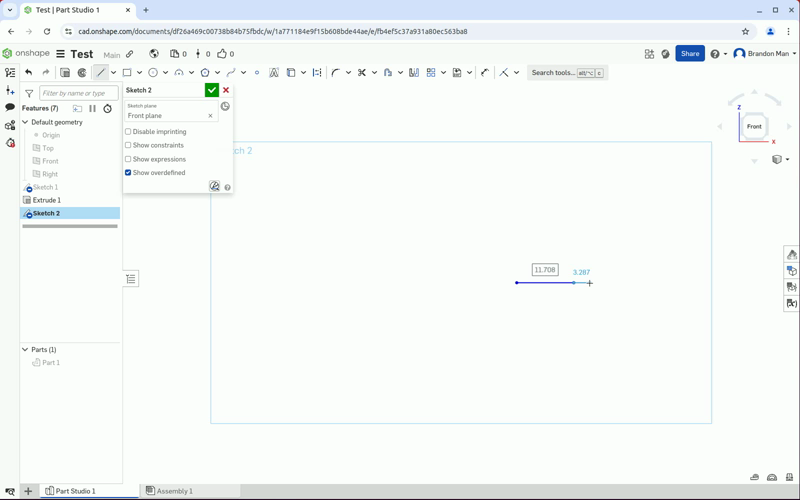
mouse_move(573, 264)
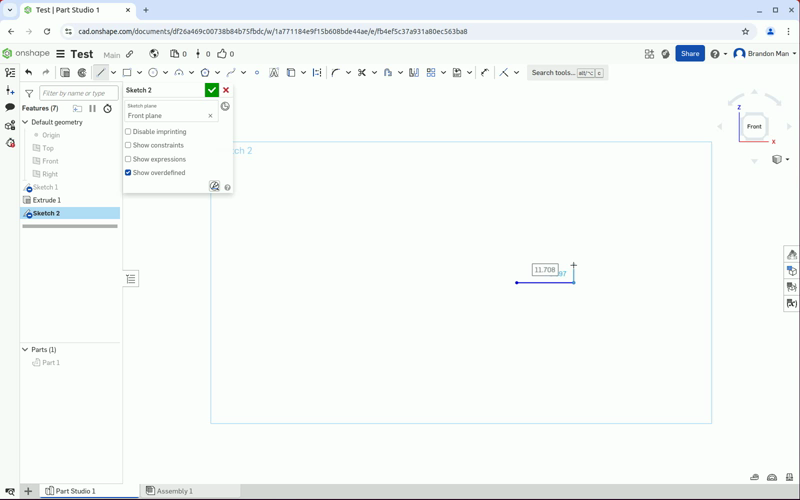
click(573, 264)
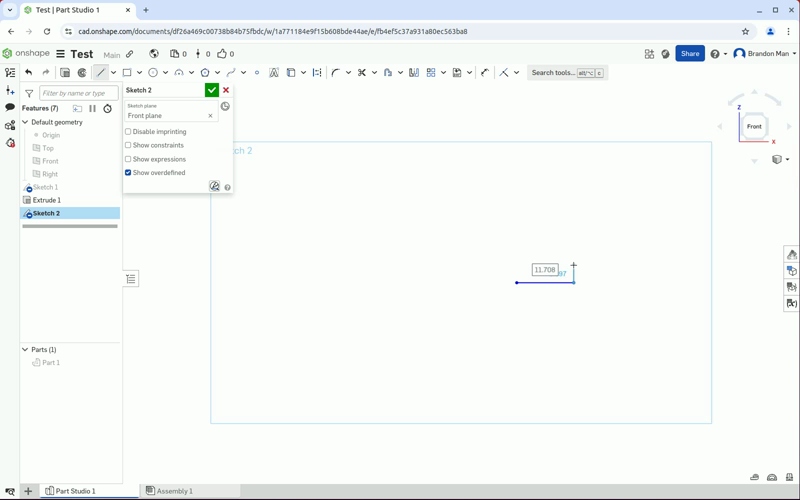
key_up(shift)
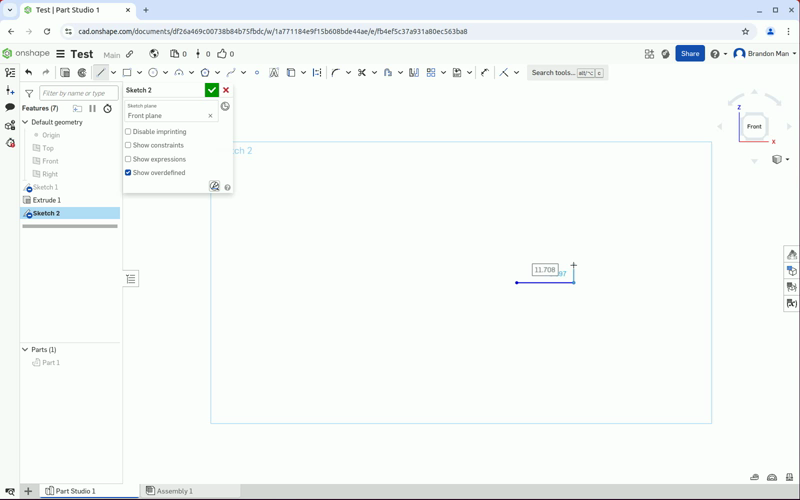
key_down(shift)
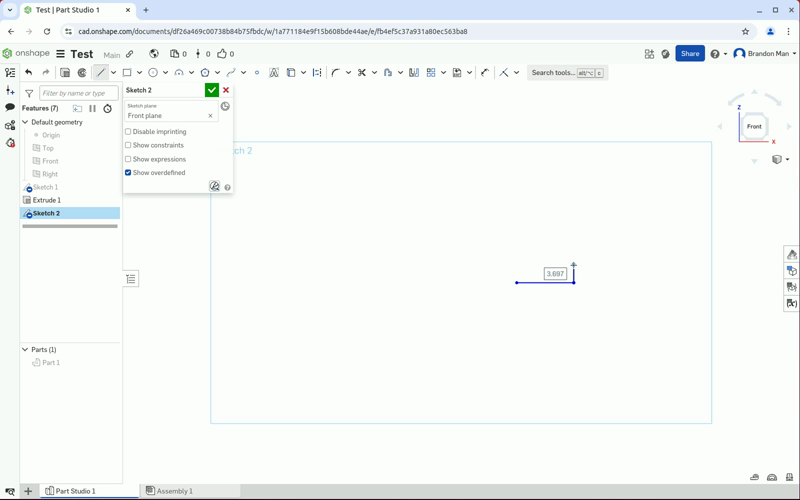
mouse_move(589, 264)
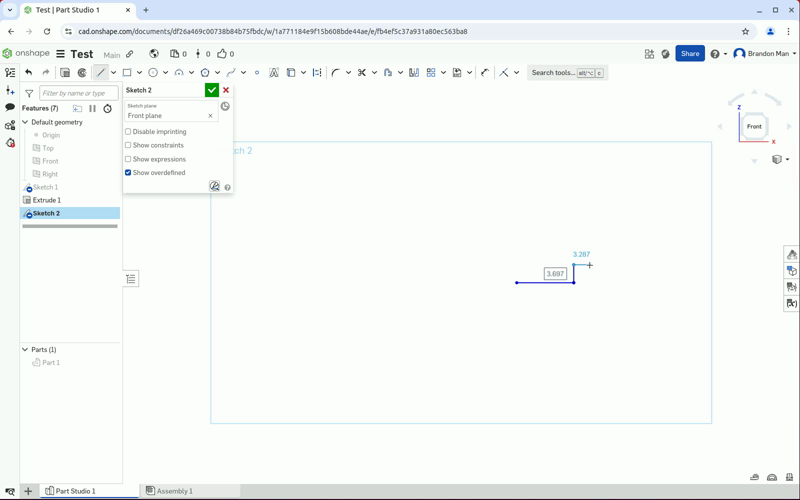
mouse_move(516, 264)
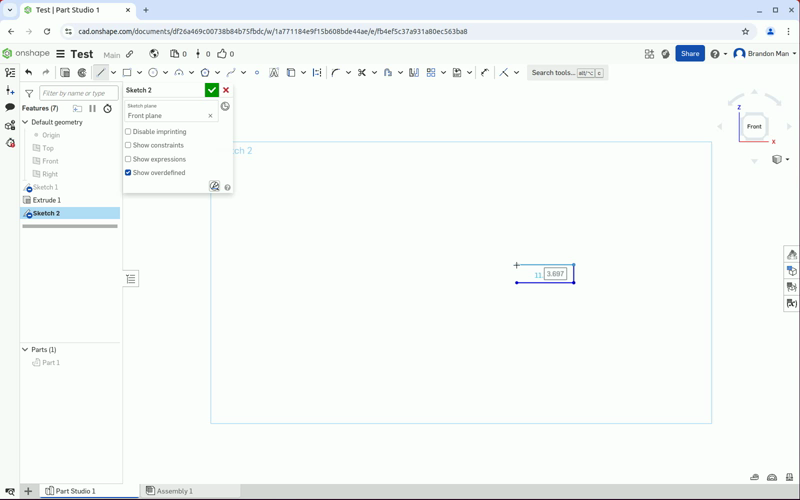
click(516, 264)
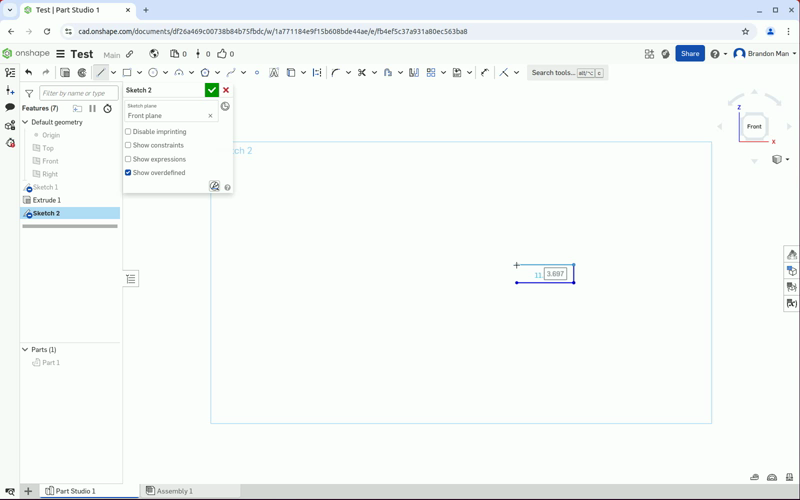
key_up(shift)
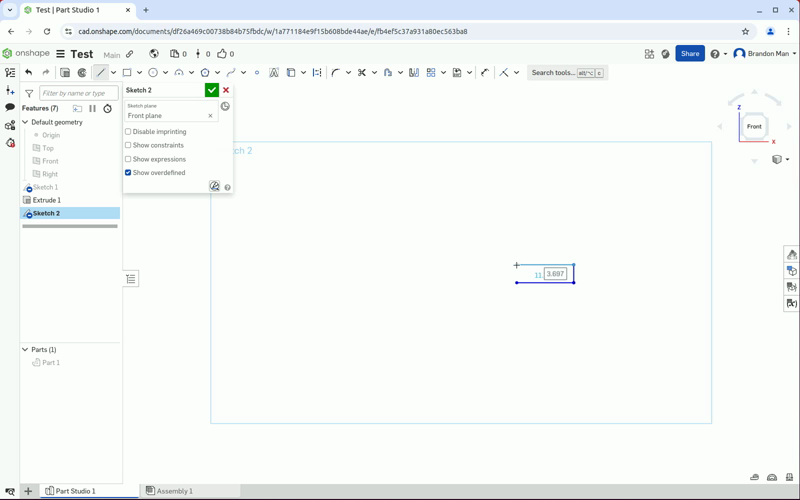
mouse_move(546, 264)
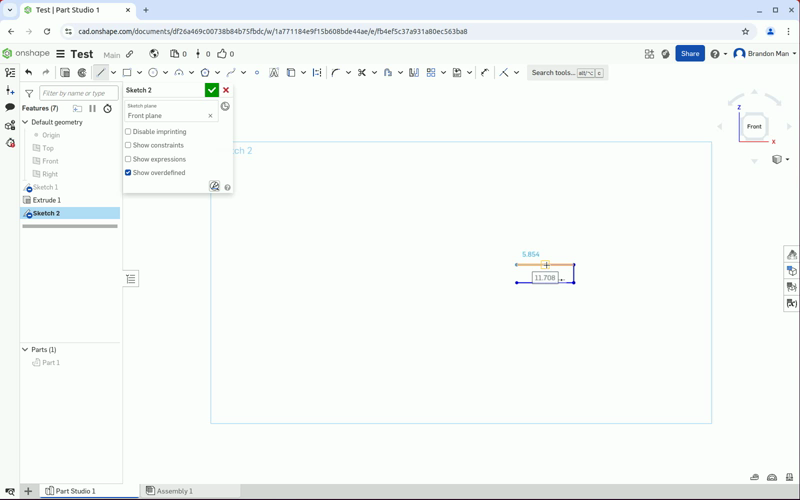
key_down(shift)
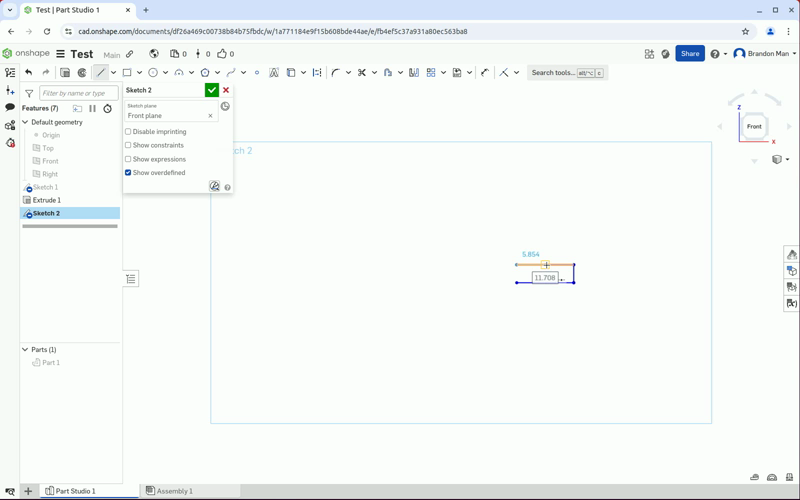
mouse_move(516, 282)
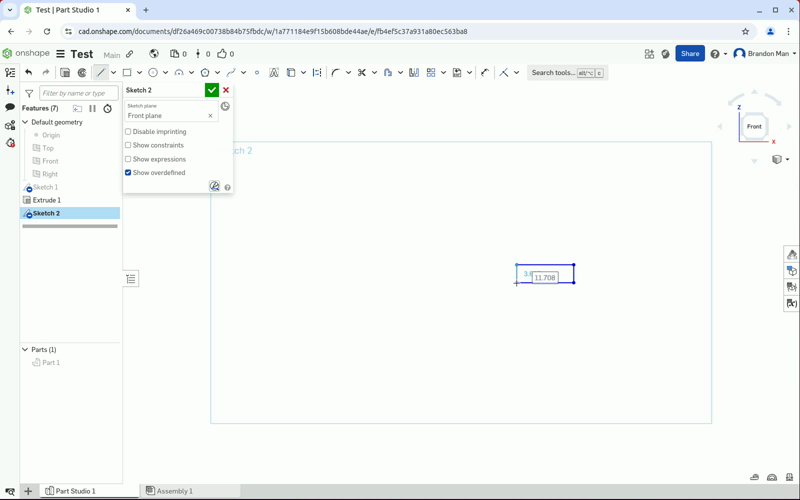
key_up(shift)
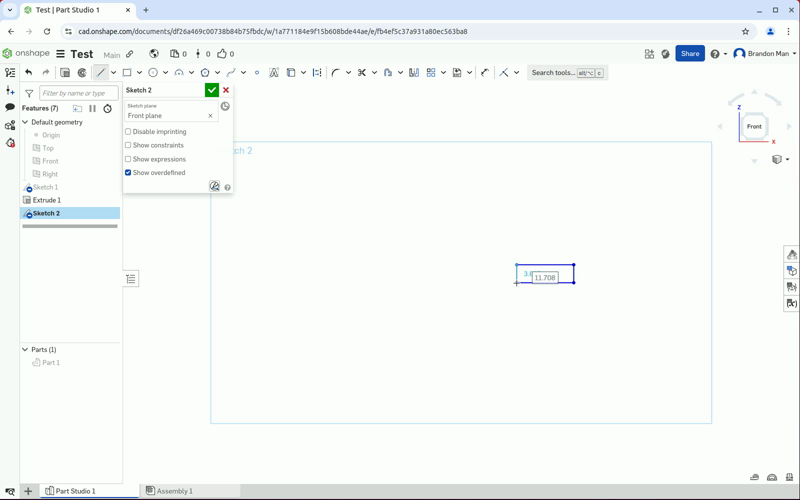
click(516, 282)
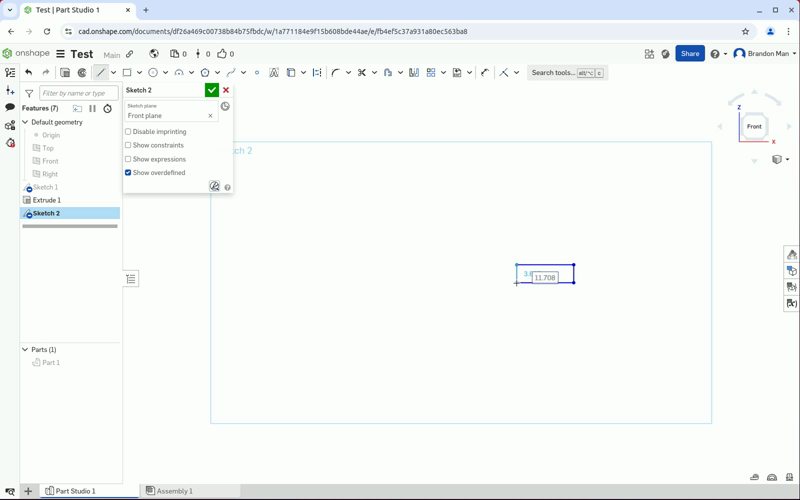
key(esc)
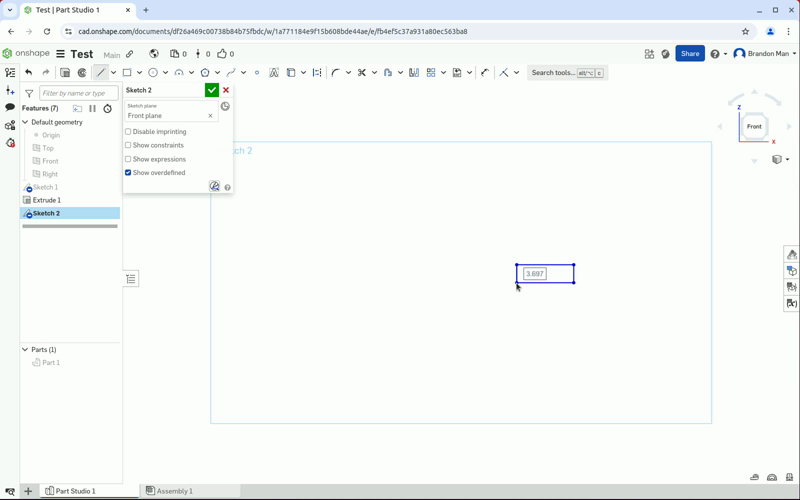
mouse_move(539, 280)
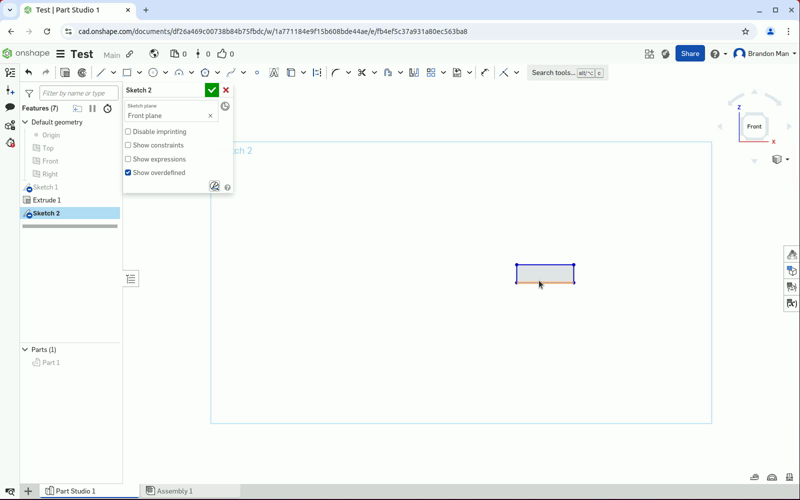
scroll(6)
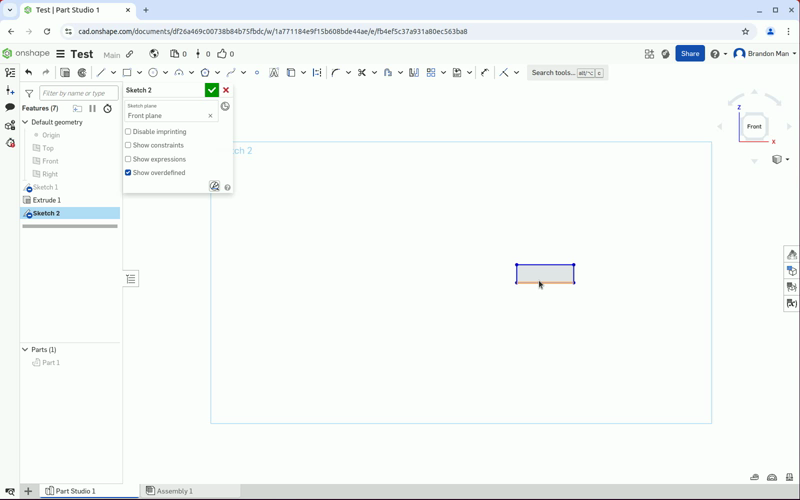
scroll(6)
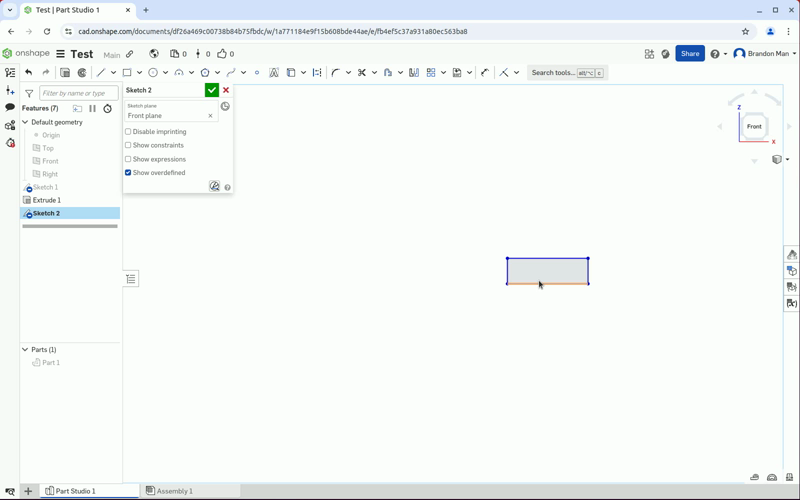
scroll(6)
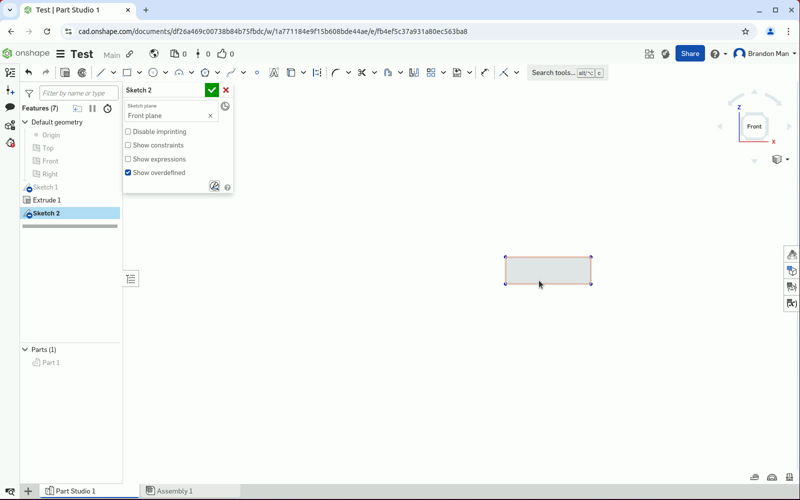
scroll(6)
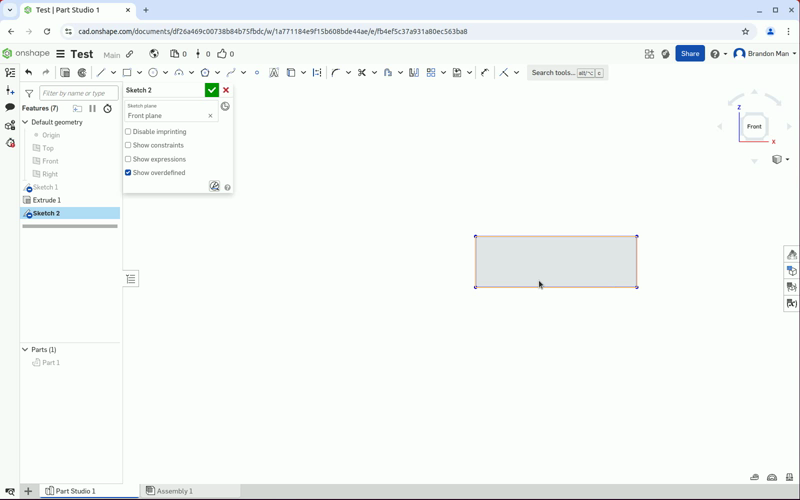
scroll(6)
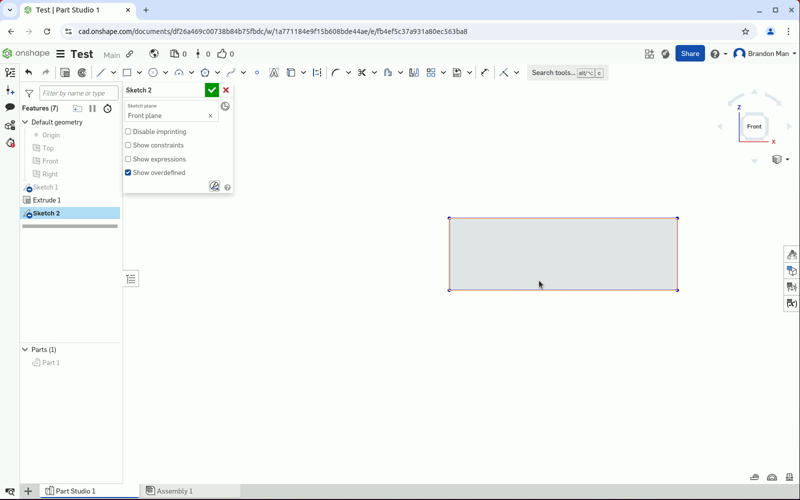
scroll(6)
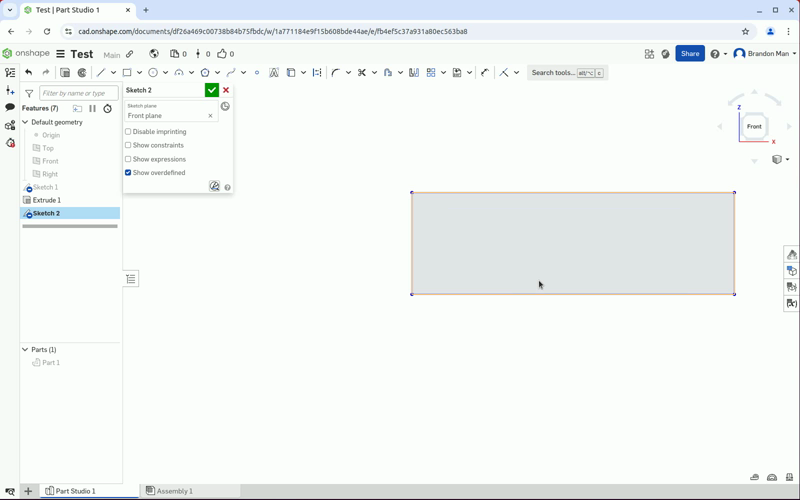
scroll(6)
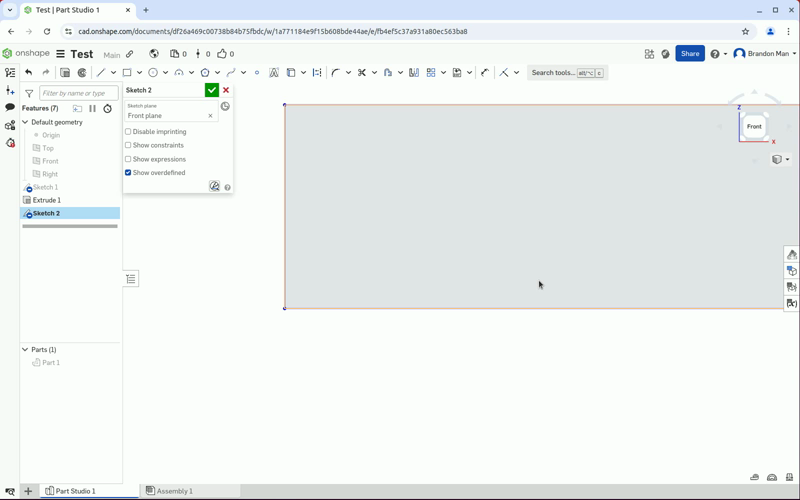
click(539, 280)
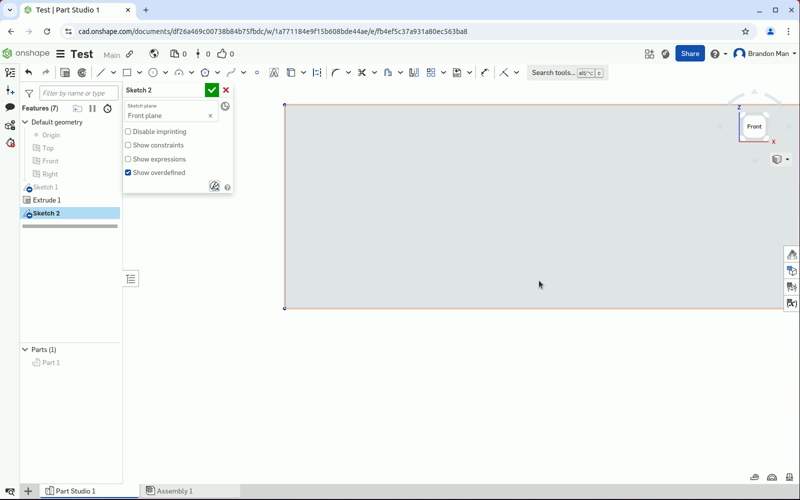
scroll(-6)
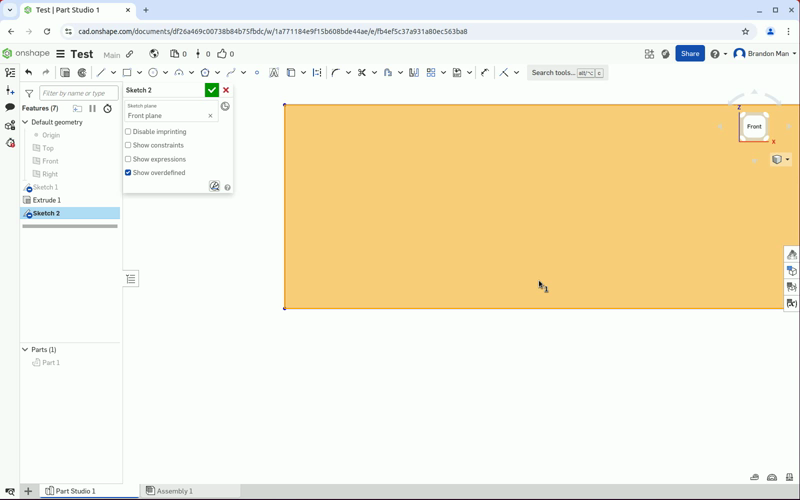
scroll(-6)
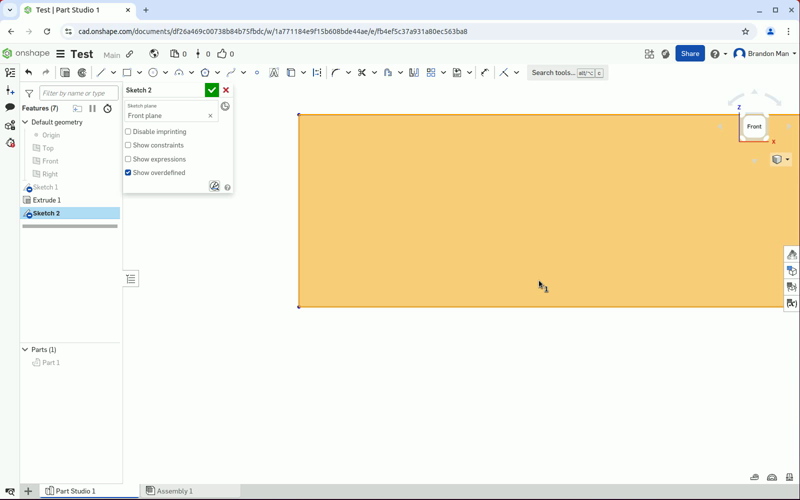
scroll(-6)
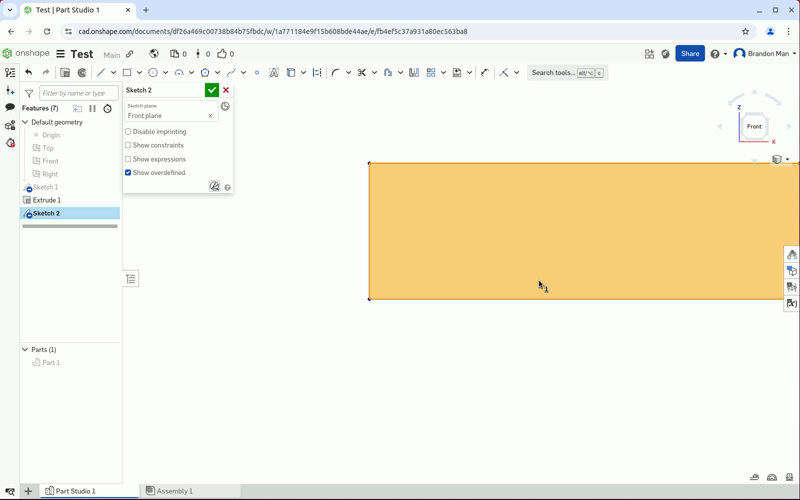
scroll(-6)
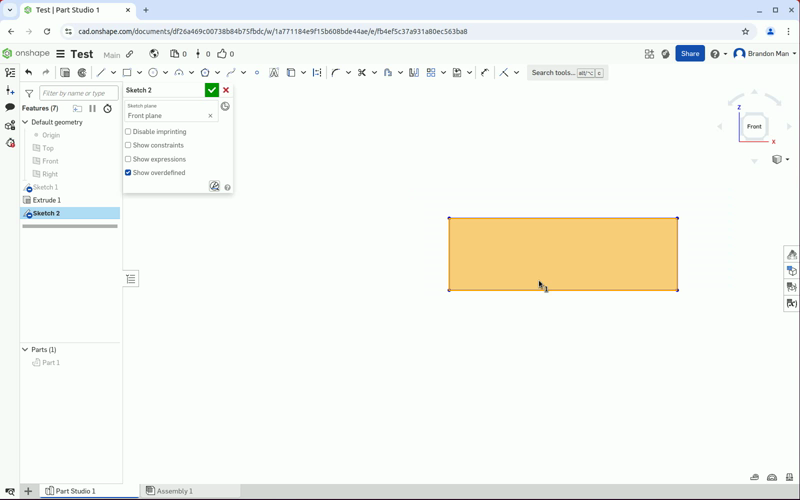
scroll(-6)
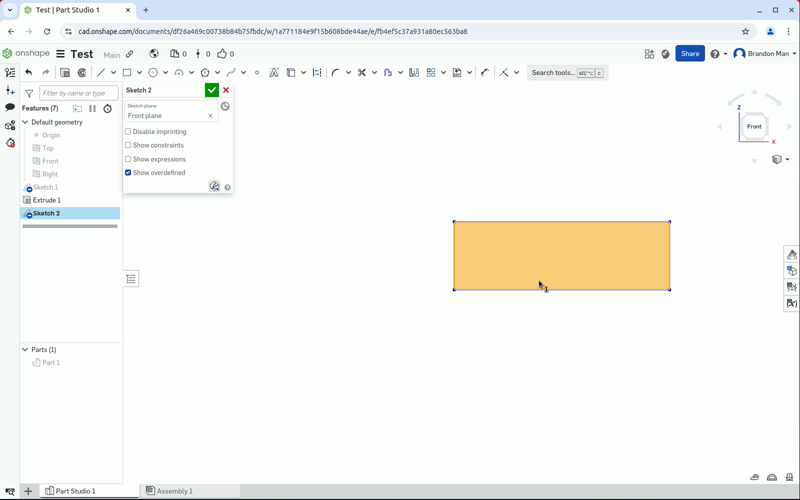
scroll(-6)
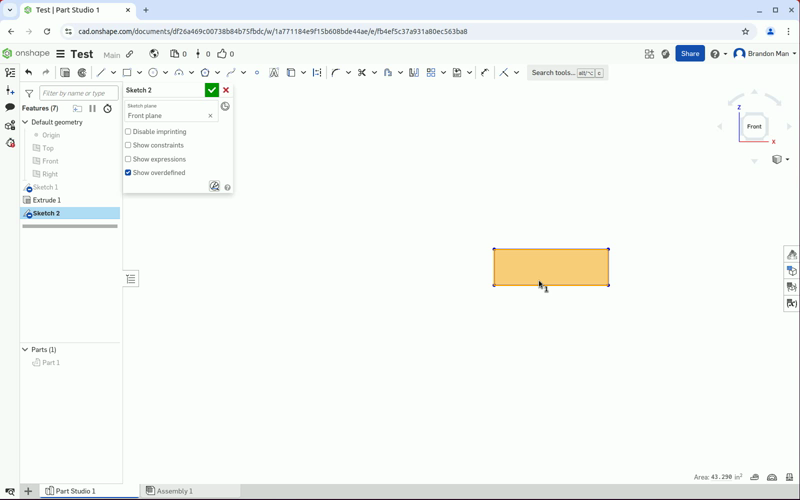
scroll(-6)
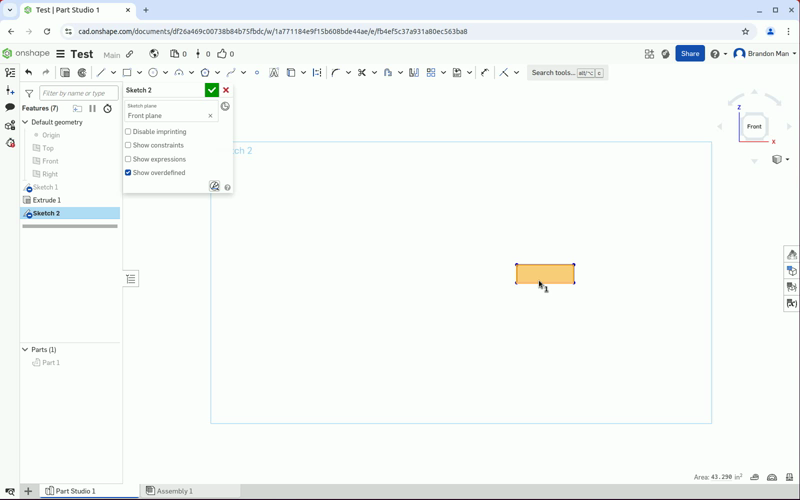
mouse_move(73, 352)
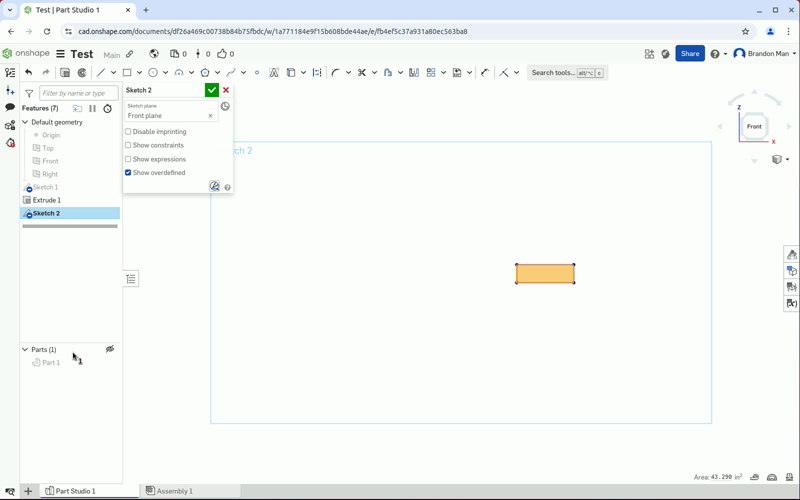
key(shift+y)
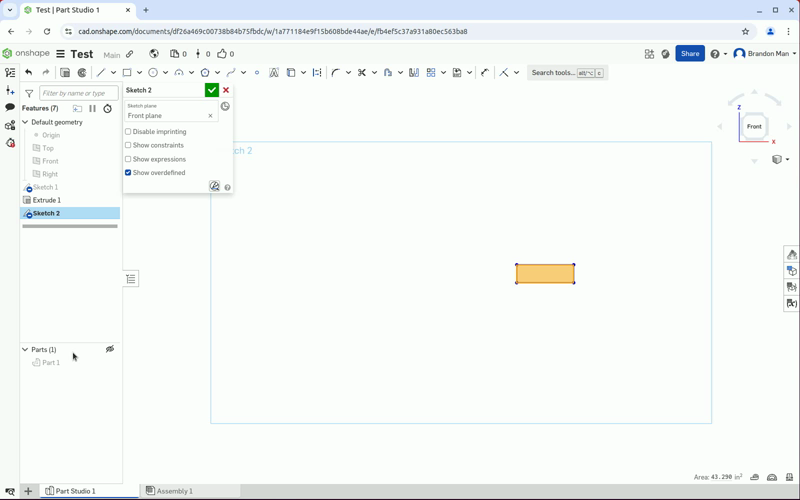
key(shift+e)
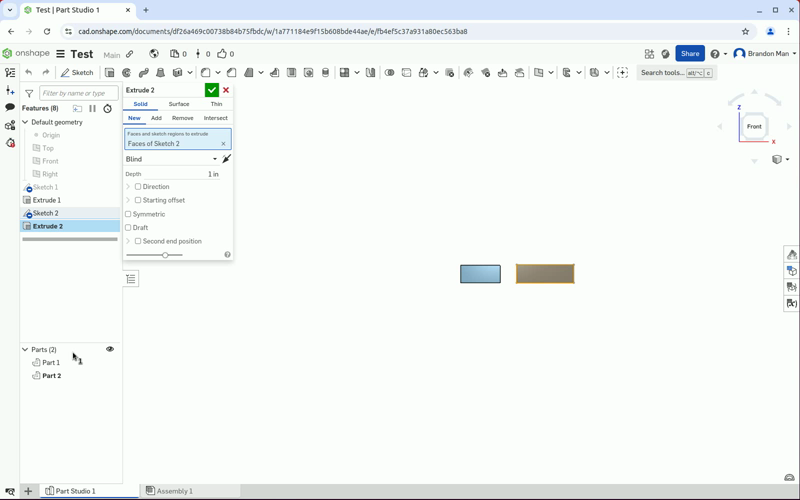
mouse_move(143, 106)
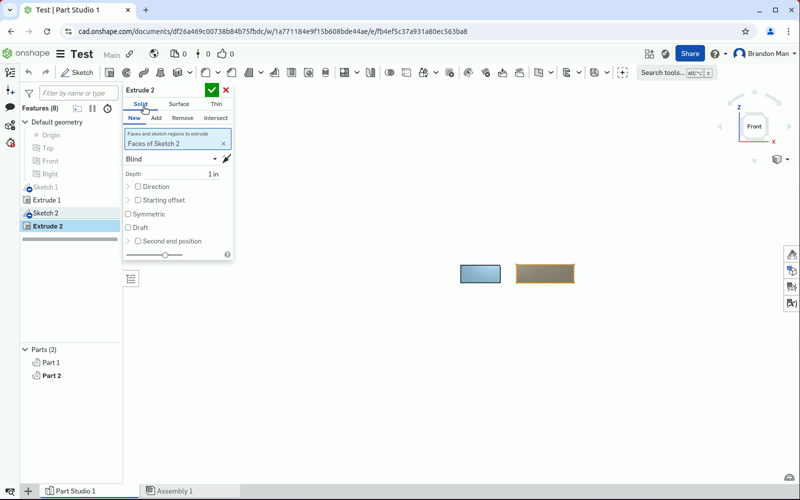
click(143, 106)
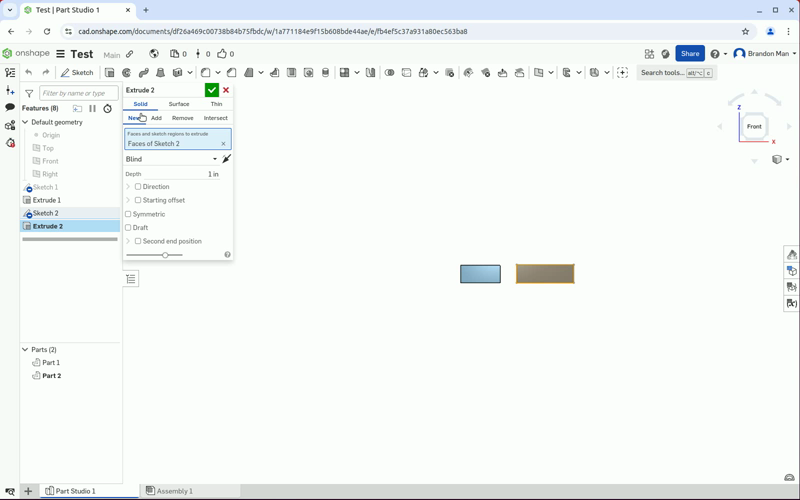
mouse_move(137, 120)
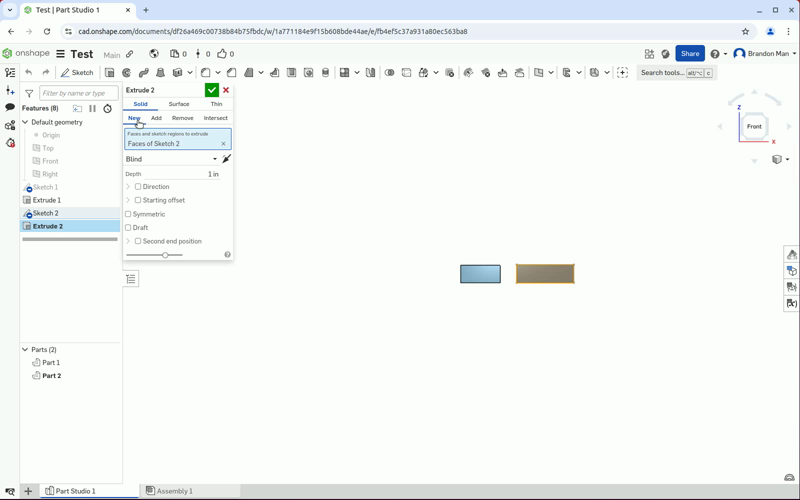
click(137, 120)
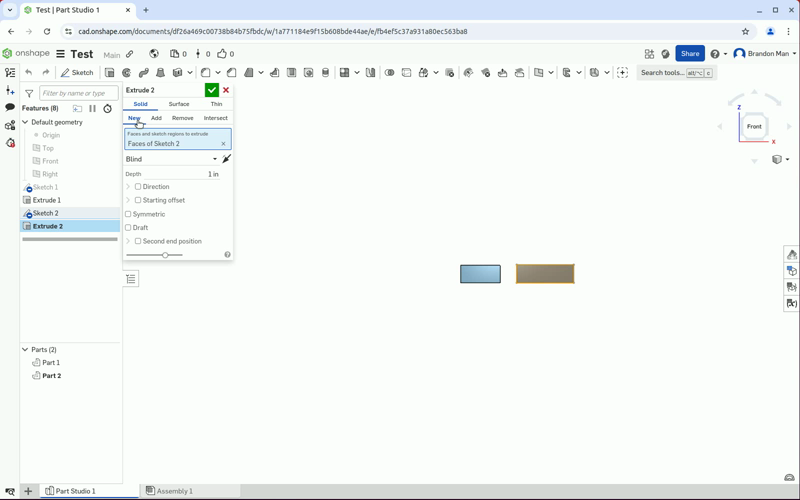
key(tab, 4)
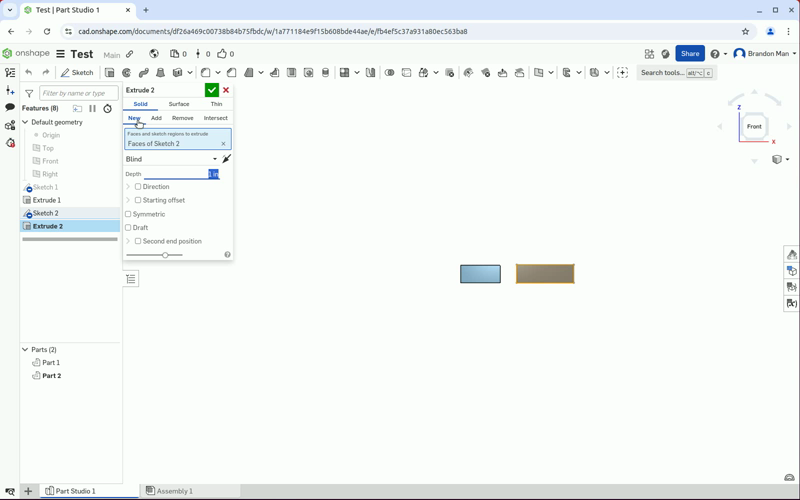
text(0.963)
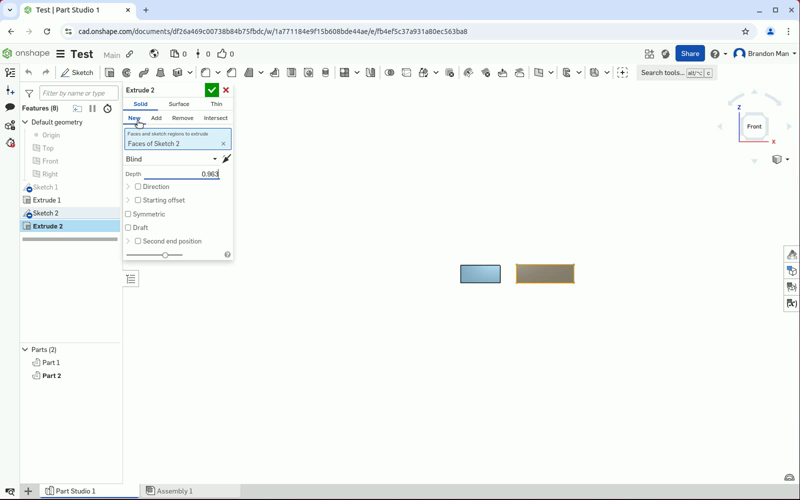
key(enter)
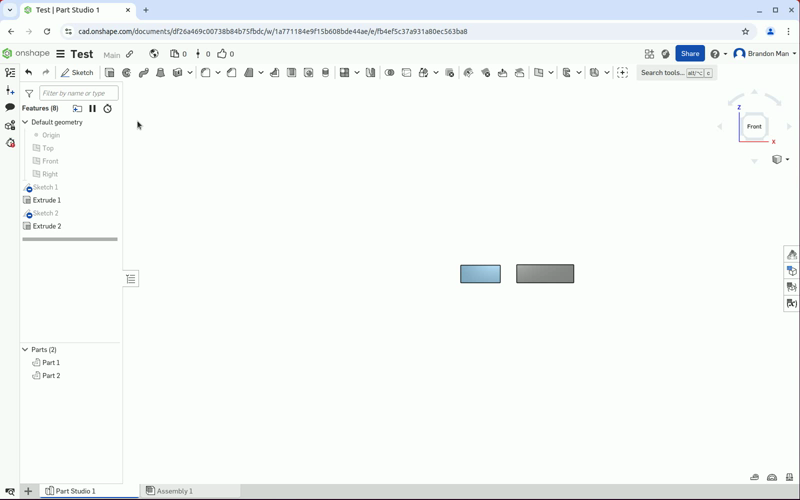
key(shift+h)
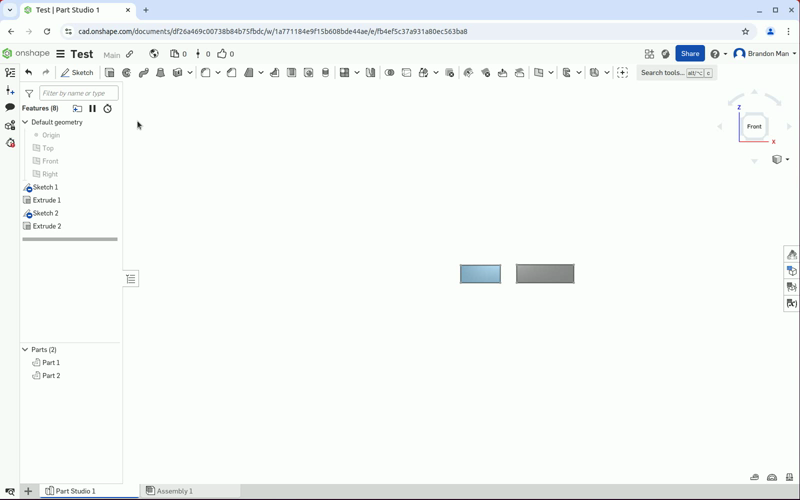
key(shift+h)
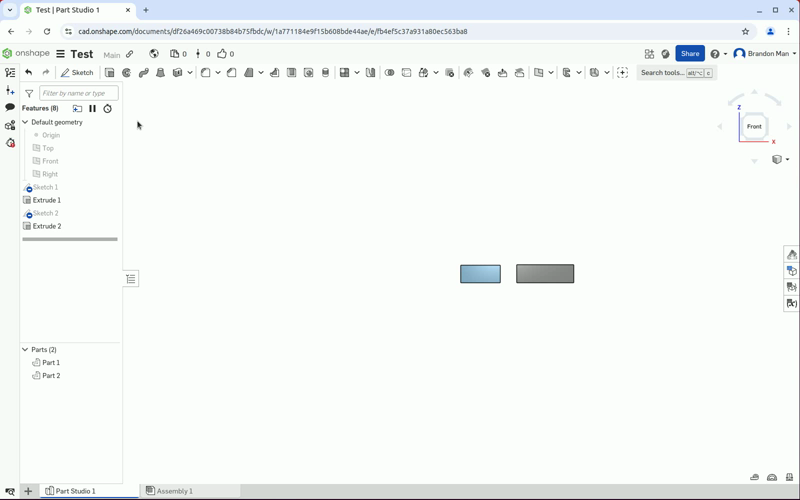
mouse_move(73, 189)
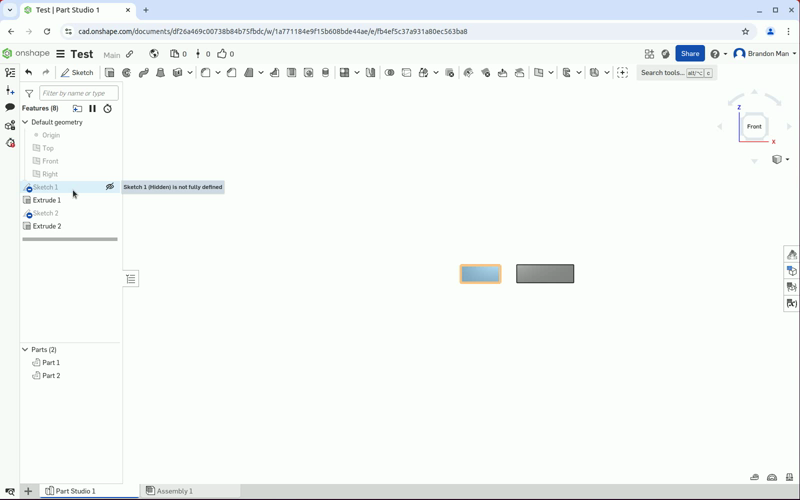
click(73, 189)
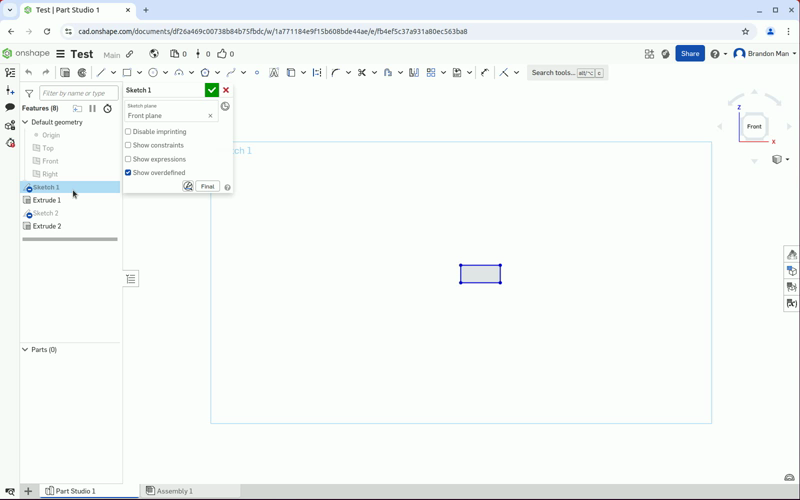
mouse_move(229, 92)
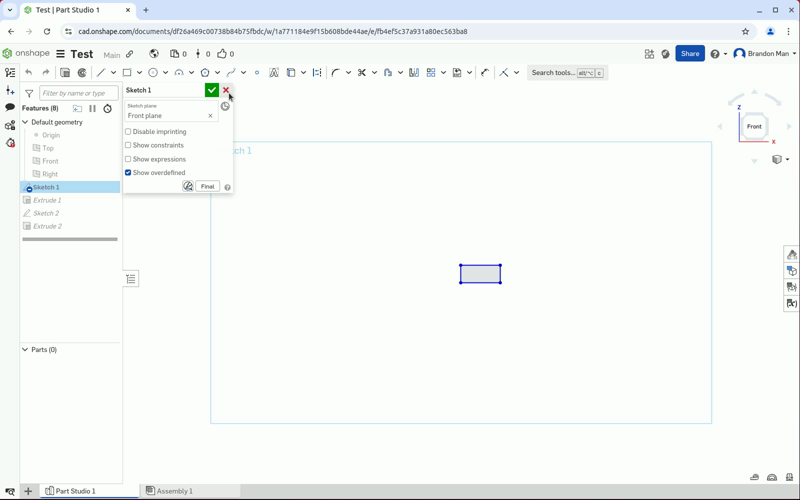
click(229, 92)
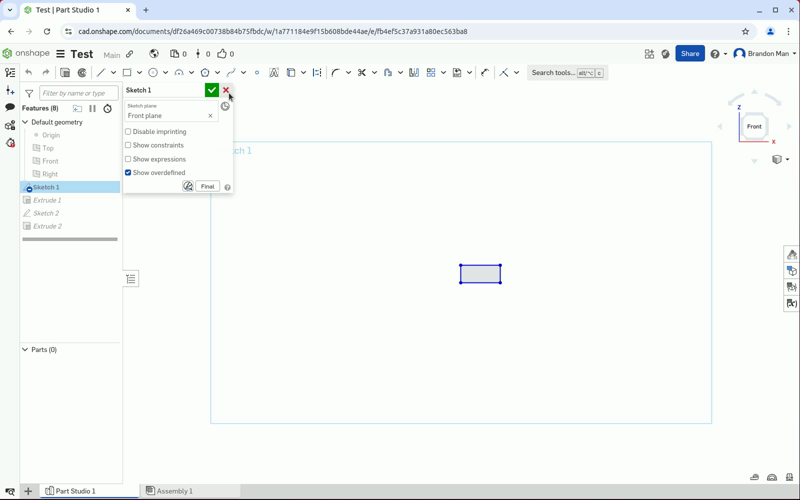
key(shift+s)
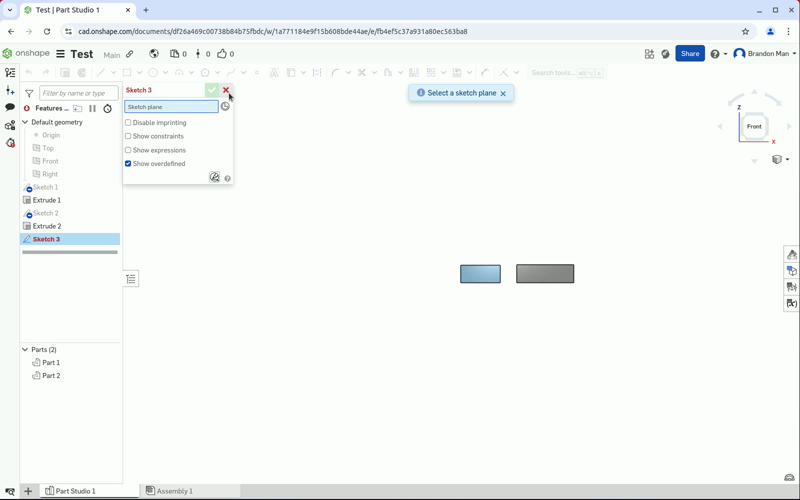
mouse_move(73, 163)
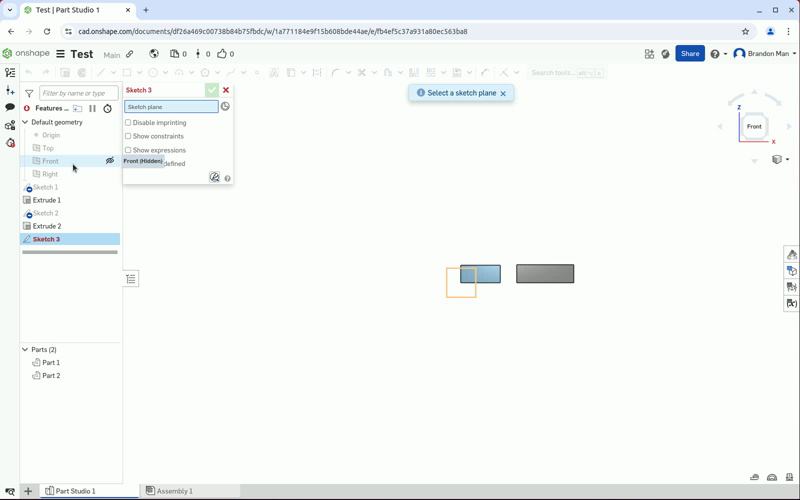
click(73, 163)
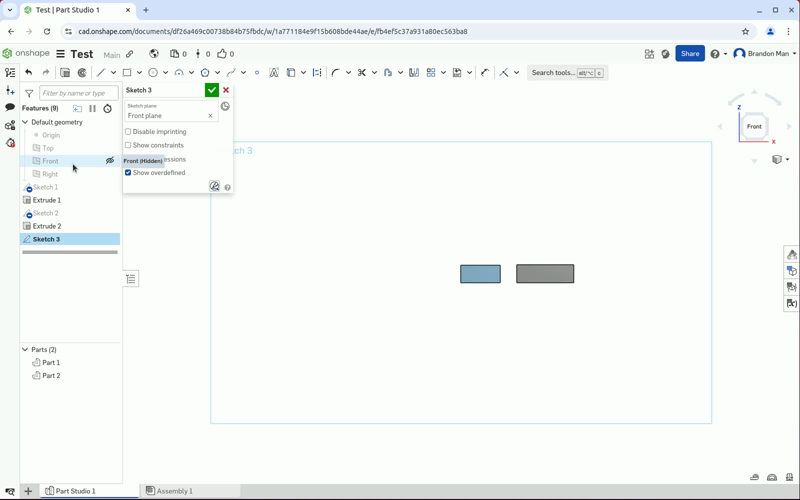
mouse_move(73, 352)
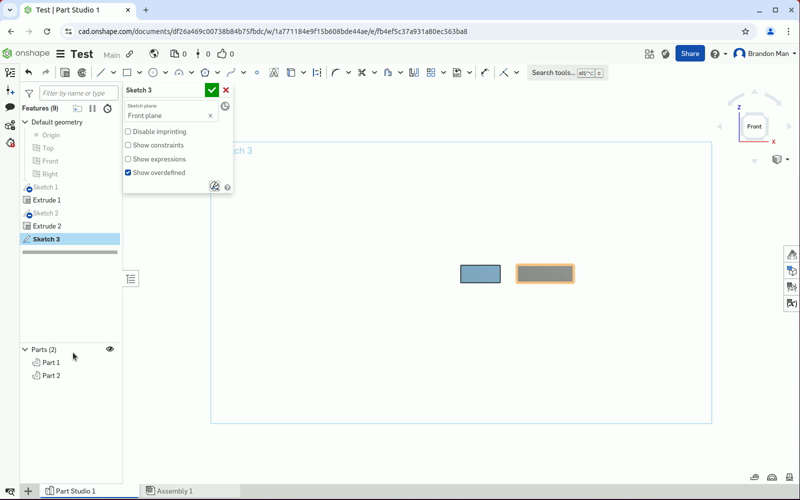
key(y)
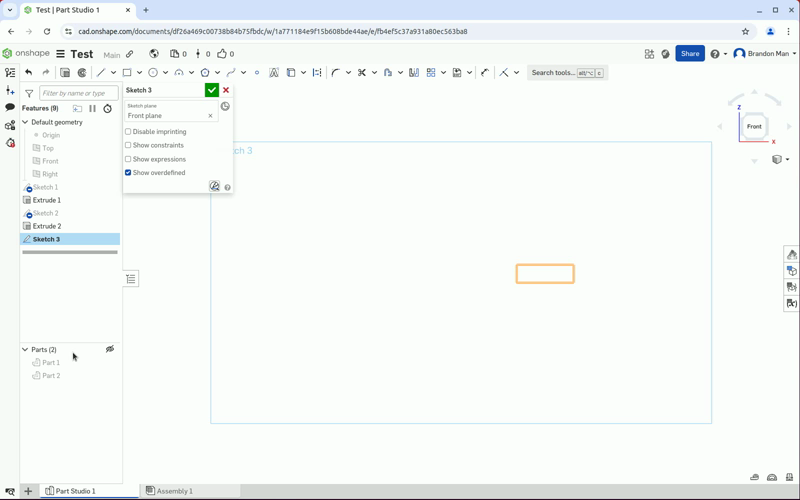
key(l)
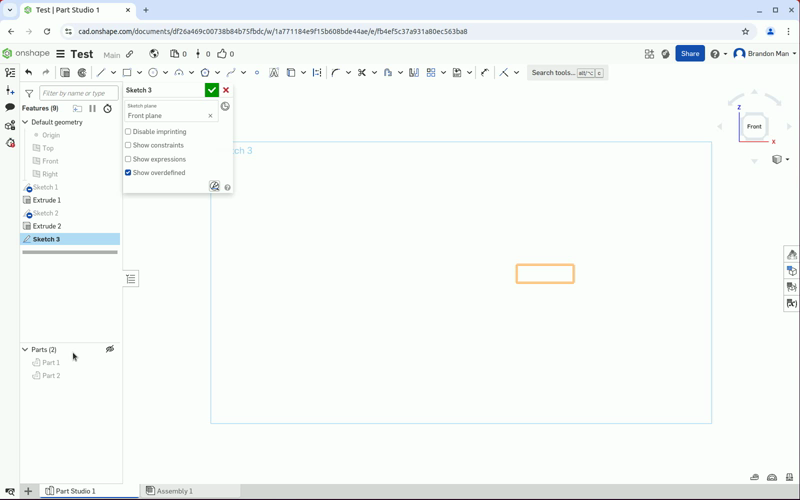
key_down(shift)
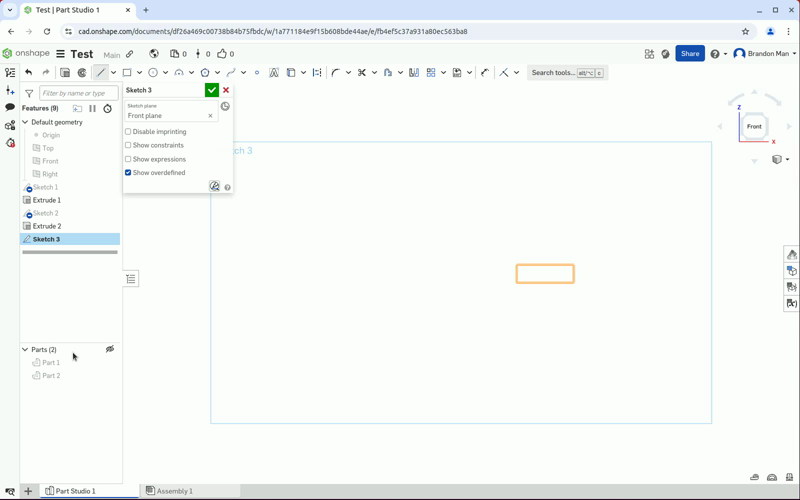
mouse_move(460, 313)
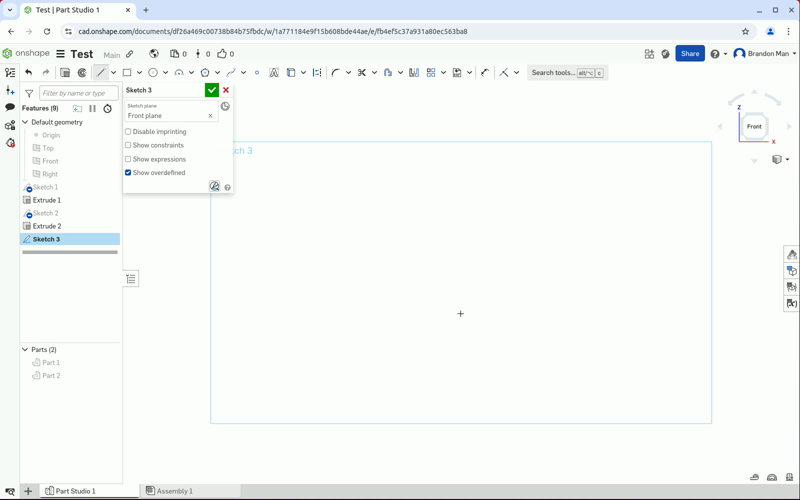
click(460, 313)
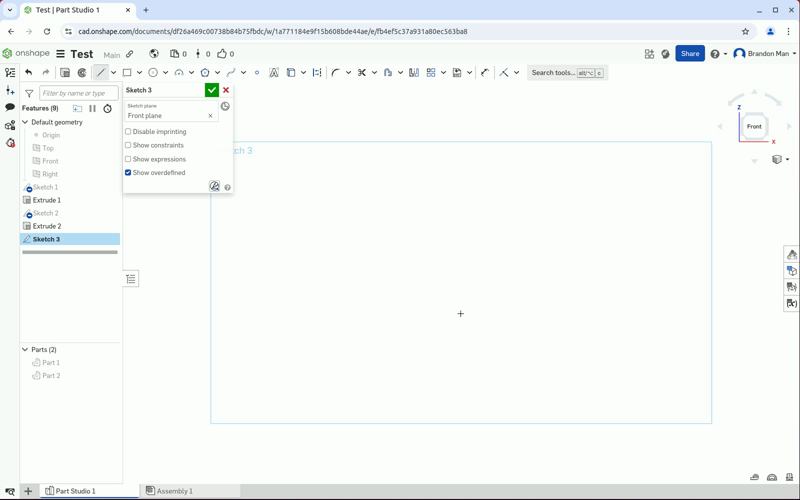
key_up(shift)
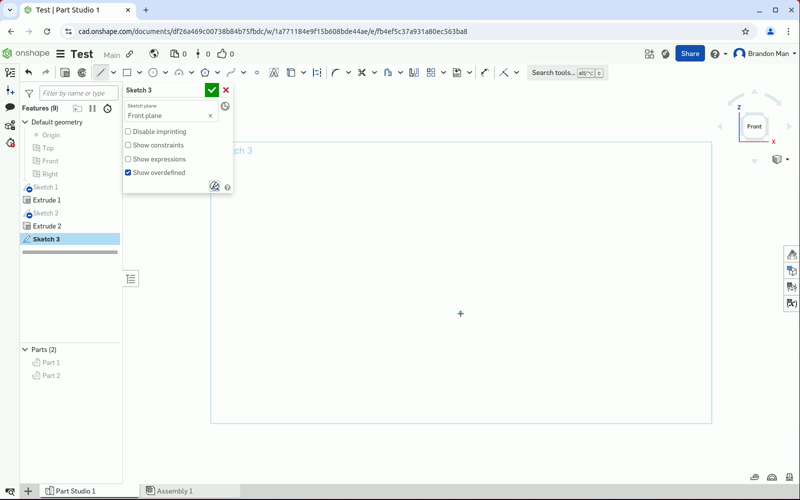
key_down(shift)
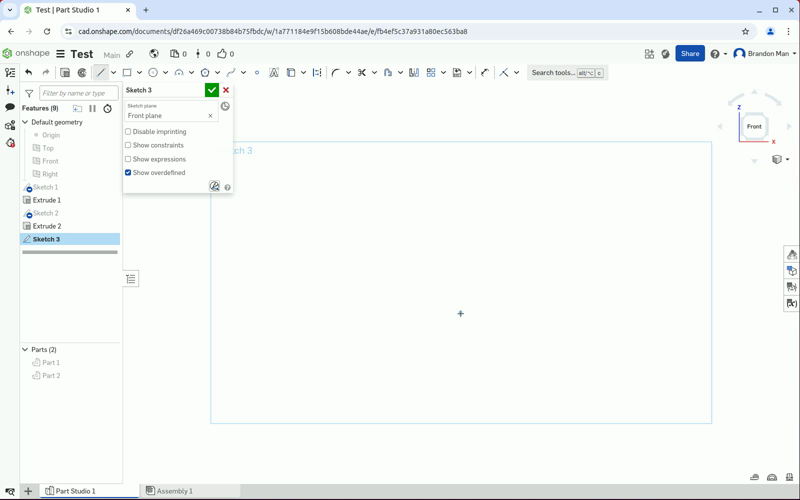
mouse_move(490, 313)
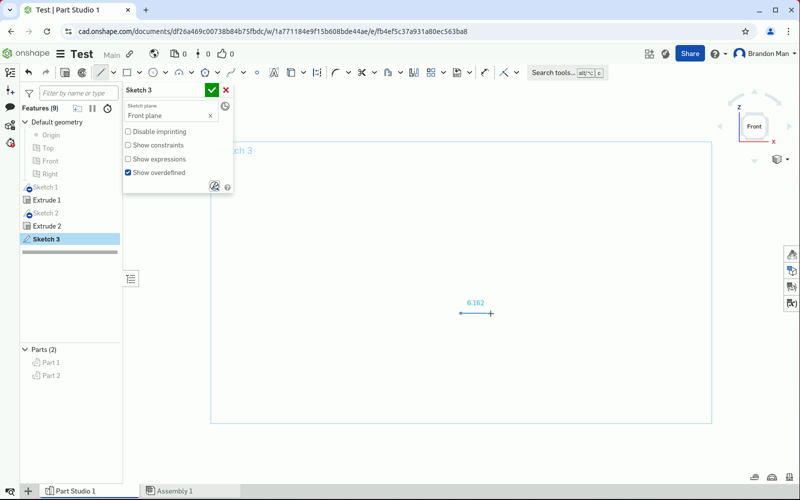
mouse_move(462, 315)
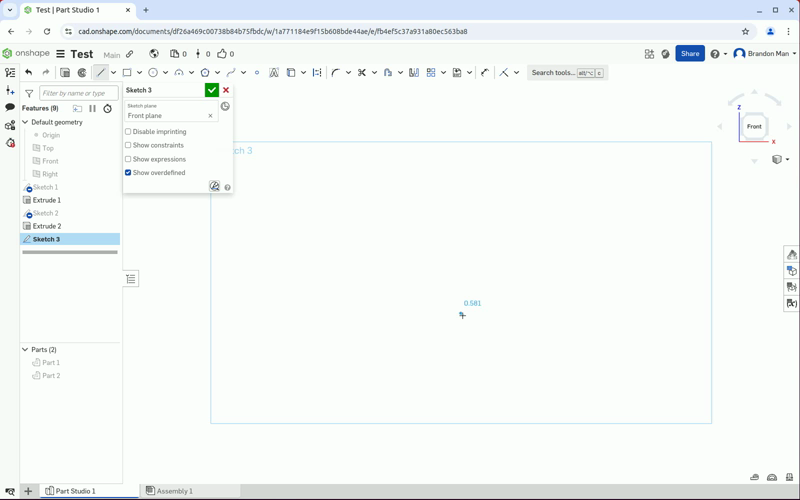
scroll(6)
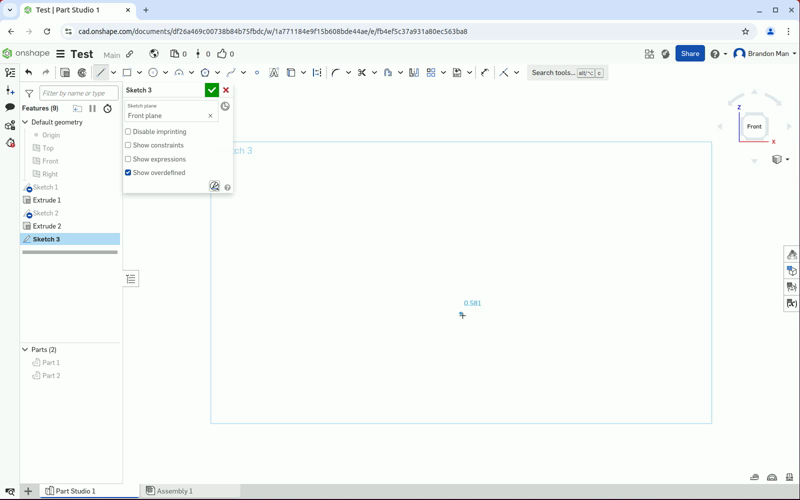
scroll(6)
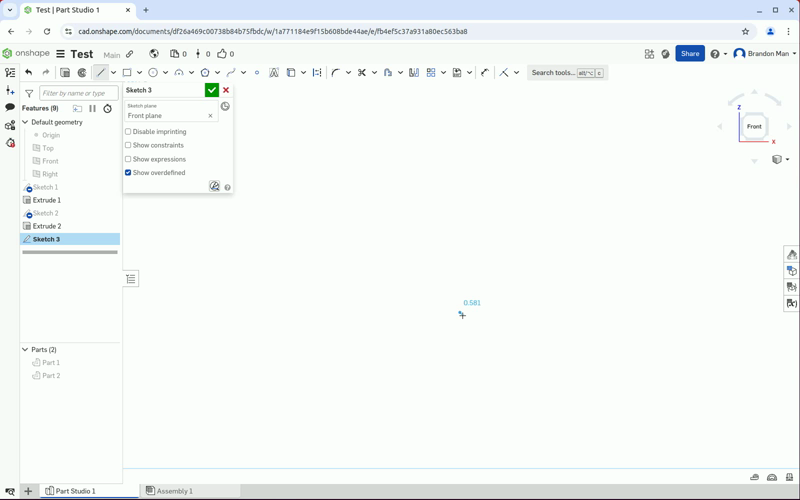
scroll(6)
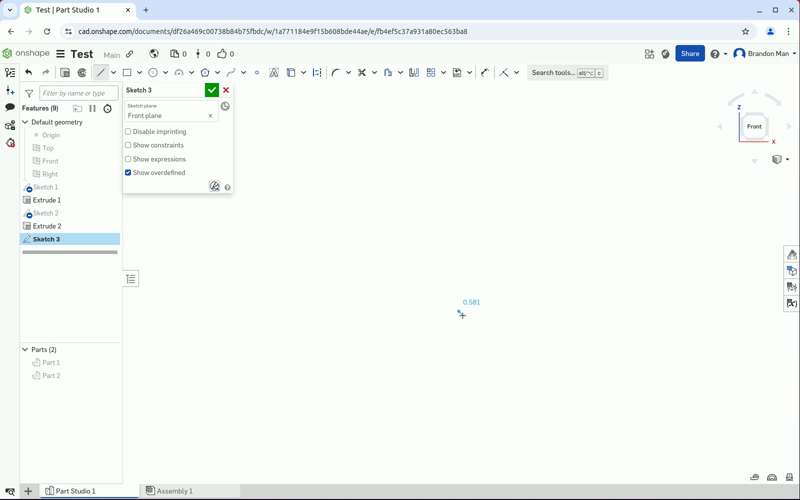
scroll(6)
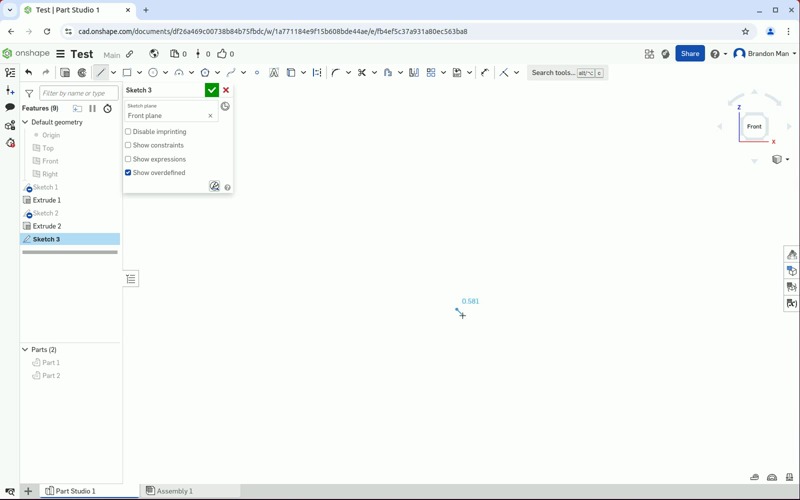
scroll(6)
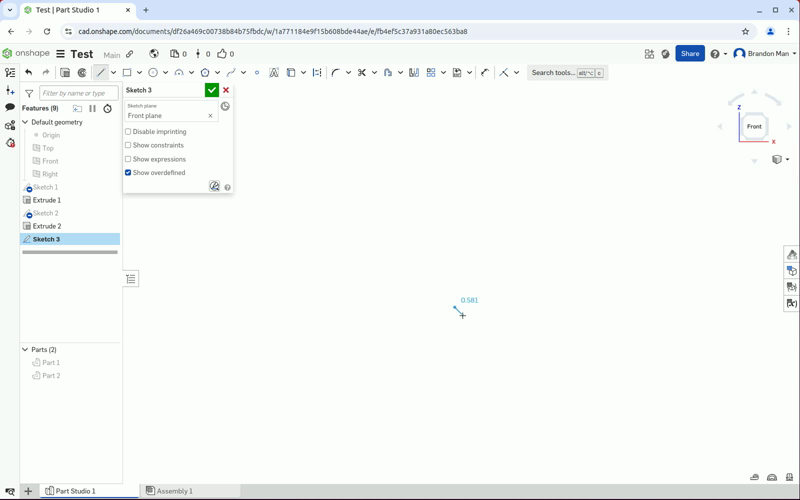
scroll(6)
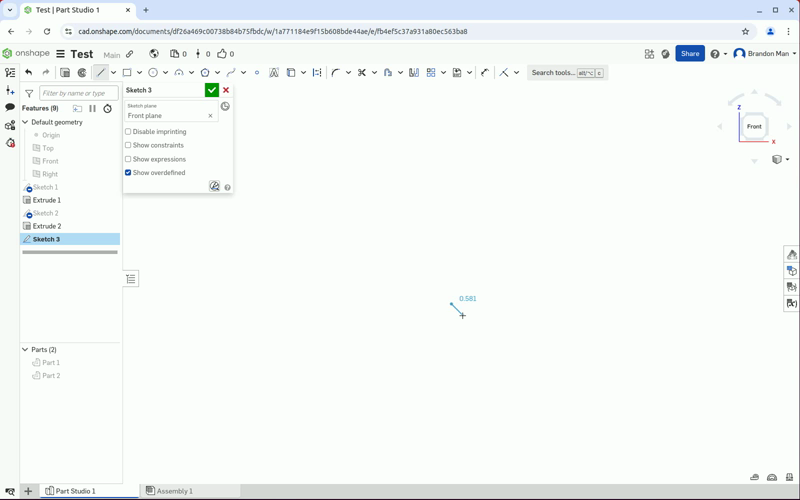
scroll(6)
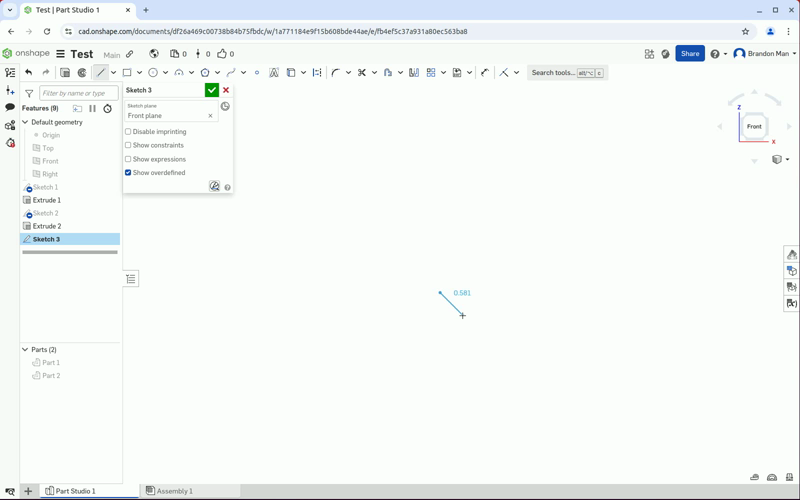
click(462, 315)
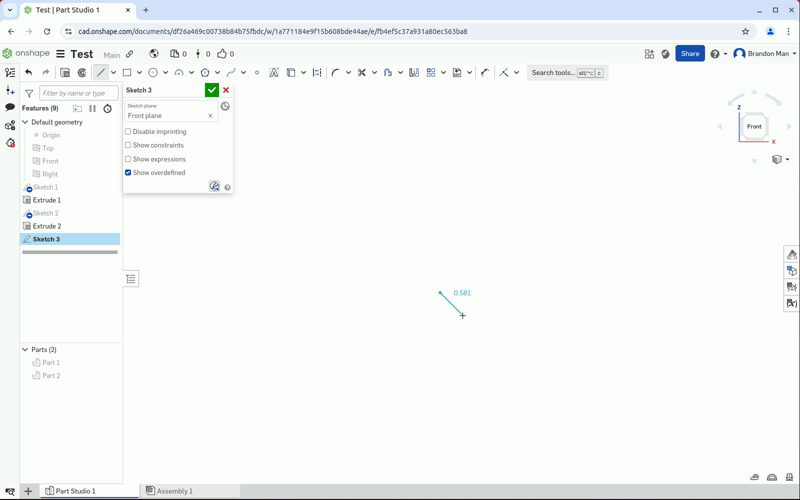
scroll(-6)
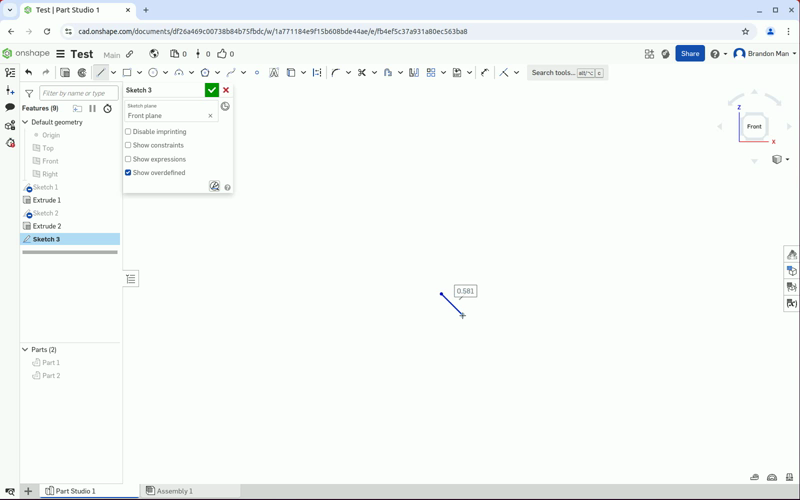
scroll(-6)
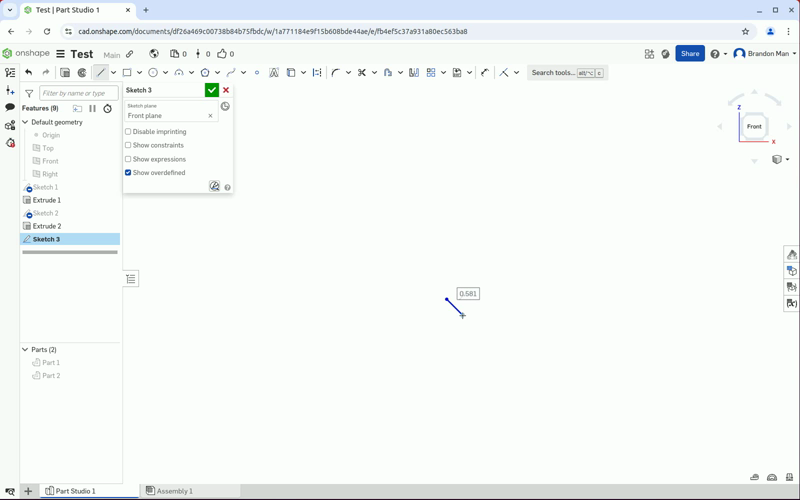
scroll(-6)
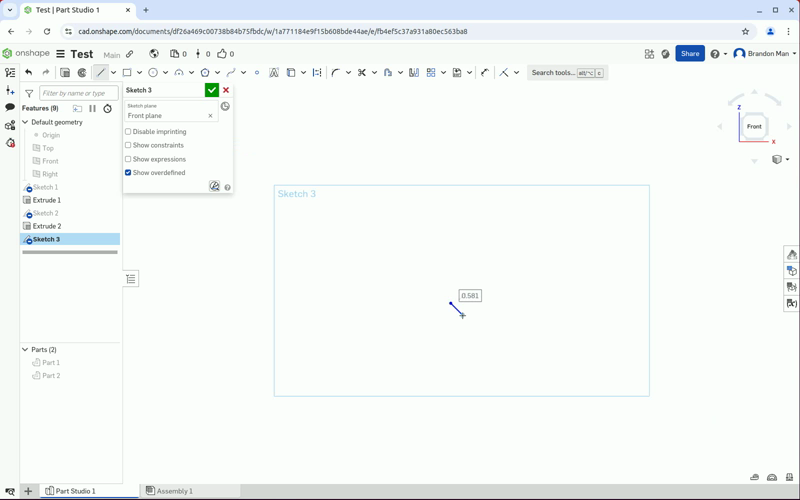
scroll(-6)
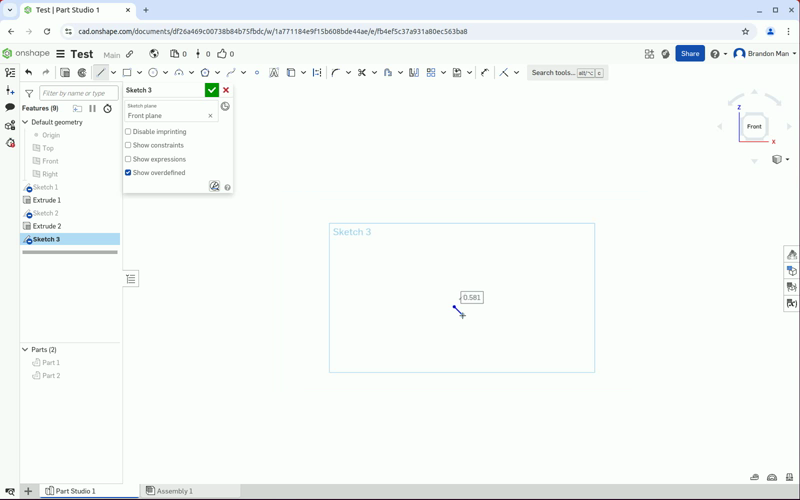
scroll(-6)
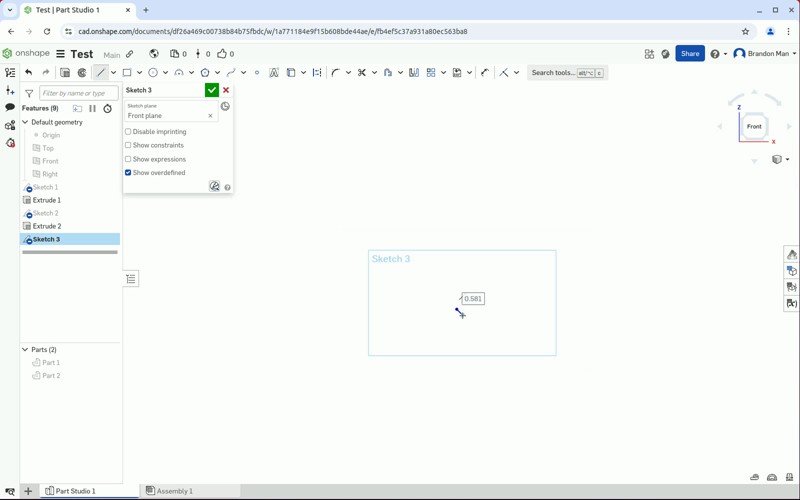
scroll(-6)
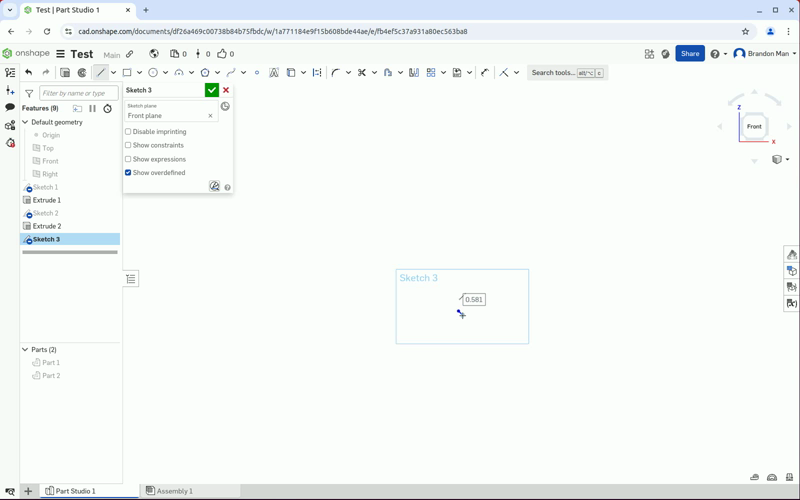
scroll(-6)
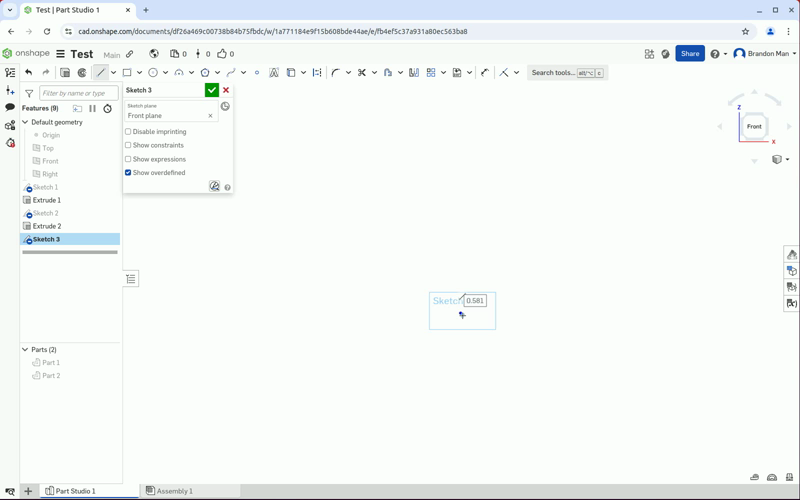
key_up(shift)
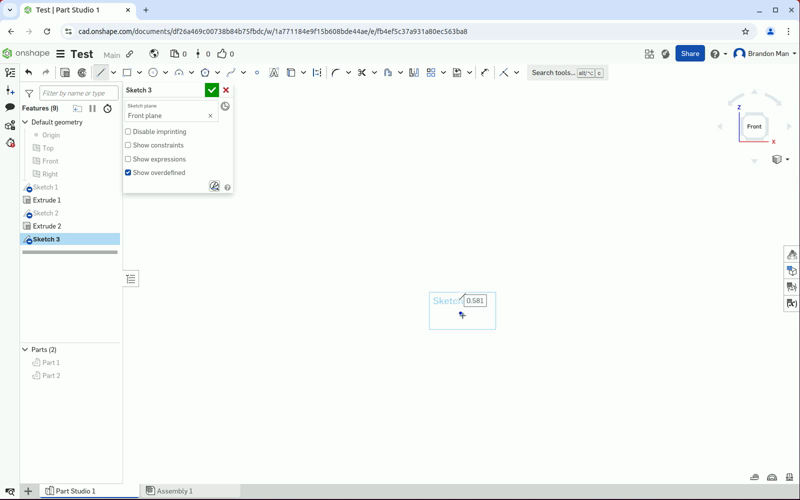
key_down(shift)
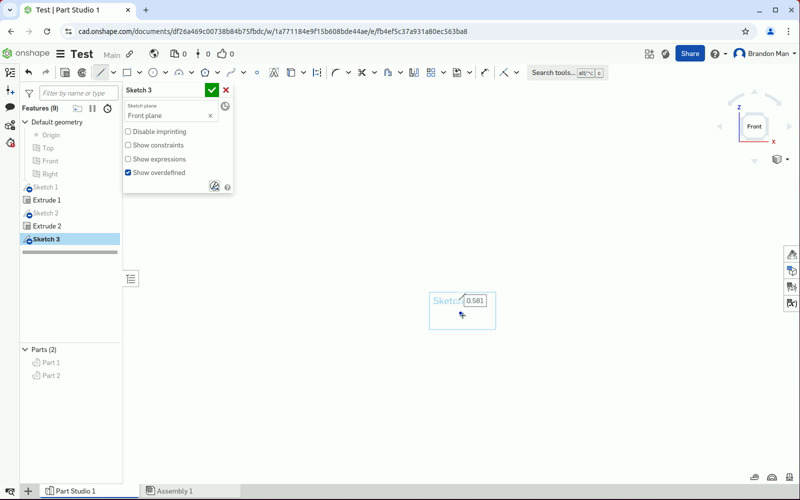
mouse_move(492, 315)
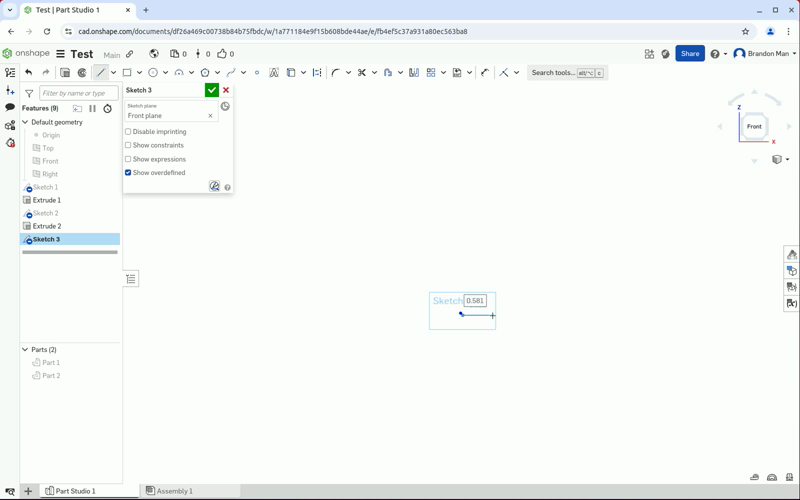
mouse_move(470, 315)
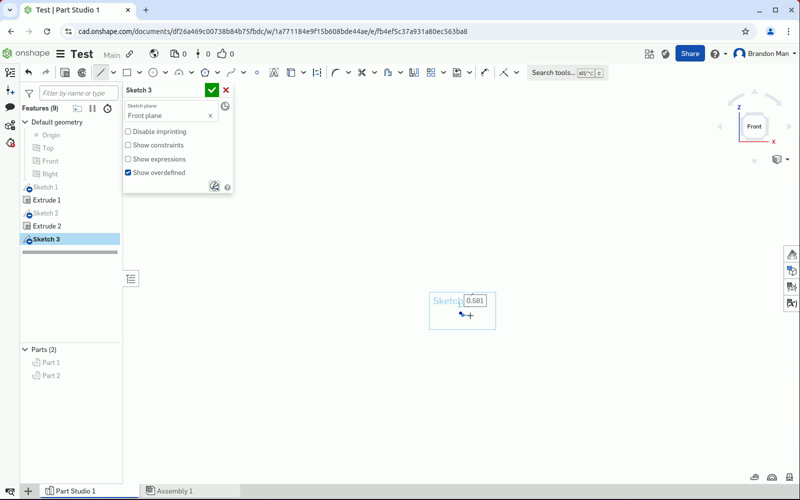
click(470, 315)
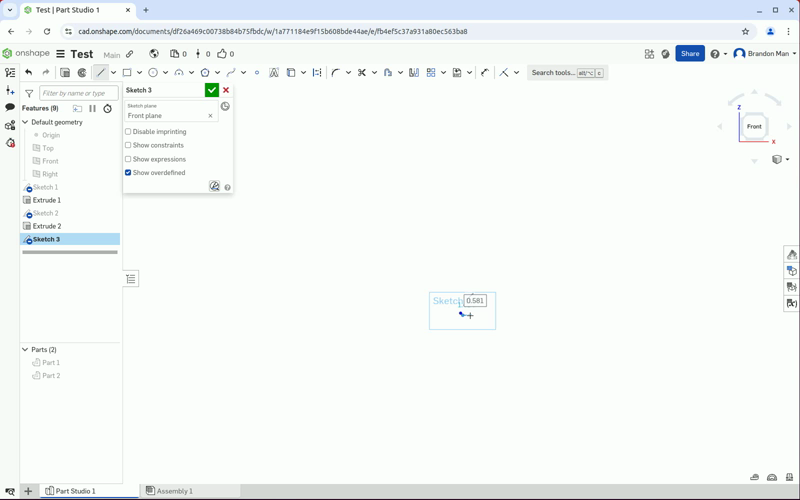
key_up(shift)
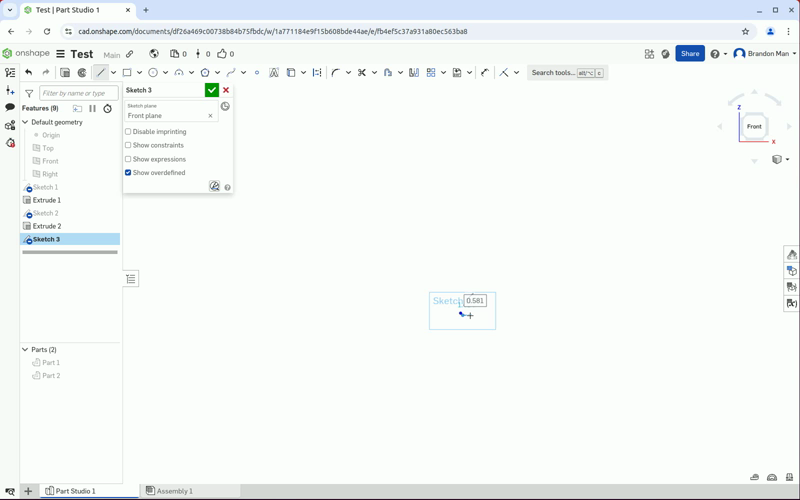
key(esc)
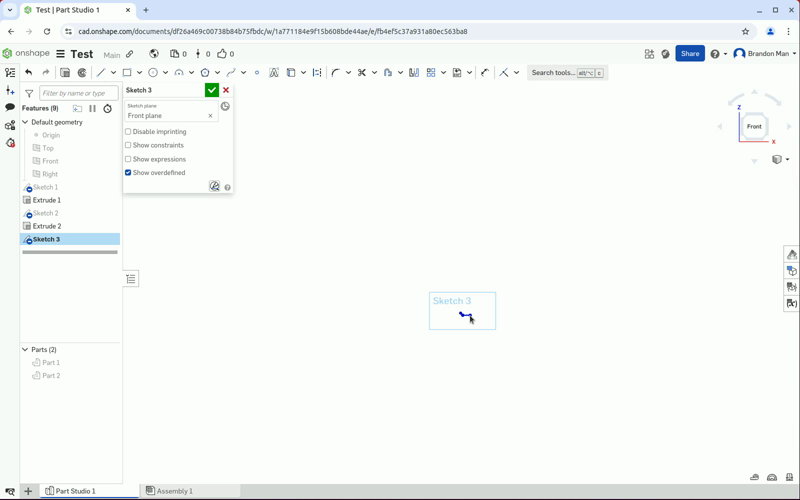
key(a)
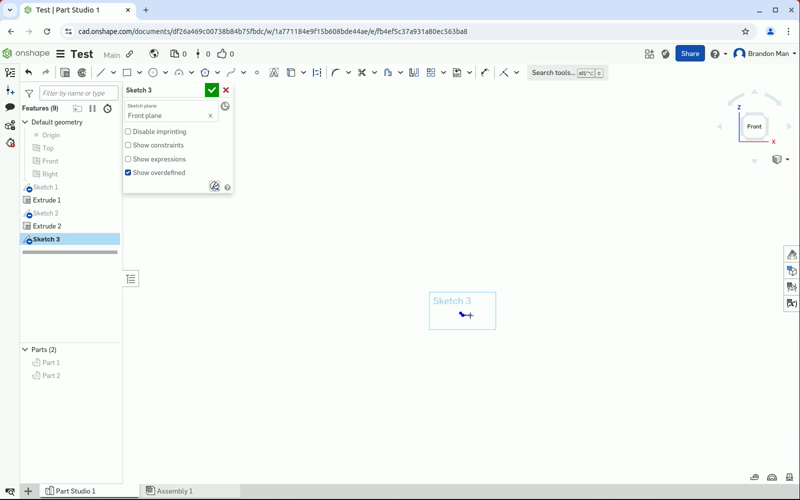
mouse_move(470, 315)
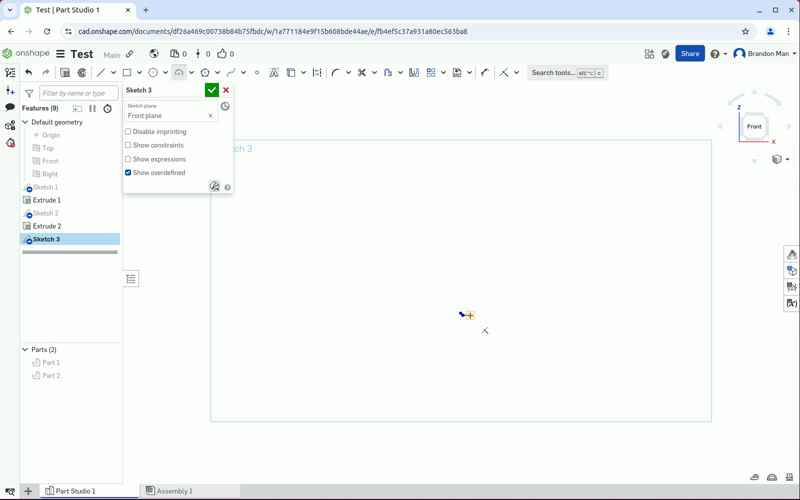
click(470, 315)
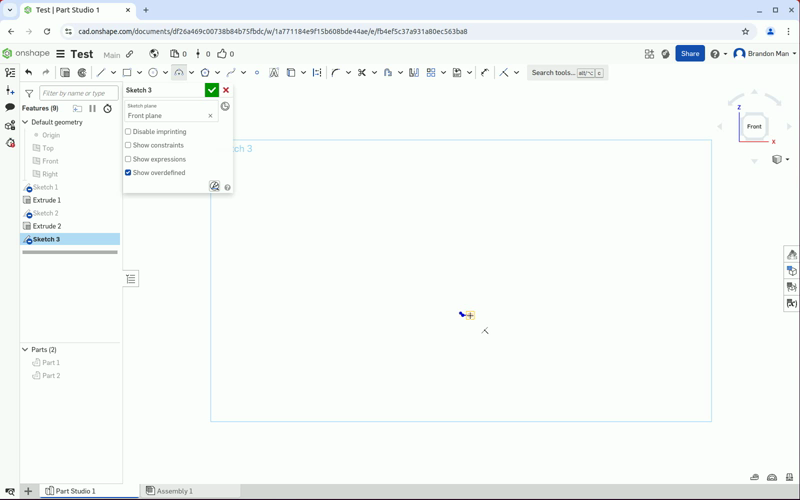
key_down(shift)
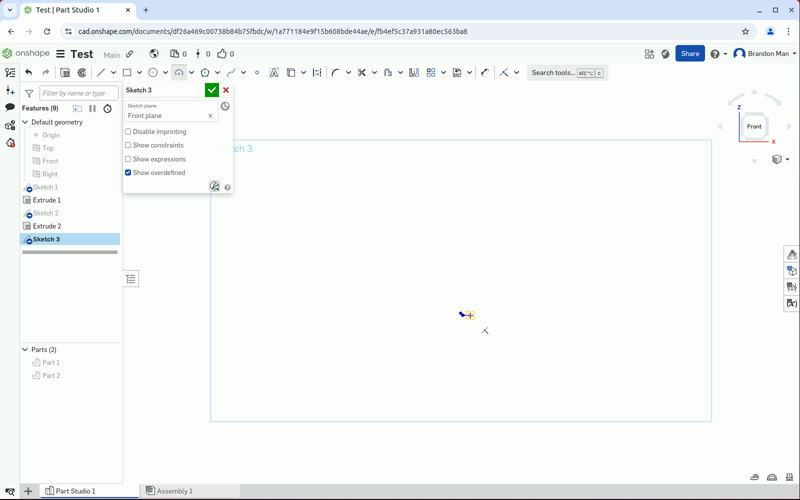
mouse_move(471, 317)
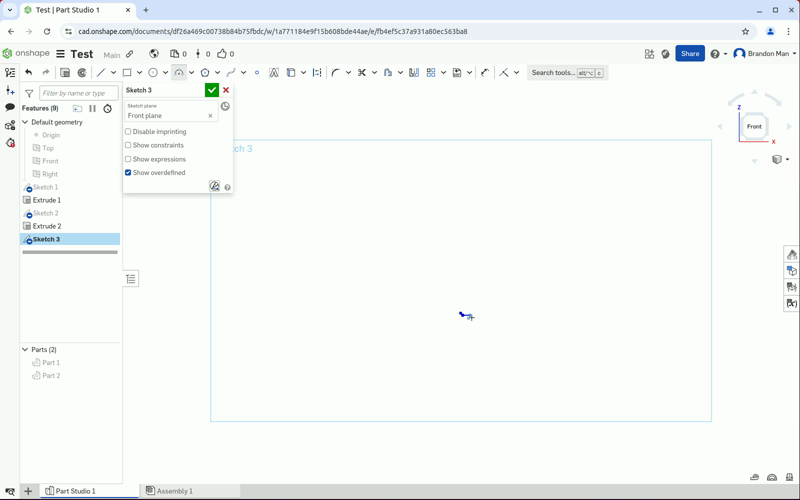
scroll(6)
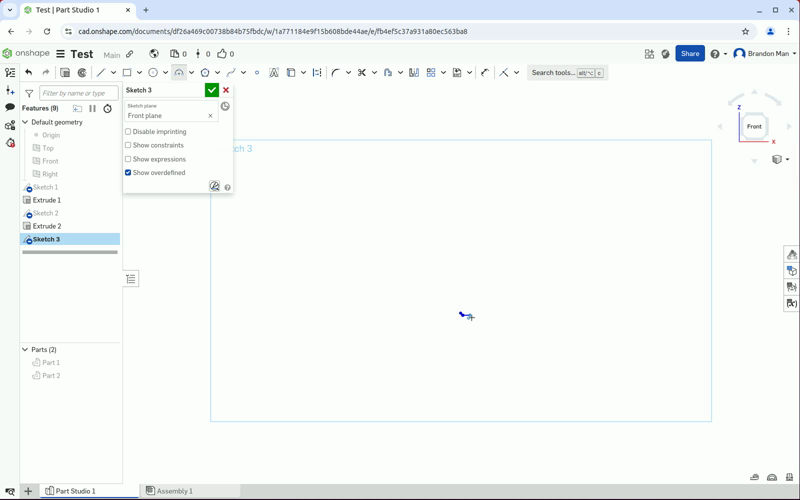
scroll(6)
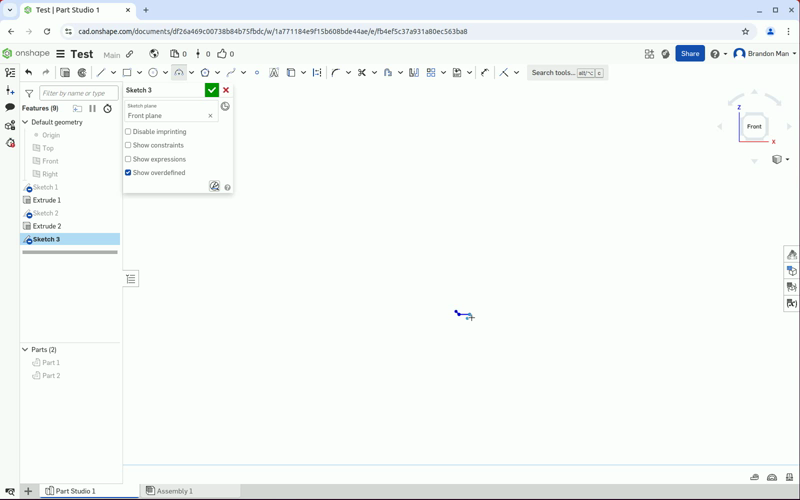
scroll(6)
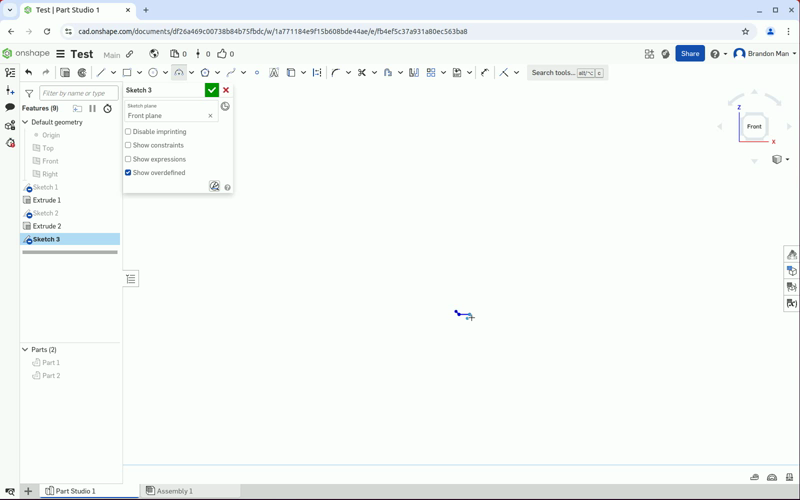
scroll(6)
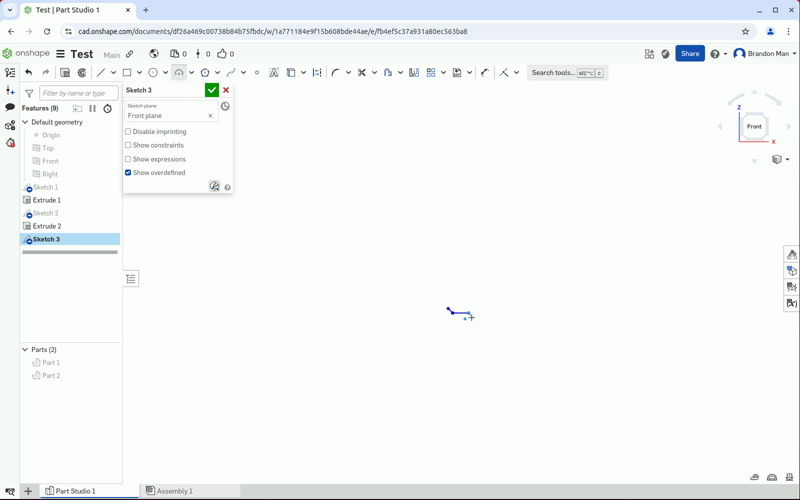
scroll(6)
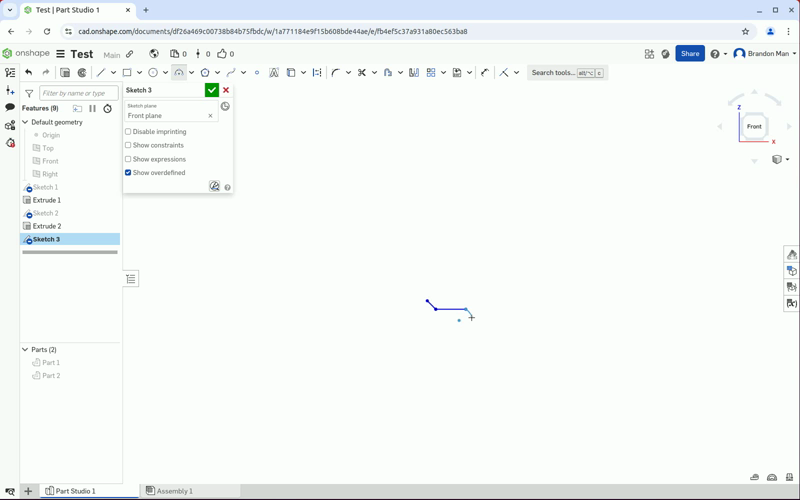
scroll(6)
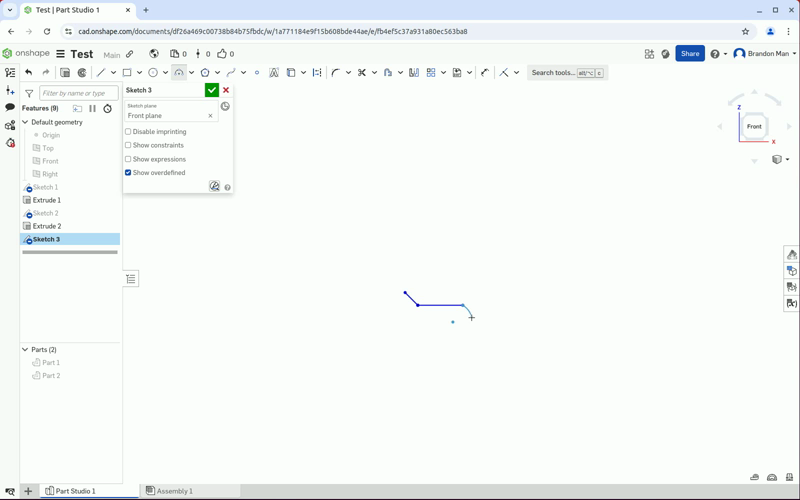
scroll(6)
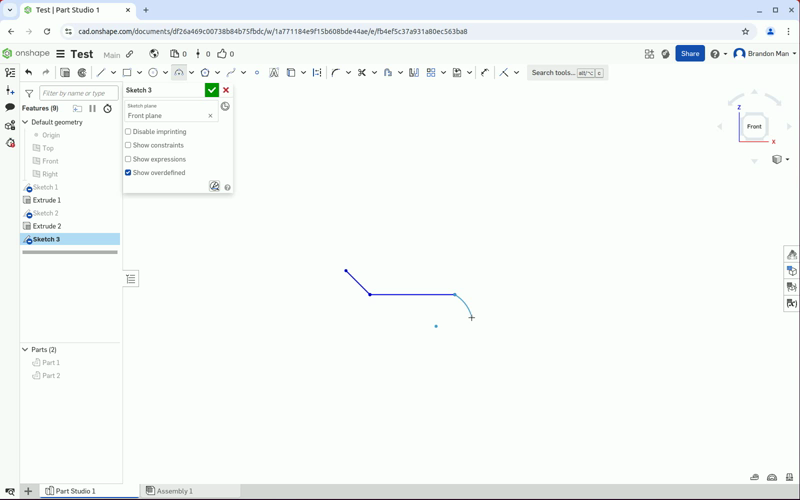
click(471, 317)
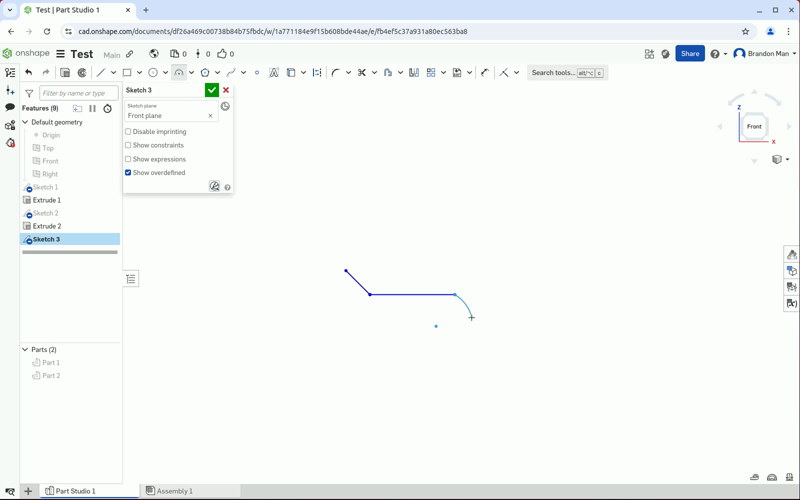
scroll(-6)
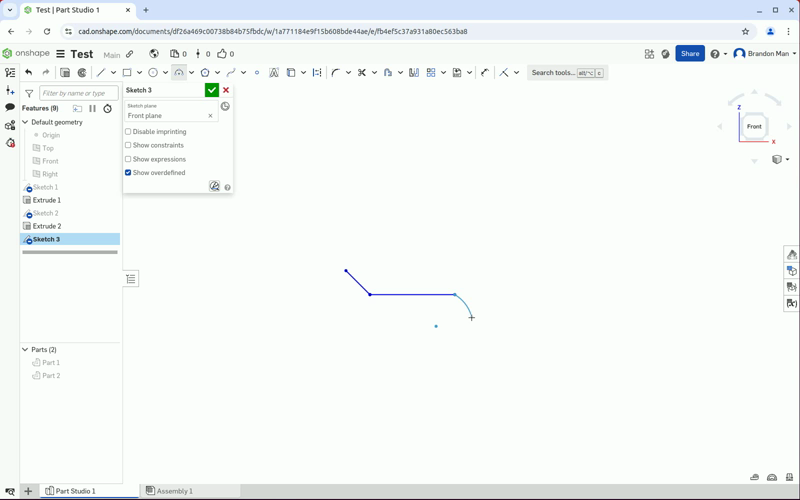
scroll(-6)
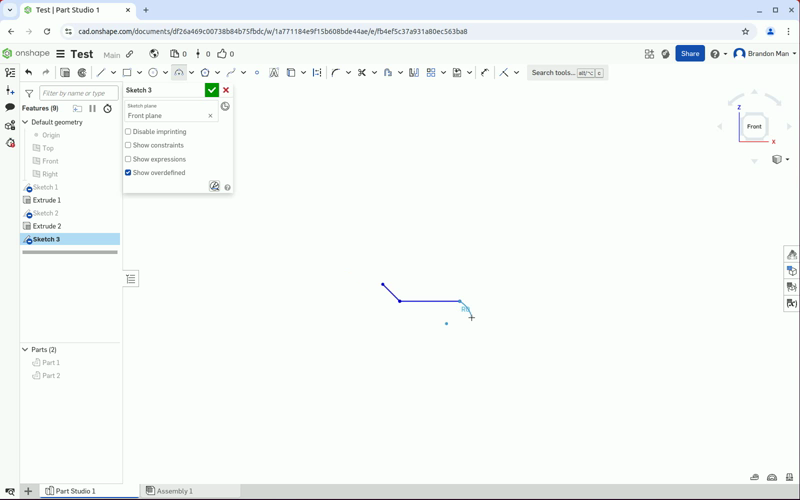
scroll(-6)
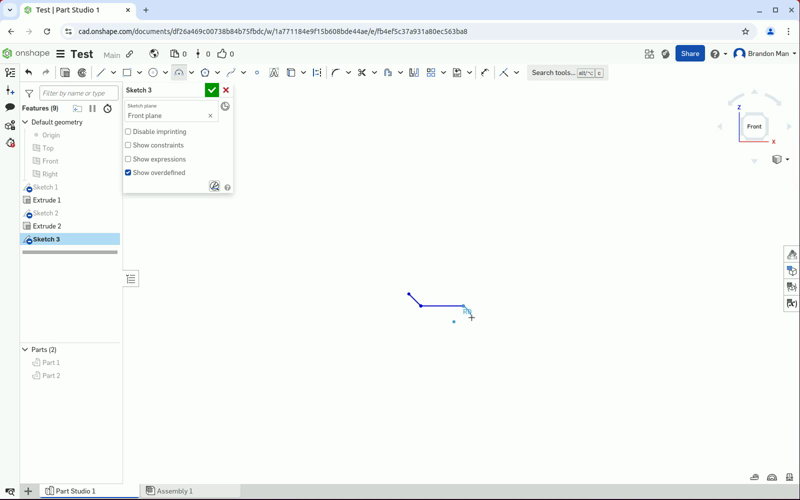
scroll(-6)
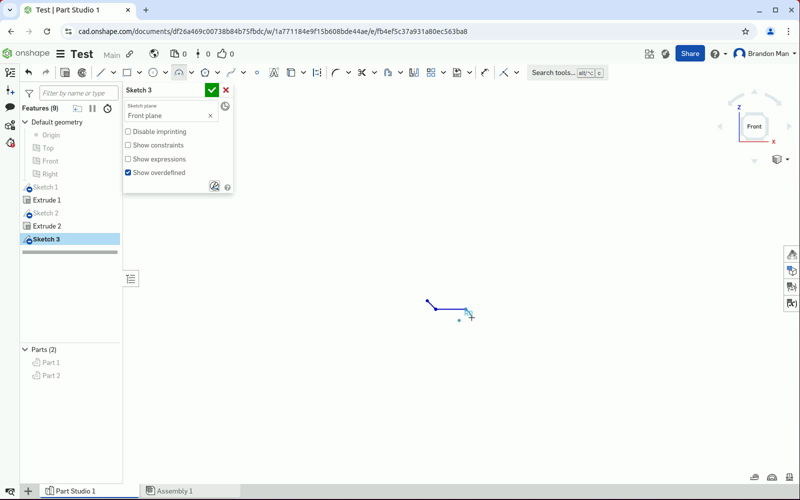
scroll(-6)
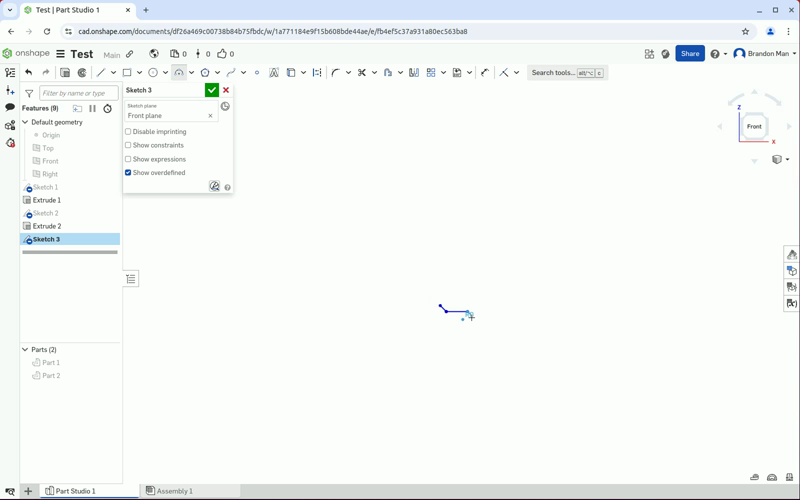
scroll(-6)
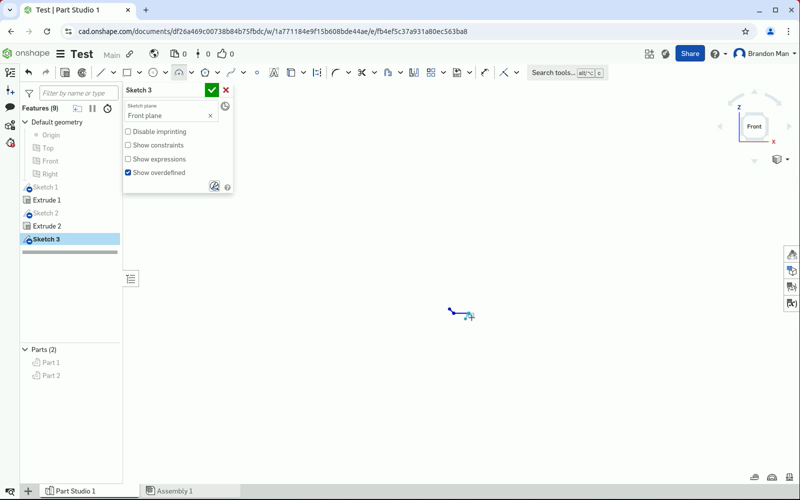
scroll(-6)
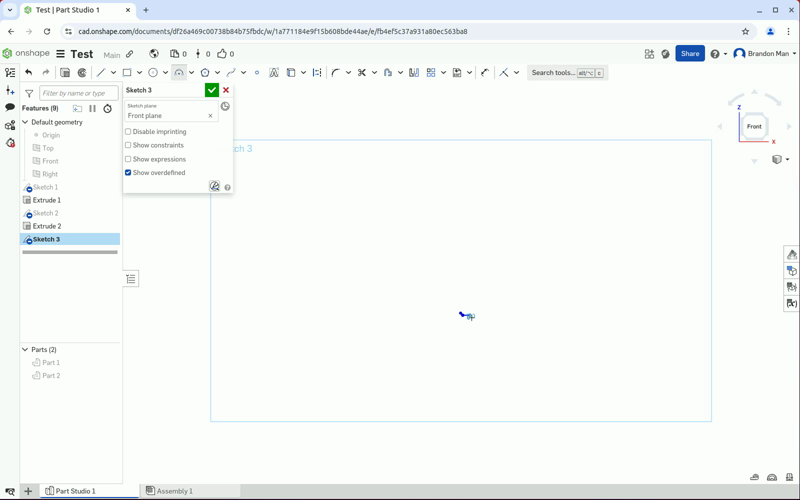
mouse_move(471, 315)
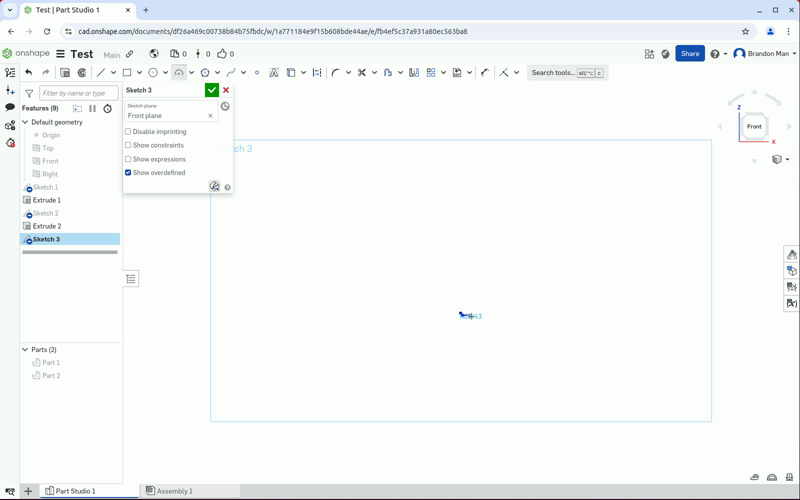
scroll(6)
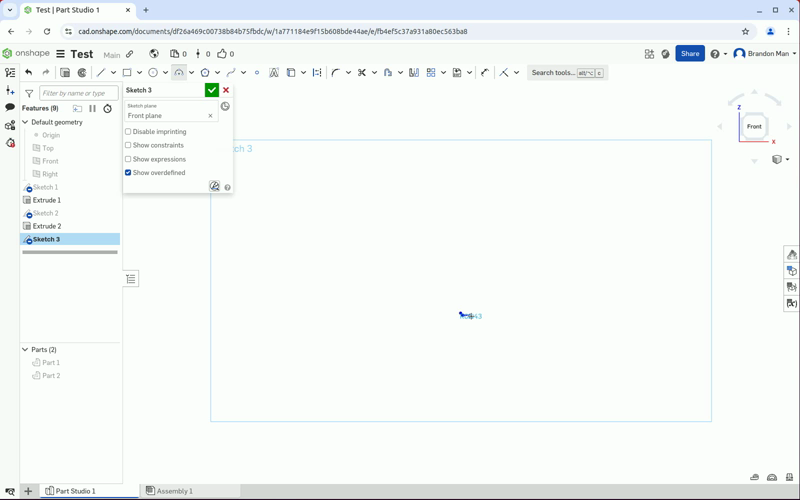
scroll(6)
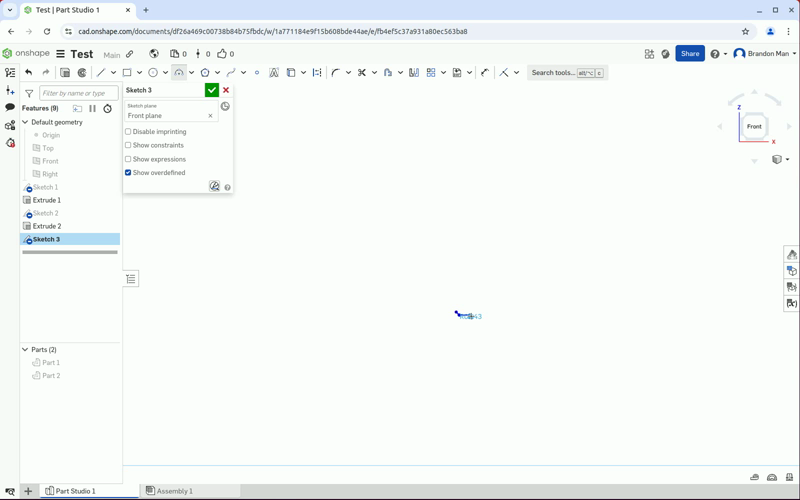
scroll(6)
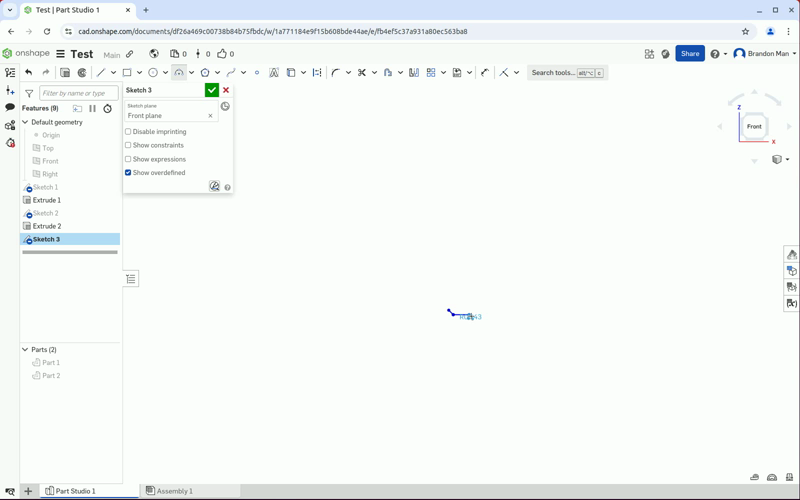
scroll(6)
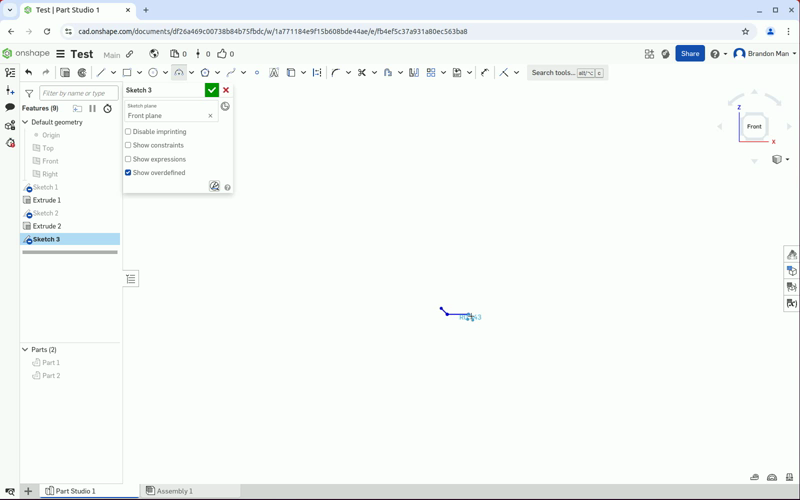
scroll(6)
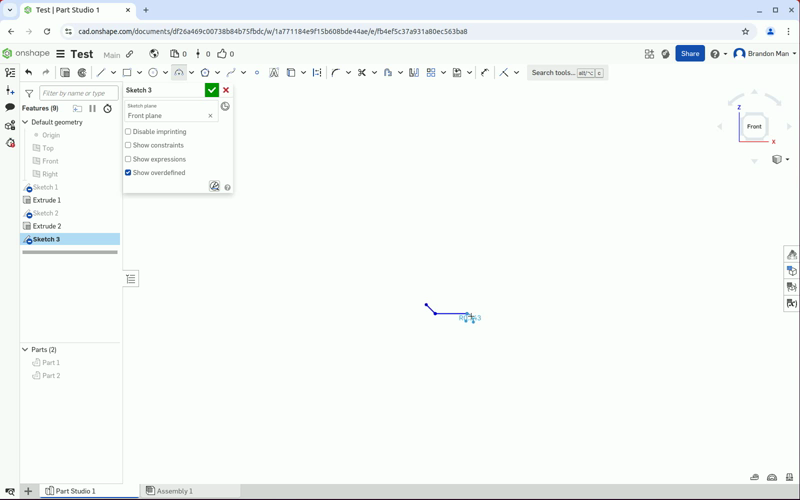
scroll(6)
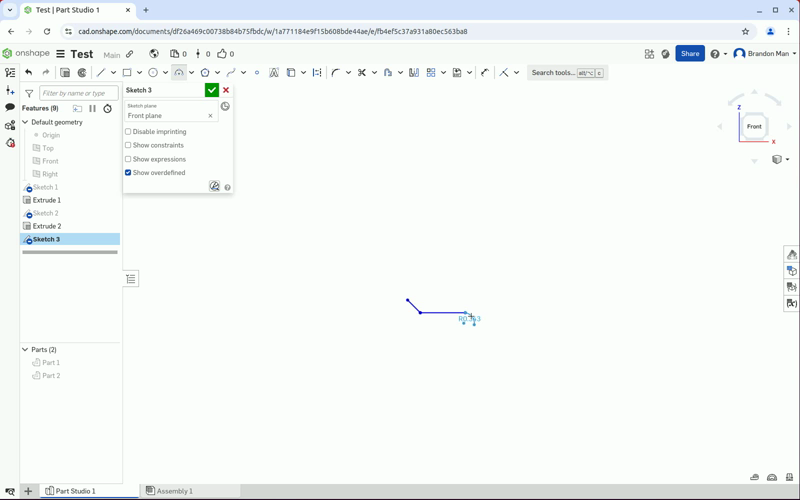
scroll(6)
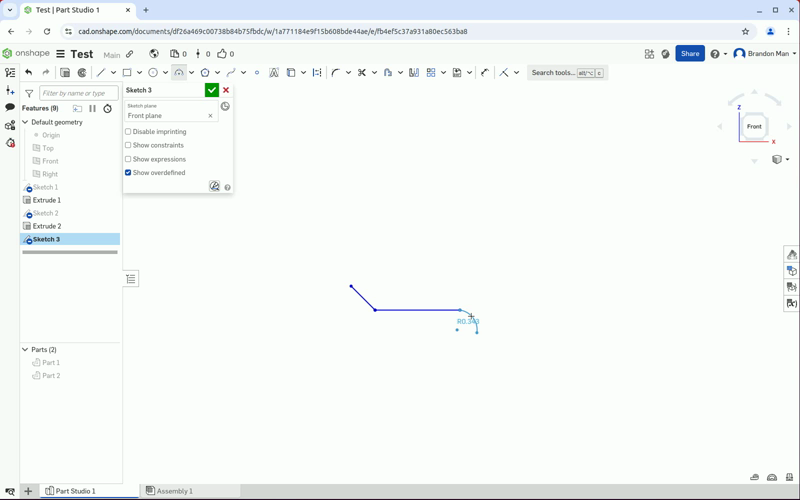
click(471, 315)
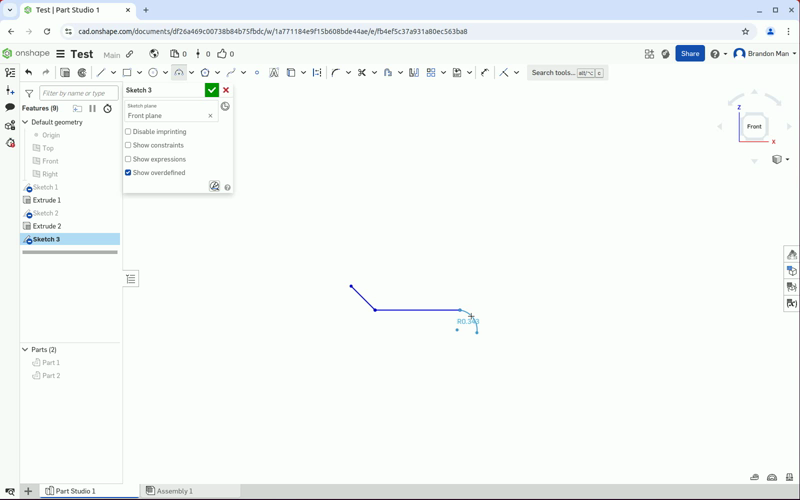
scroll(-6)
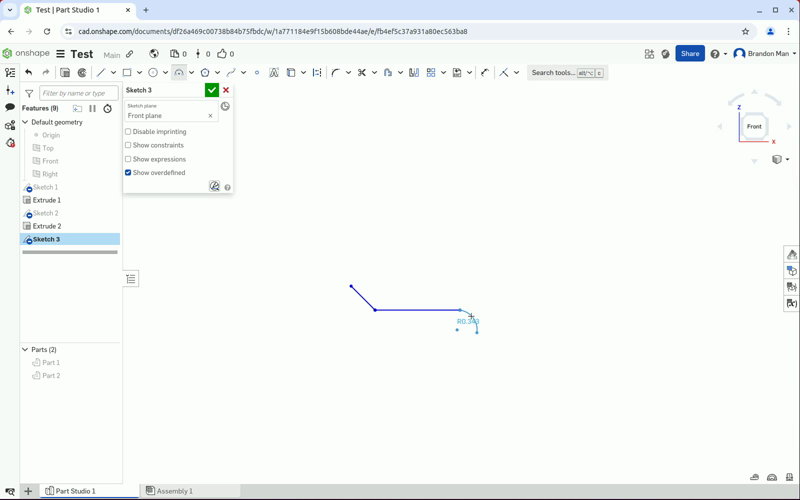
scroll(-6)
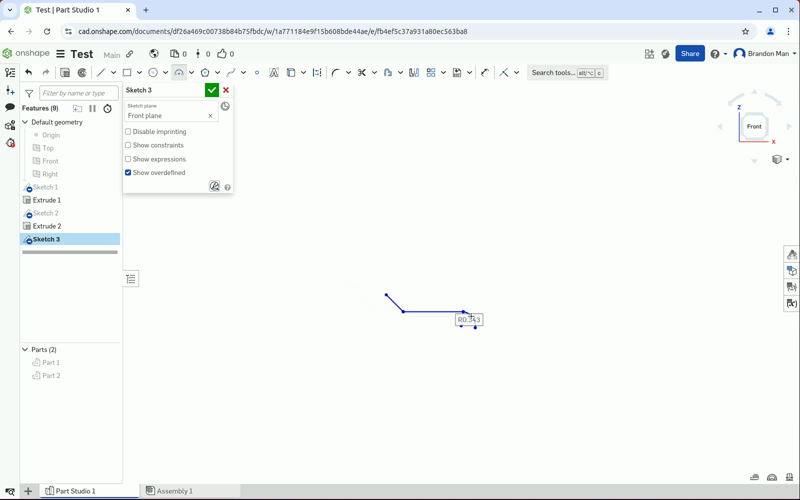
scroll(-6)
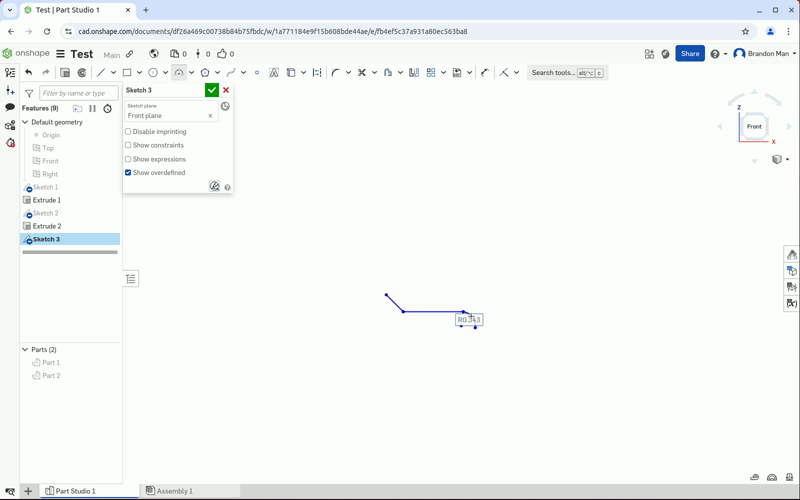
scroll(-6)
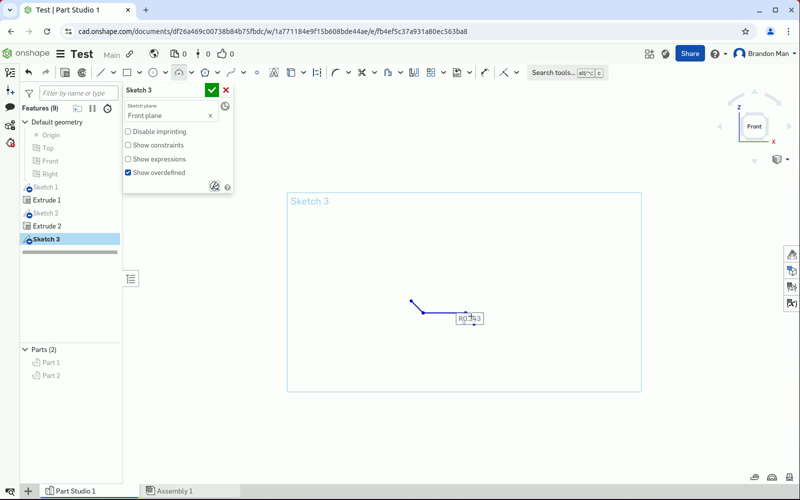
scroll(-6)
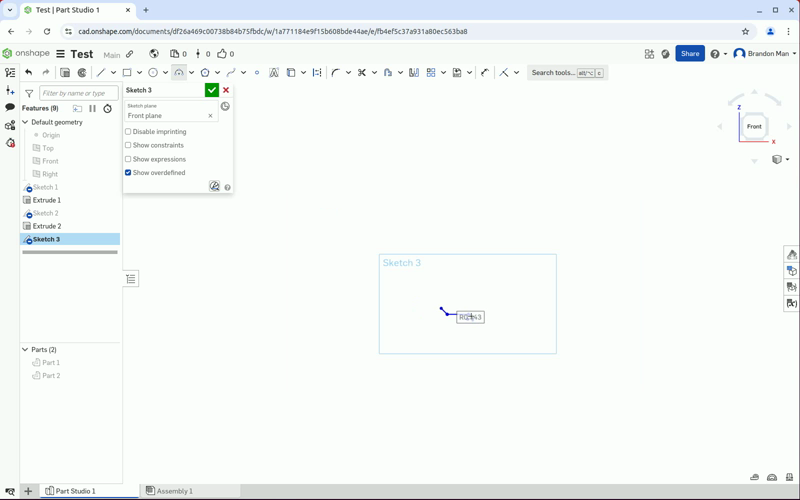
scroll(-6)
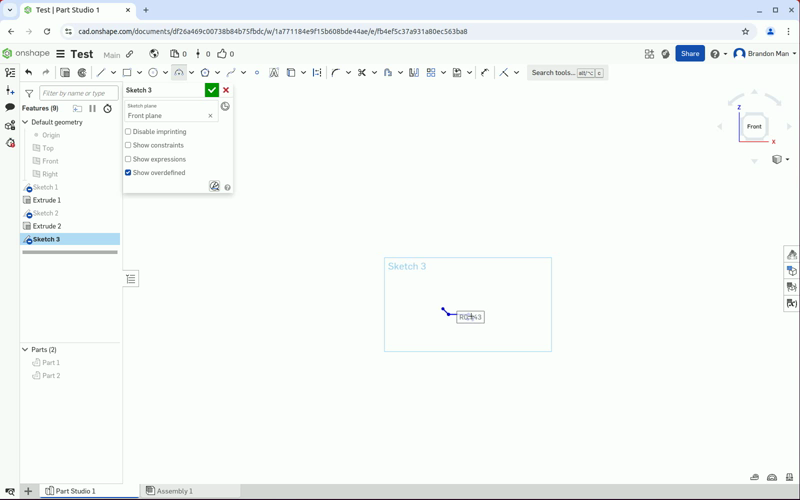
scroll(-6)
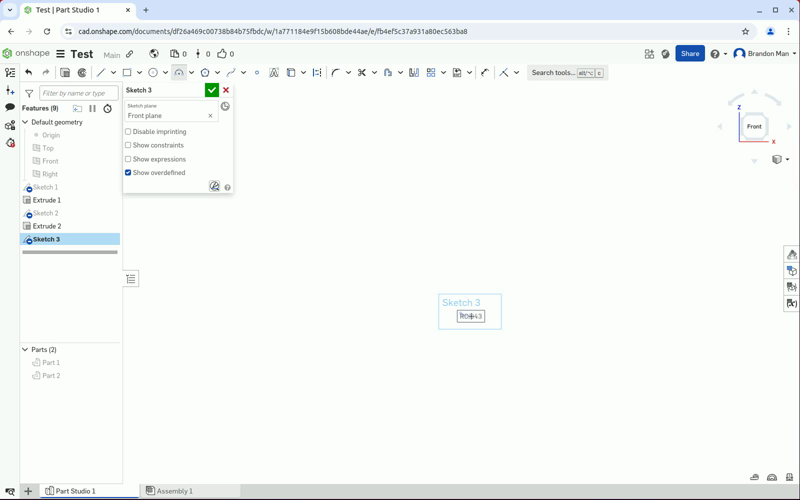
key_up(shift)
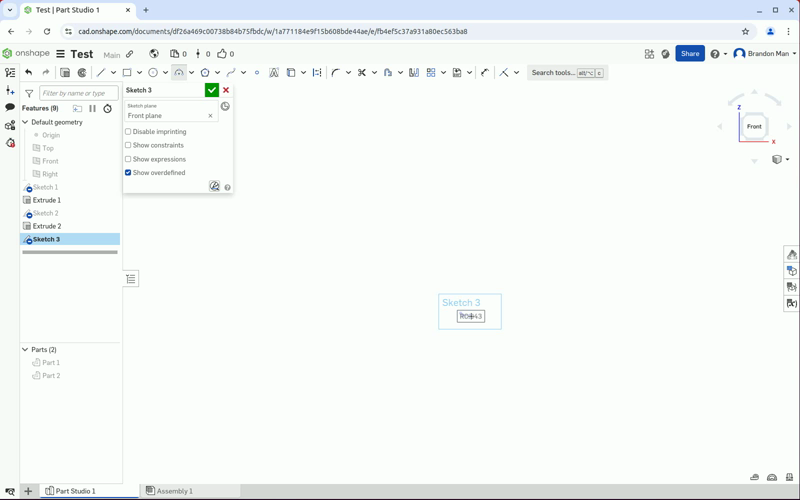
key(esc)
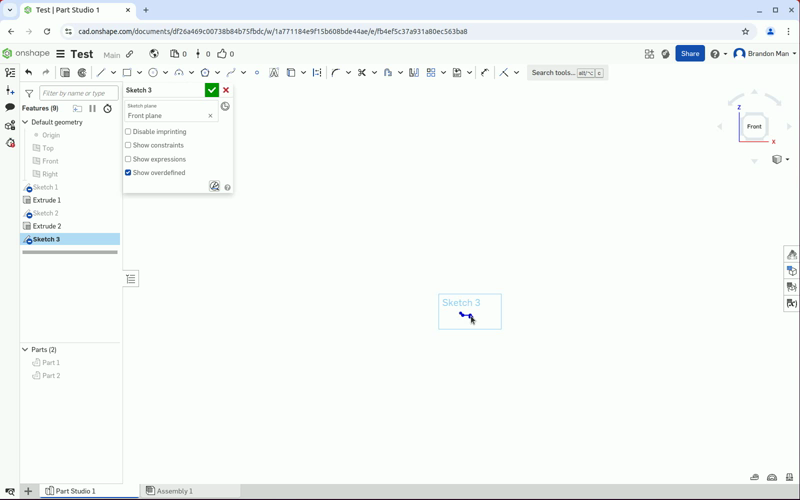
key(l)
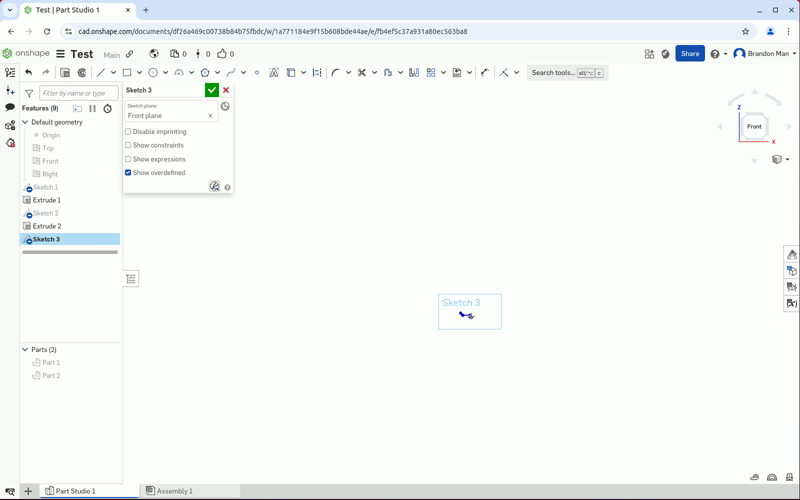
mouse_move(471, 317)
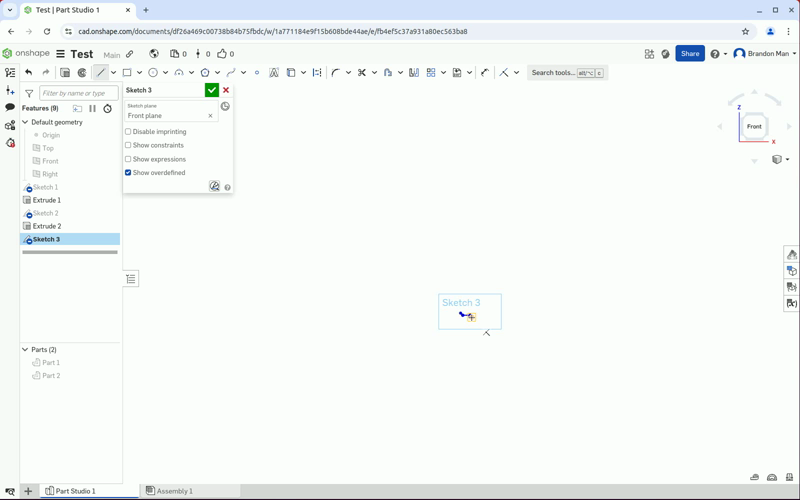
scroll(6)
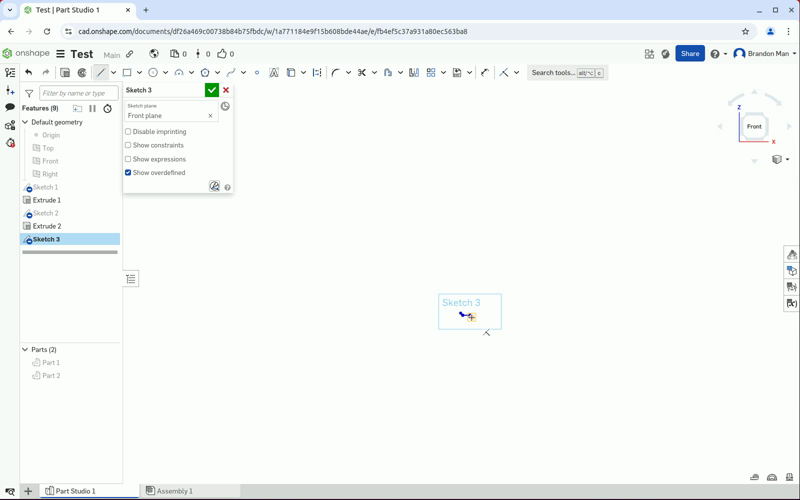
scroll(6)
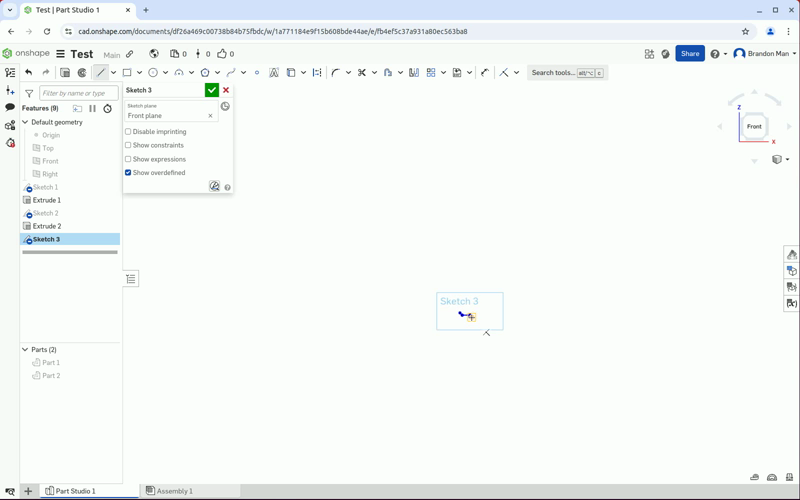
scroll(6)
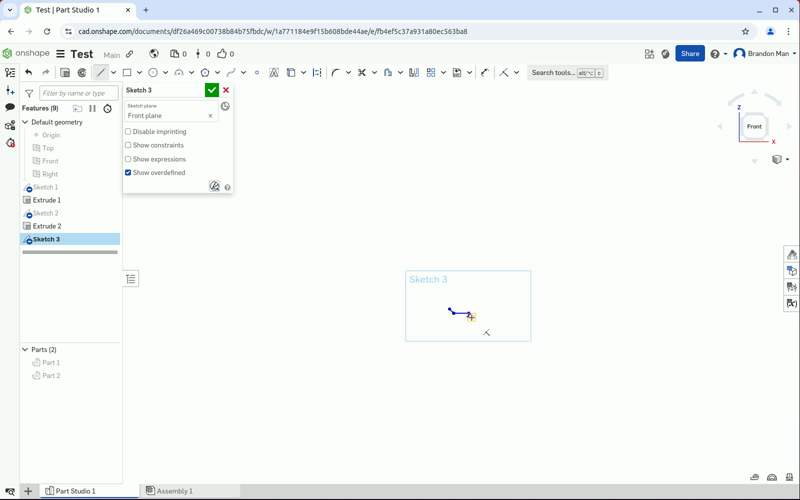
scroll(6)
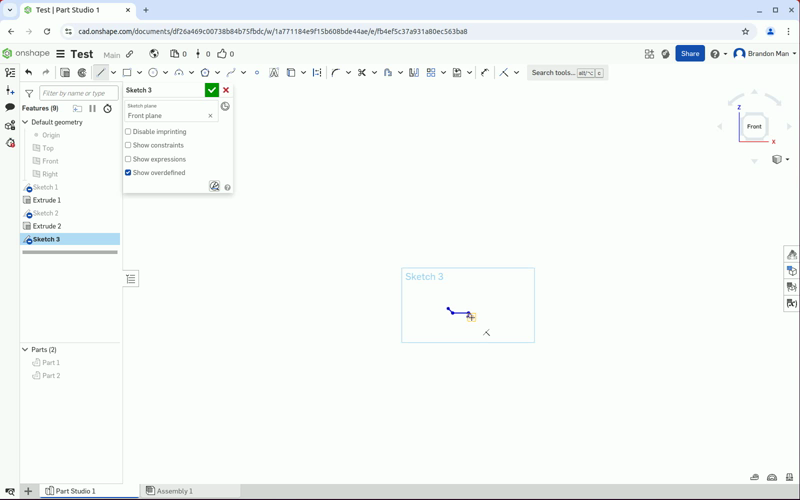
scroll(6)
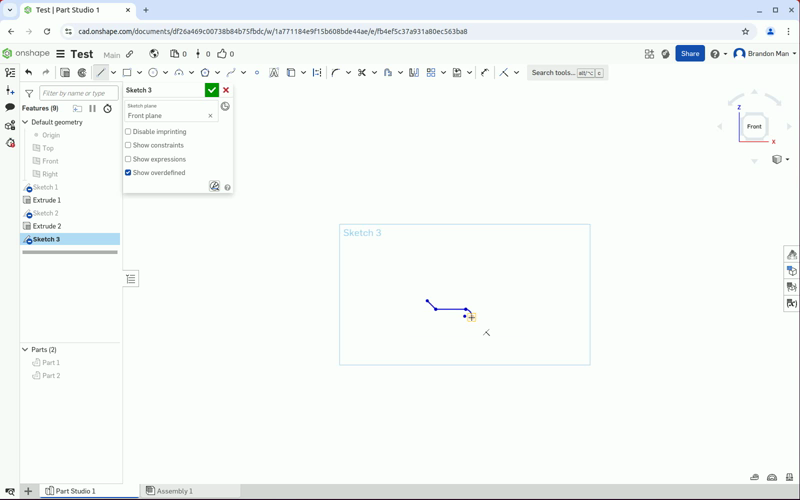
scroll(6)
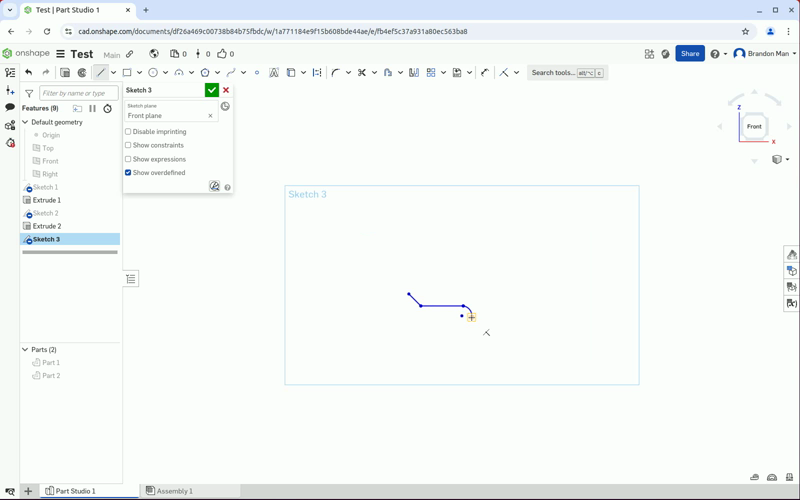
scroll(6)
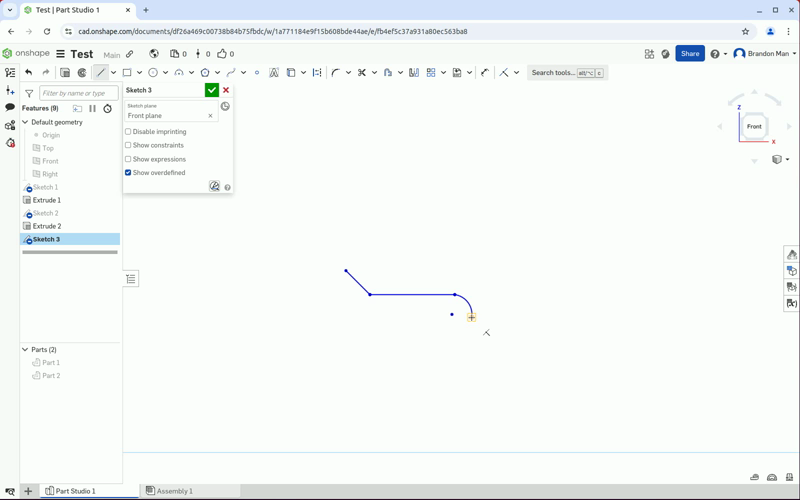
click(471, 317)
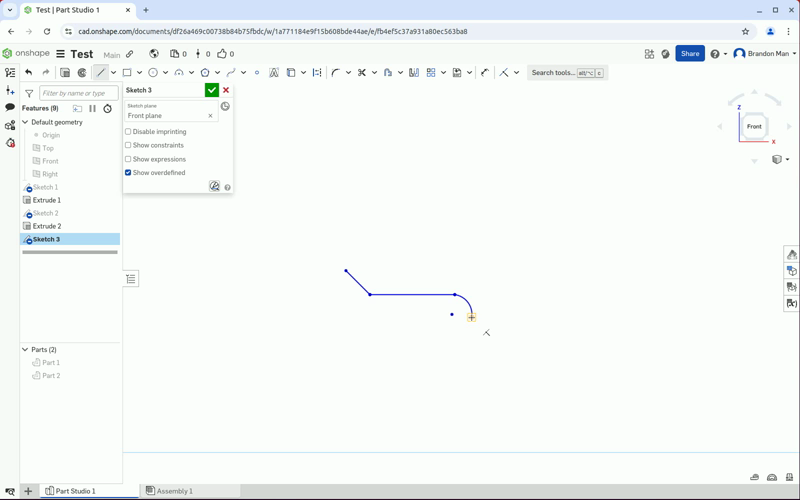
scroll(-6)
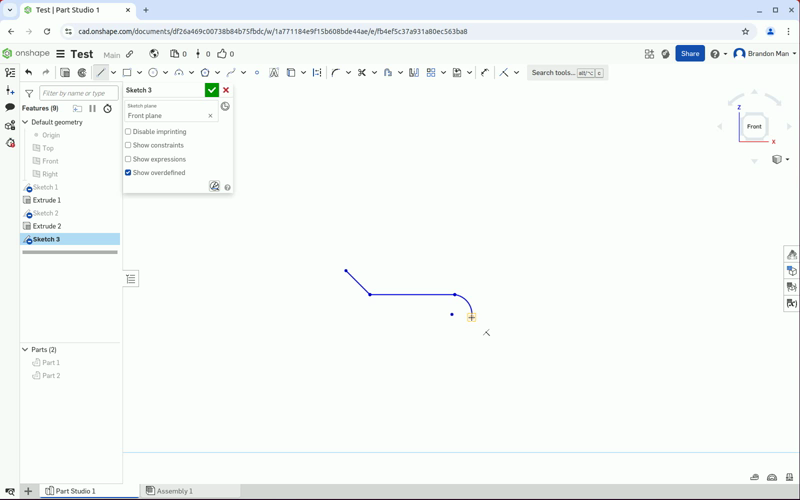
scroll(-6)
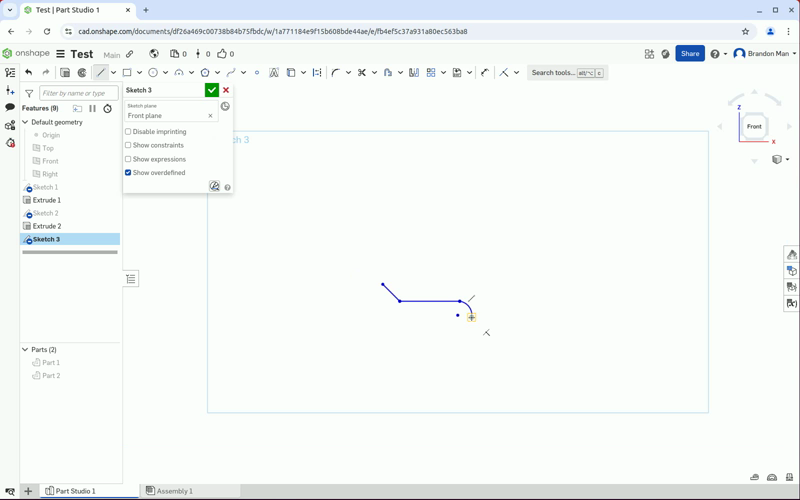
scroll(-6)
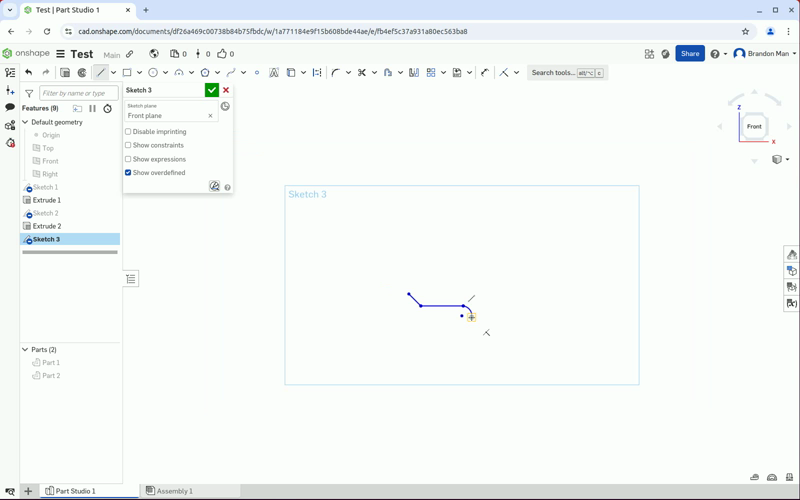
scroll(-6)
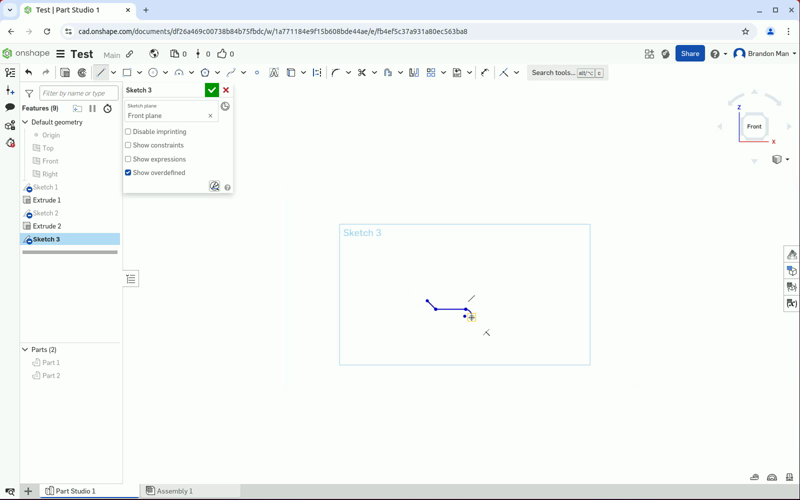
scroll(-6)
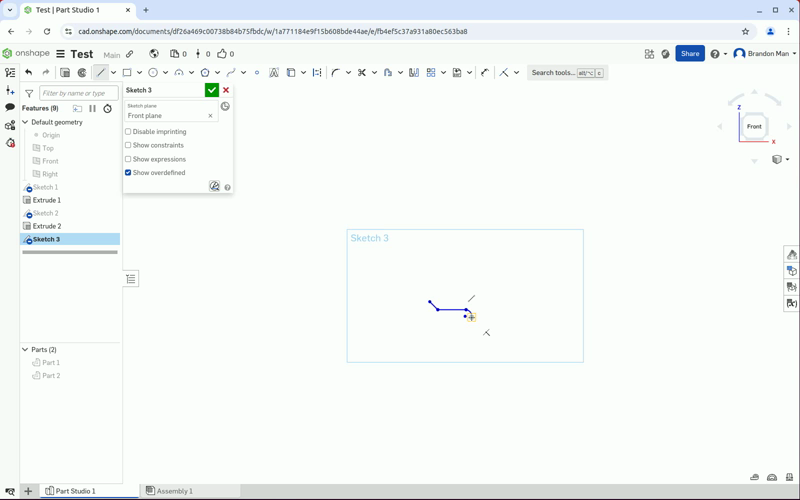
scroll(-6)
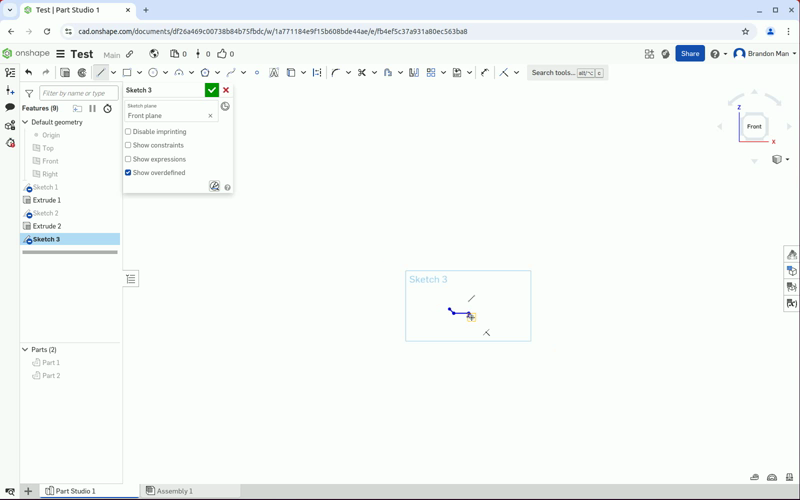
scroll(-6)
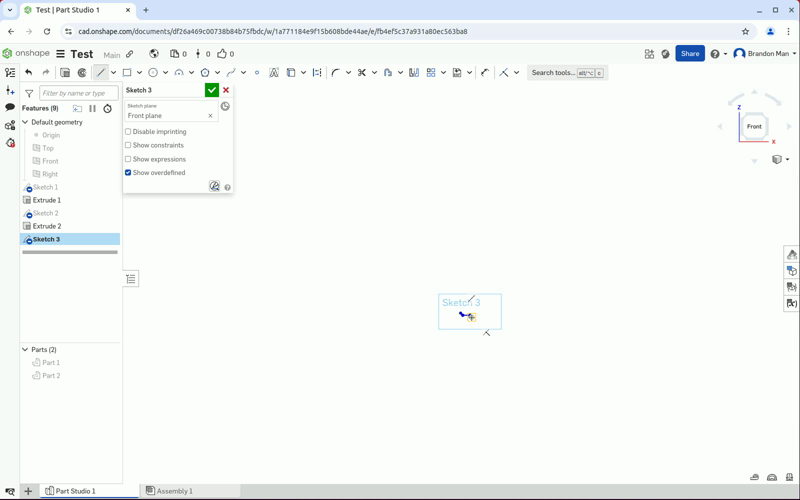
key_down(shift)
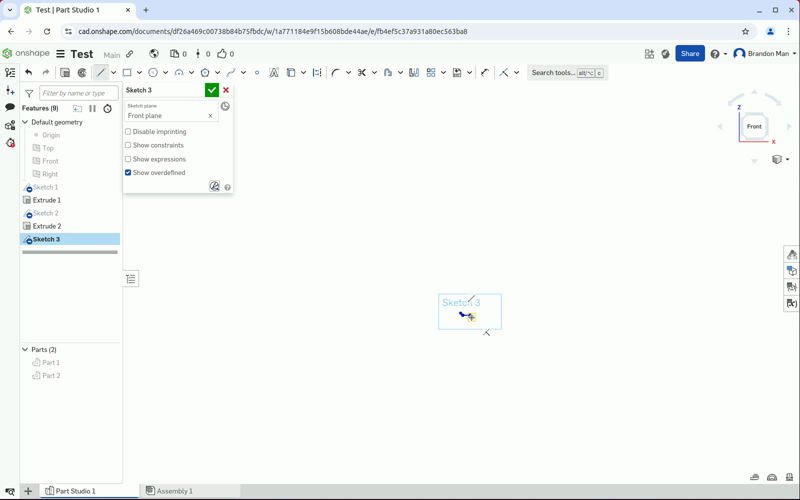
mouse_move(501, 317)
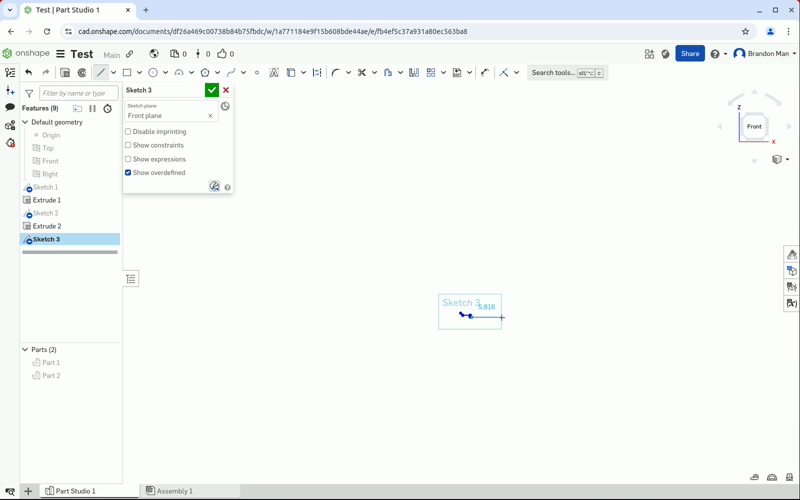
mouse_move(471, 320)
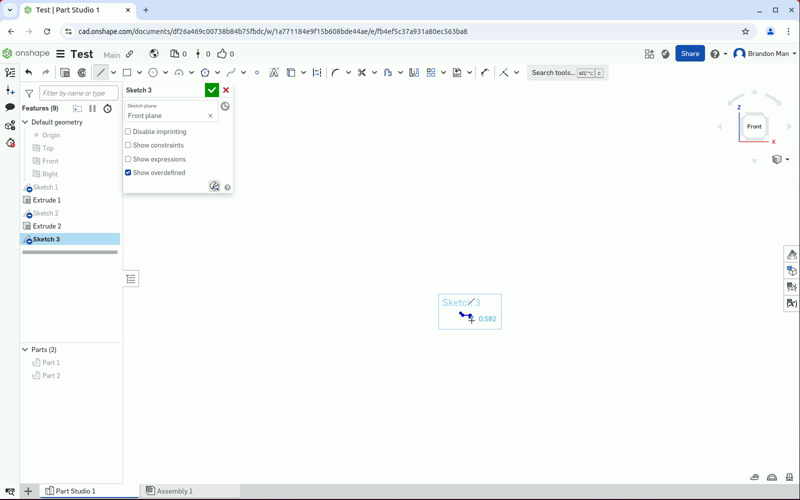
scroll(6)
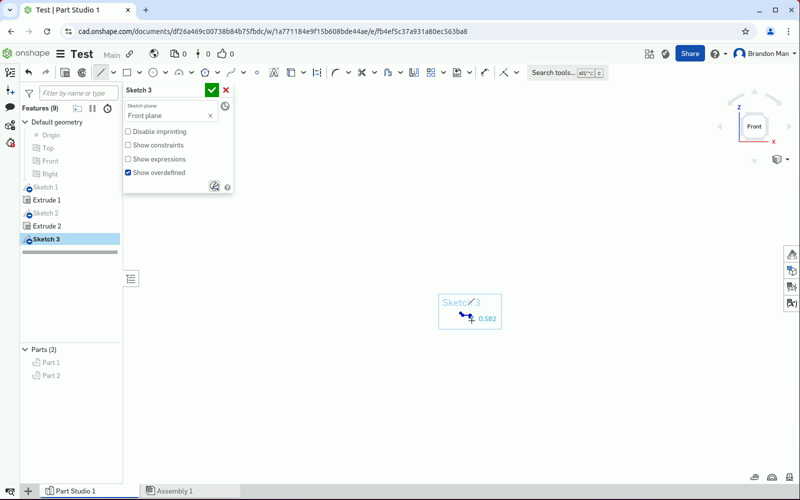
scroll(6)
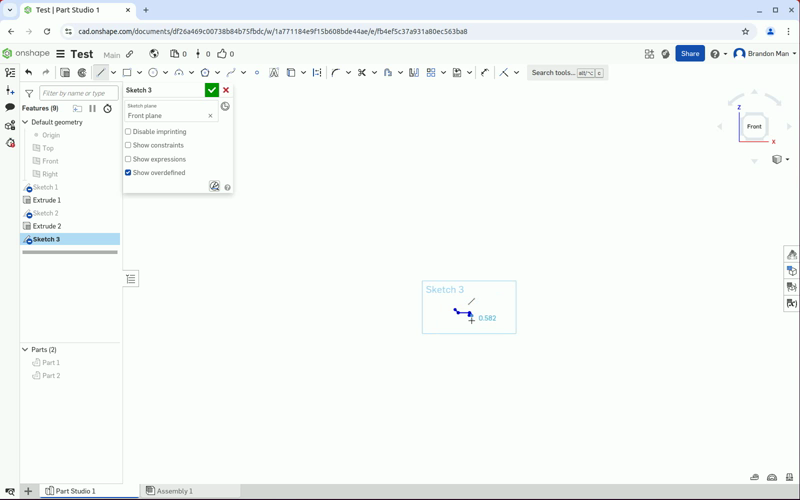
scroll(6)
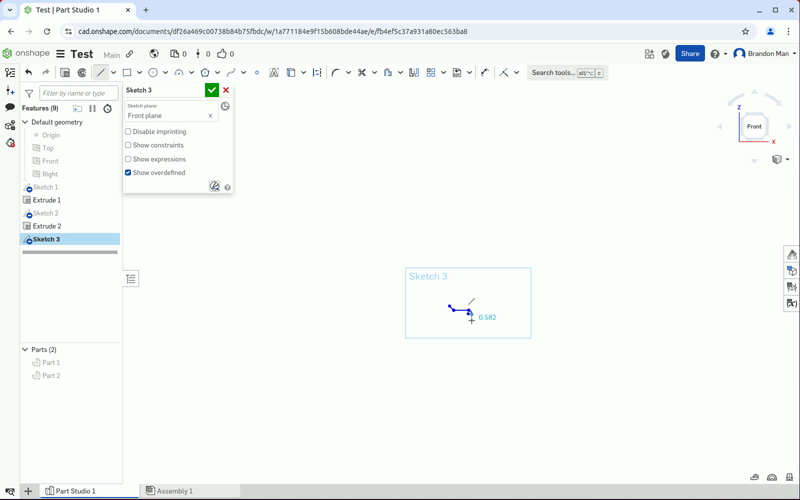
scroll(6)
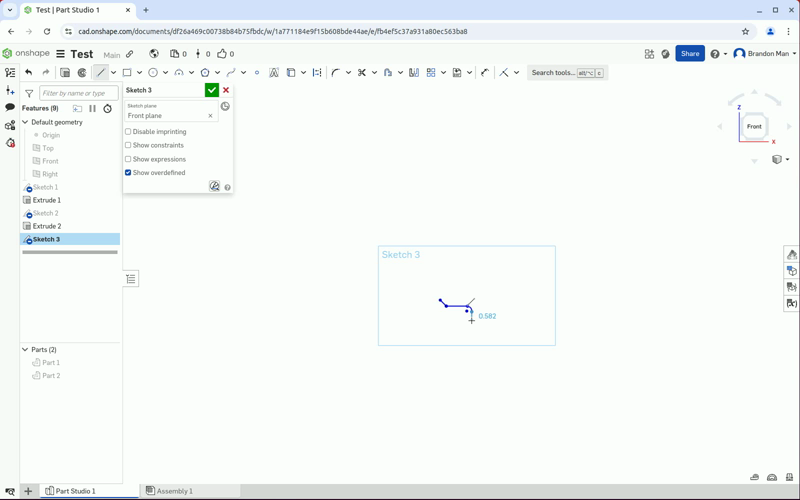
scroll(6)
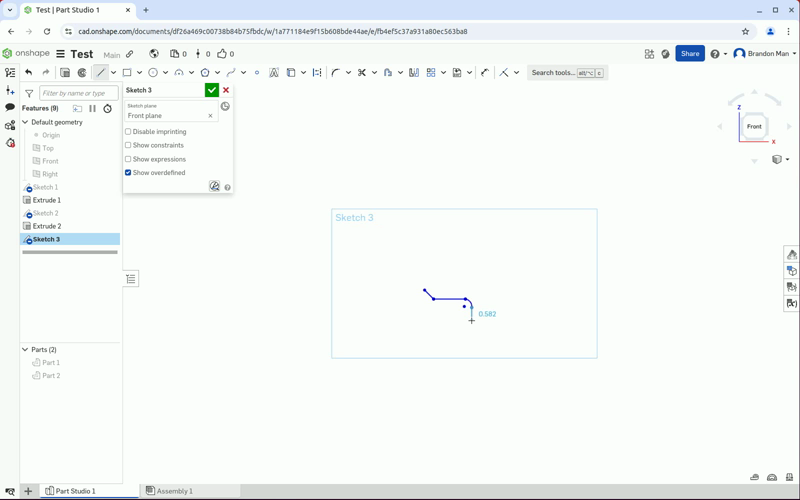
scroll(6)
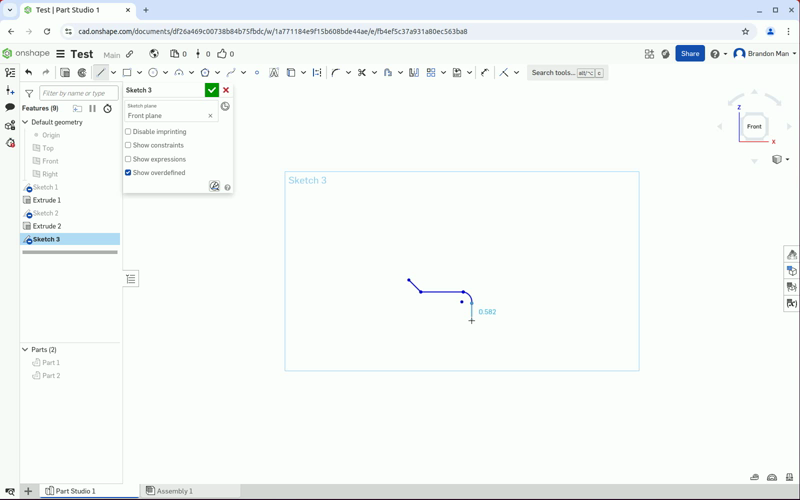
scroll(6)
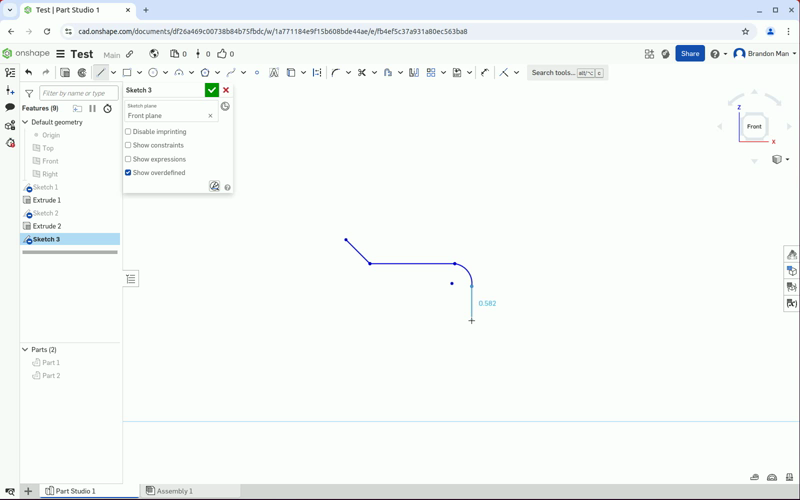
click(471, 320)
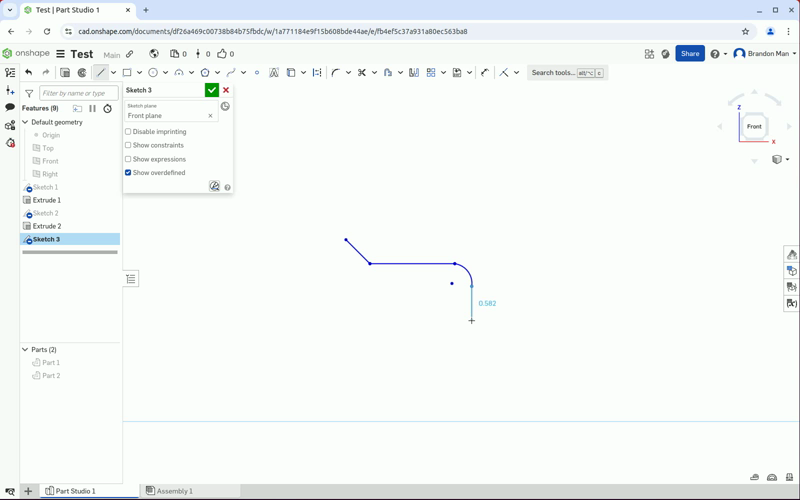
scroll(-6)
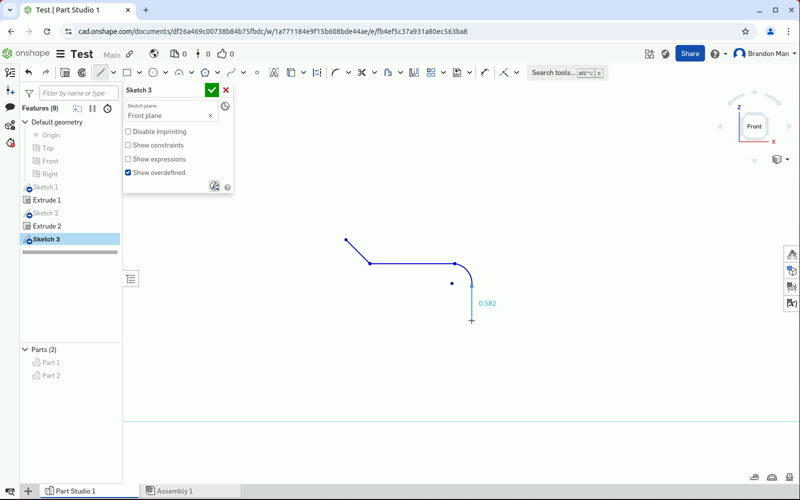
scroll(-6)
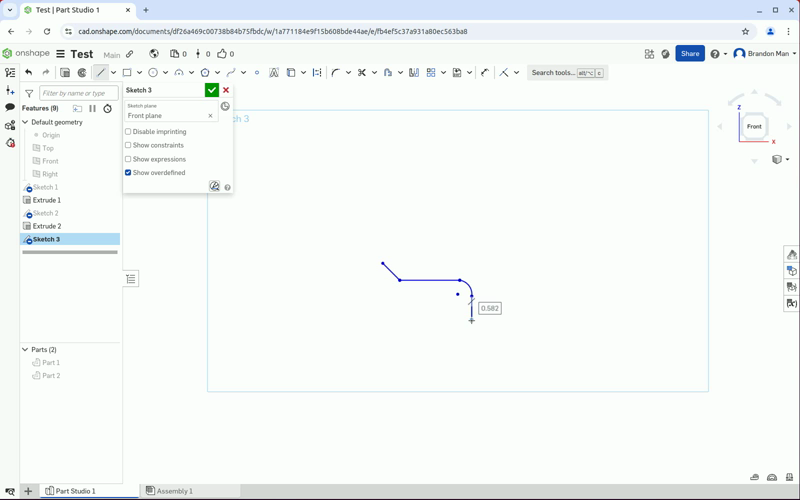
scroll(-6)
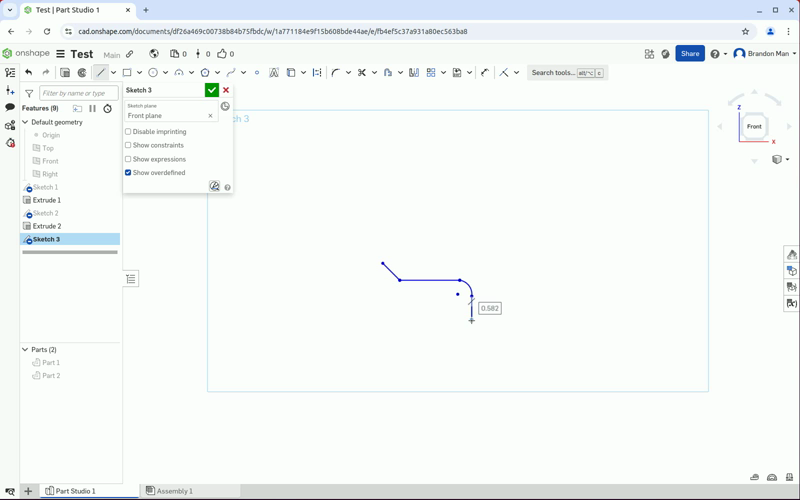
scroll(-6)
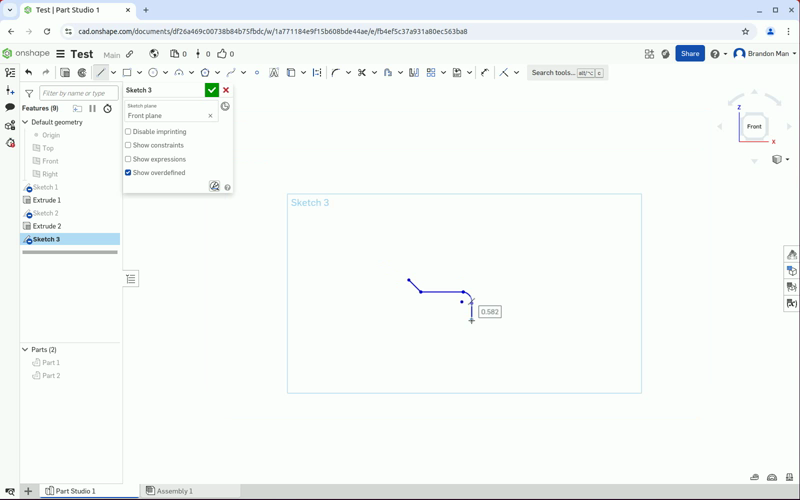
scroll(-6)
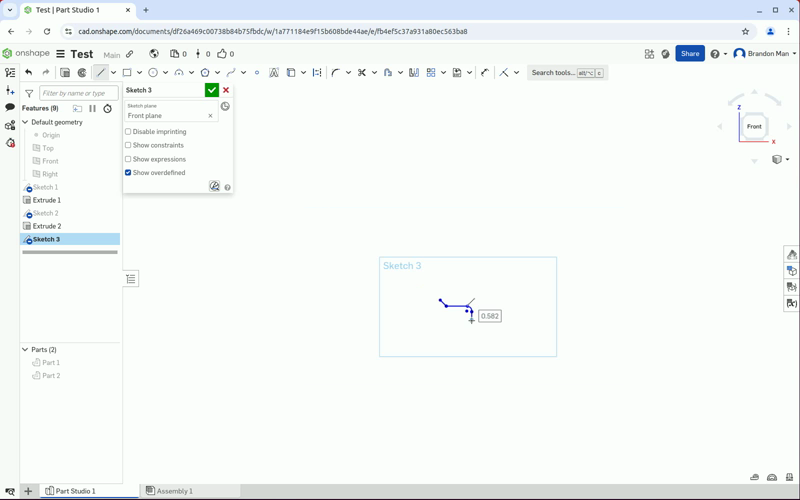
scroll(-6)
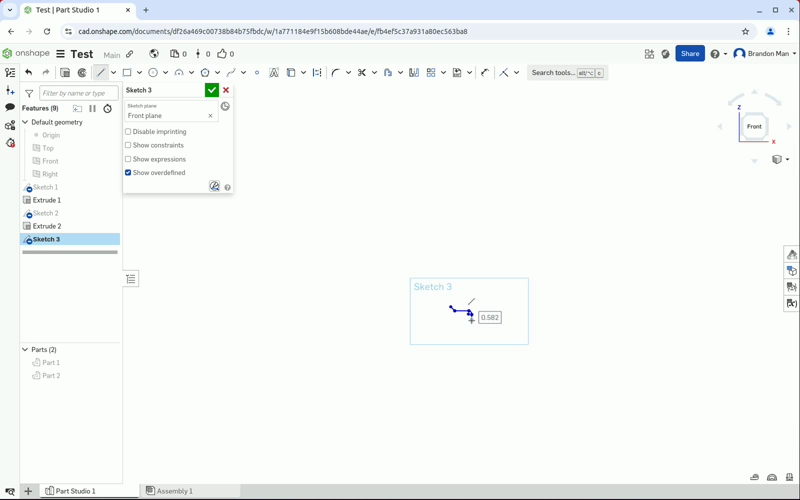
scroll(-6)
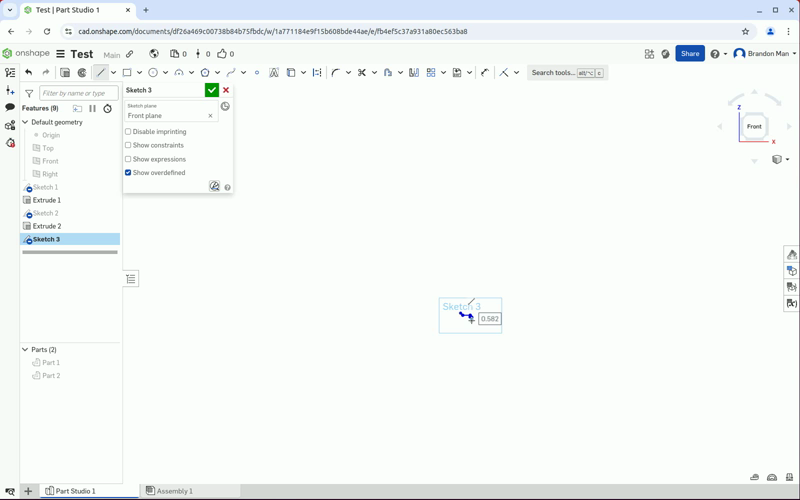
key_up(shift)
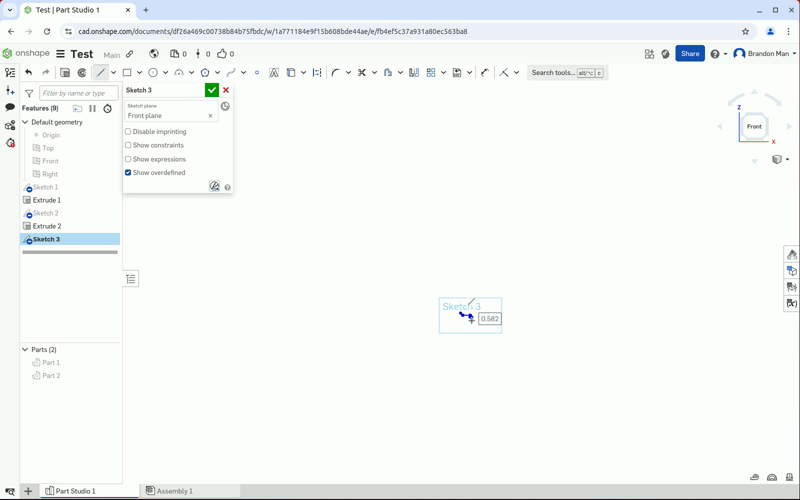
key_down(shift)
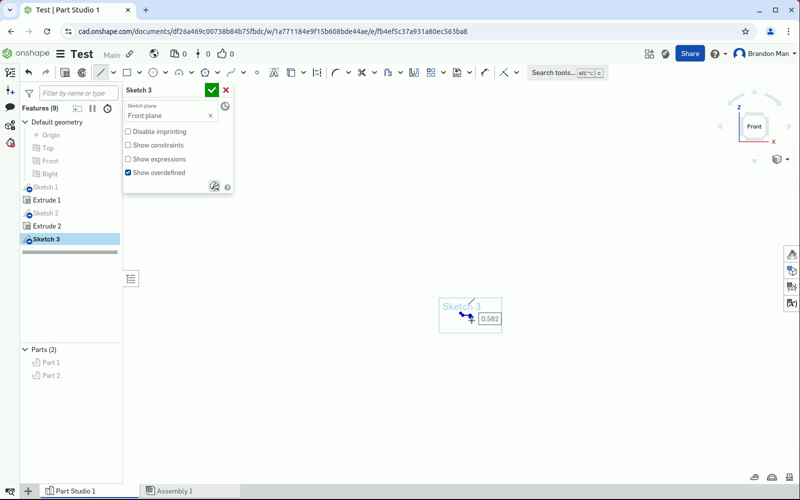
mouse_move(501, 320)
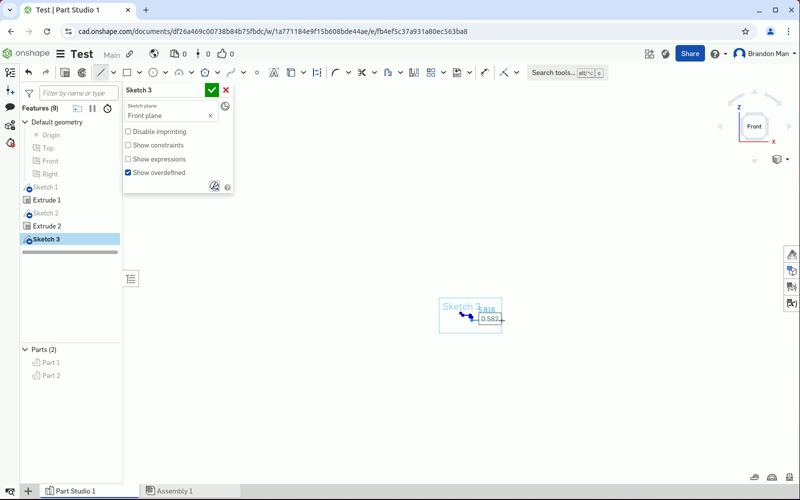
mouse_move(489, 320)
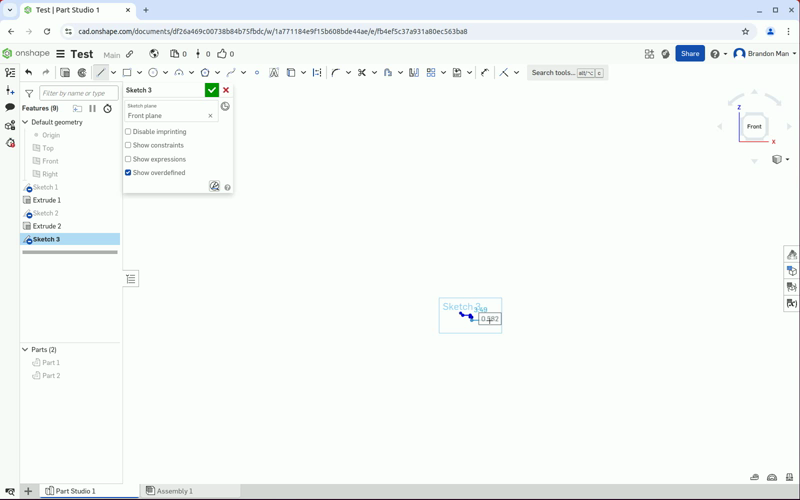
click(489, 320)
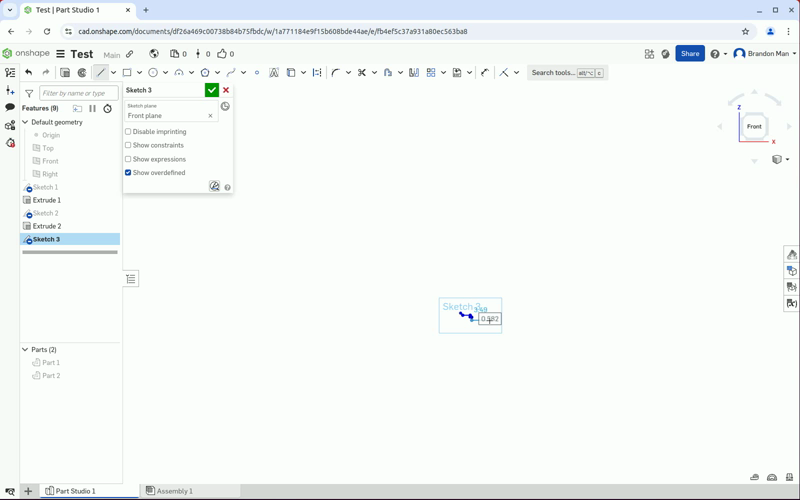
key_up(shift)
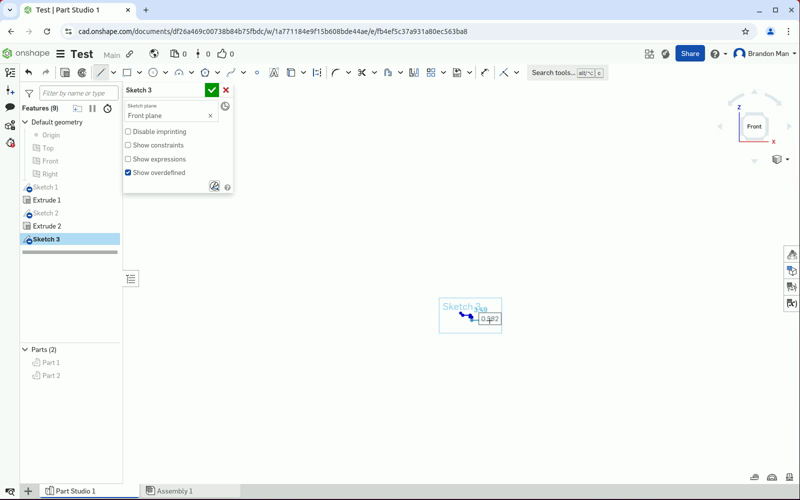
key_down(shift)
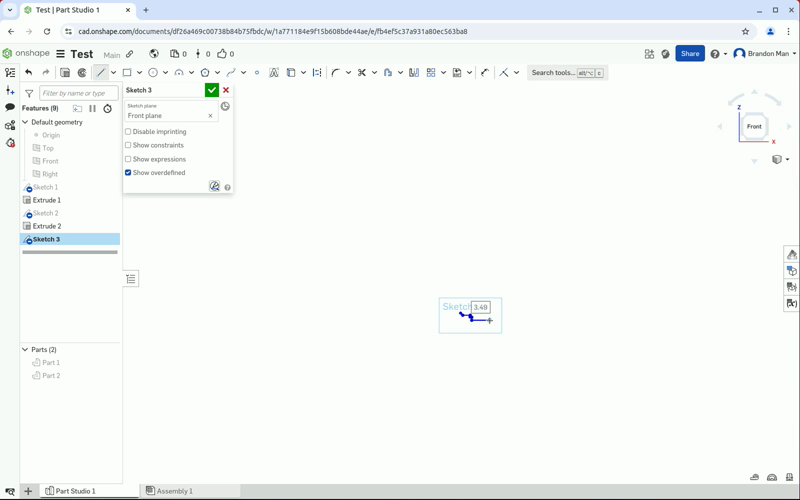
mouse_move(519, 320)
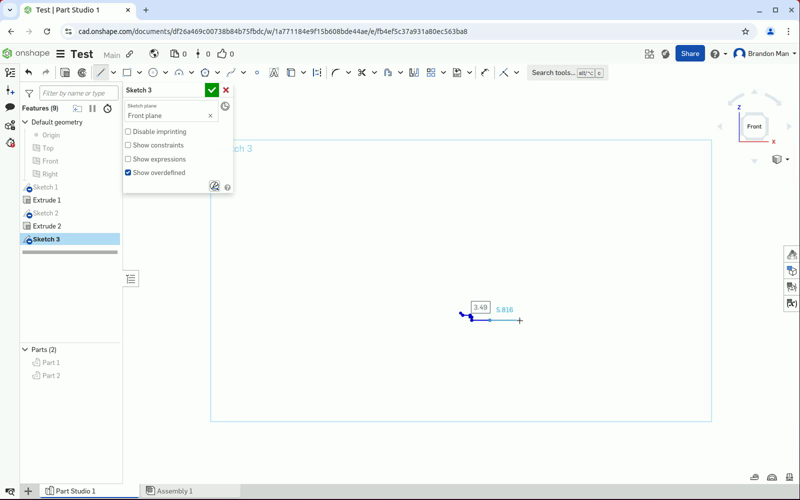
mouse_move(489, 310)
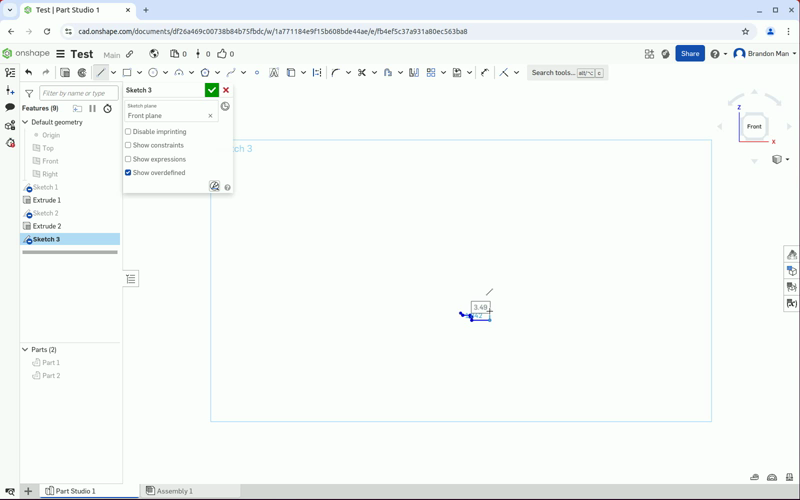
click(489, 310)
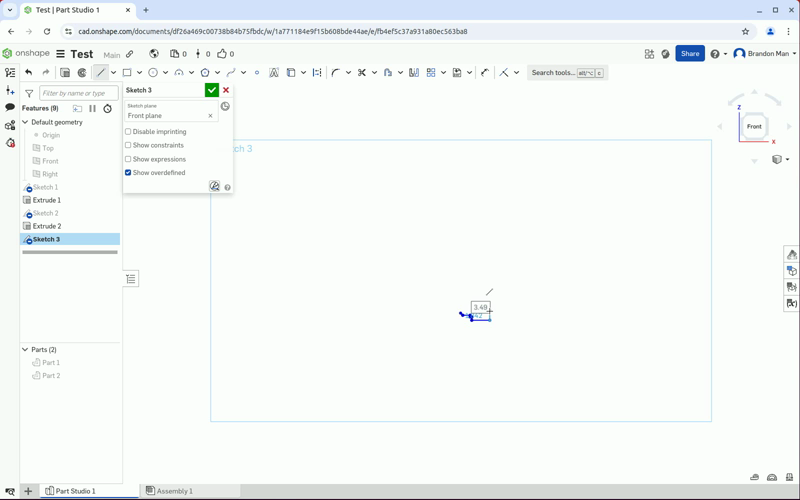
key_up(shift)
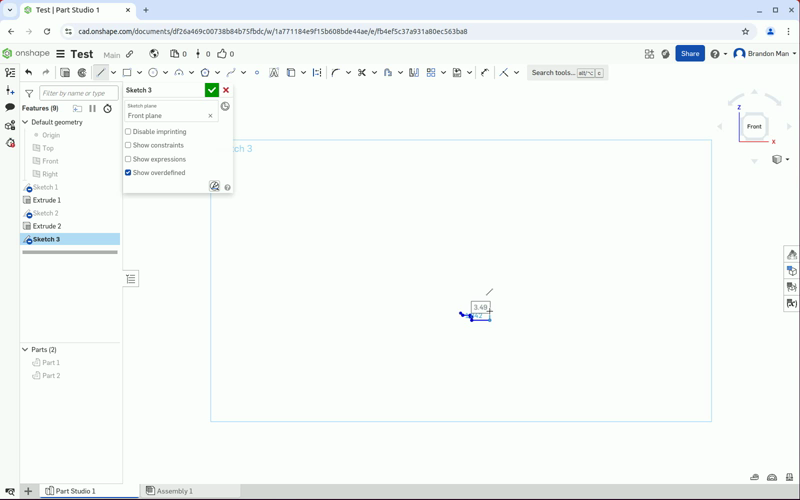
key_down(shift)
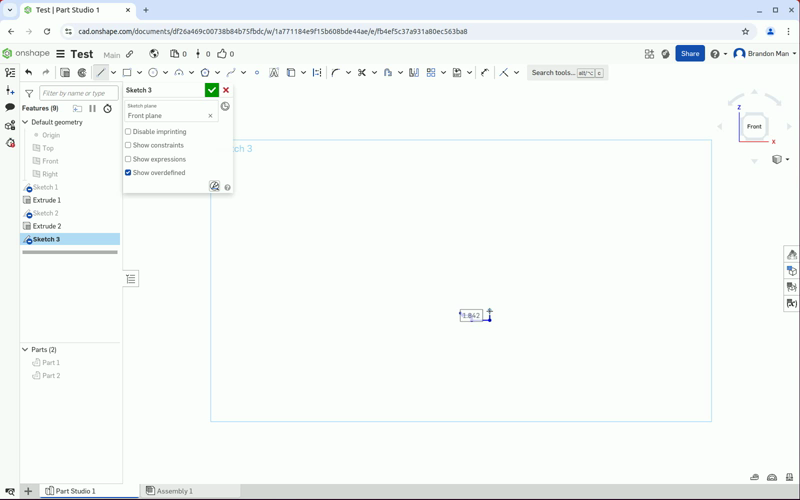
mouse_move(519, 310)
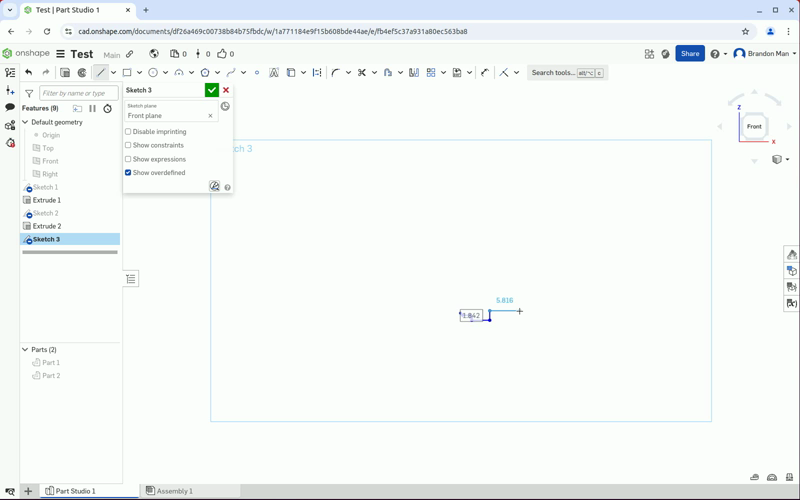
mouse_move(478, 300)
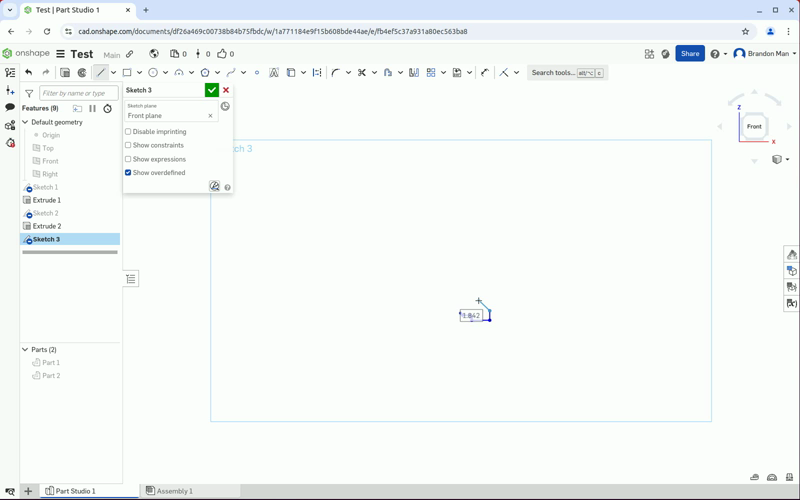
click(478, 300)
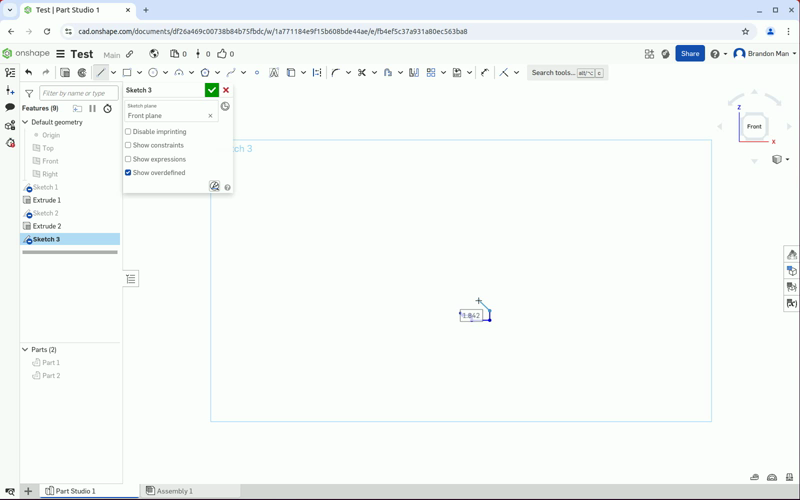
key_up(shift)
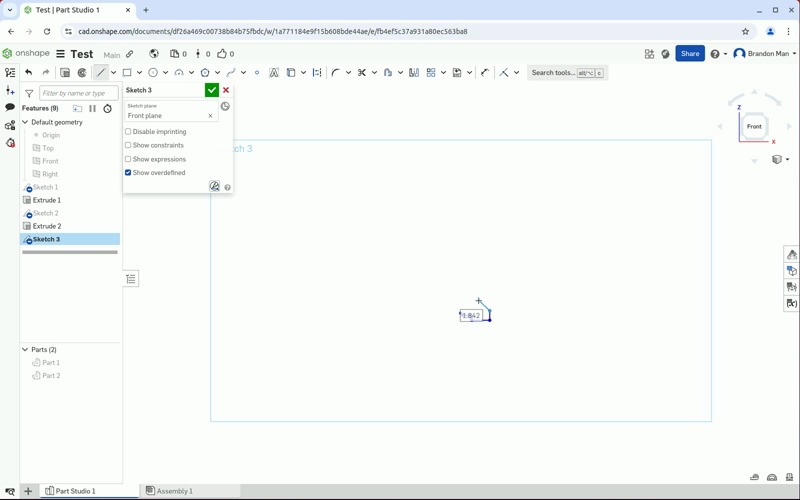
key_down(shift)
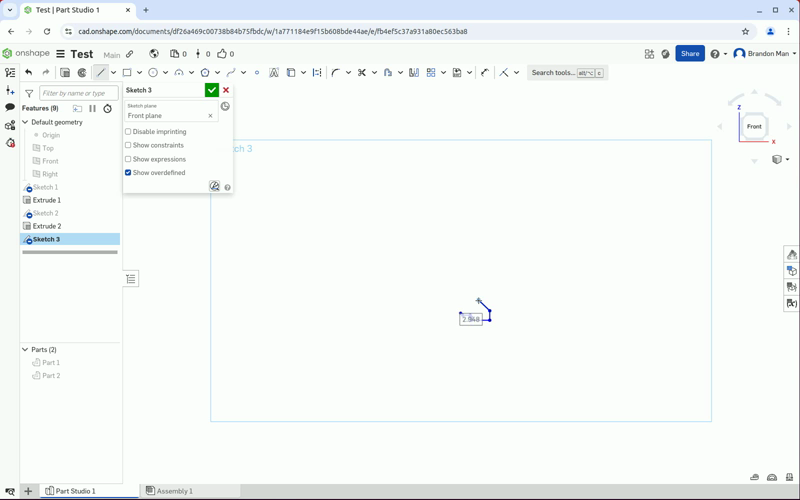
mouse_move(508, 300)
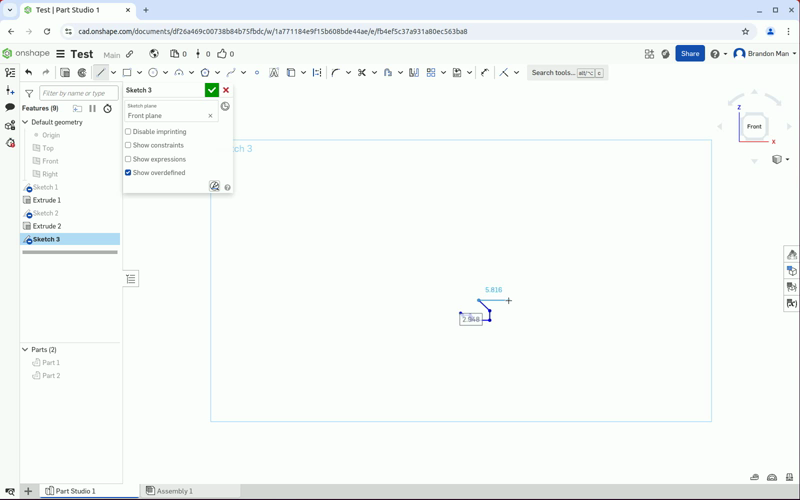
mouse_move(462, 300)
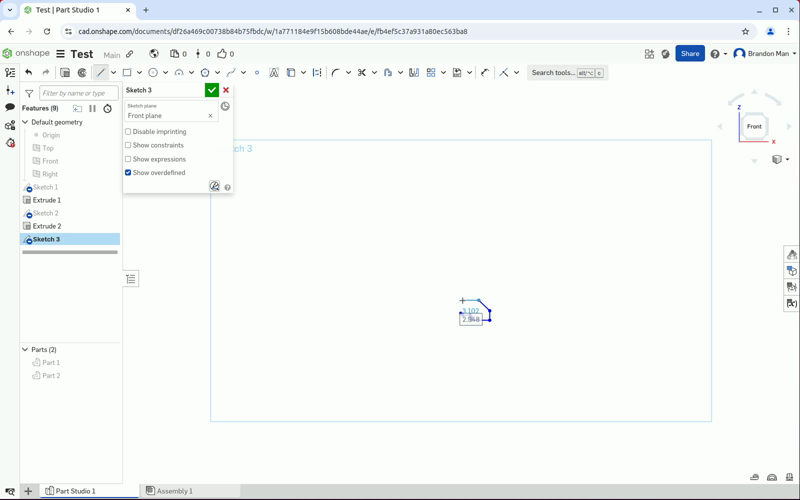
click(462, 300)
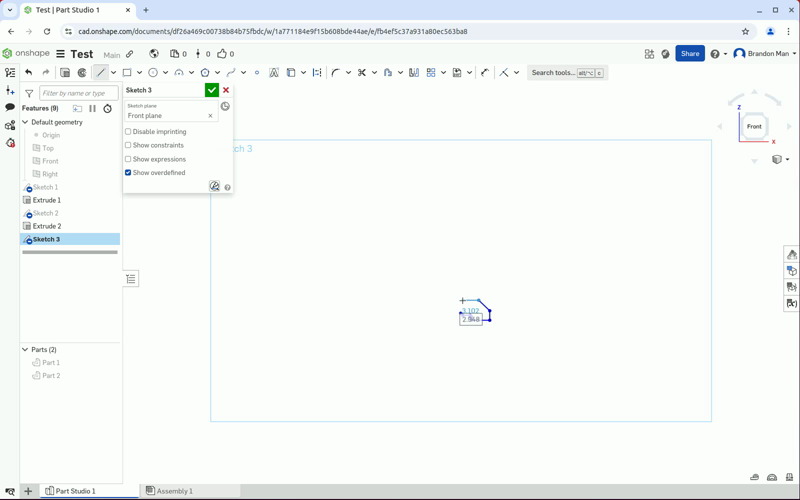
key_up(shift)
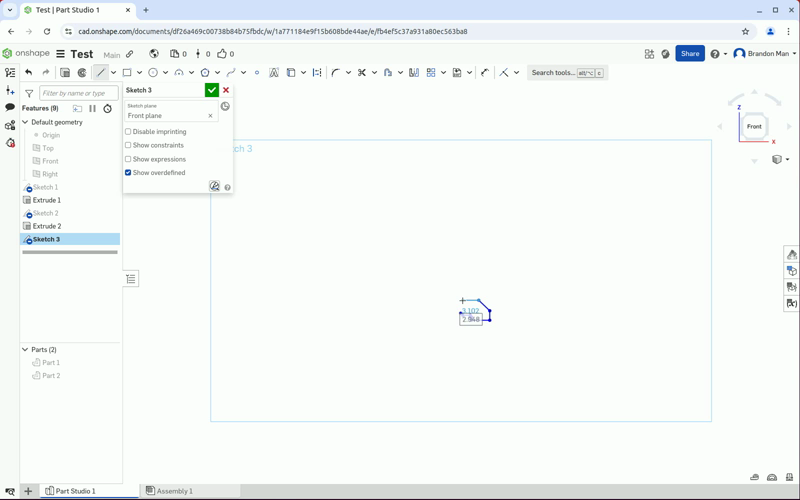
key_down(shift)
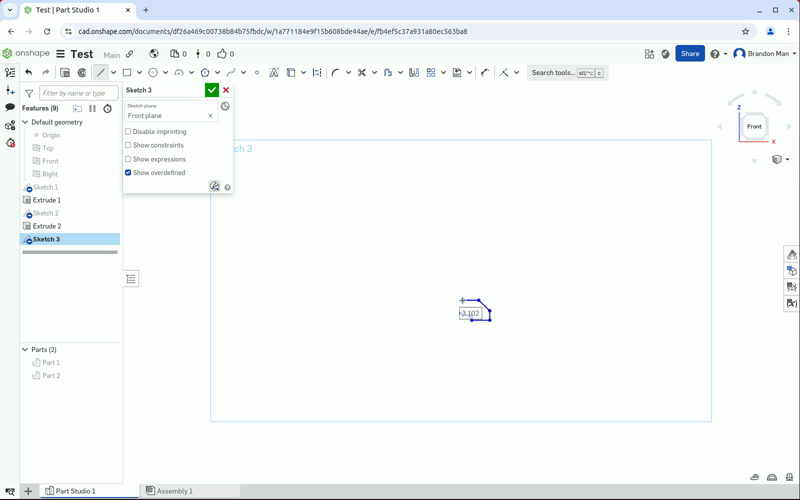
mouse_move(492, 300)
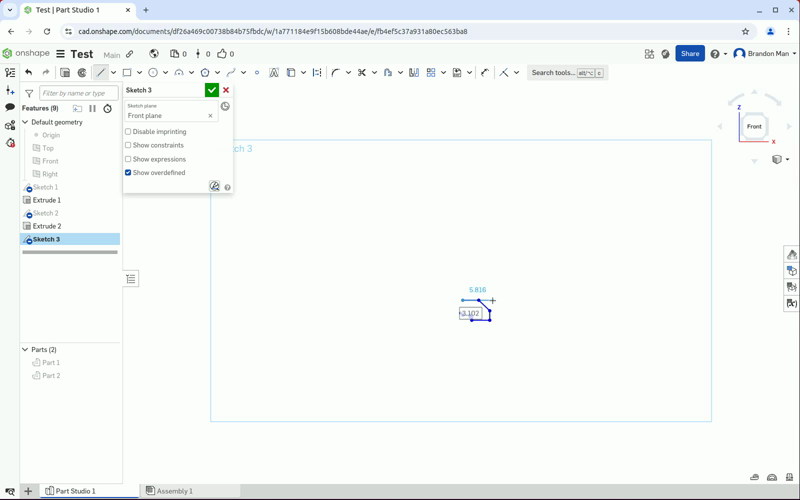
mouse_move(460, 302)
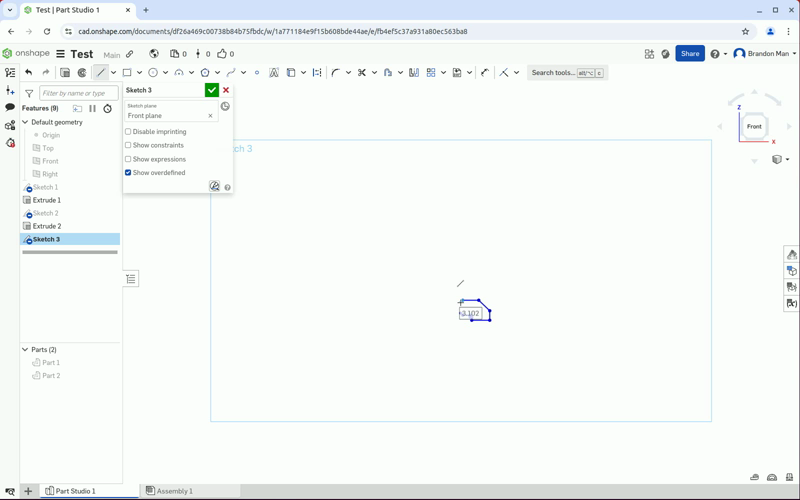
scroll(6)
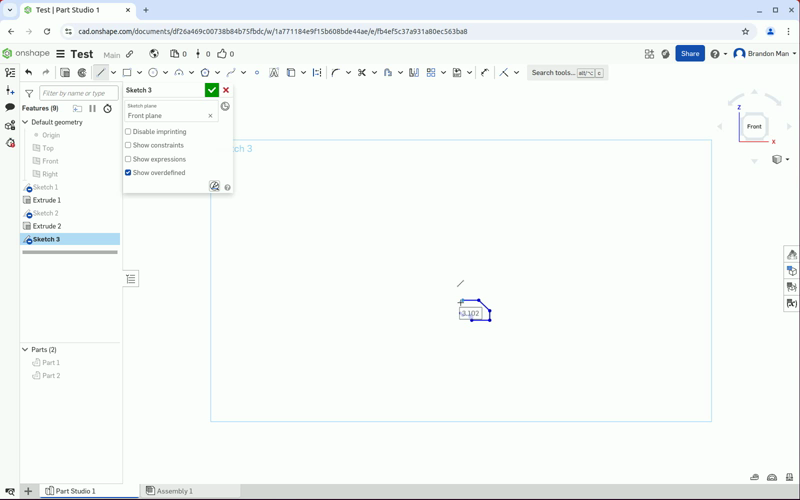
scroll(6)
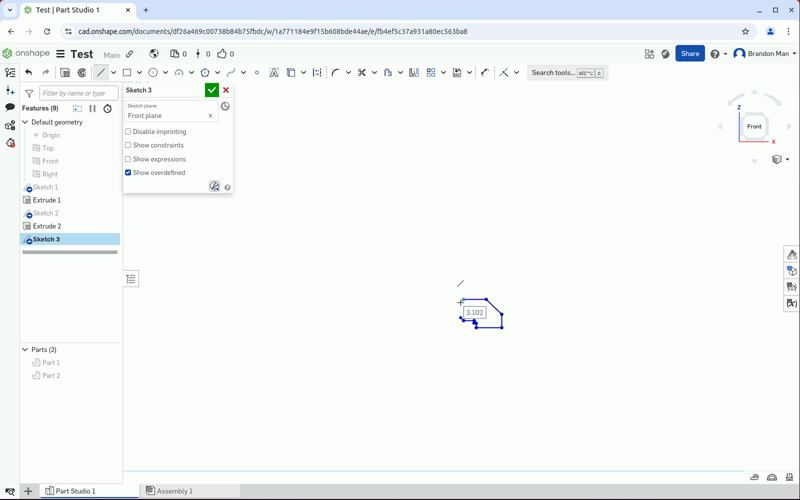
scroll(6)
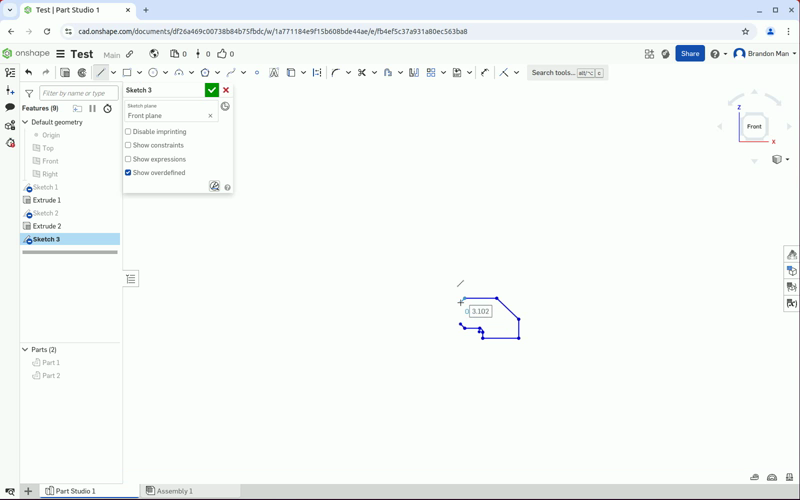
scroll(6)
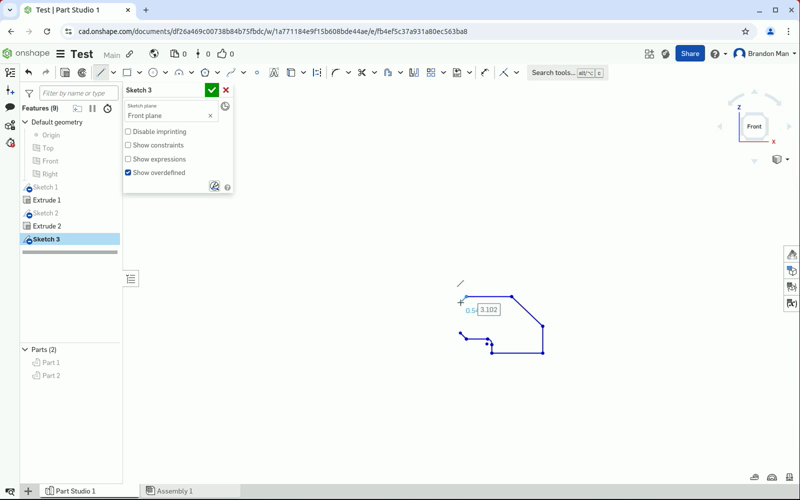
scroll(6)
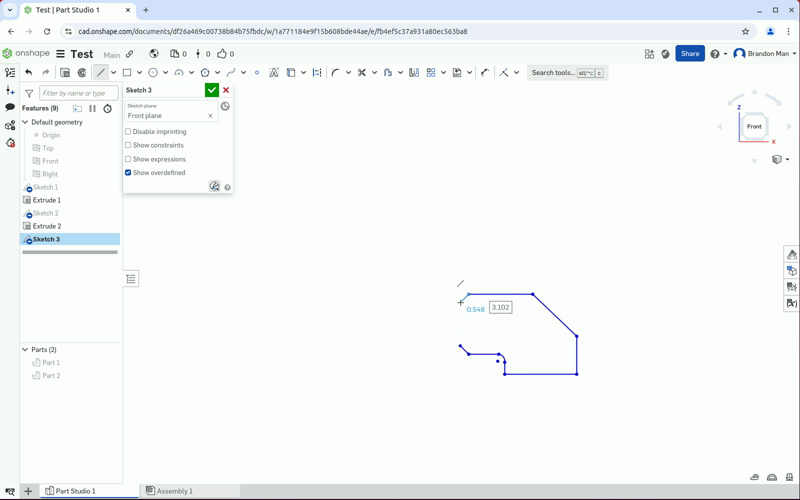
scroll(6)
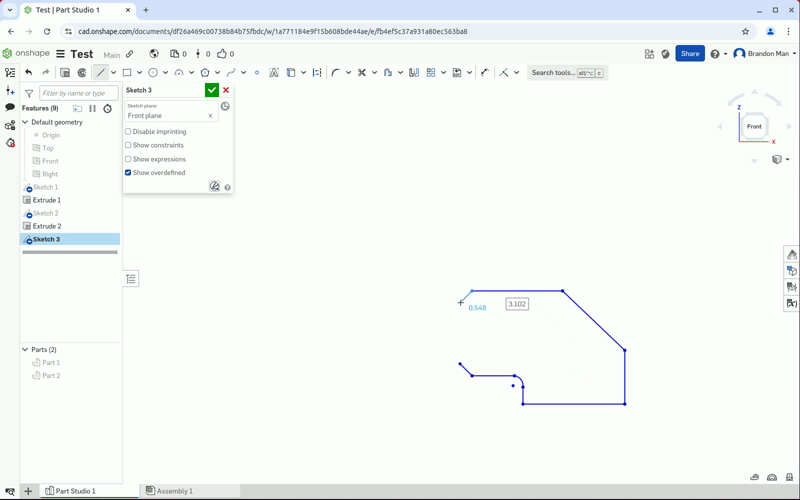
scroll(6)
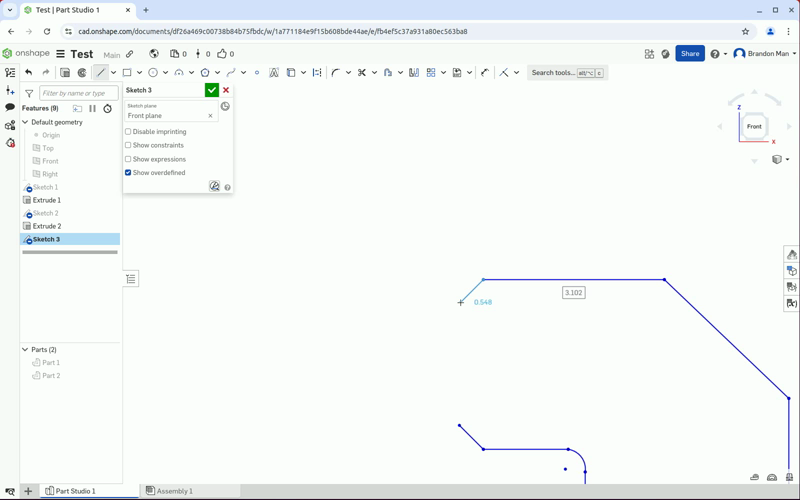
click(460, 302)
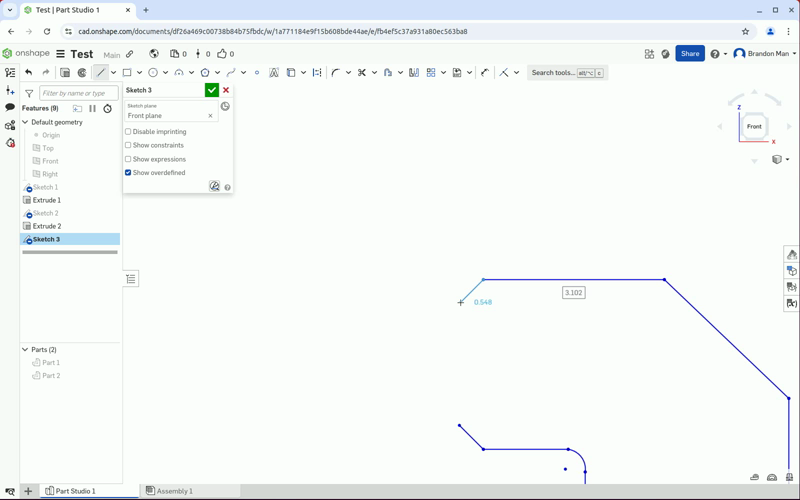
scroll(-6)
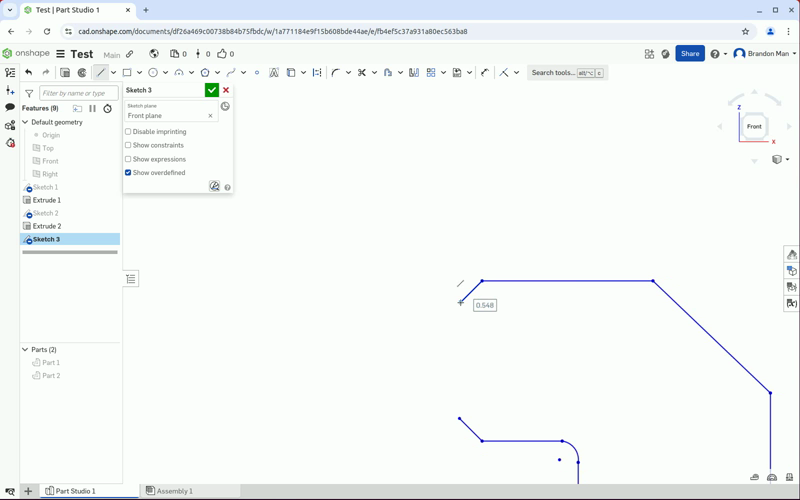
scroll(-6)
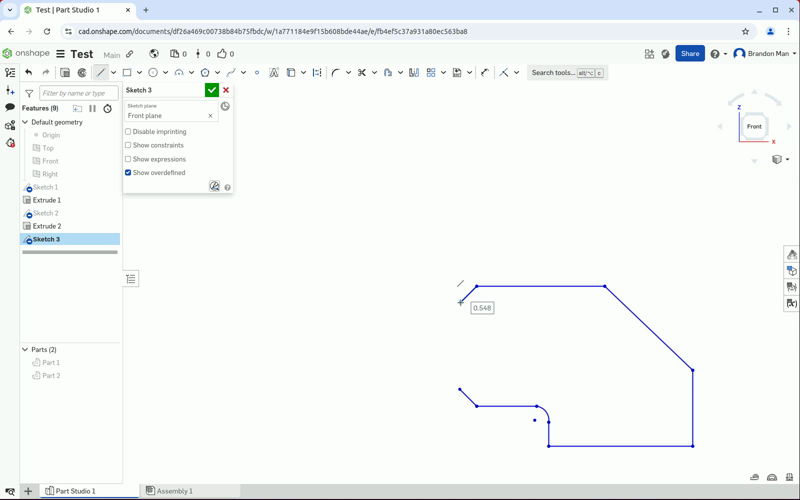
scroll(-6)
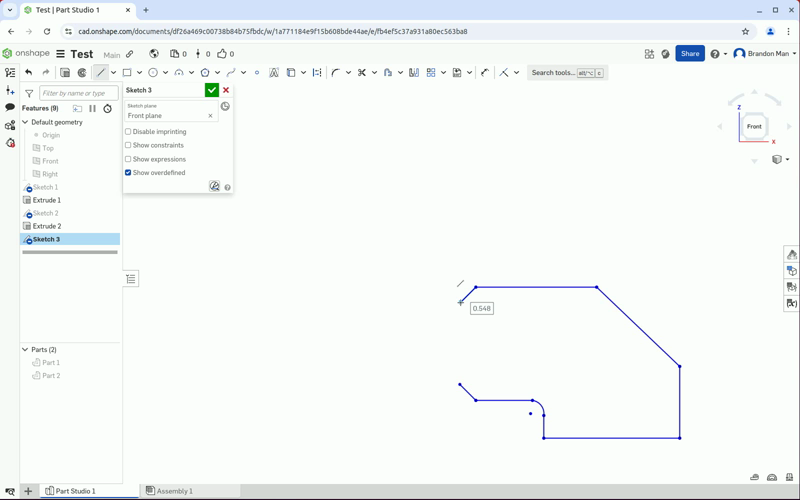
scroll(-6)
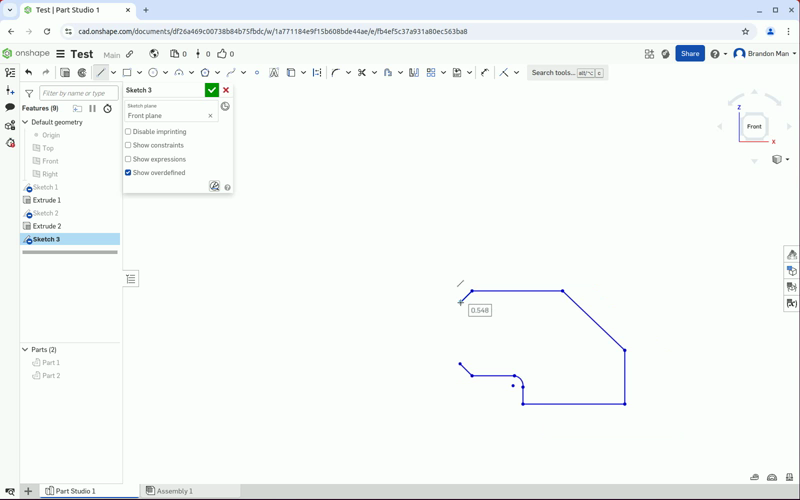
scroll(-6)
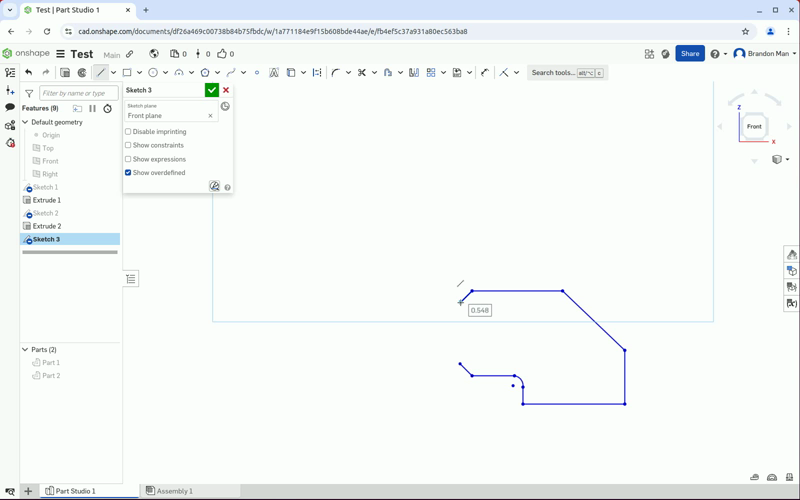
scroll(-6)
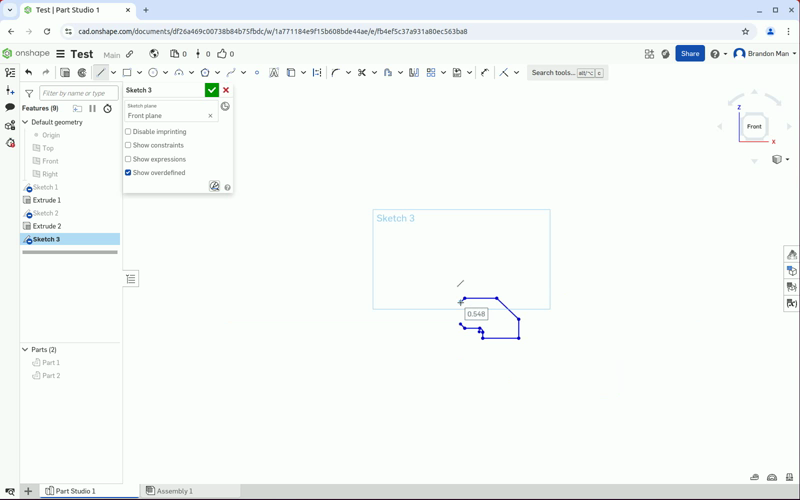
scroll(-6)
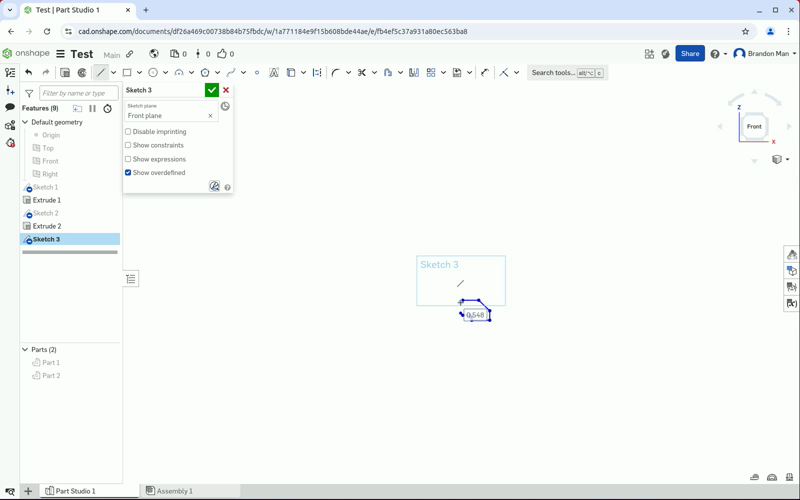
key_up(shift)
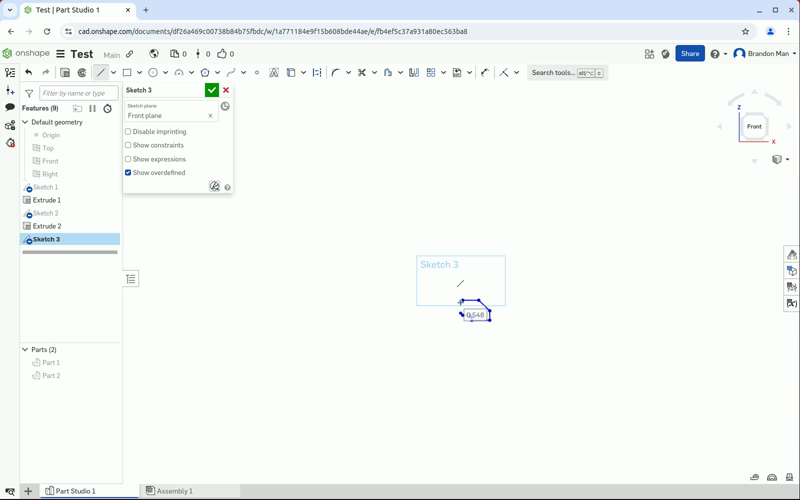
mouse_move(490, 302)
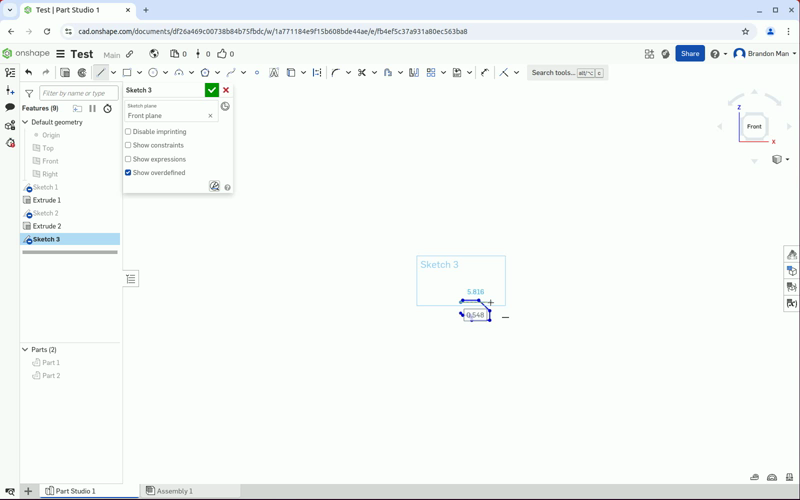
key_down(shift)
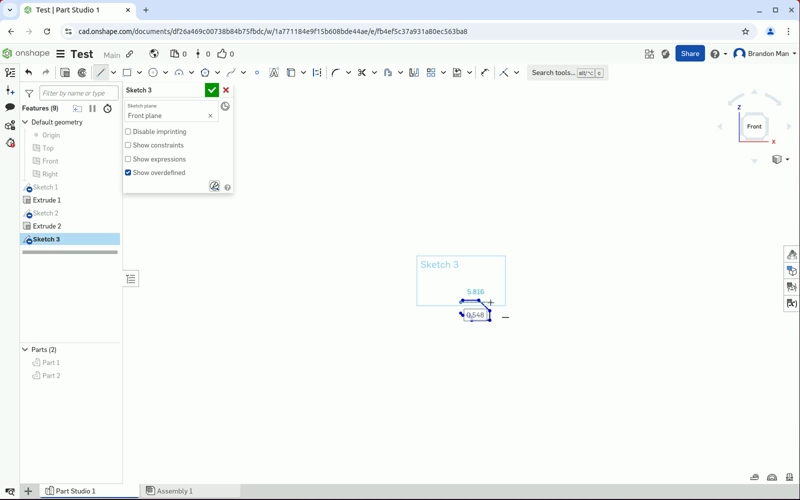
mouse_move(460, 313)
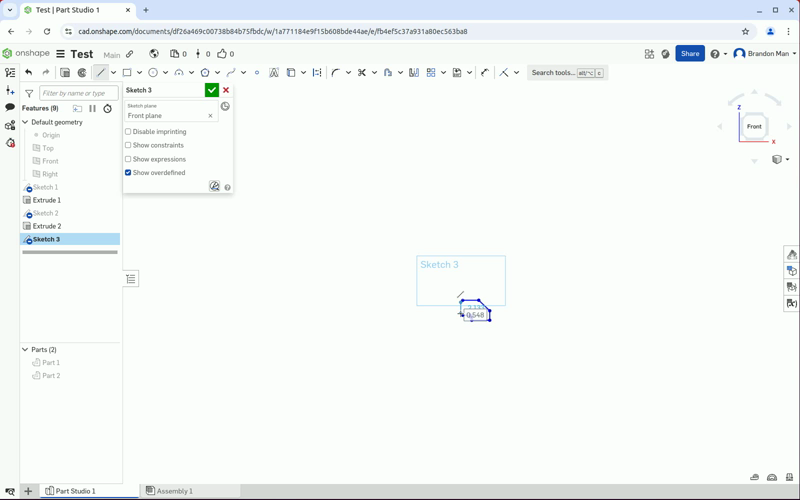
scroll(6)
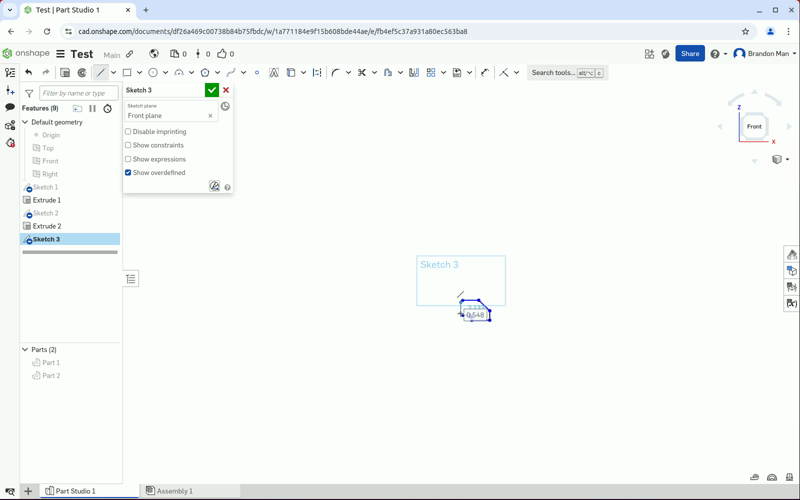
scroll(6)
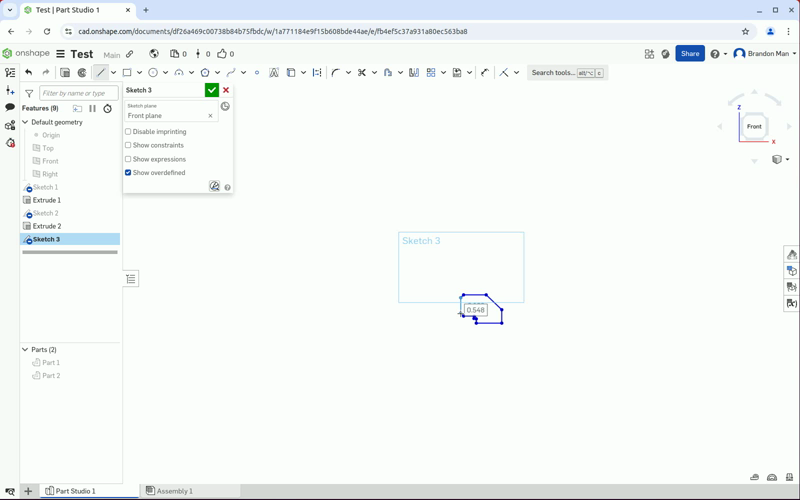
scroll(6)
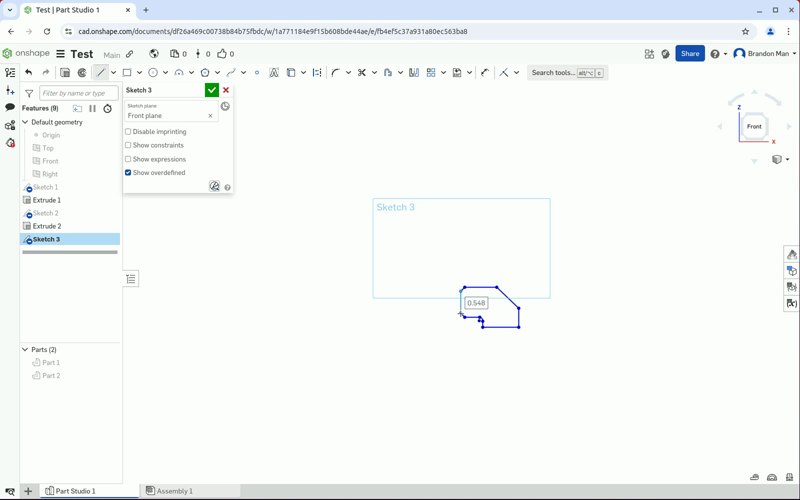
scroll(6)
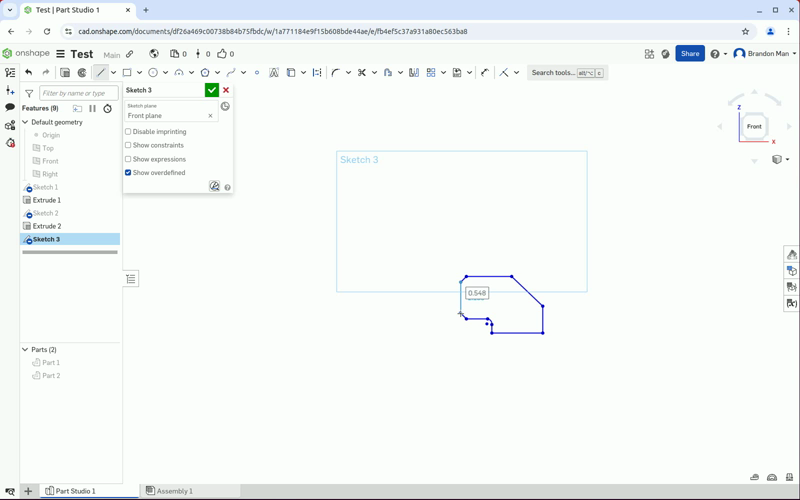
scroll(6)
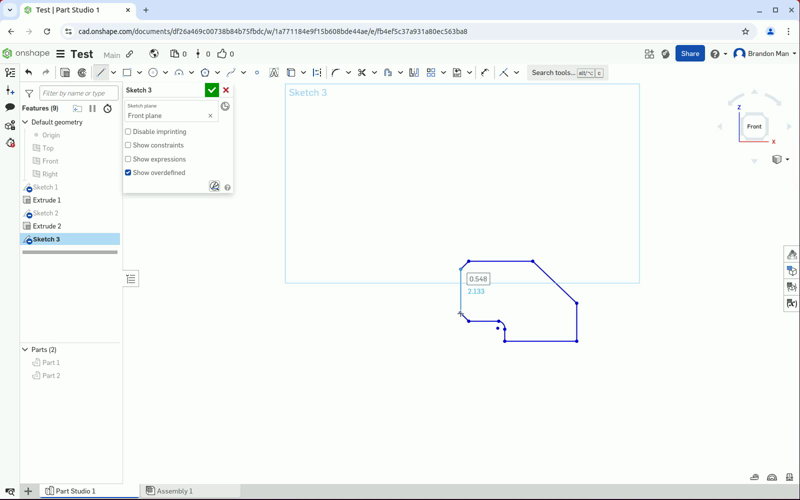
scroll(6)
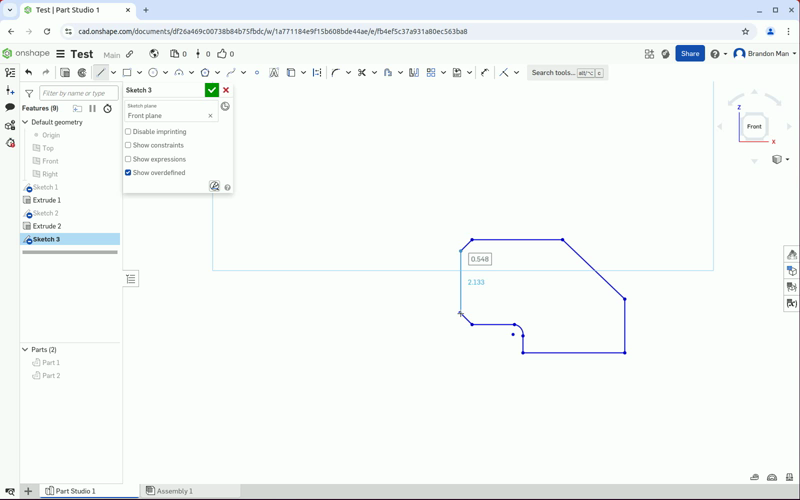
scroll(6)
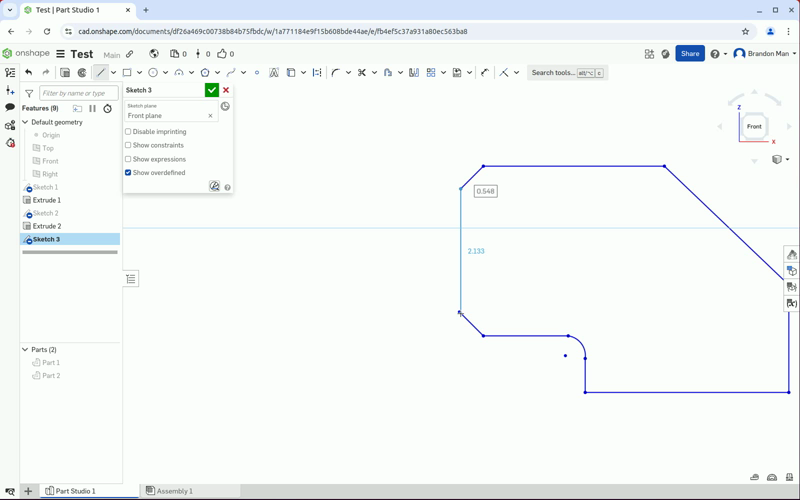
key_up(shift)
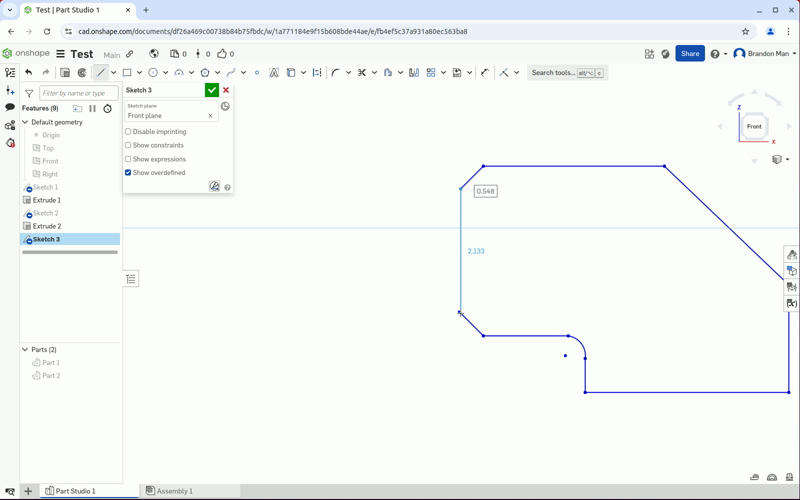
click(460, 313)
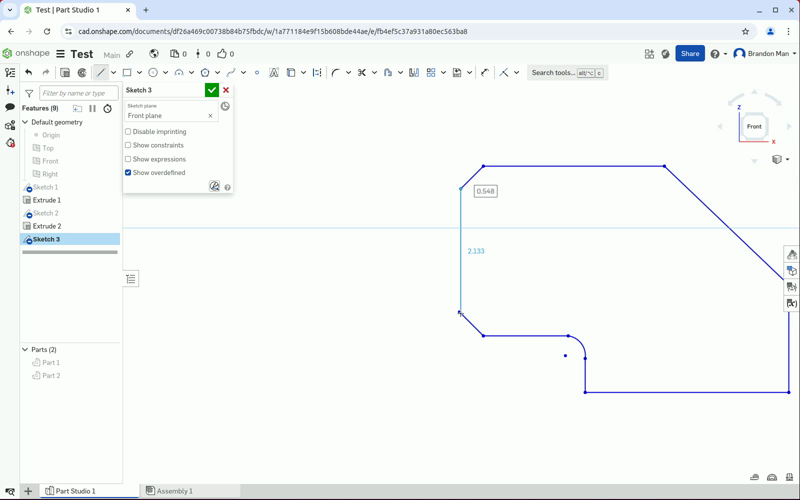
scroll(-6)
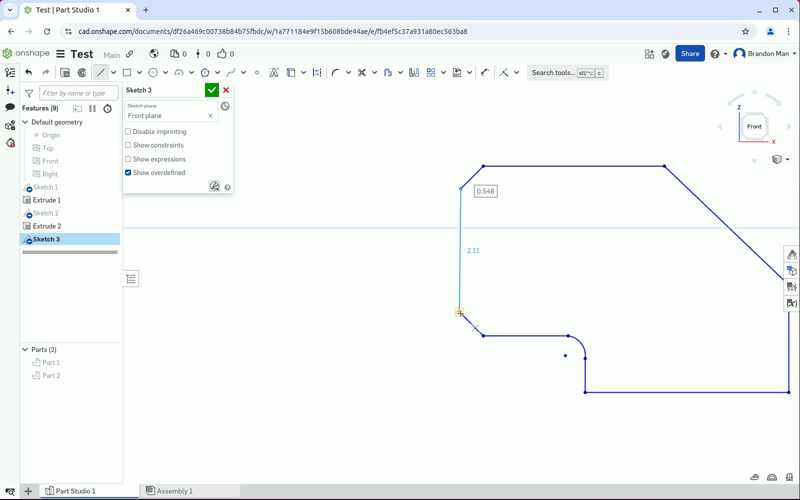
scroll(-6)
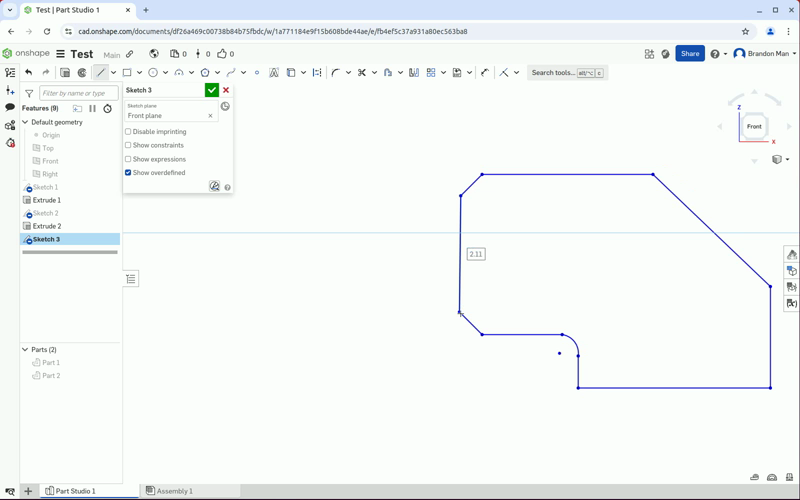
scroll(-6)
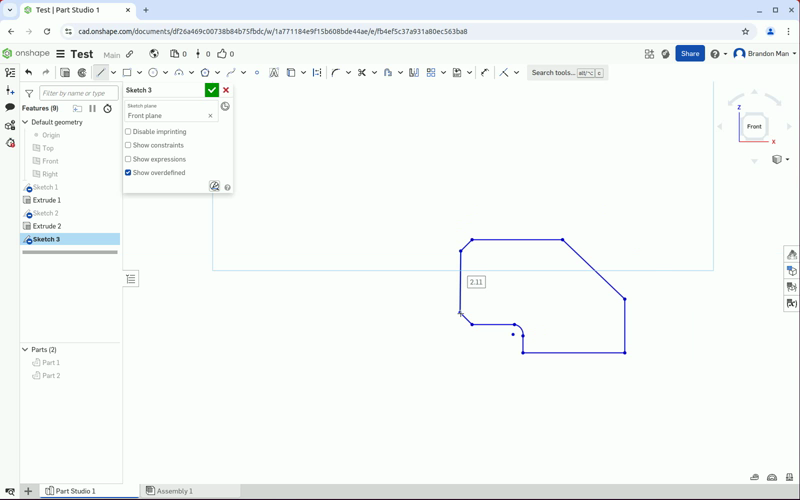
scroll(-6)
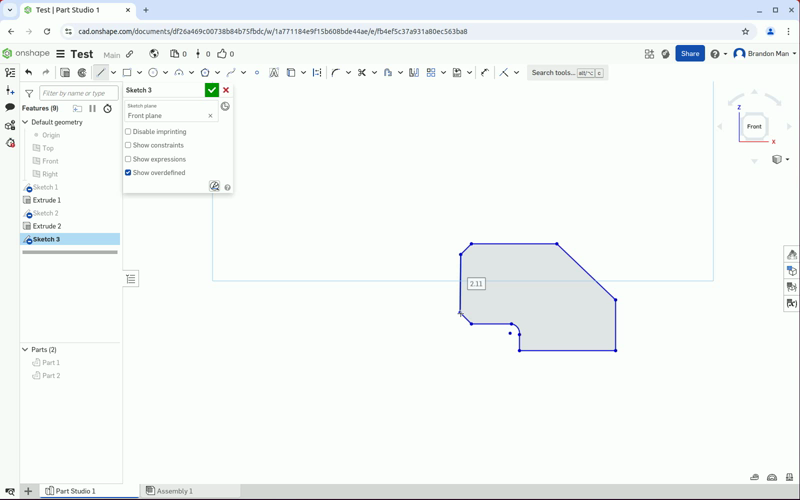
scroll(-6)
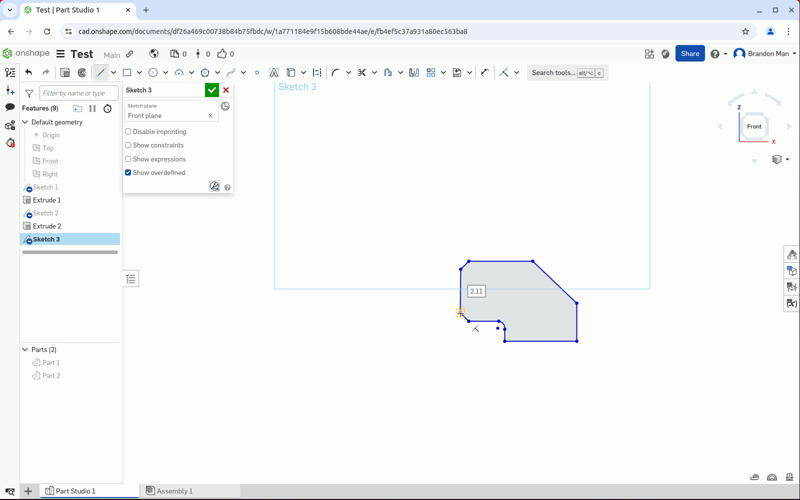
scroll(-6)
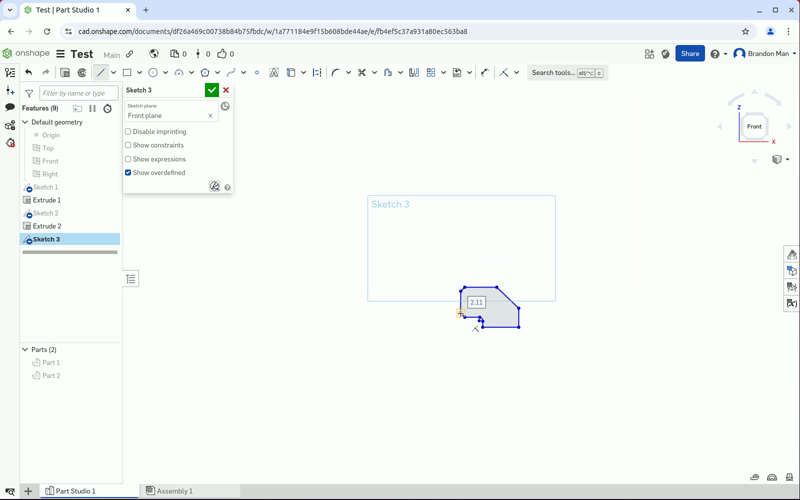
scroll(-6)
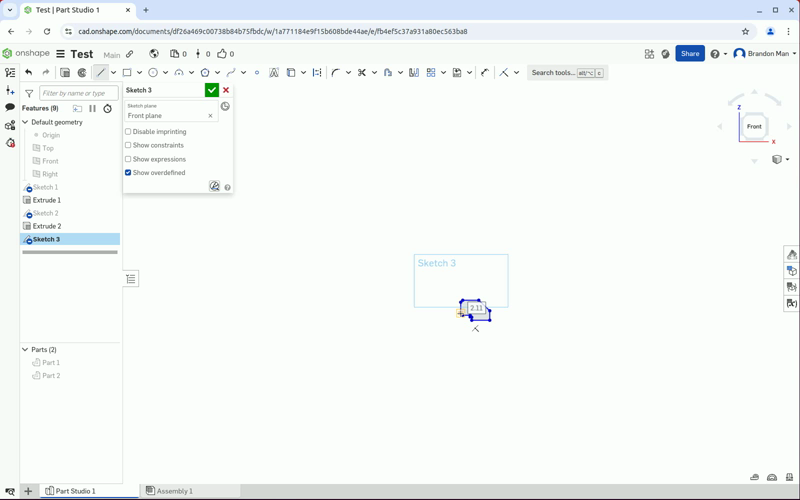
key(esc)
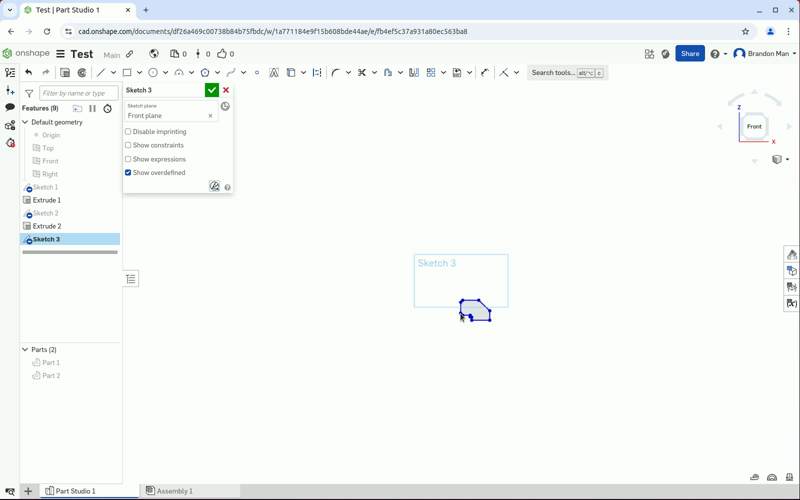
mouse_move(484, 317)
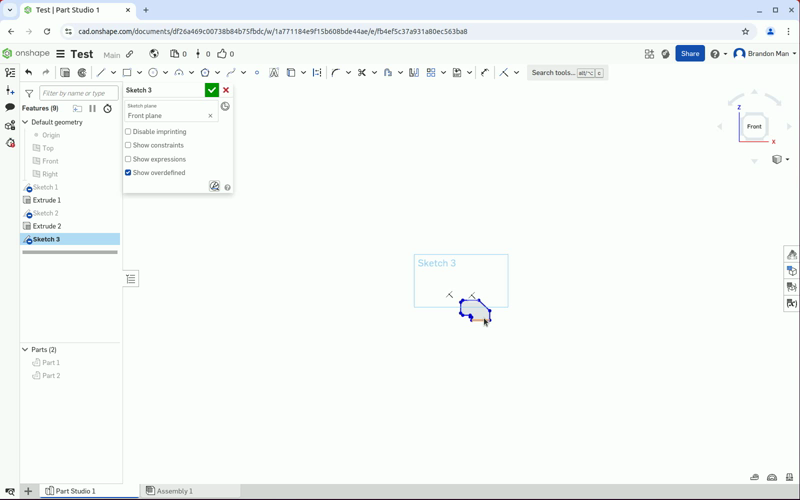
scroll(6)
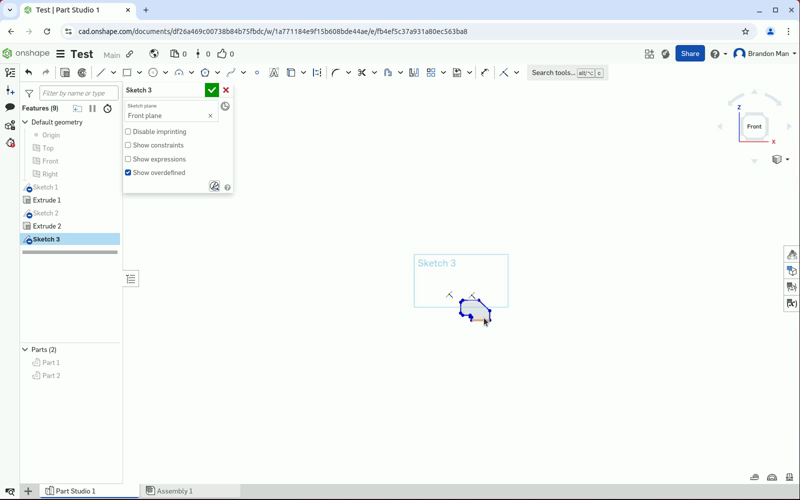
scroll(6)
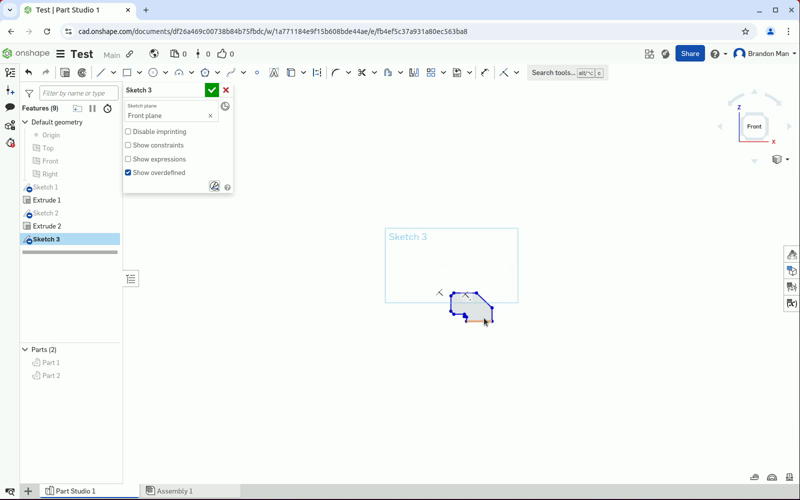
scroll(6)
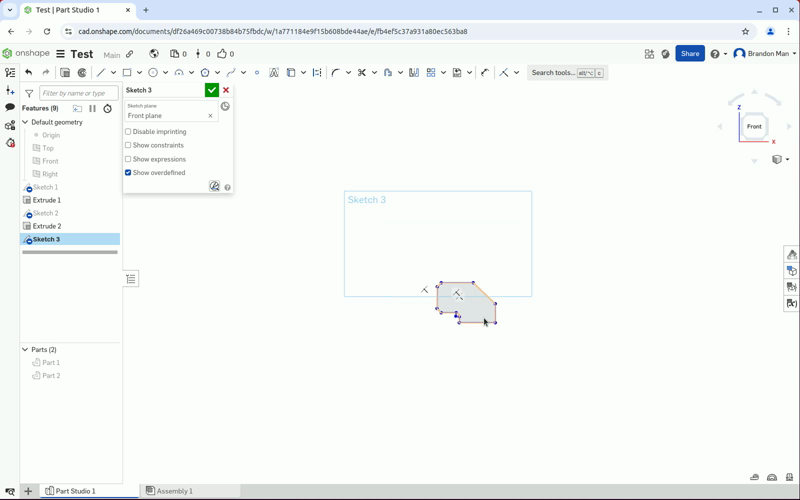
scroll(6)
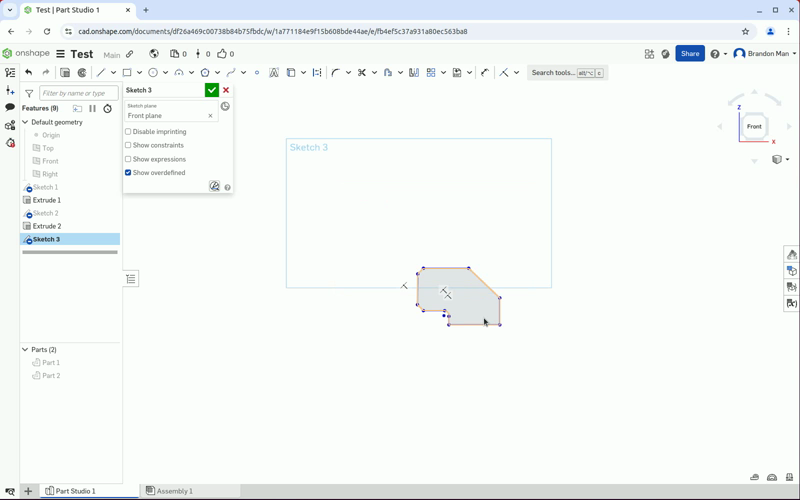
scroll(6)
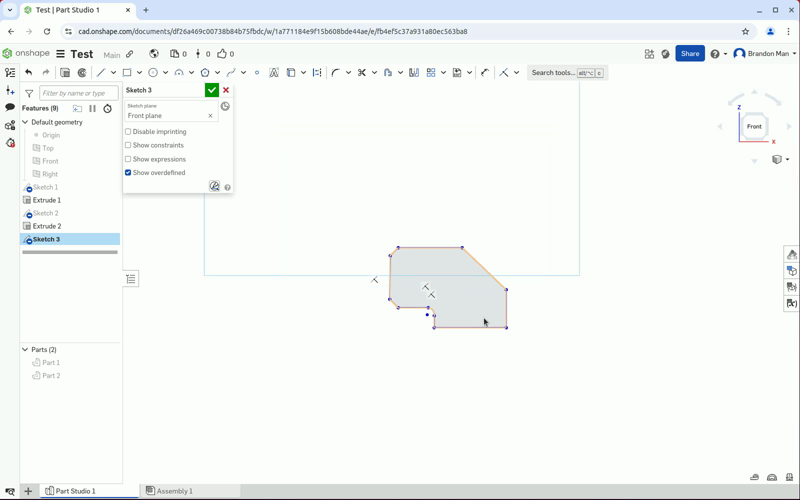
scroll(6)
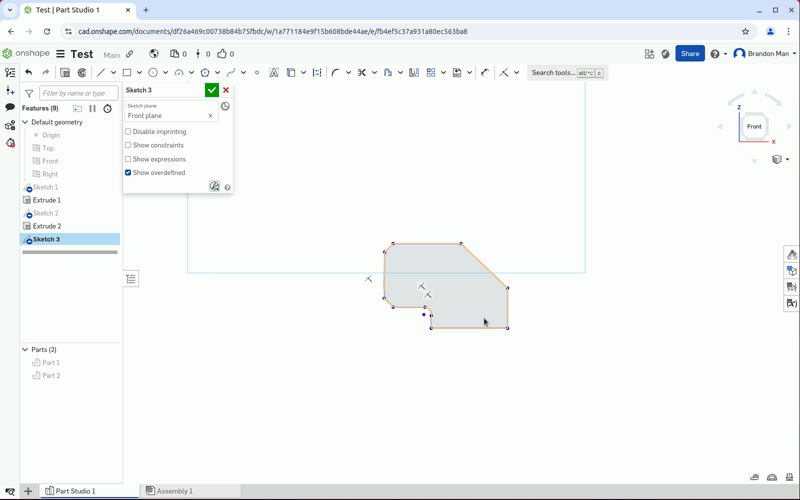
scroll(6)
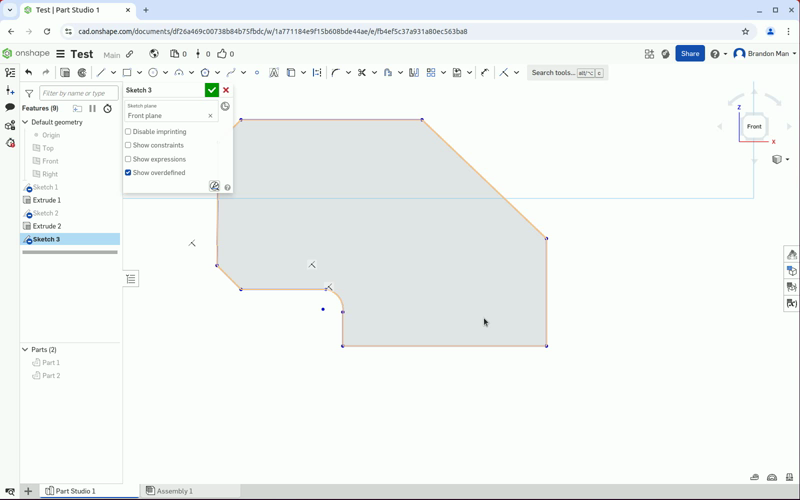
click(484, 317)
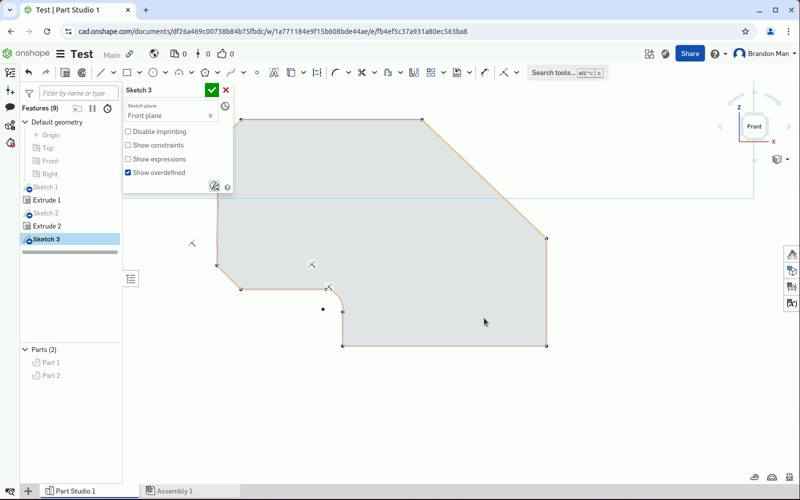
scroll(-6)
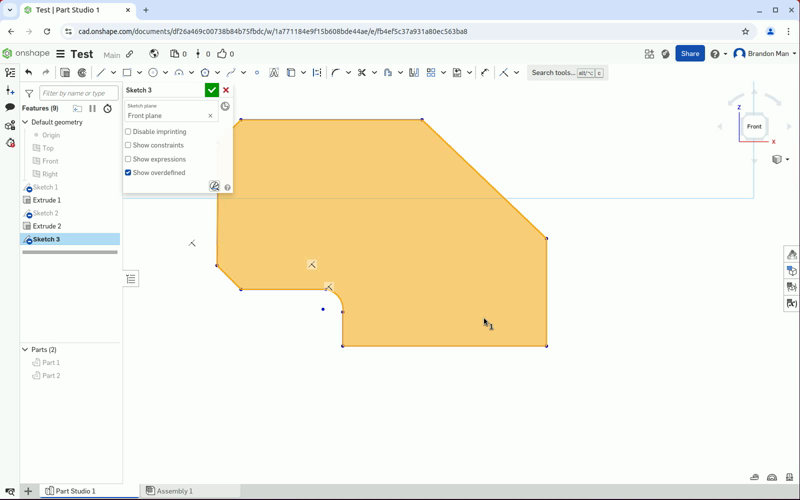
scroll(-6)
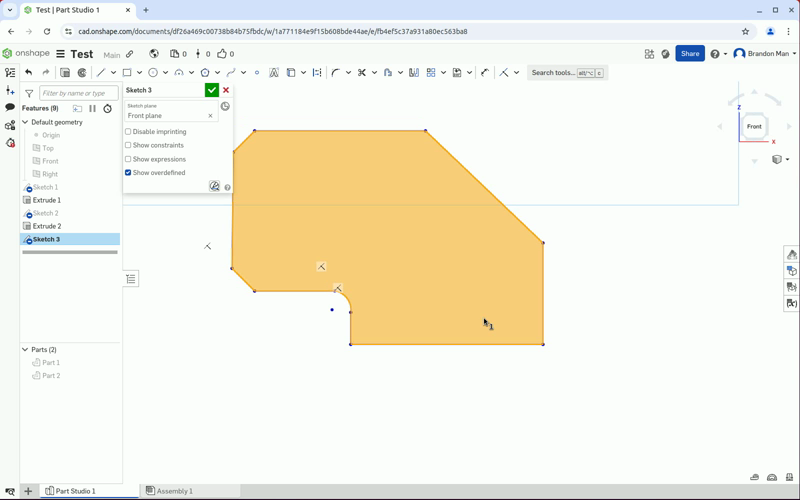
scroll(-6)
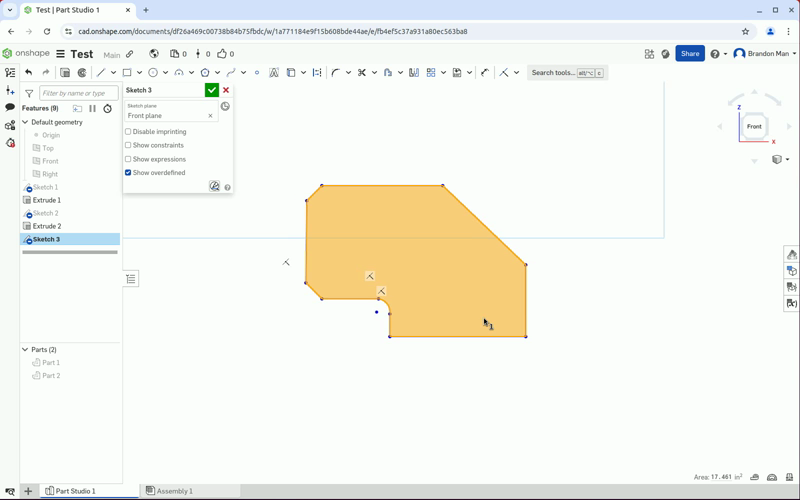
scroll(-6)
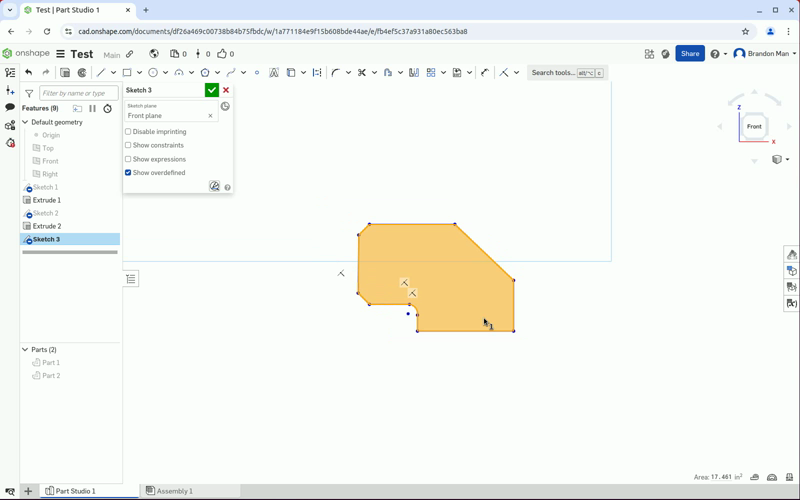
scroll(-6)
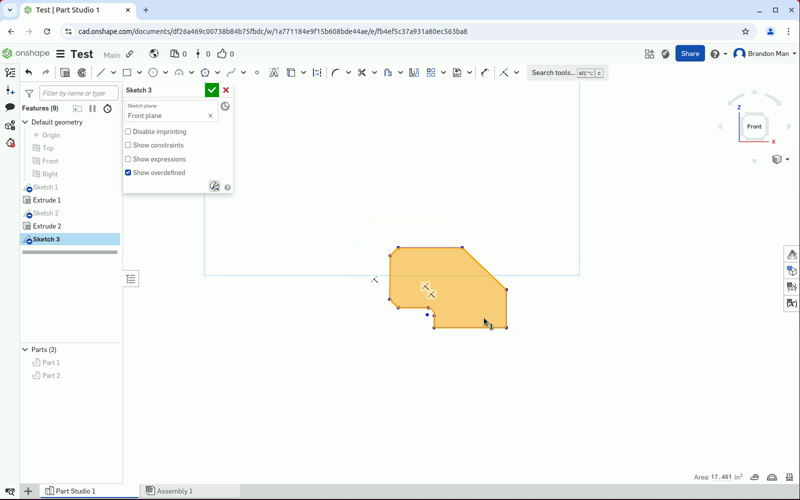
scroll(-6)
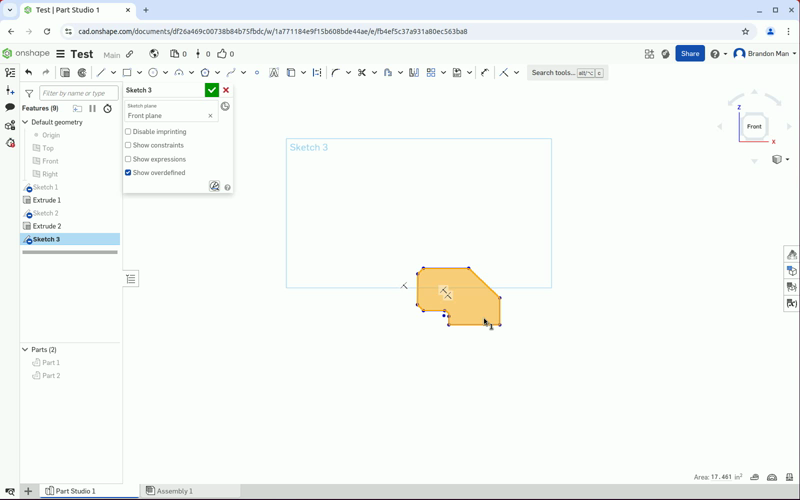
scroll(-6)
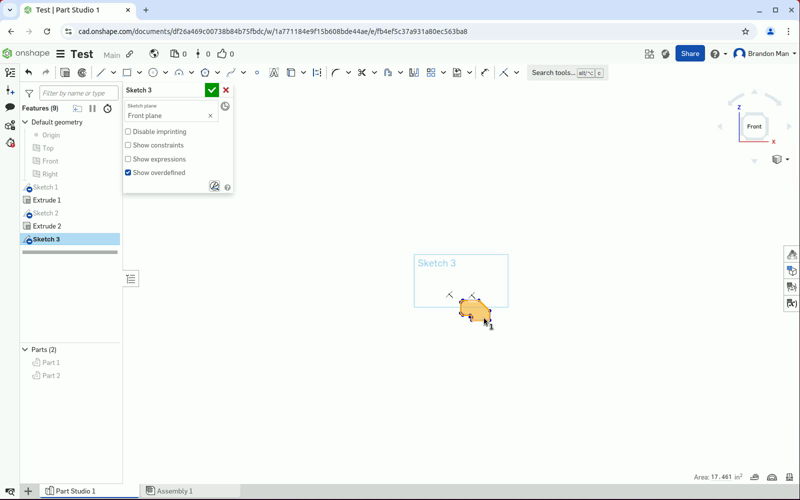
mouse_move(73, 352)
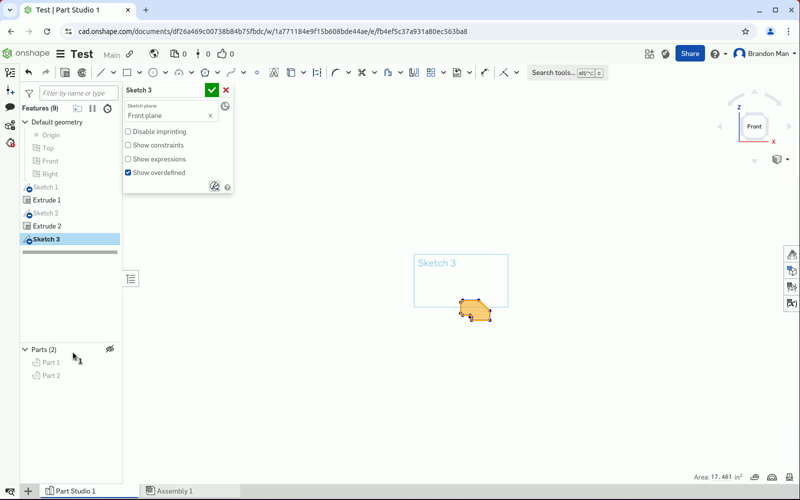
key(shift+y)
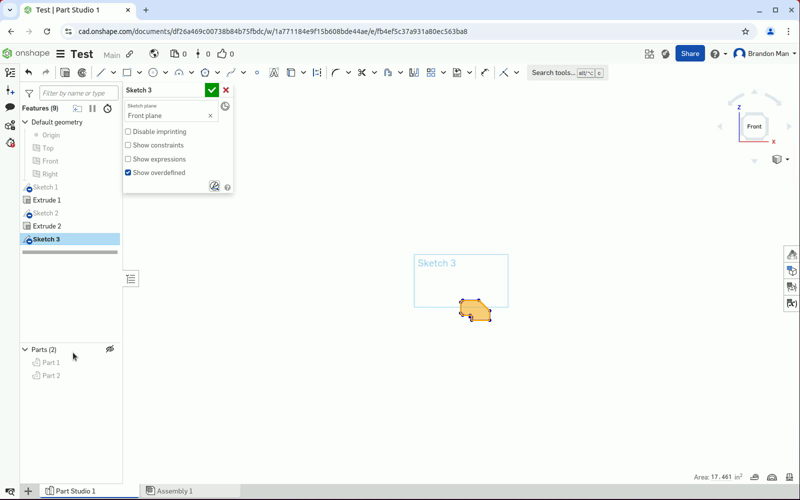
key(shift+e)
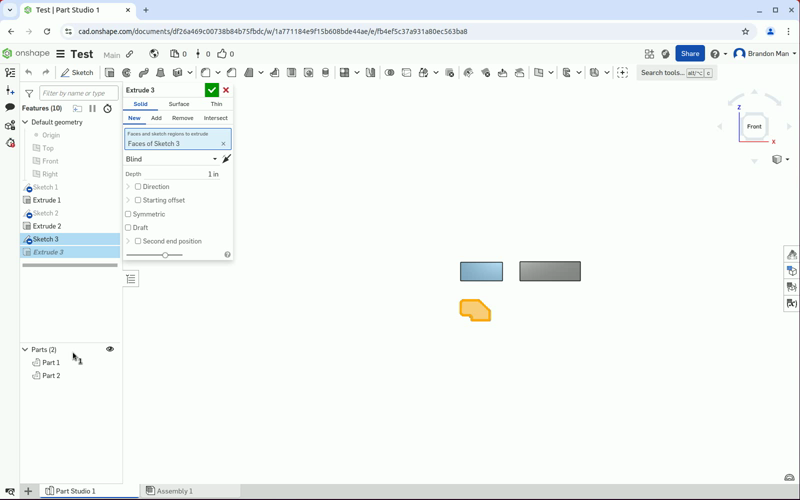
mouse_move(143, 106)
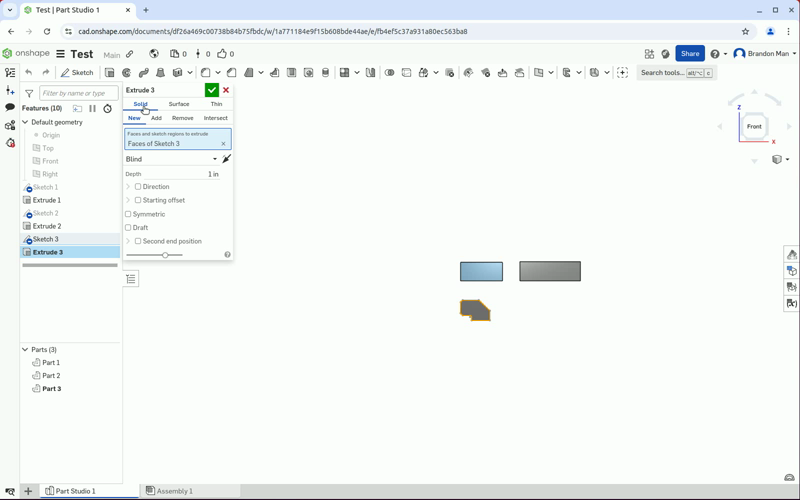
click(143, 106)
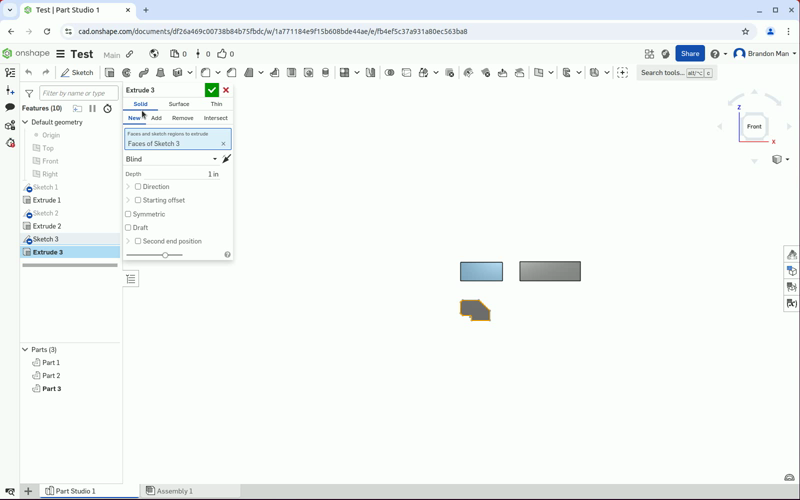
mouse_move(137, 120)
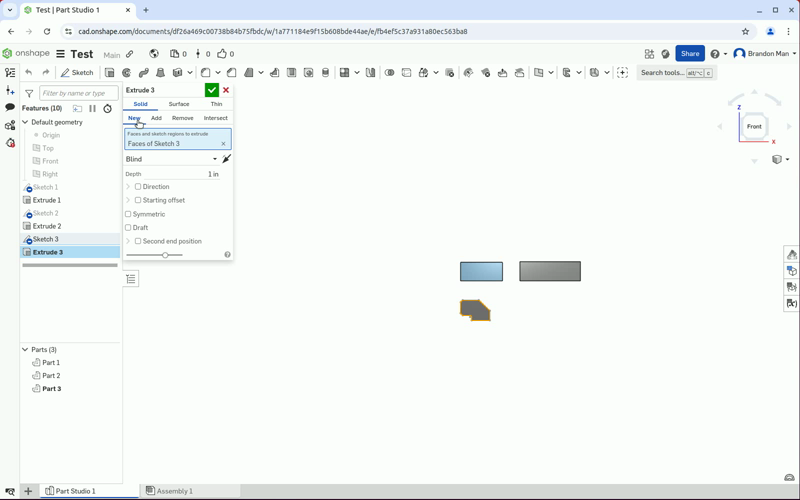
click(137, 120)
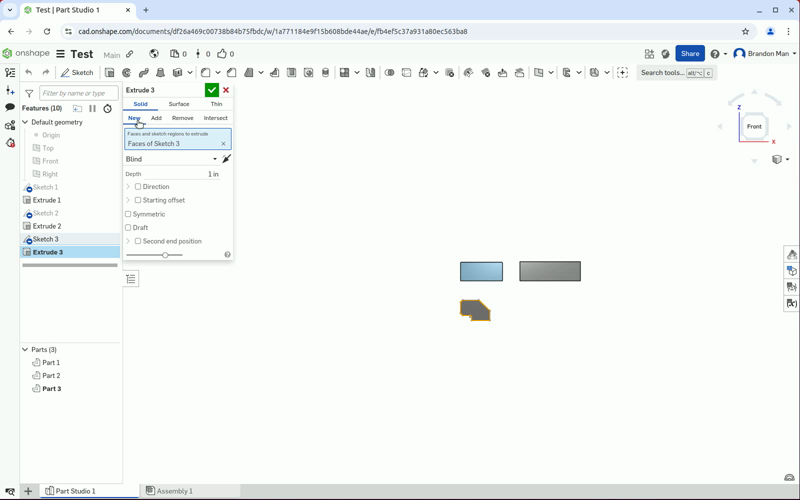
key(tab, 4)
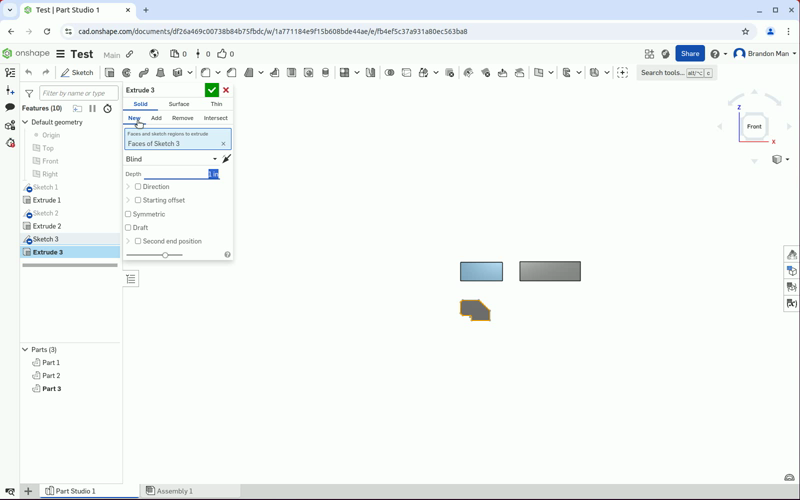
text(0.963)
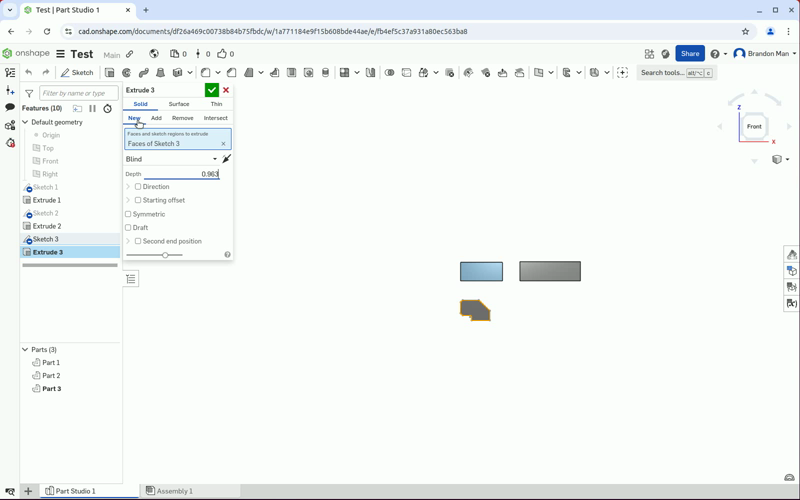
key(enter)
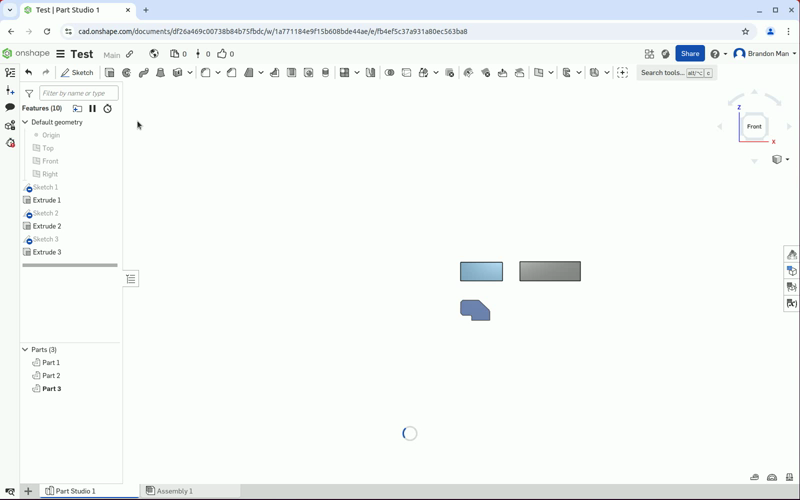
key(shift+h)
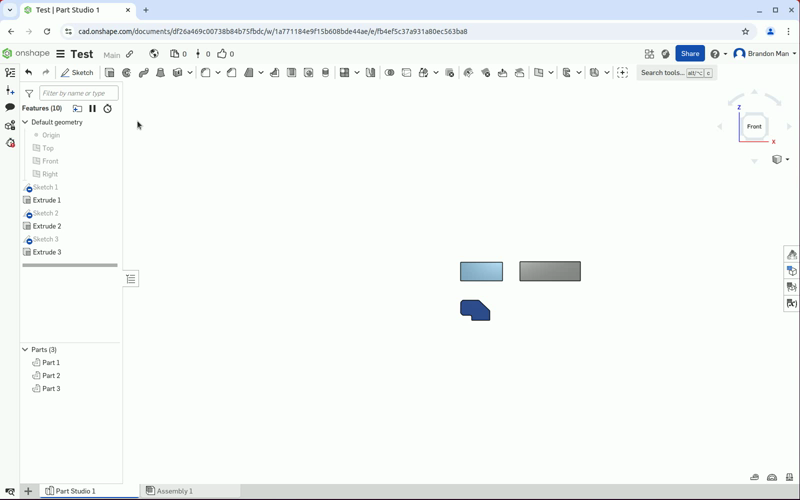
key(shift+h)
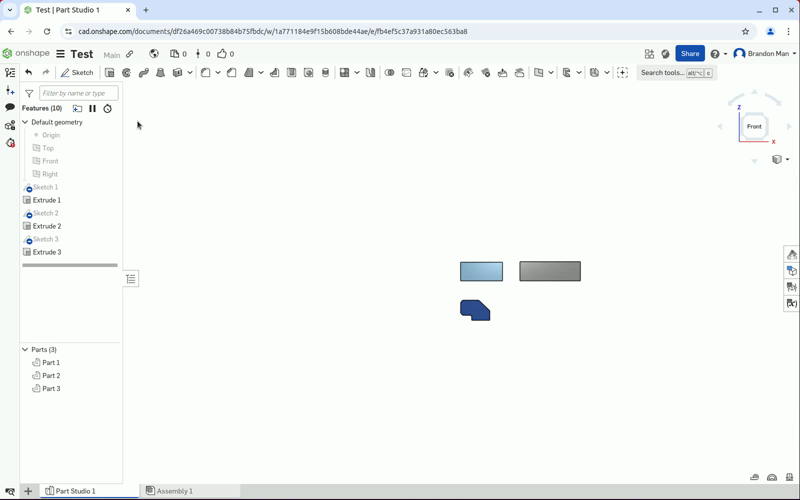
mouse_move(73, 189)
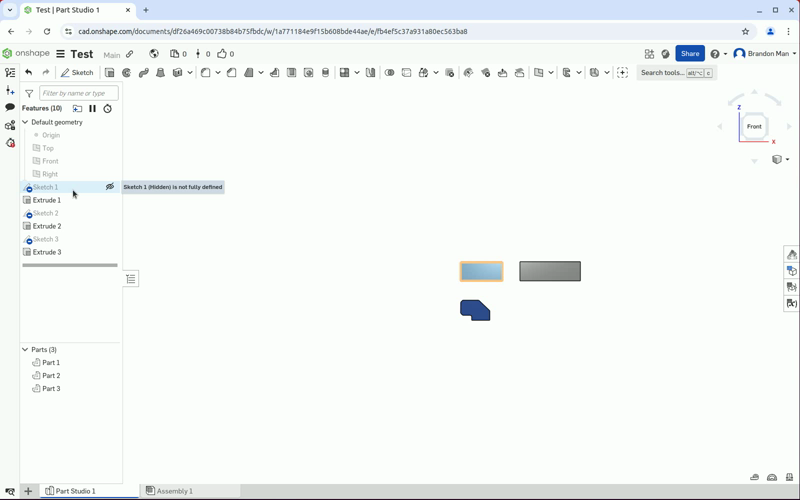
click(73, 189)
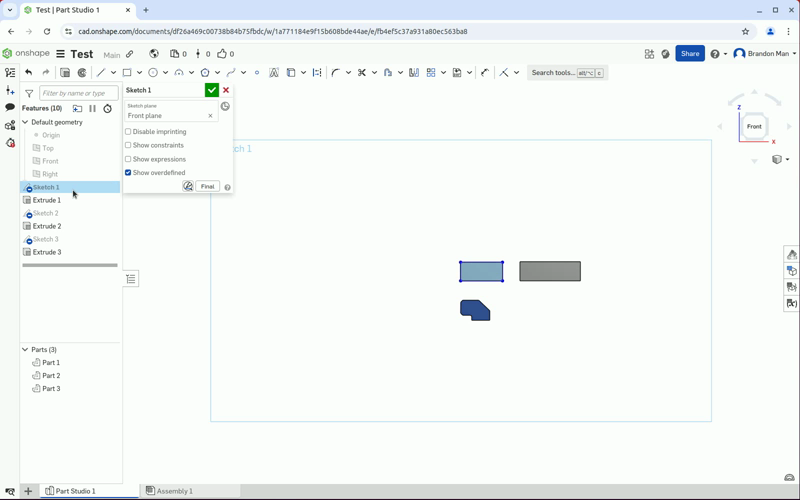
mouse_move(229, 92)
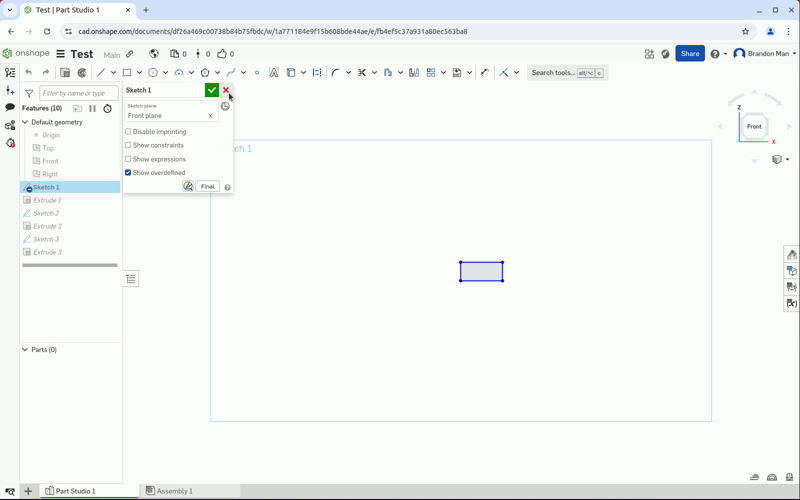
click(229, 92)
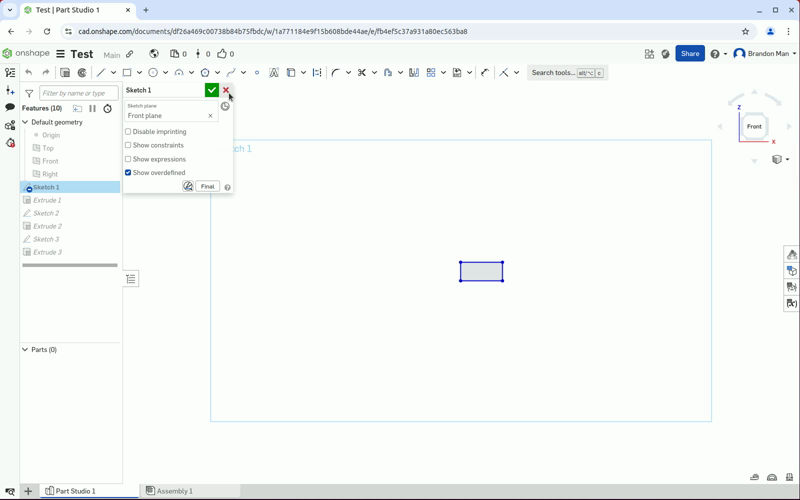
key(shift+s)
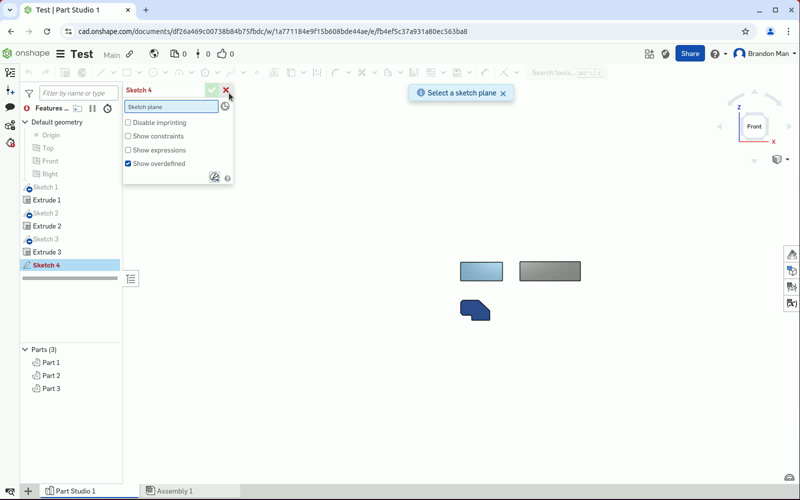
mouse_move(73, 163)
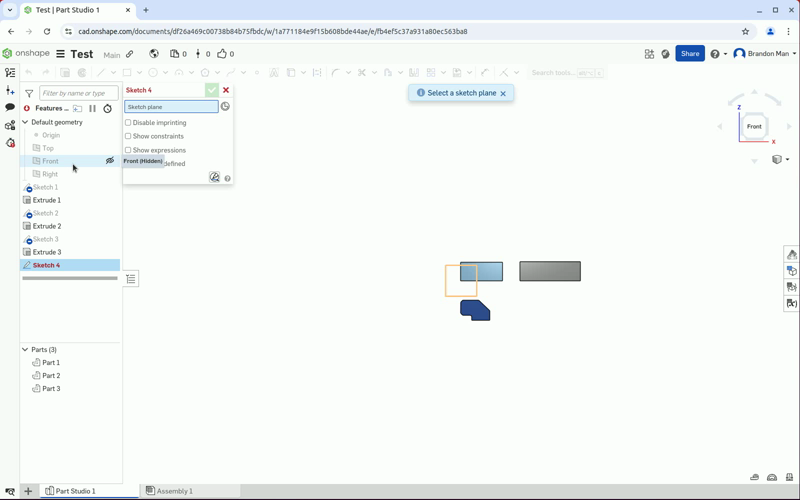
click(73, 163)
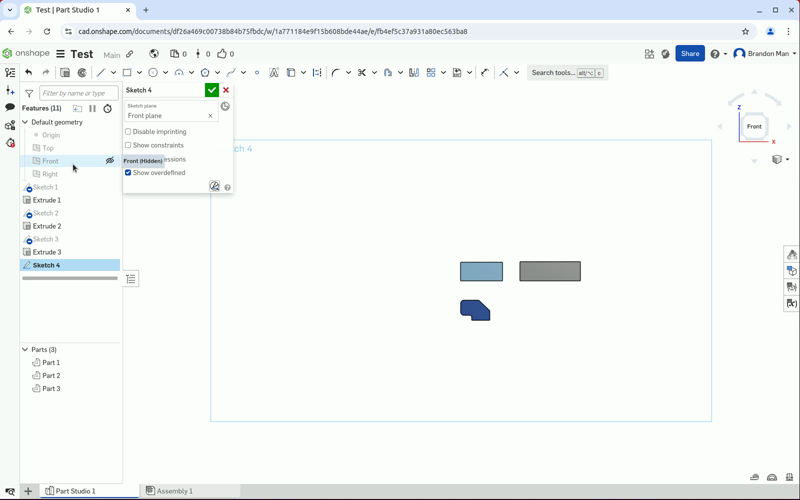
mouse_move(73, 352)
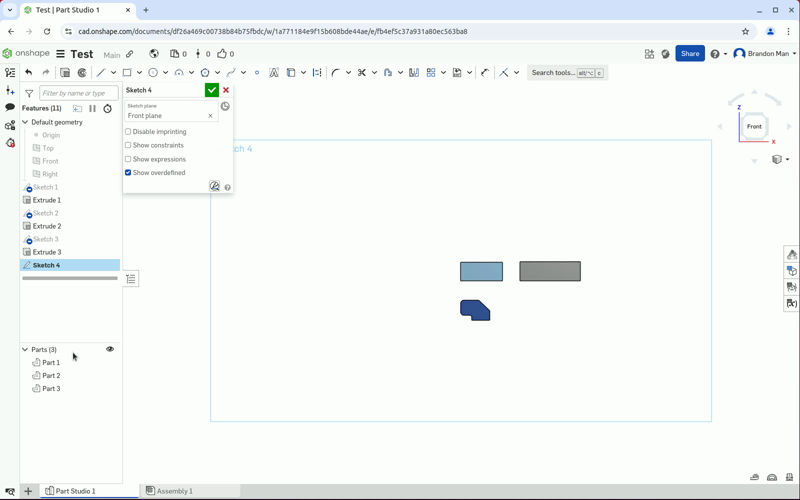
key(y)
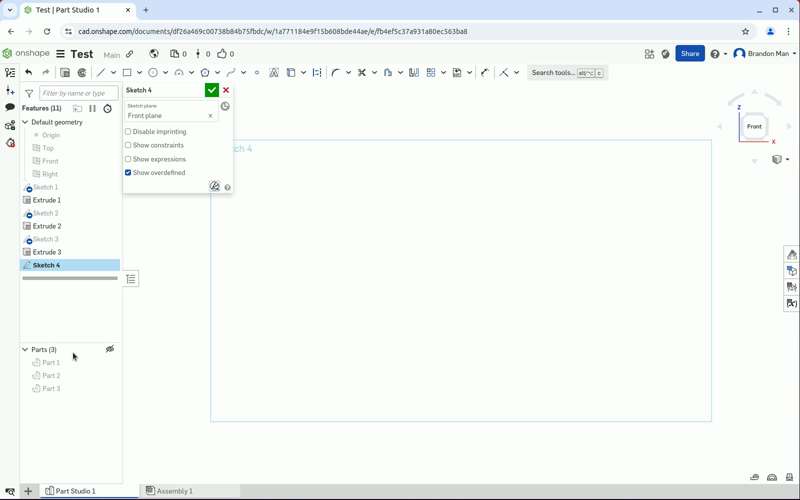
key(l)
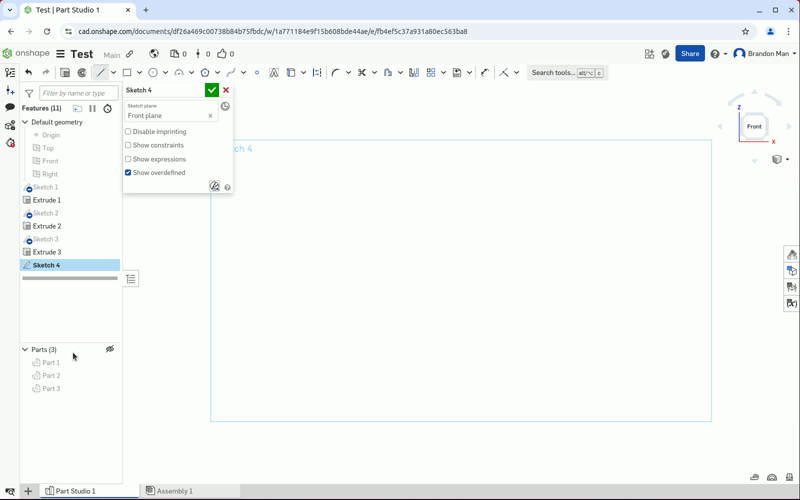
key_down(shift)
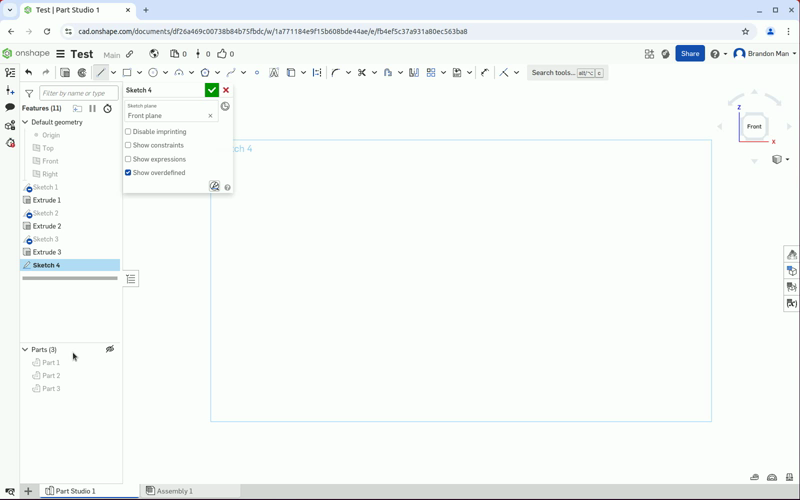
mouse_move(516, 313)
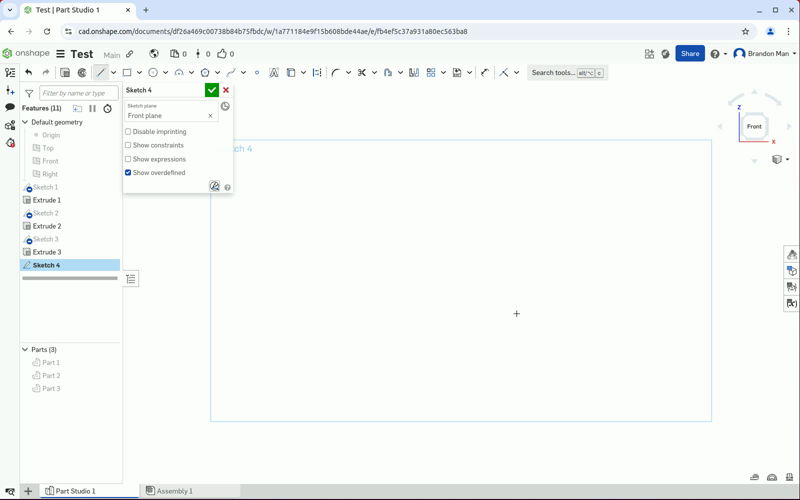
click(516, 313)
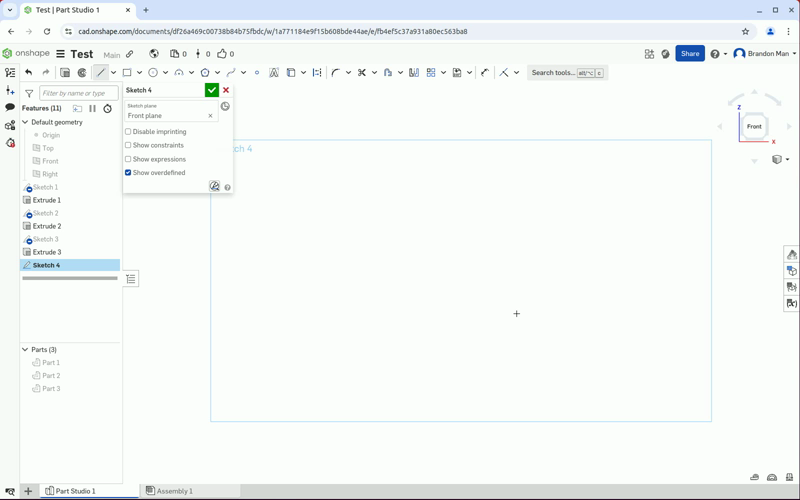
key_up(shift)
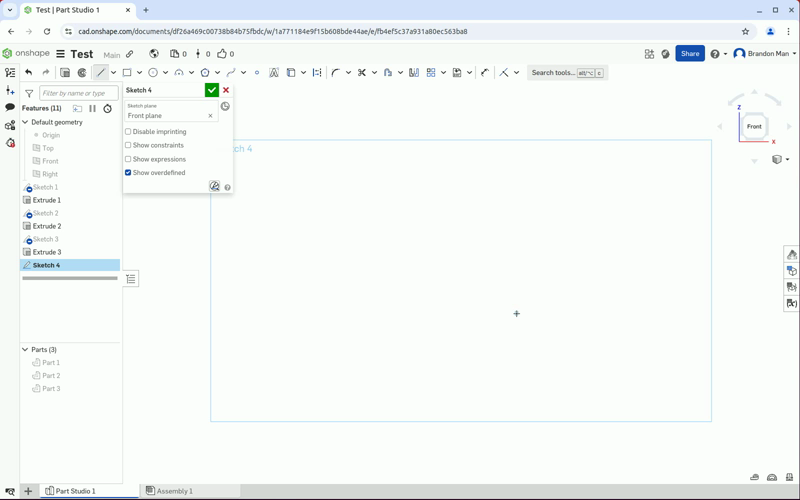
key_down(shift)
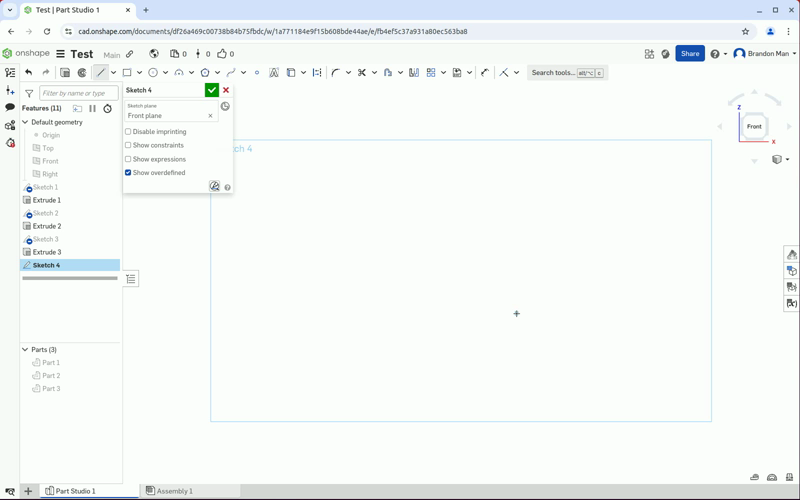
mouse_move(546, 313)
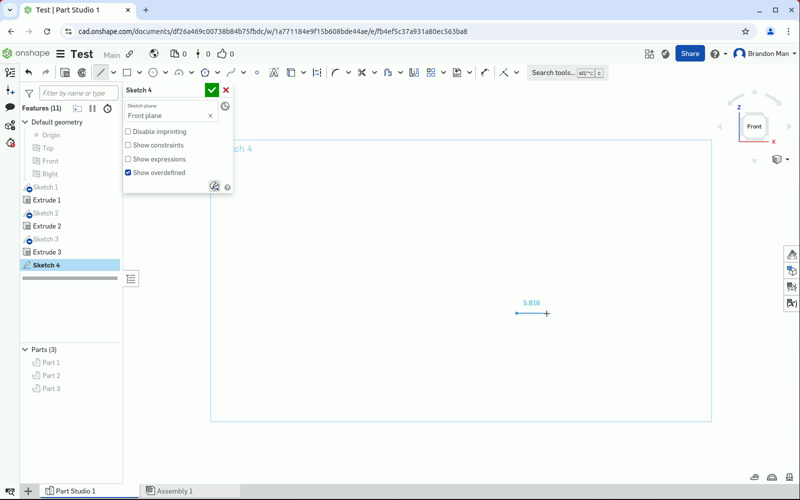
mouse_move(518, 315)
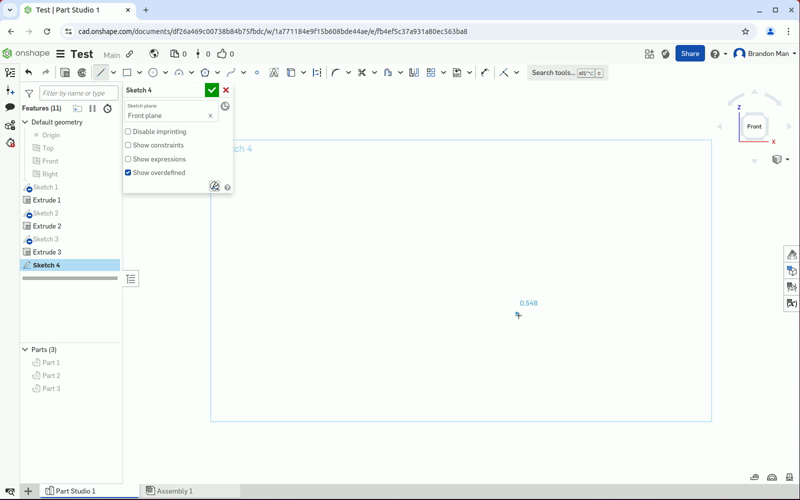
scroll(6)
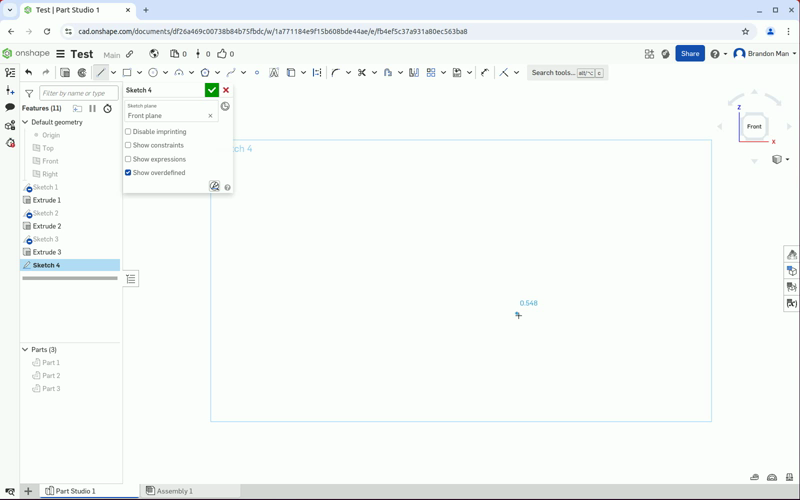
scroll(6)
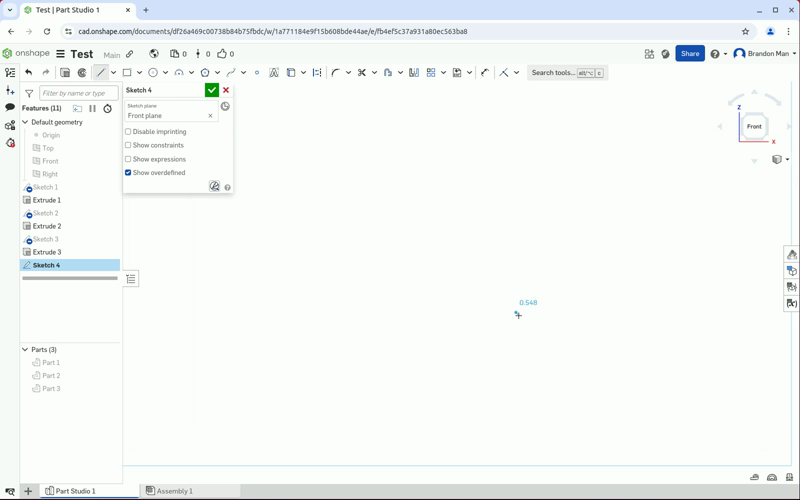
scroll(6)
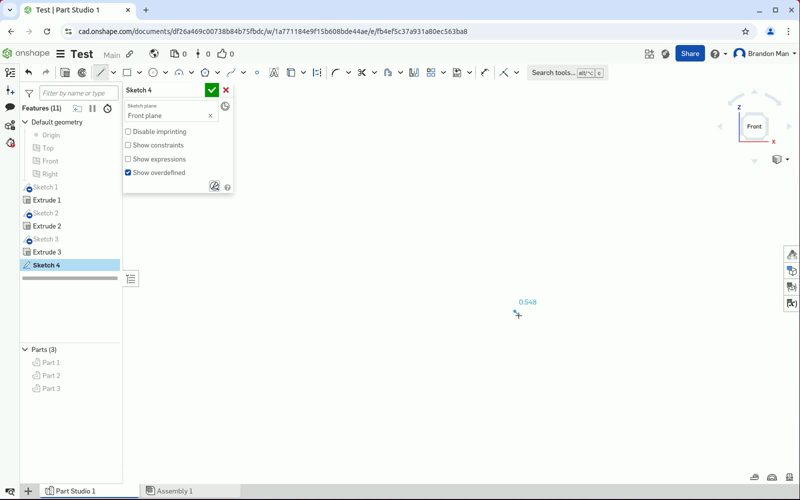
scroll(6)
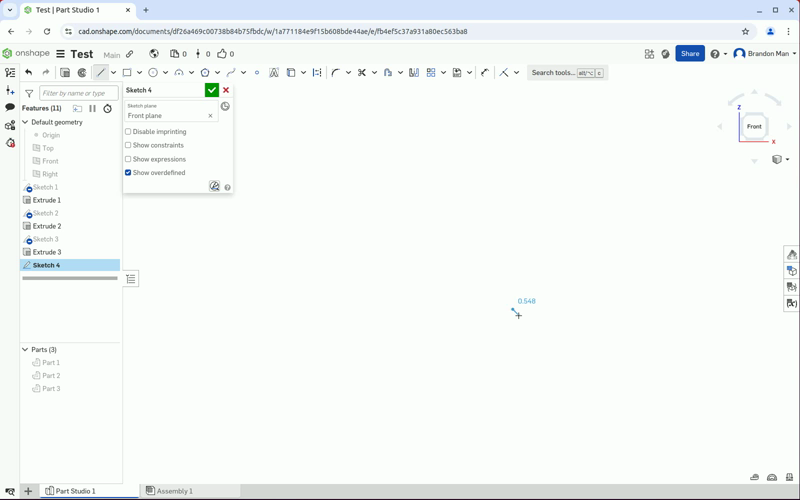
scroll(6)
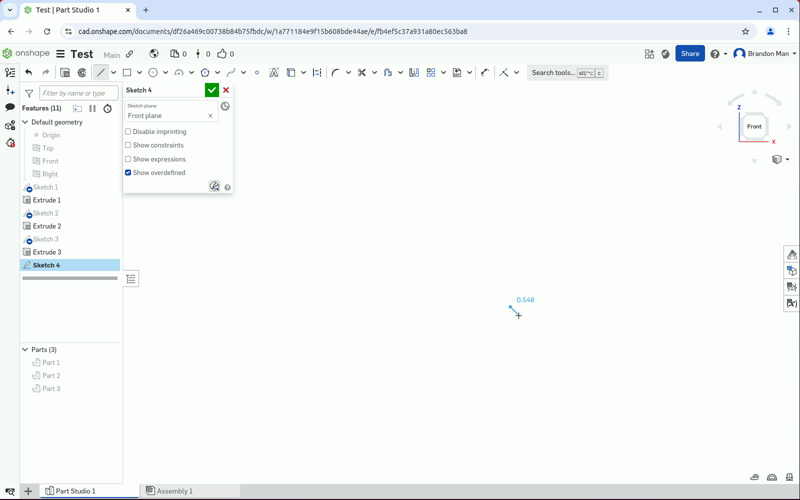
scroll(6)
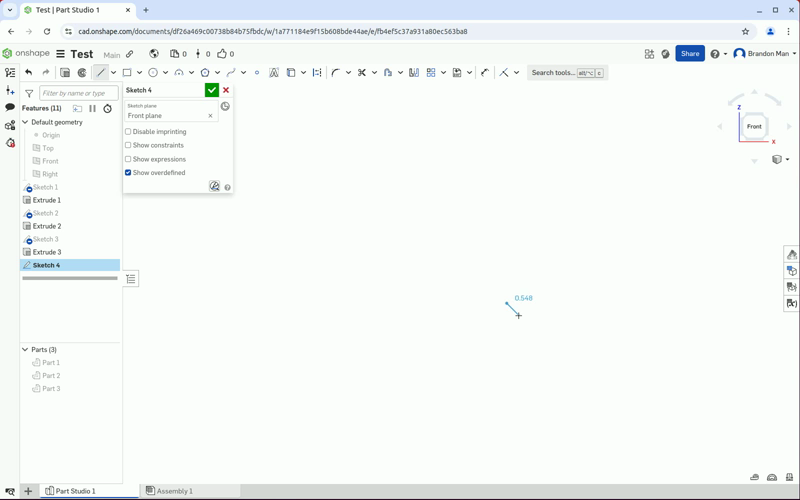
scroll(6)
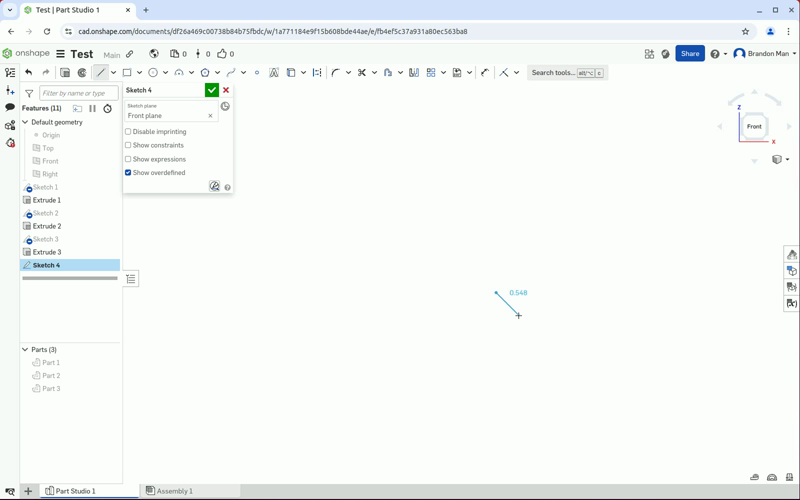
click(518, 315)
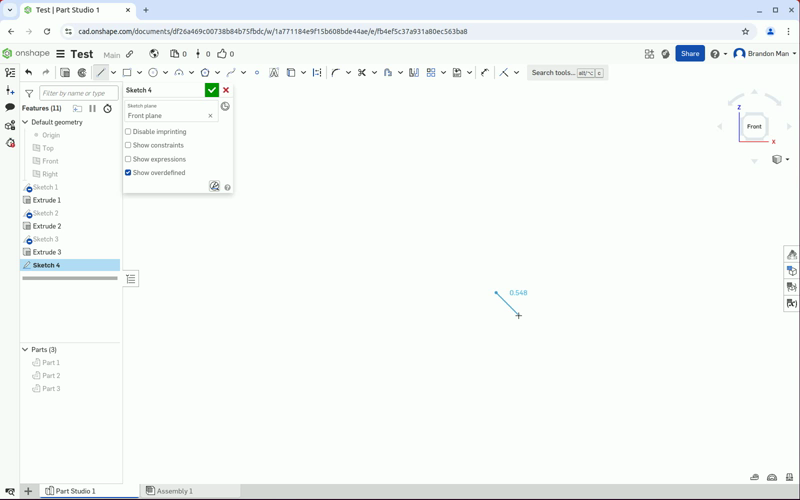
scroll(-6)
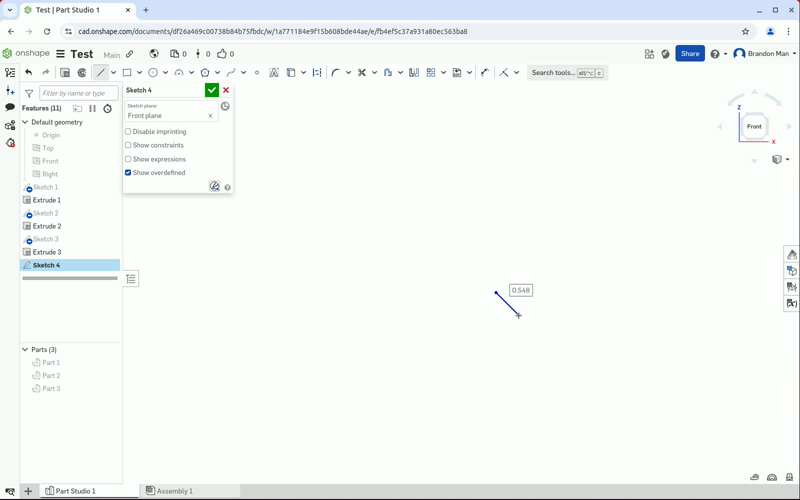
scroll(-6)
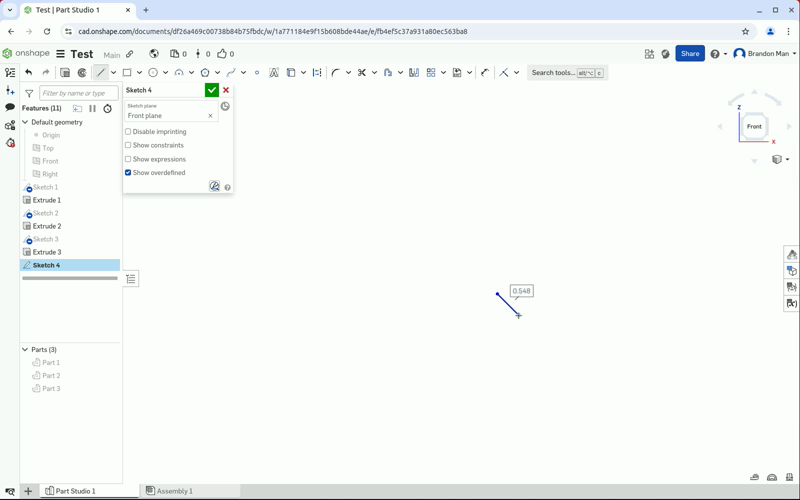
scroll(-6)
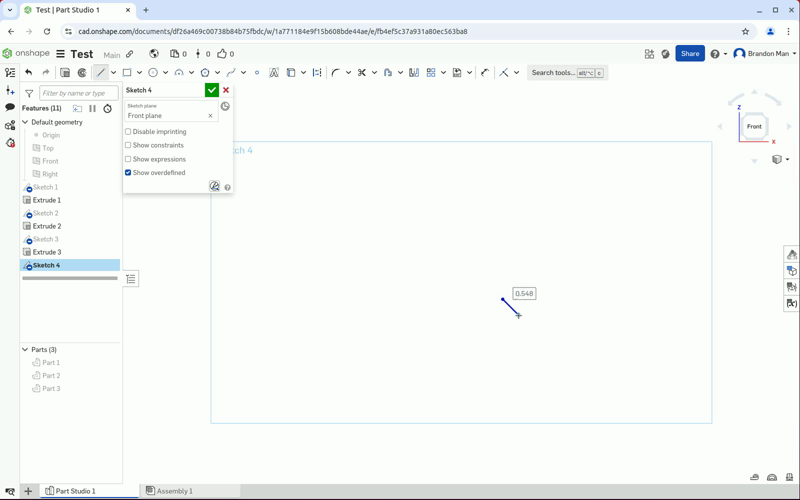
scroll(-6)
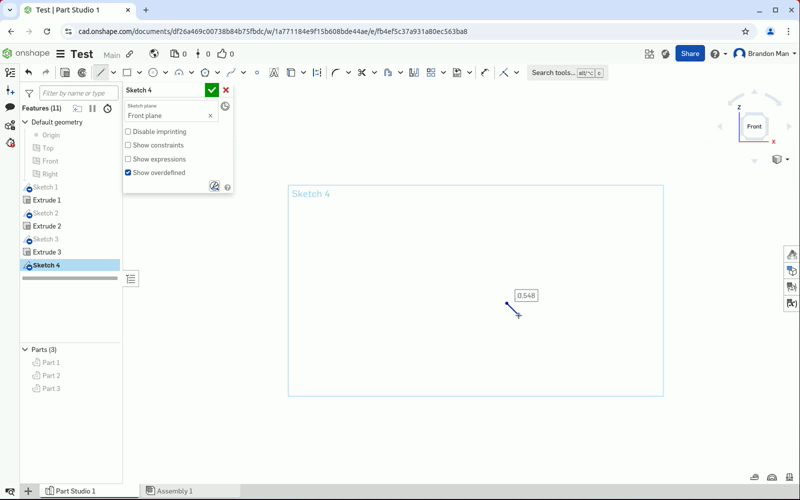
scroll(-6)
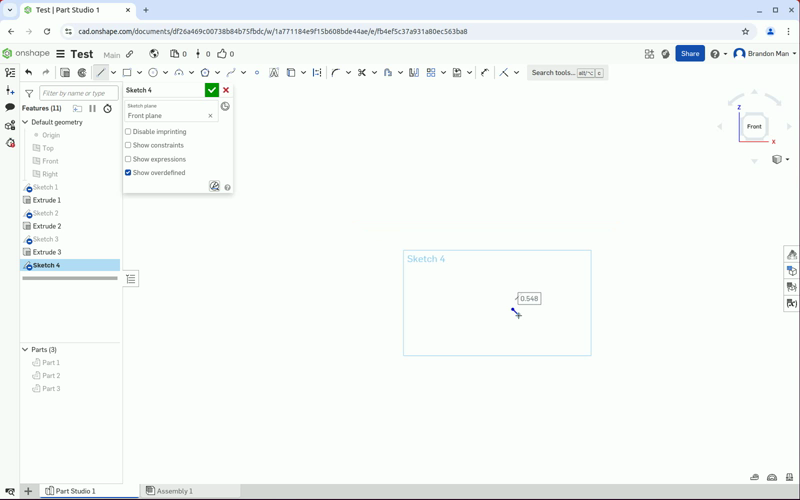
scroll(-6)
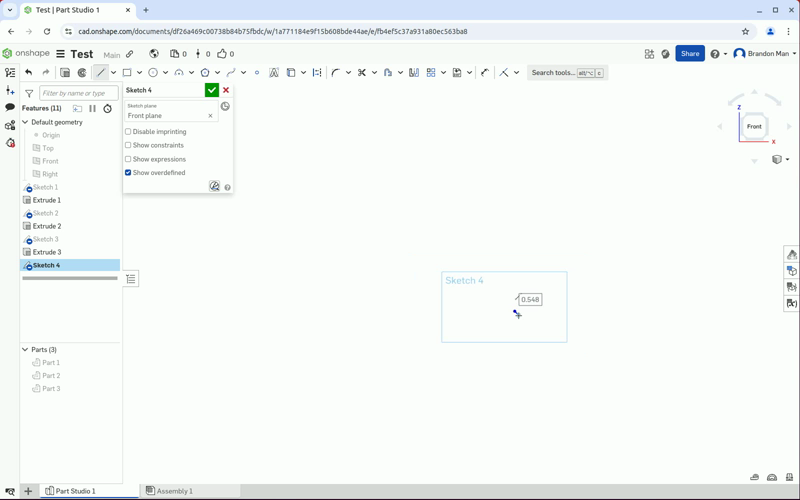
scroll(-6)
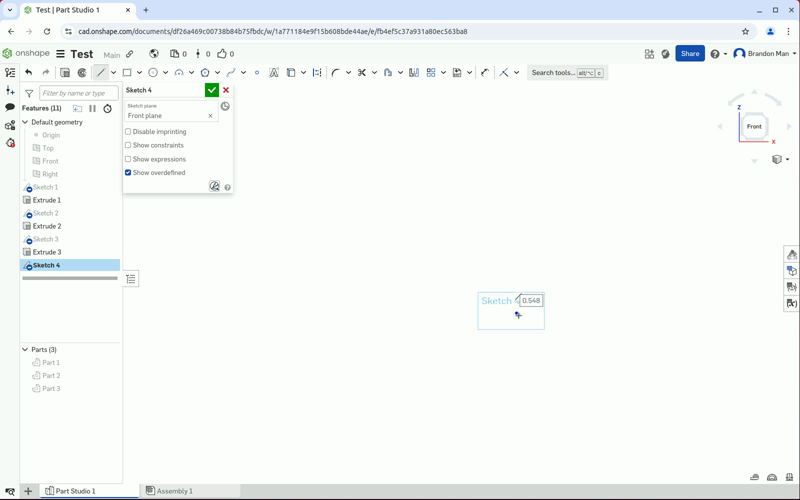
key_up(shift)
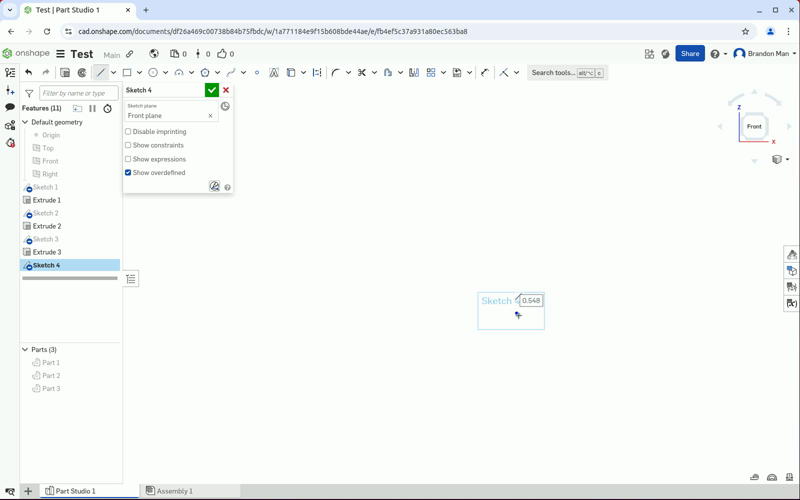
key_down(shift)
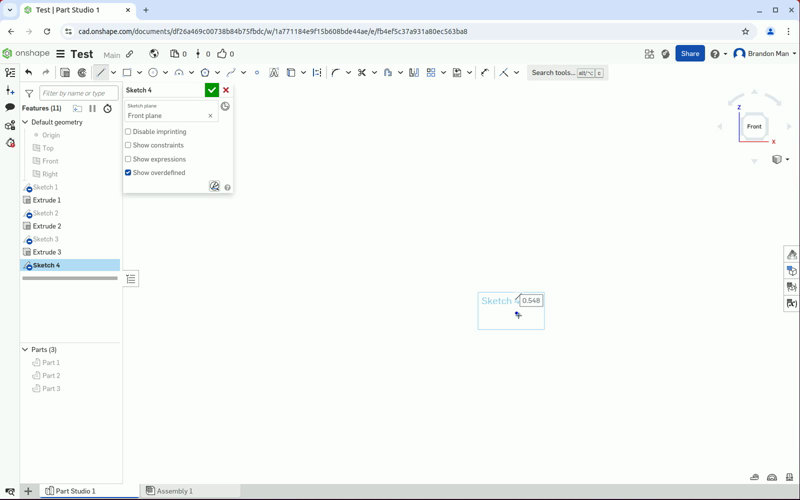
mouse_move(548, 315)
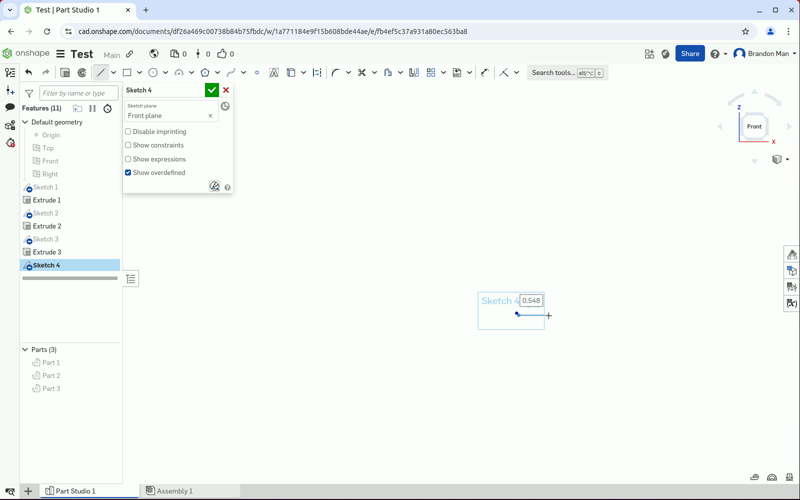
mouse_move(525, 315)
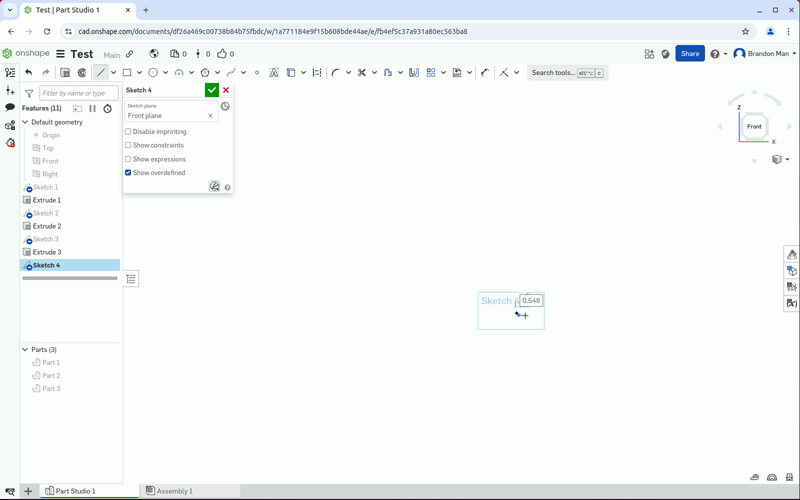
scroll(6)
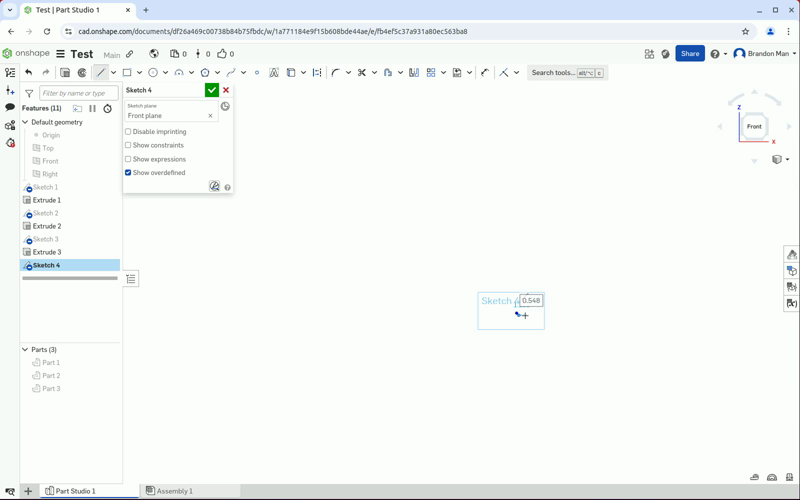
scroll(6)
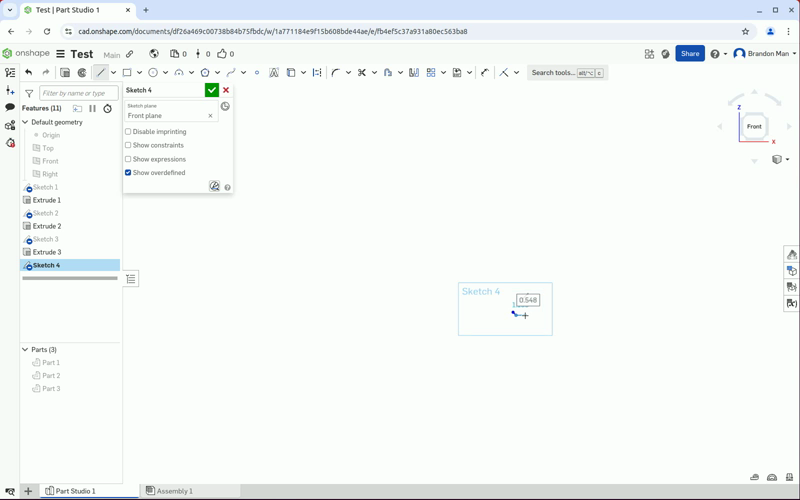
scroll(6)
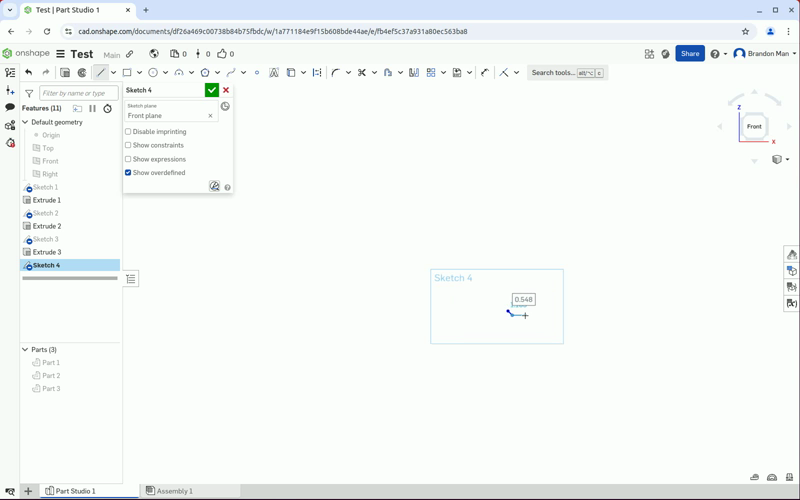
scroll(6)
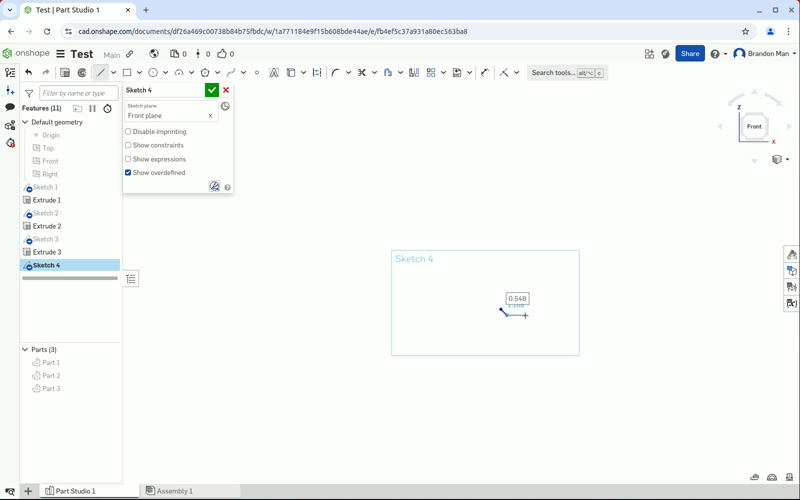
scroll(6)
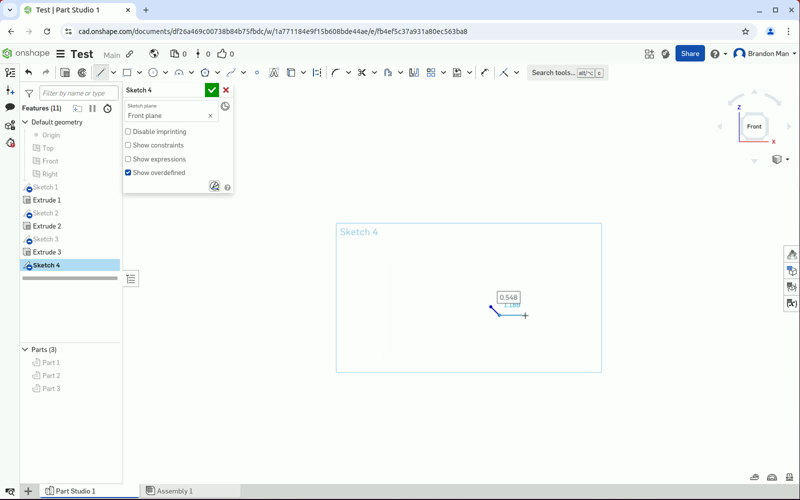
scroll(6)
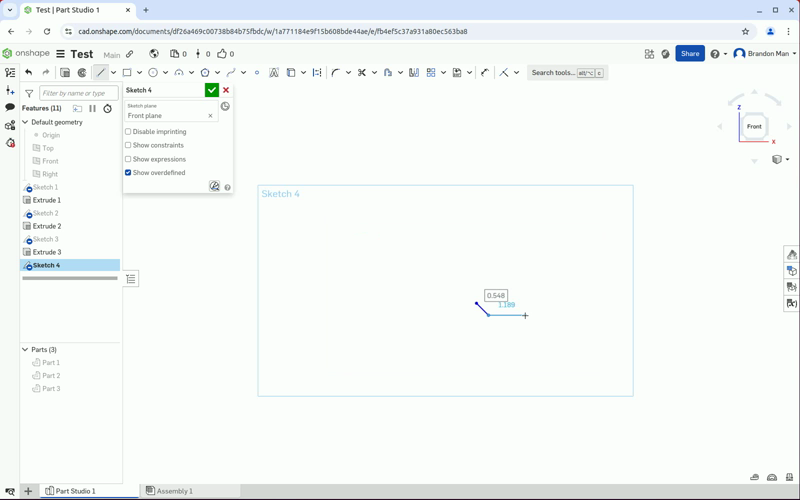
scroll(6)
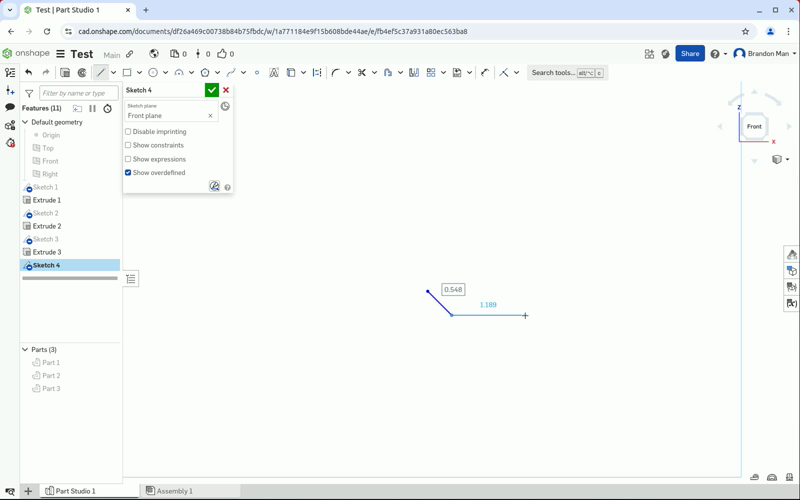
click(525, 315)
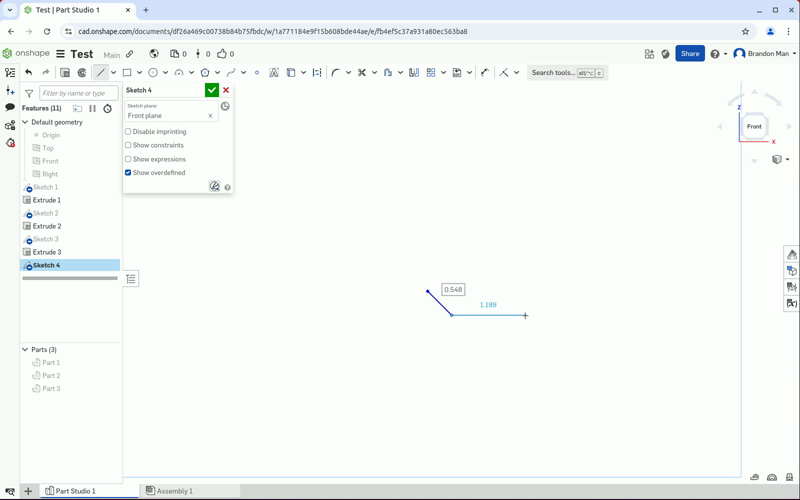
scroll(-6)
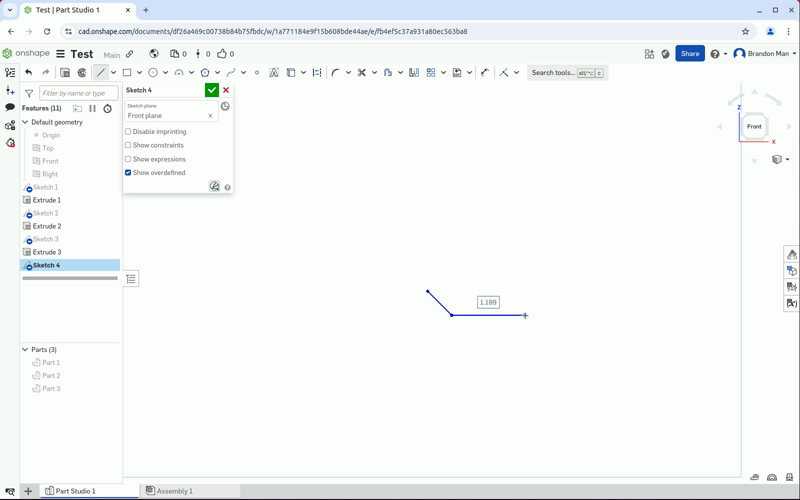
scroll(-6)
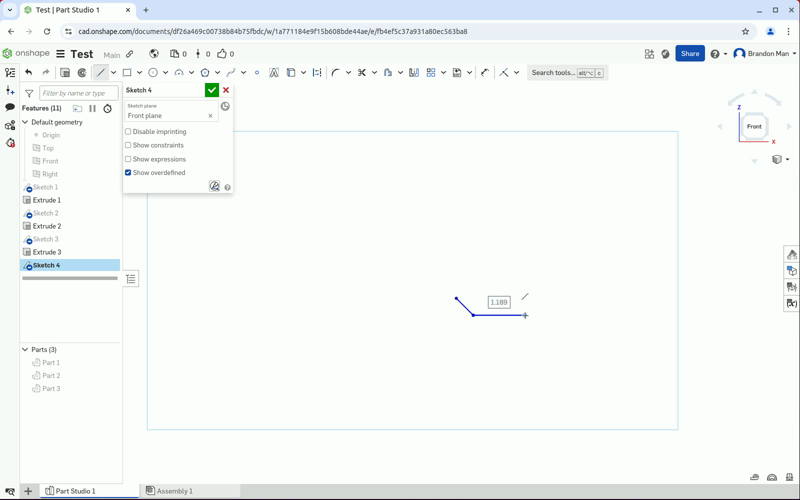
scroll(-6)
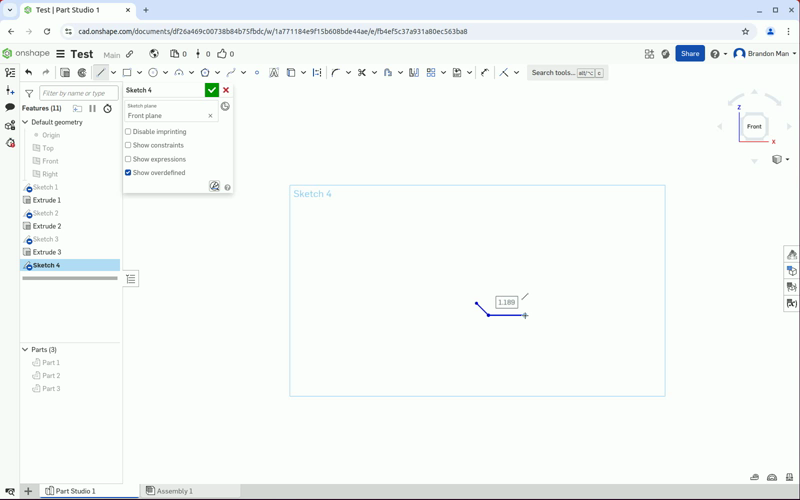
scroll(-6)
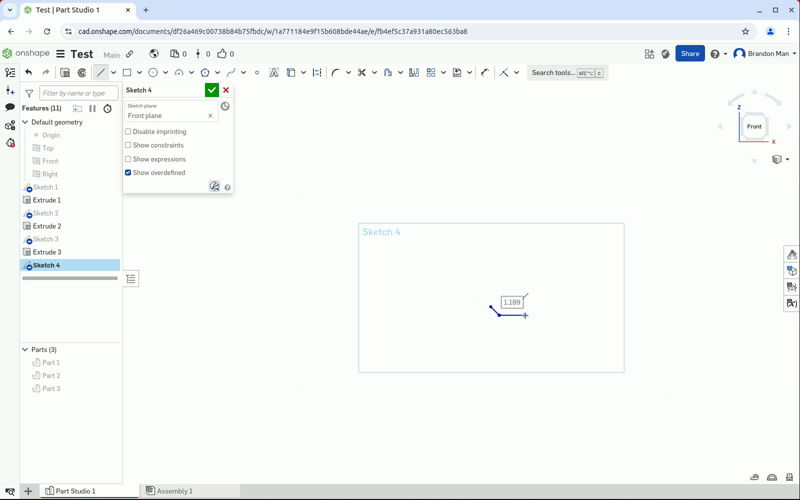
scroll(-6)
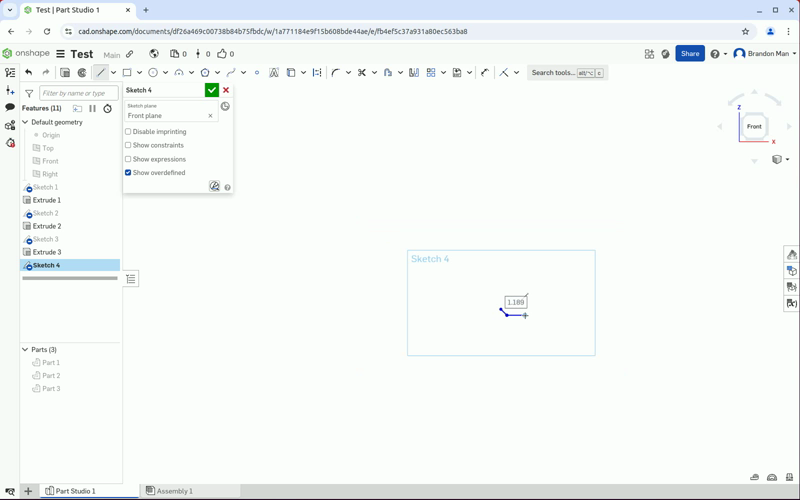
scroll(-6)
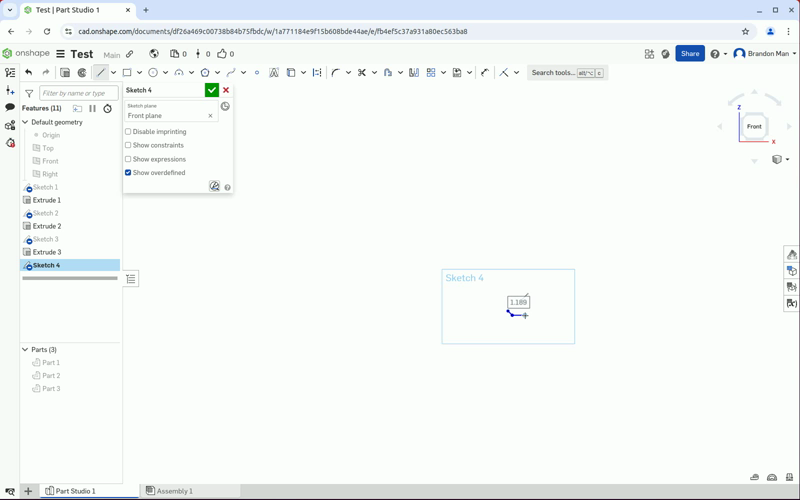
scroll(-6)
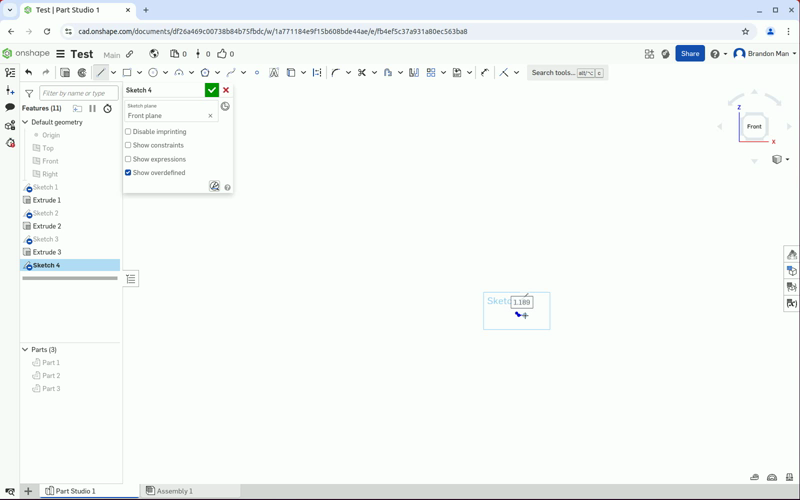
key_up(shift)
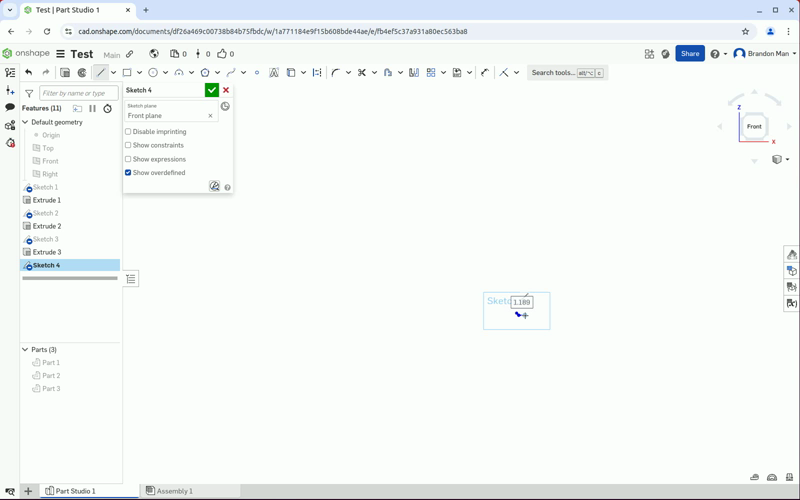
key(esc)
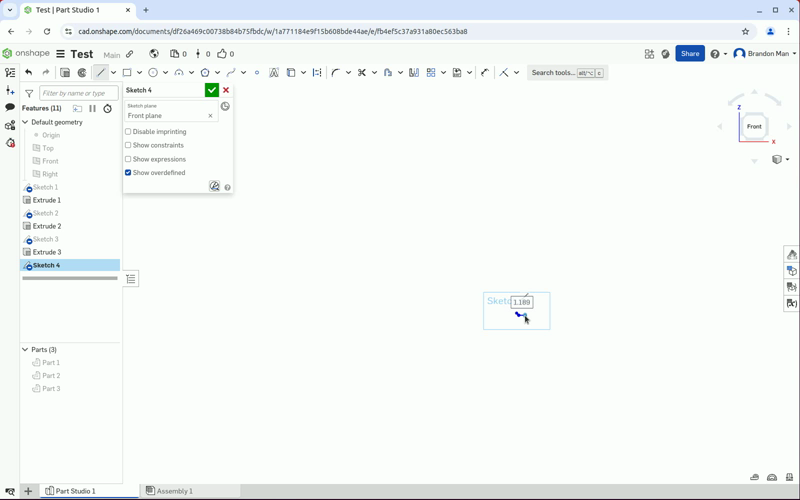
key(a)
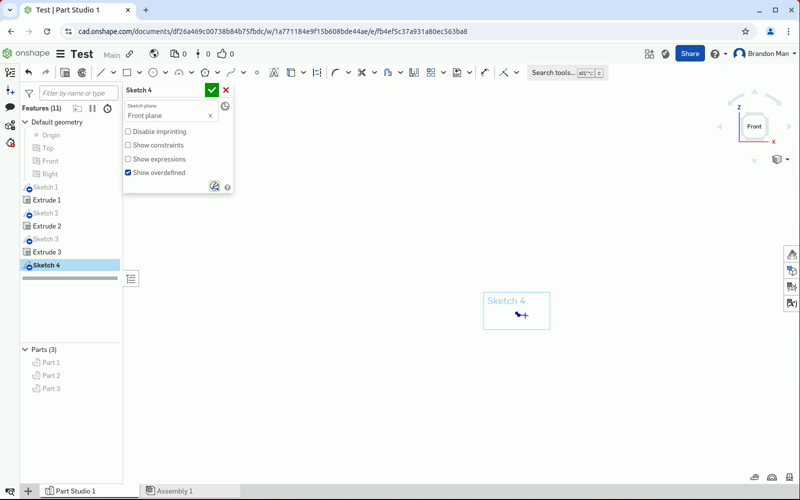
mouse_move(525, 315)
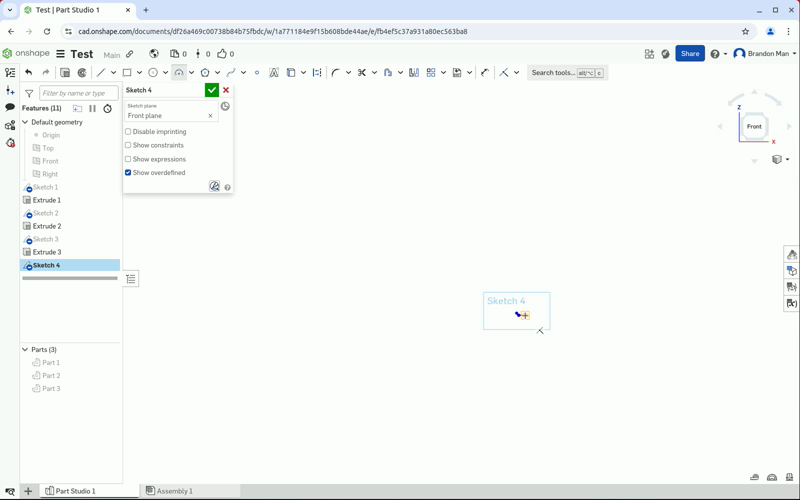
click(525, 315)
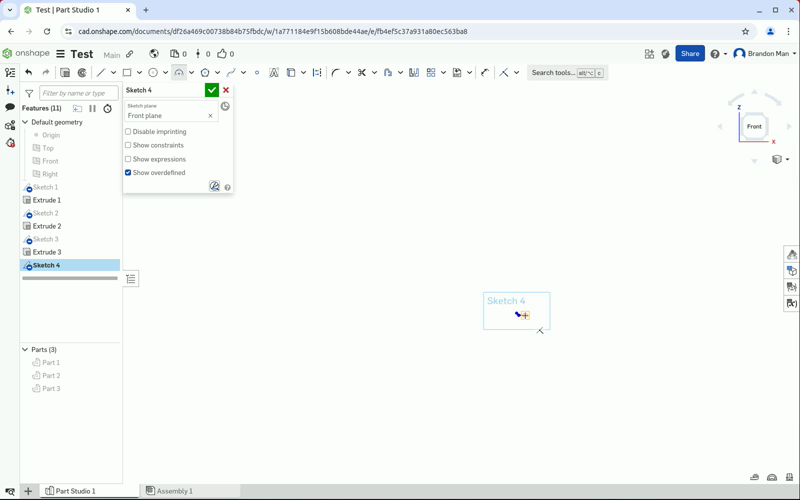
key_down(shift)
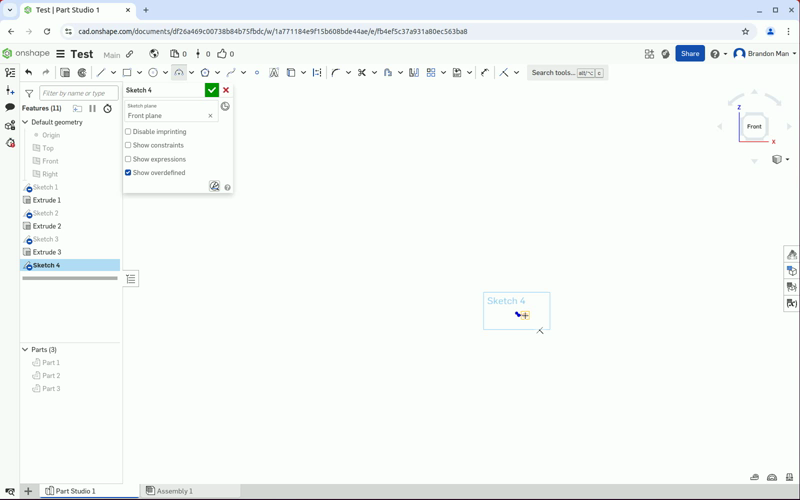
mouse_move(527, 316)
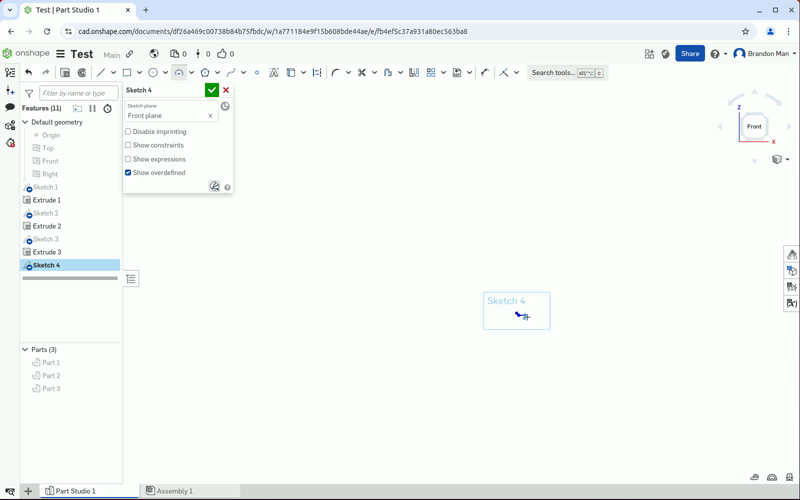
scroll(6)
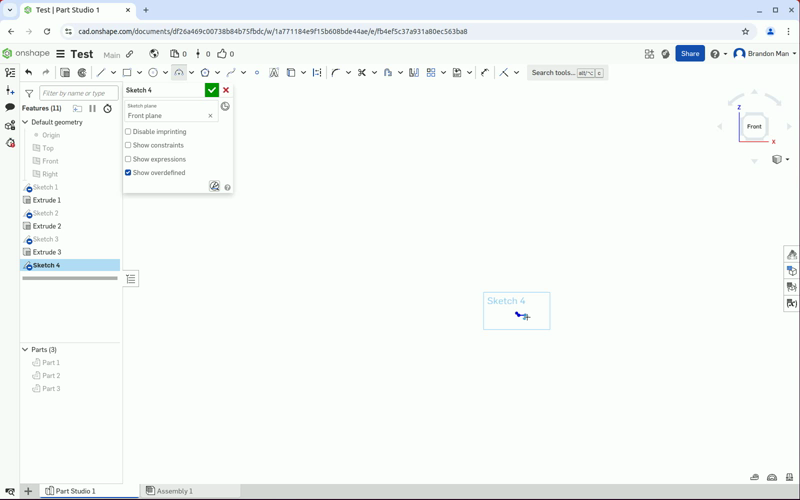
scroll(6)
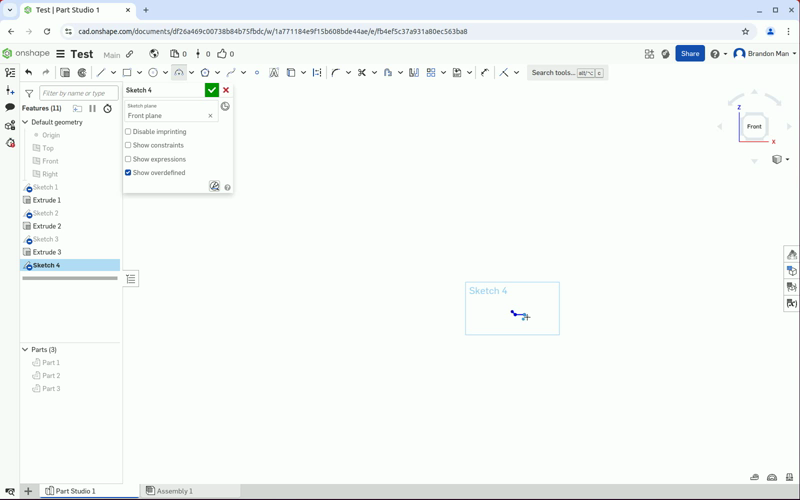
scroll(6)
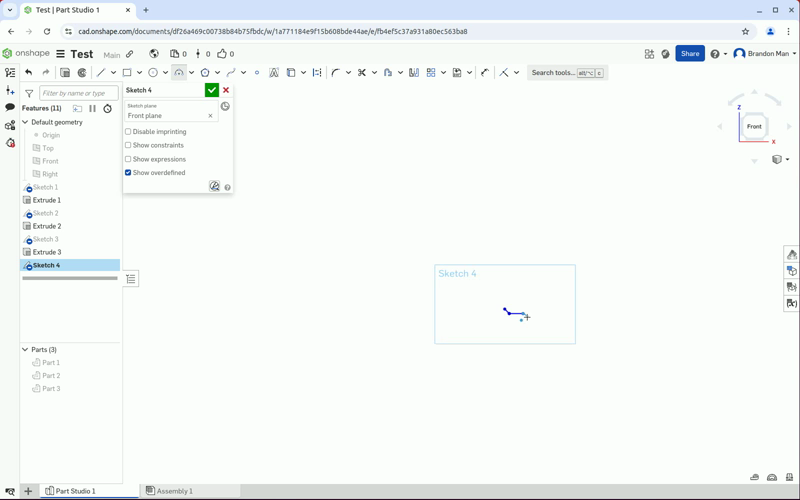
scroll(6)
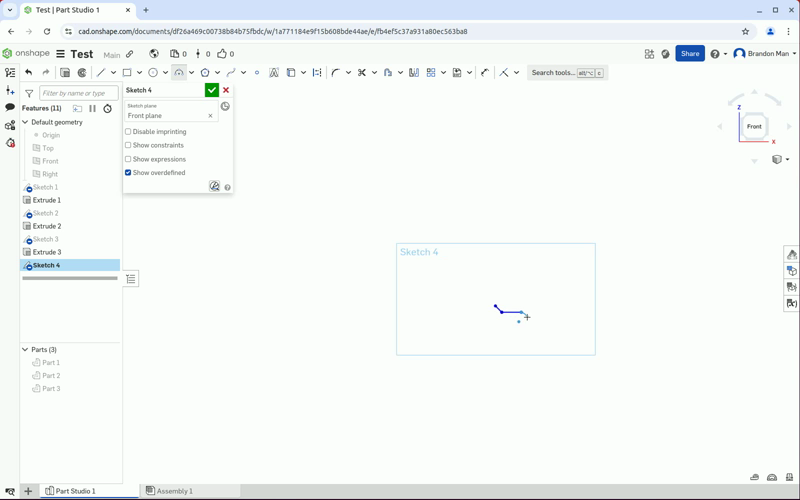
scroll(6)
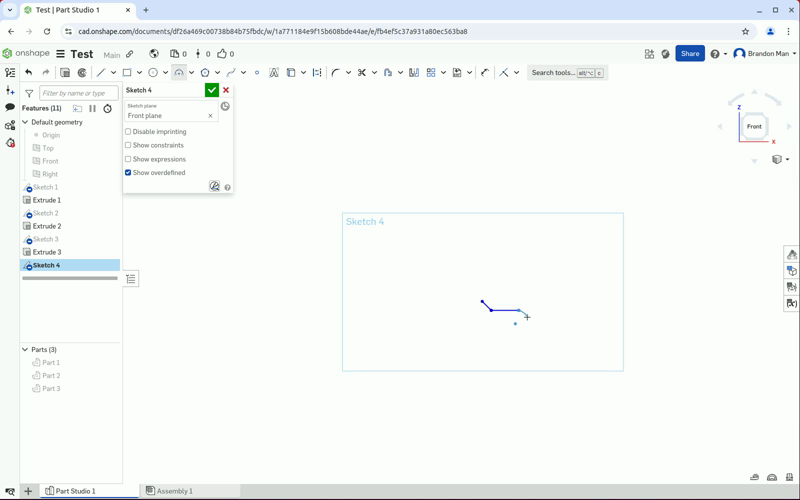
scroll(6)
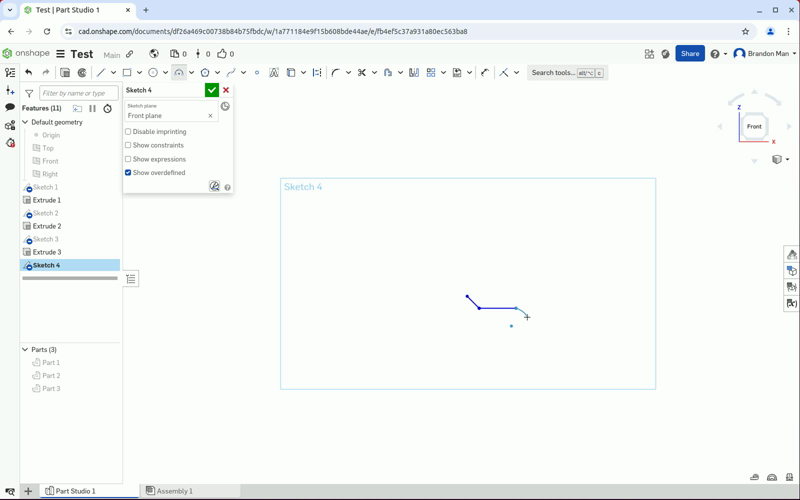
scroll(6)
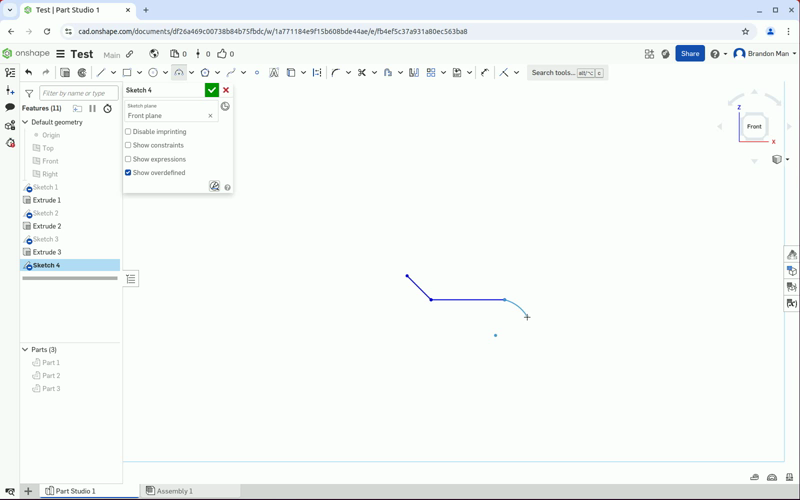
click(527, 316)
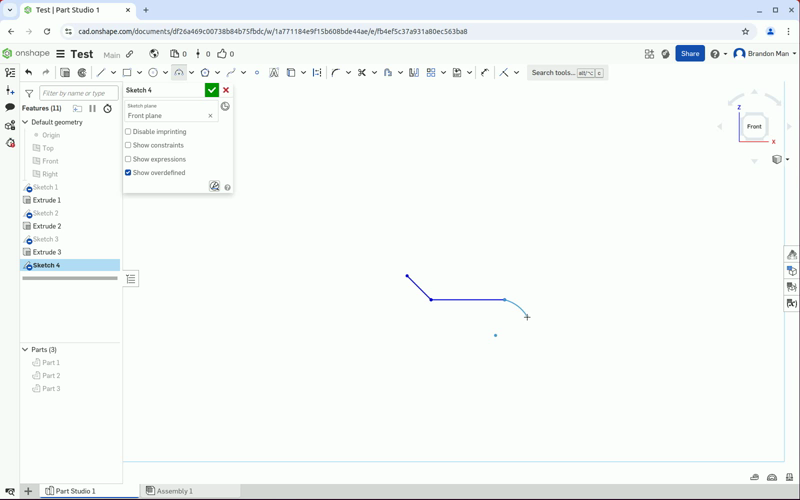
scroll(-6)
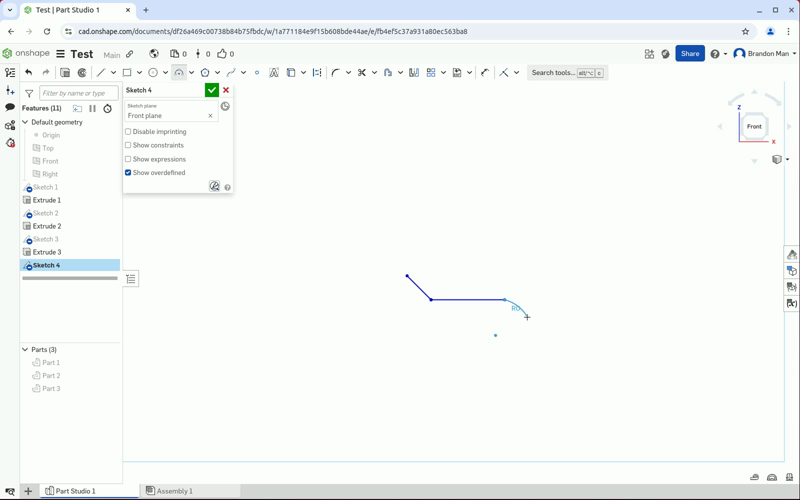
scroll(-6)
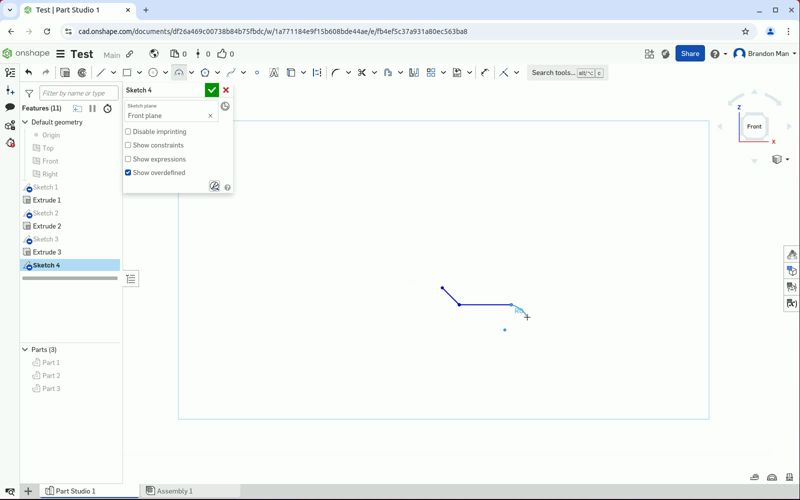
scroll(-6)
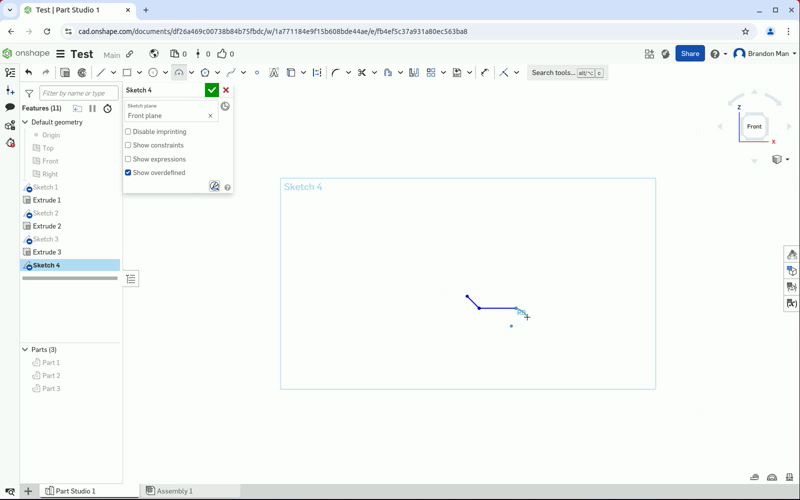
scroll(-6)
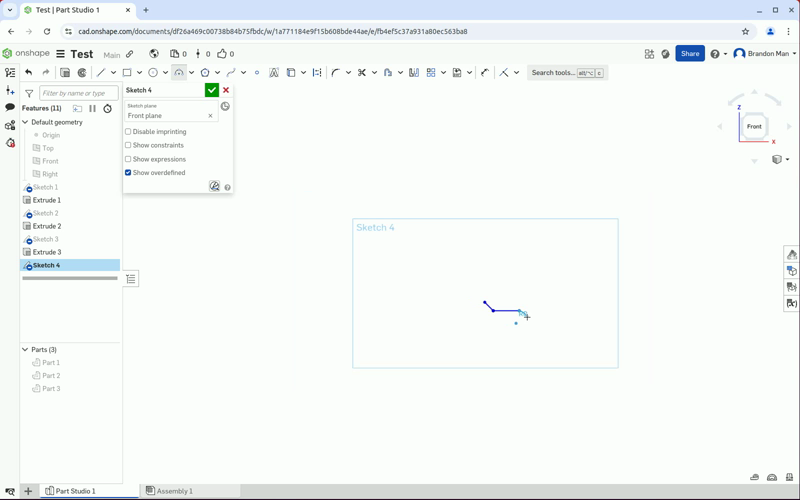
scroll(-6)
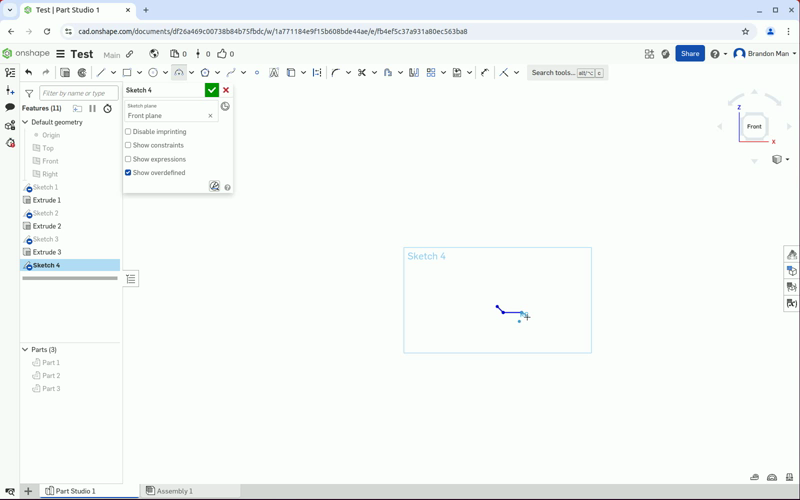
scroll(-6)
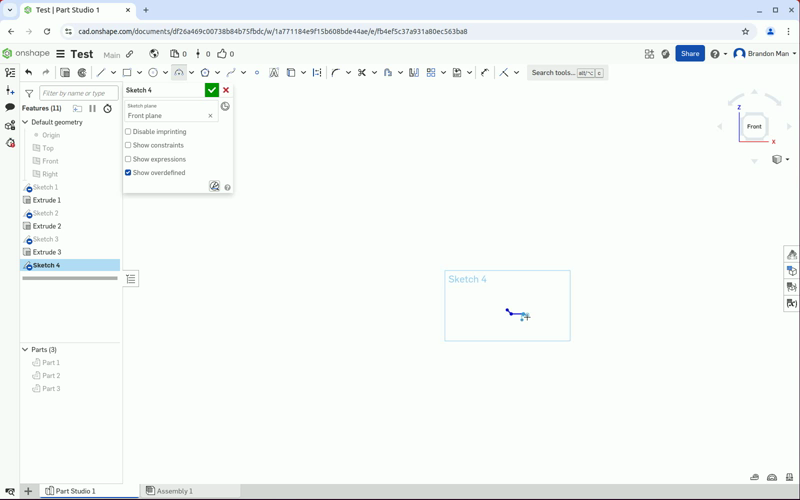
scroll(-6)
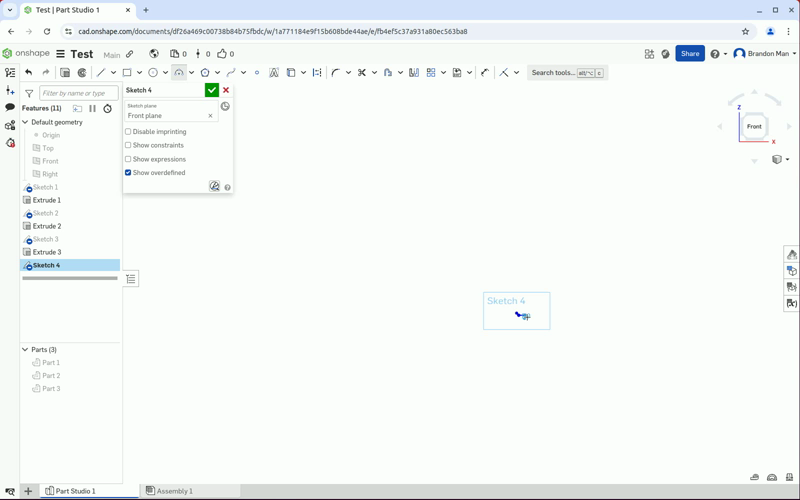
mouse_move(526, 315)
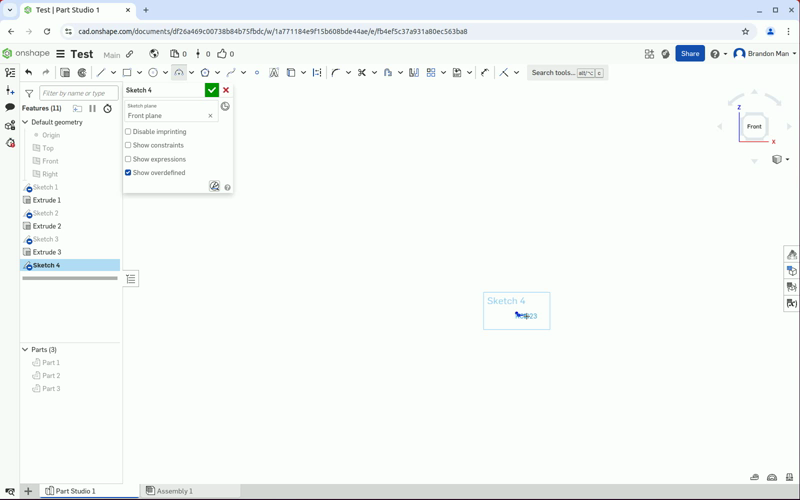
scroll(6)
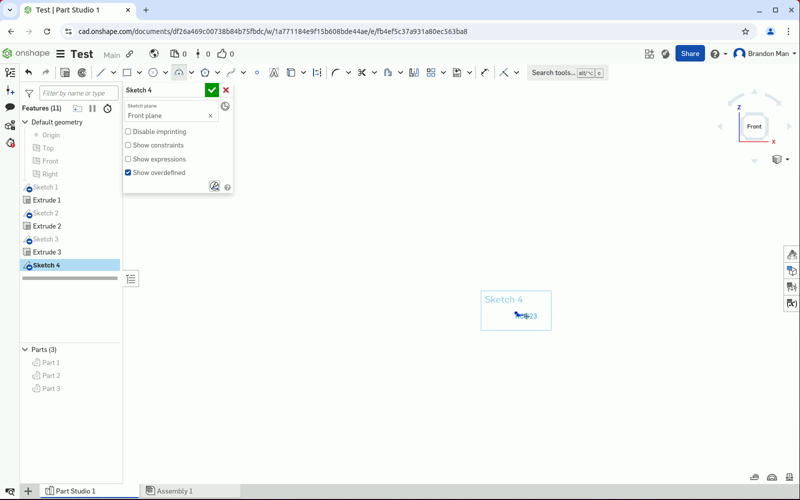
scroll(6)
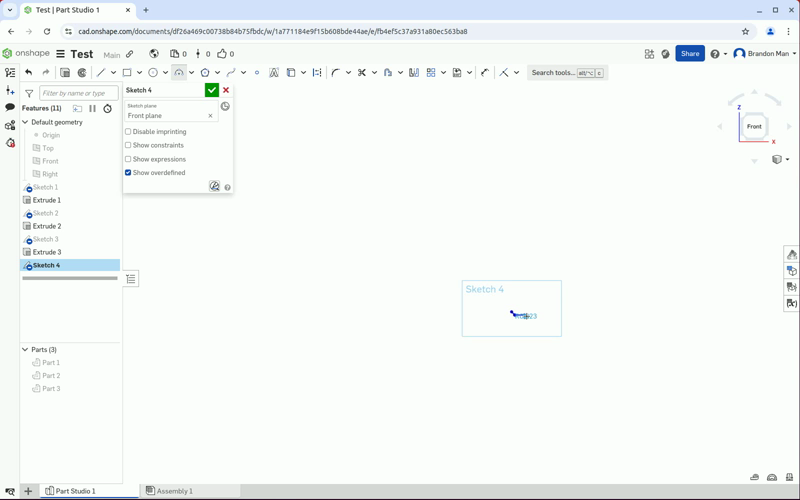
scroll(6)
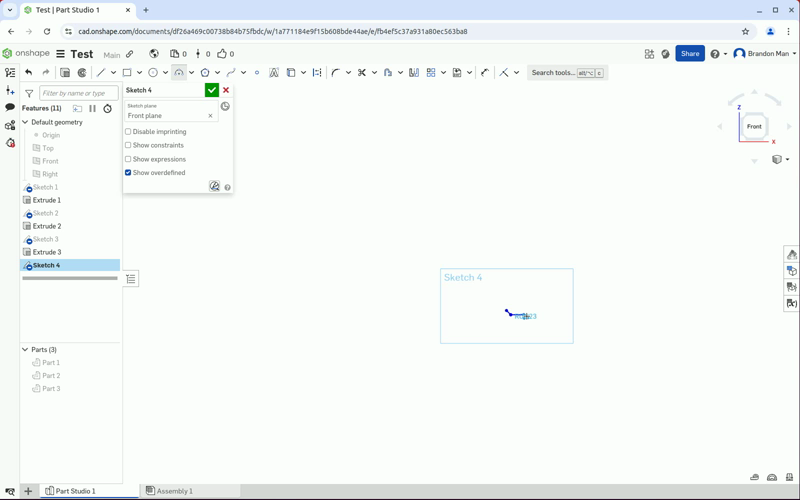
scroll(6)
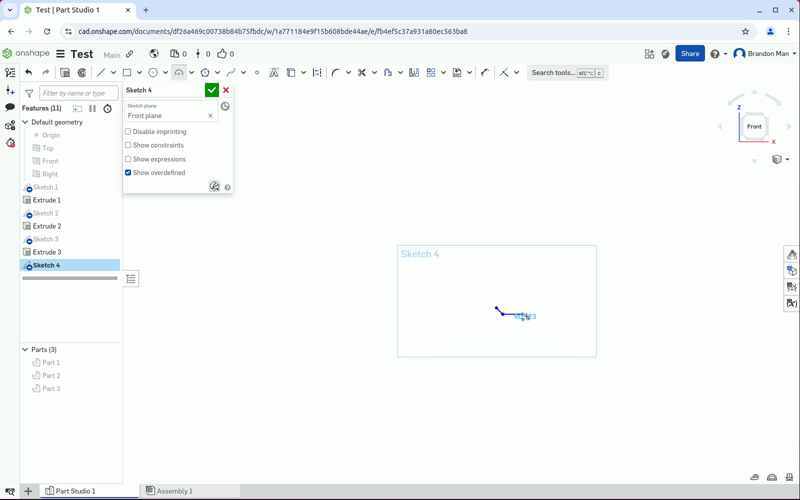
scroll(6)
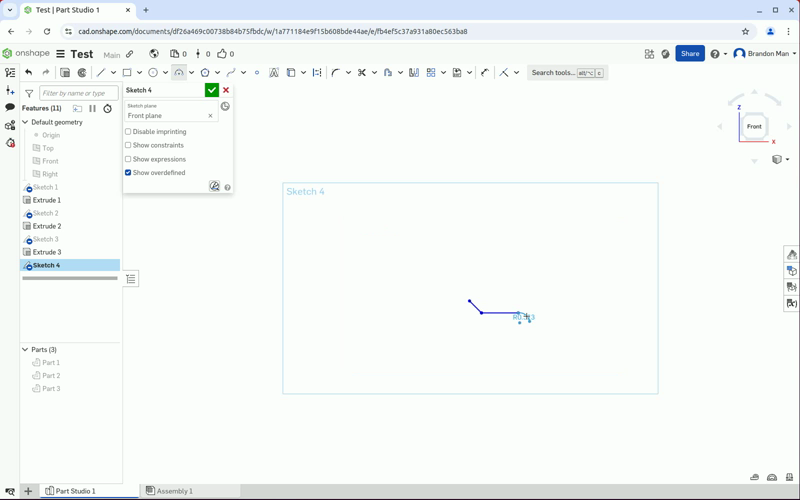
scroll(6)
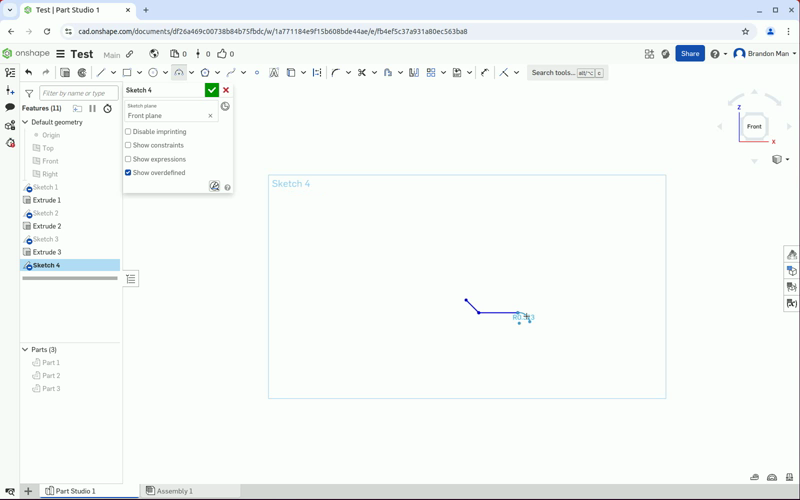
scroll(6)
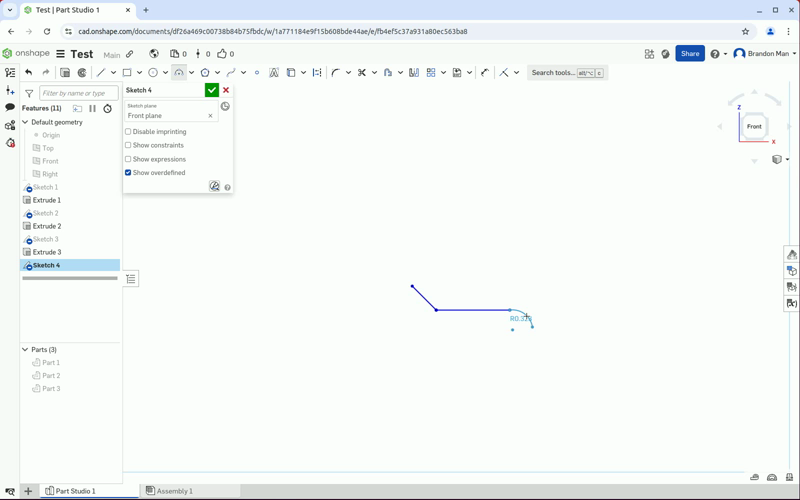
click(526, 315)
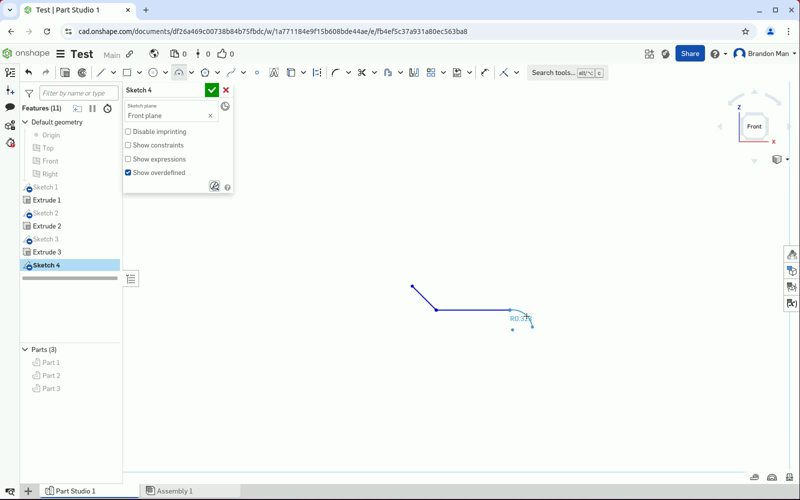
scroll(-6)
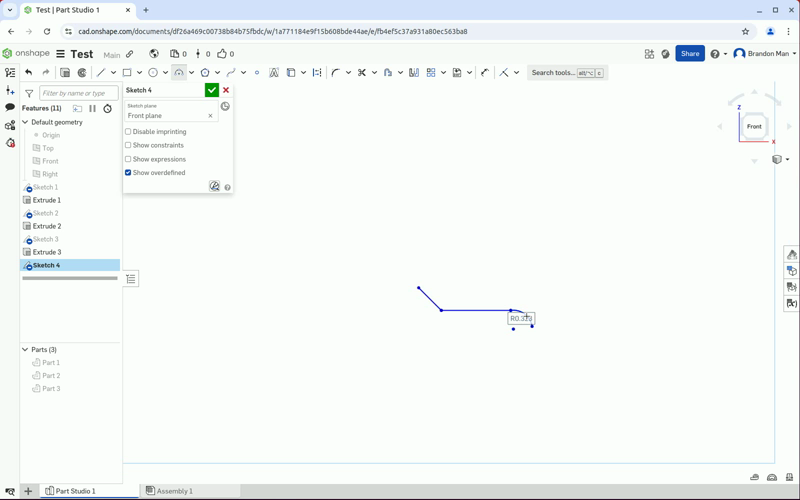
scroll(-6)
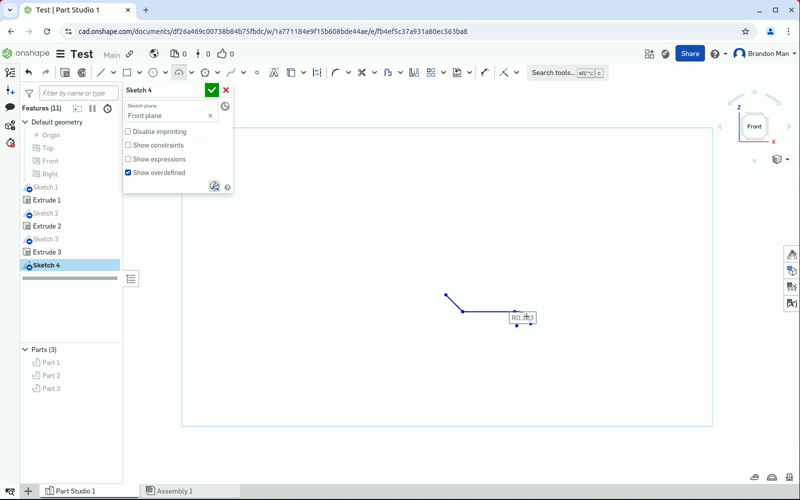
scroll(-6)
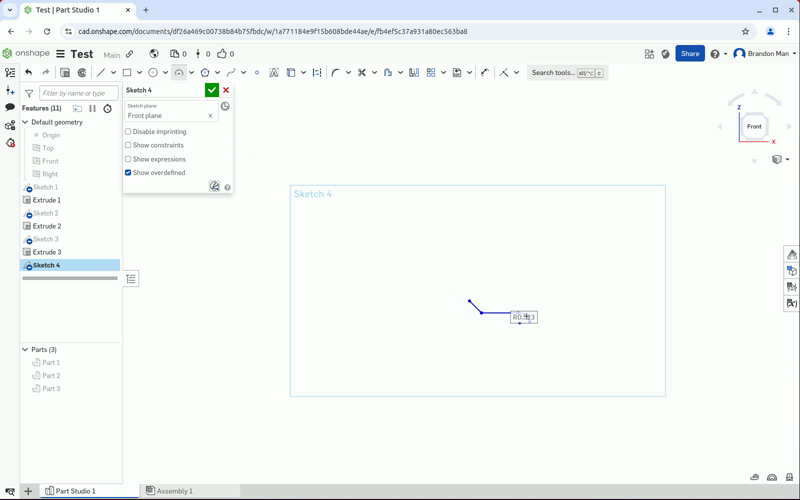
scroll(-6)
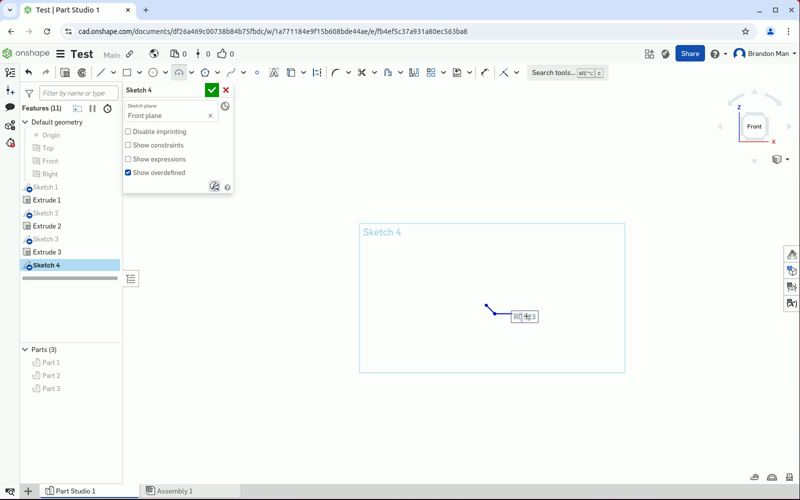
scroll(-6)
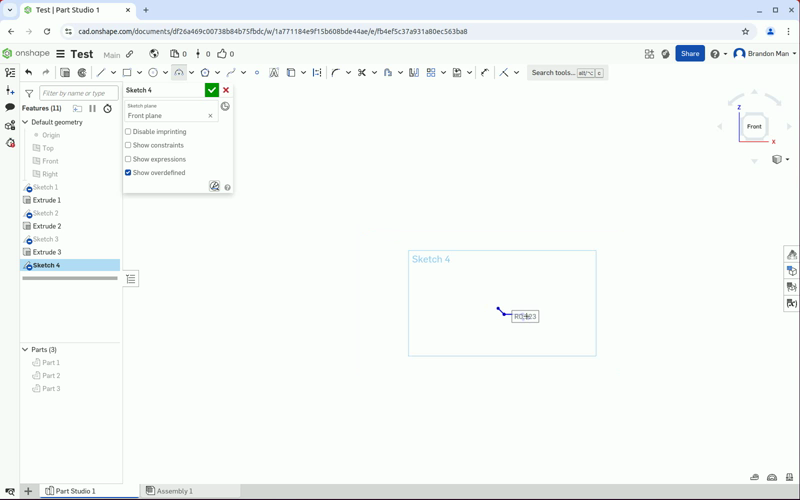
scroll(-6)
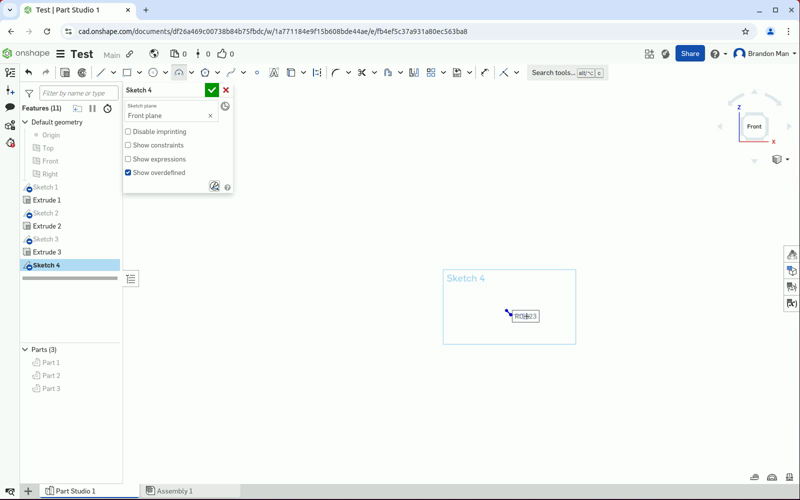
scroll(-6)
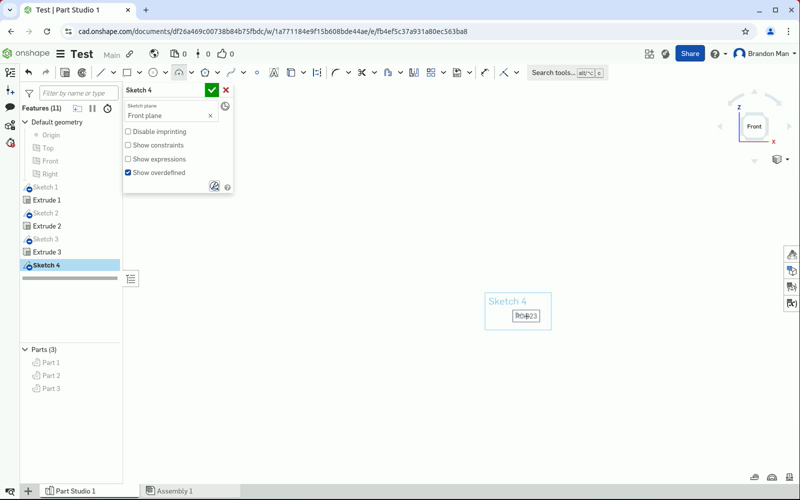
key_up(shift)
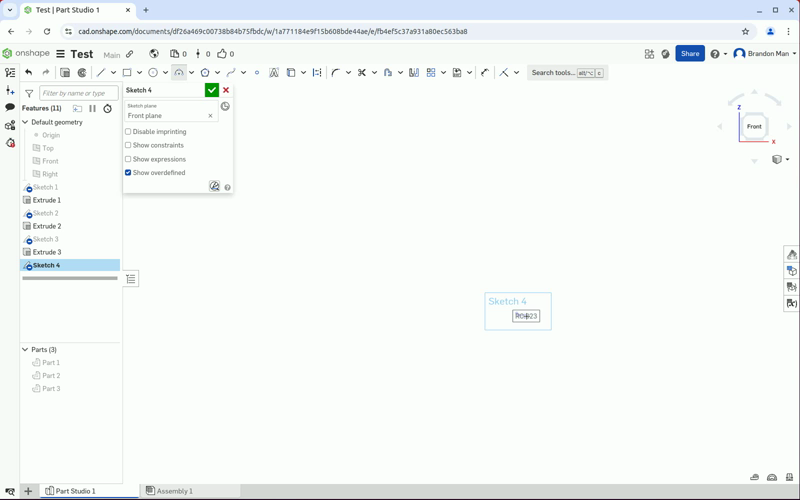
key(esc)
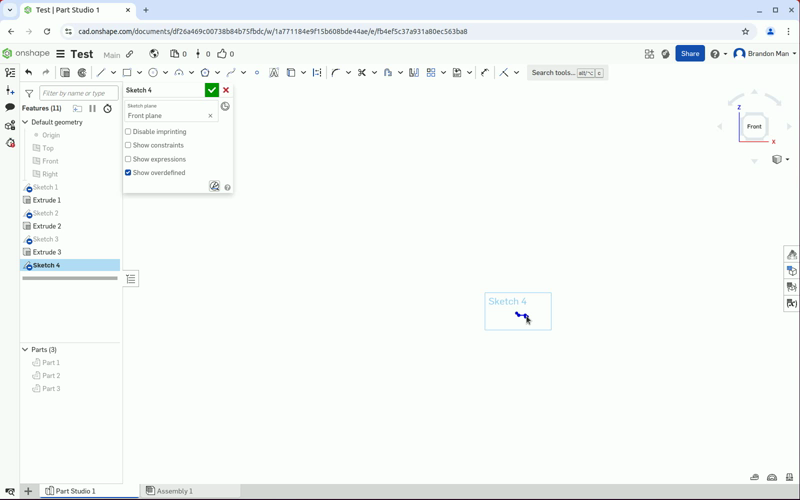
key(l)
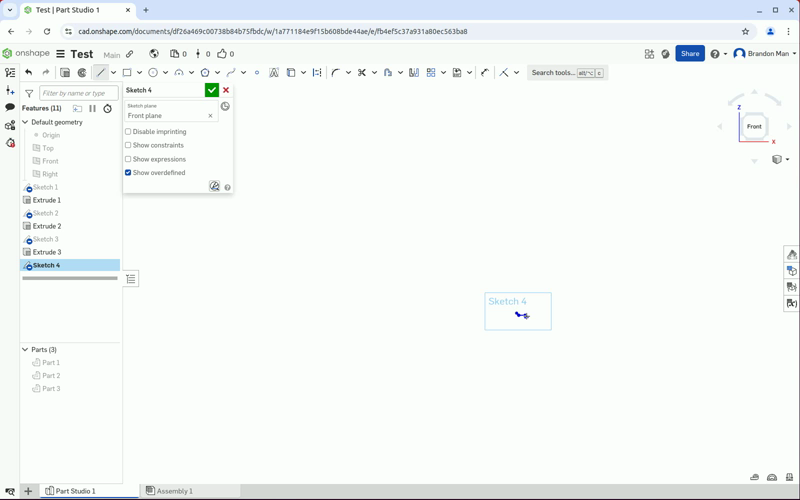
mouse_move(527, 316)
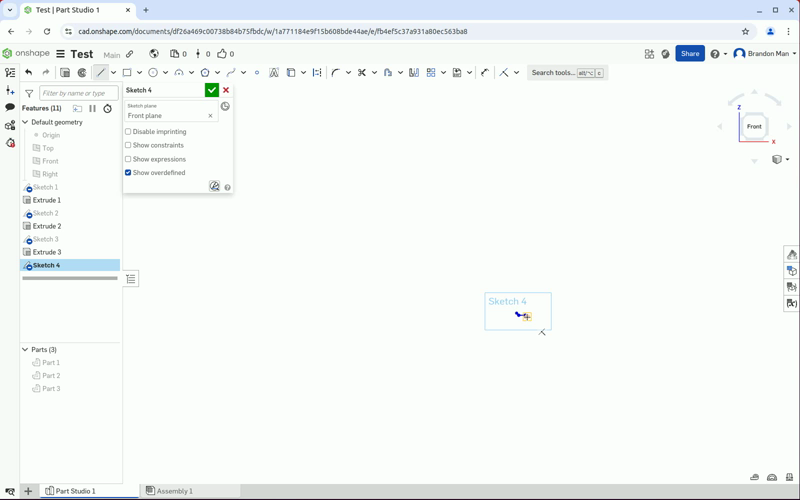
scroll(6)
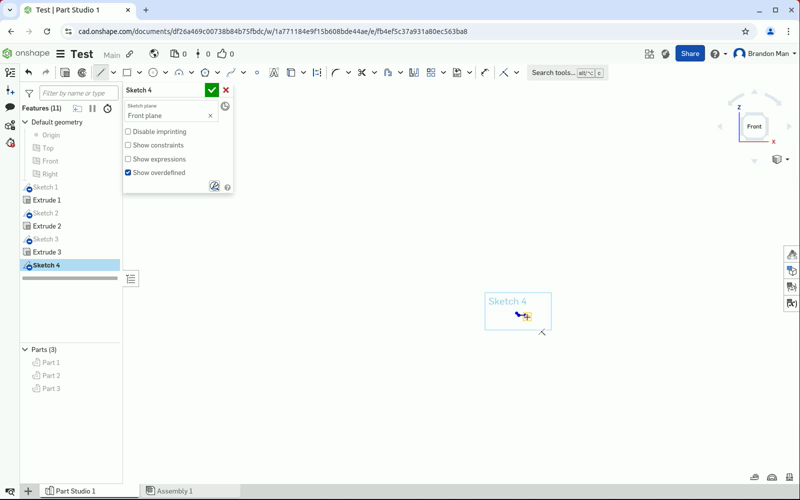
scroll(6)
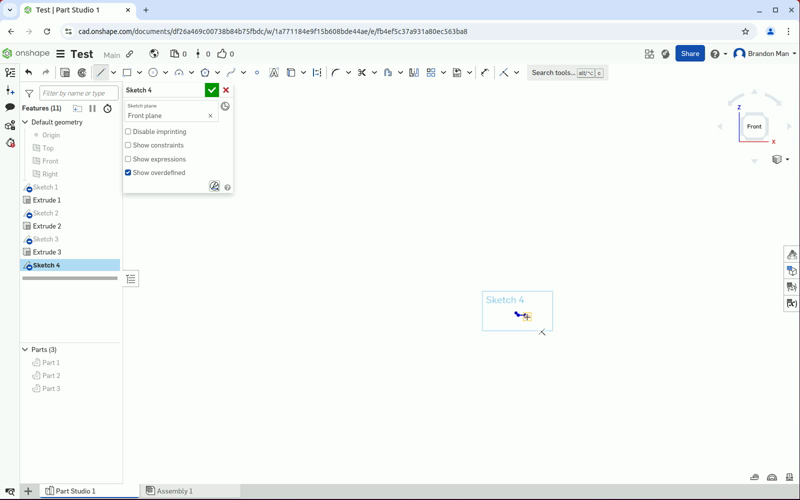
scroll(6)
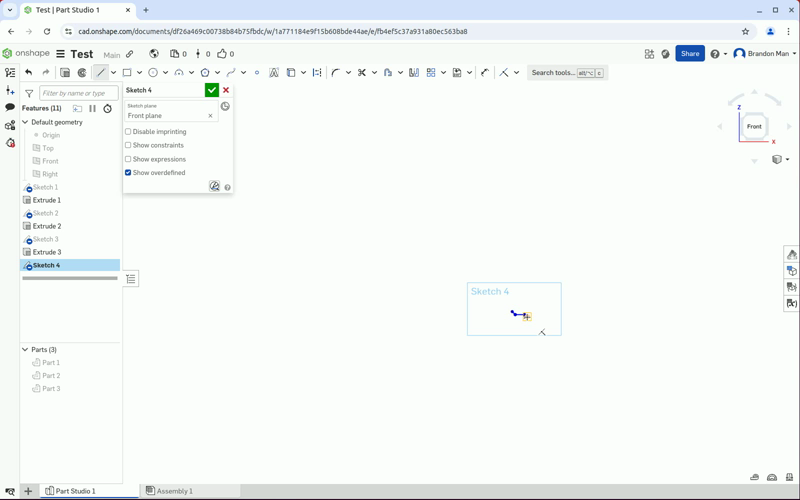
scroll(6)
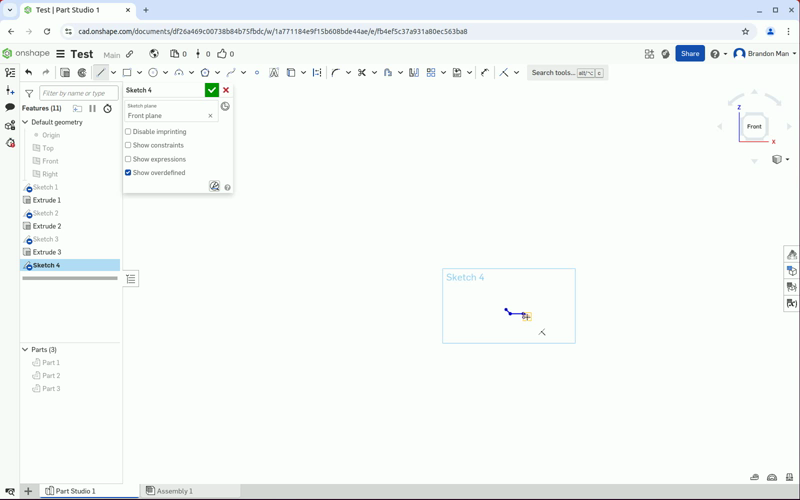
scroll(6)
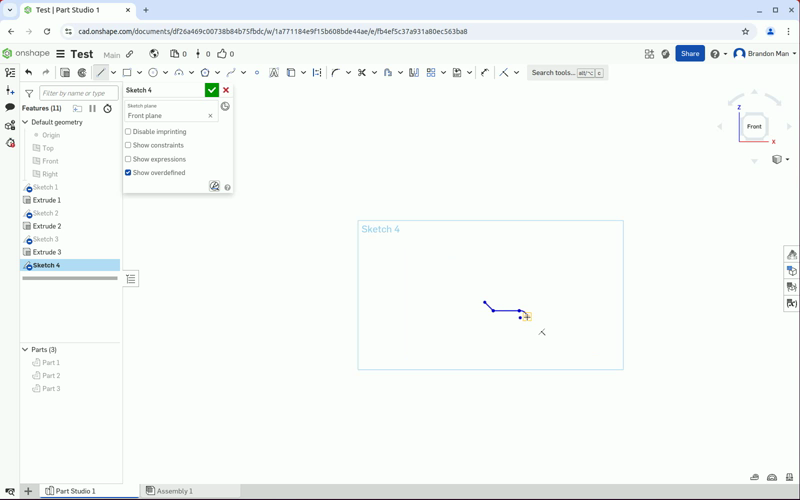
scroll(6)
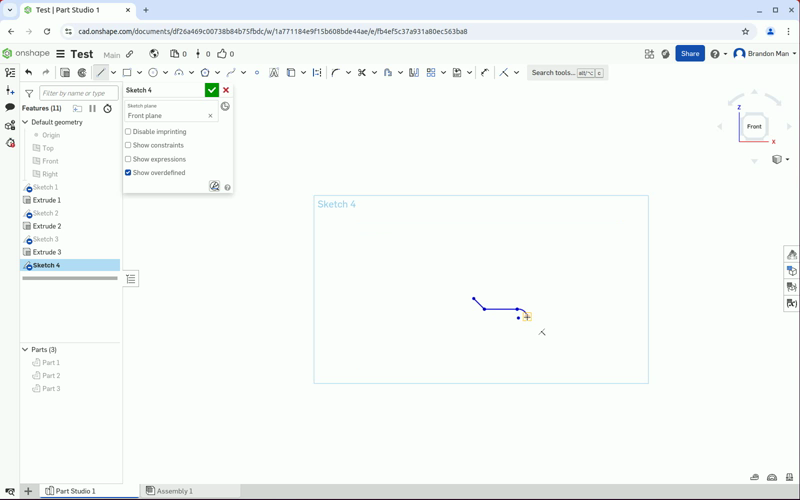
scroll(6)
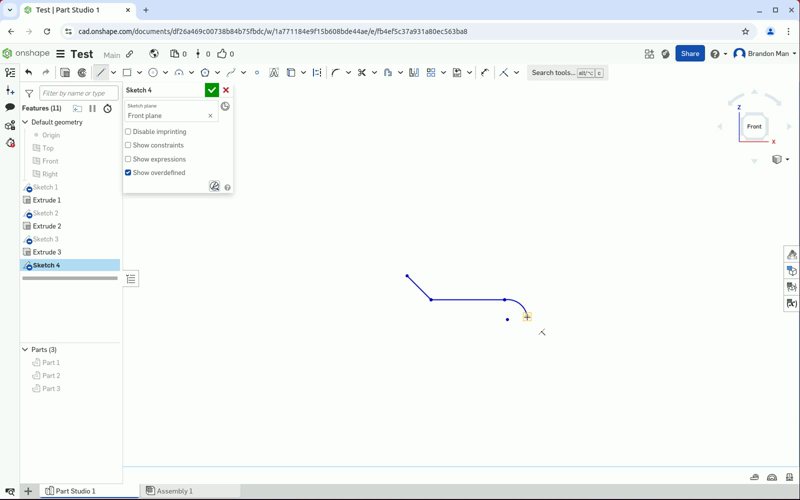
click(527, 316)
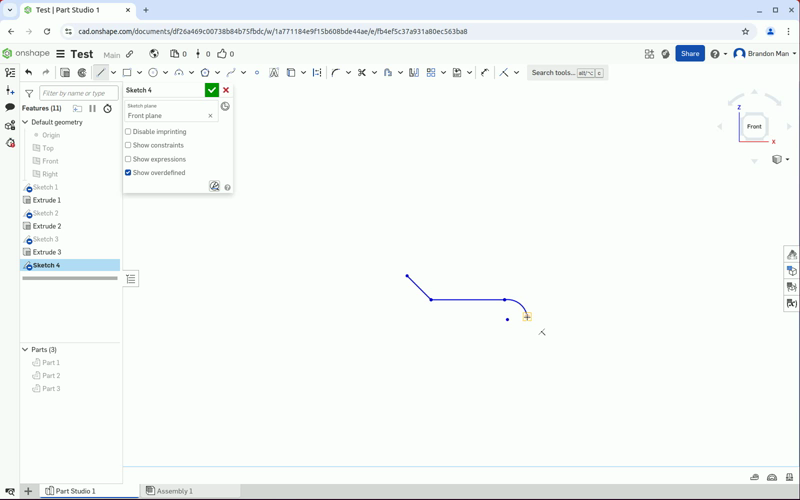
scroll(-6)
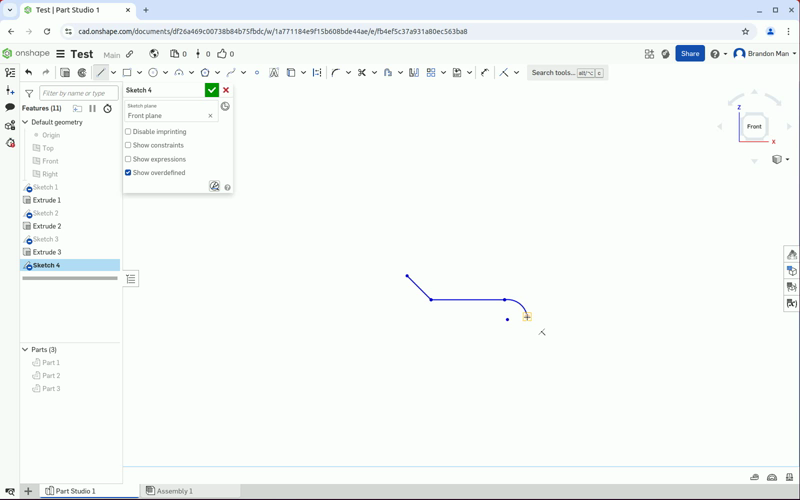
scroll(-6)
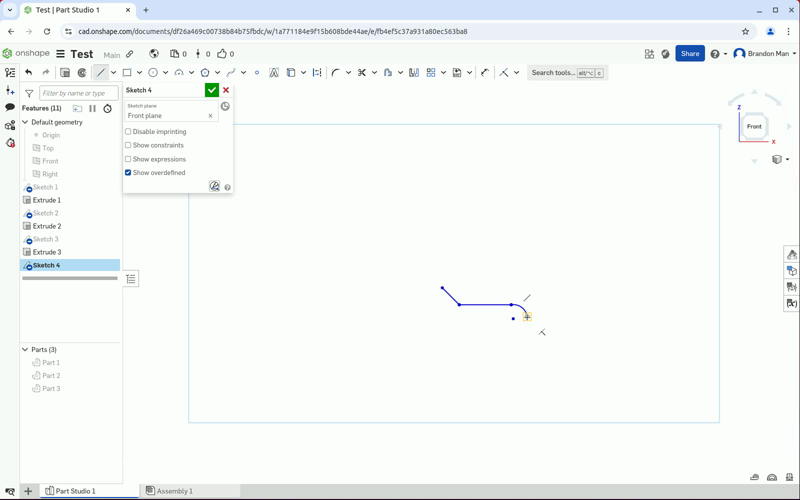
scroll(-6)
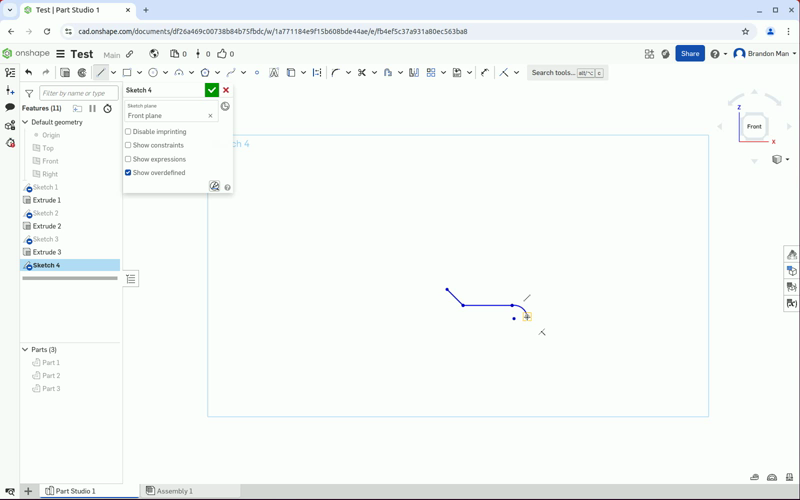
scroll(-6)
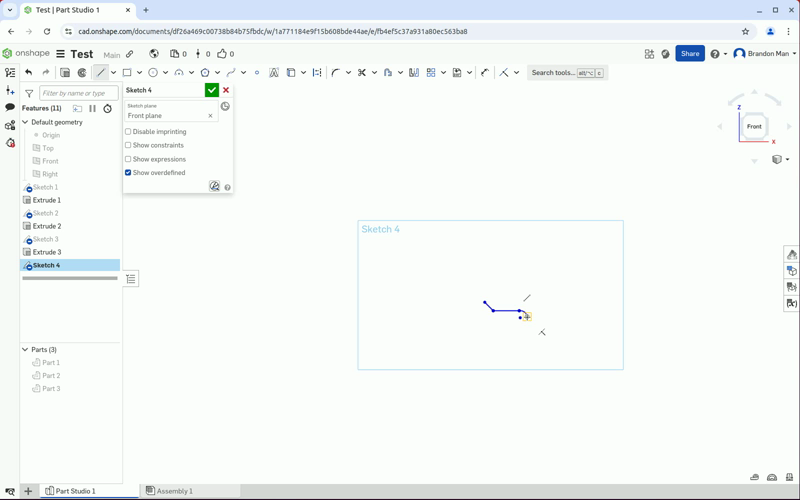
scroll(-6)
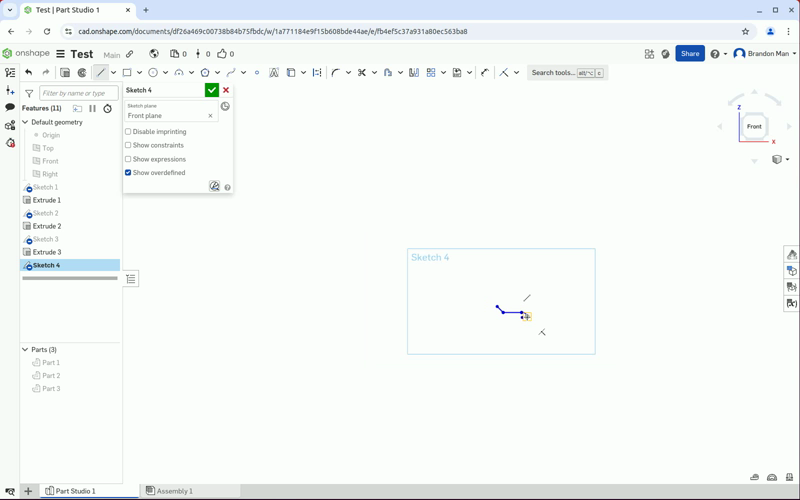
scroll(-6)
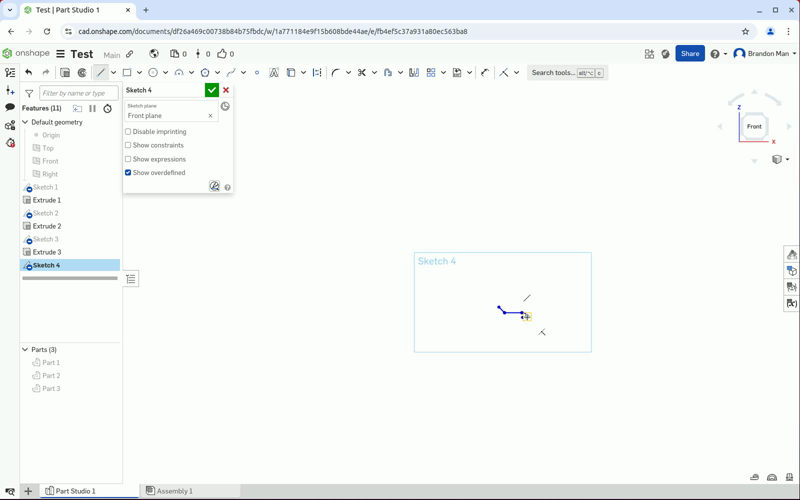
scroll(-6)
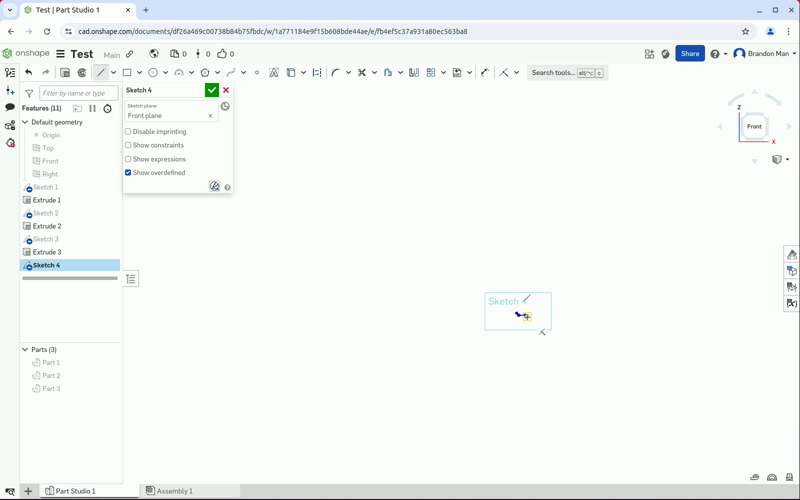
key_down(shift)
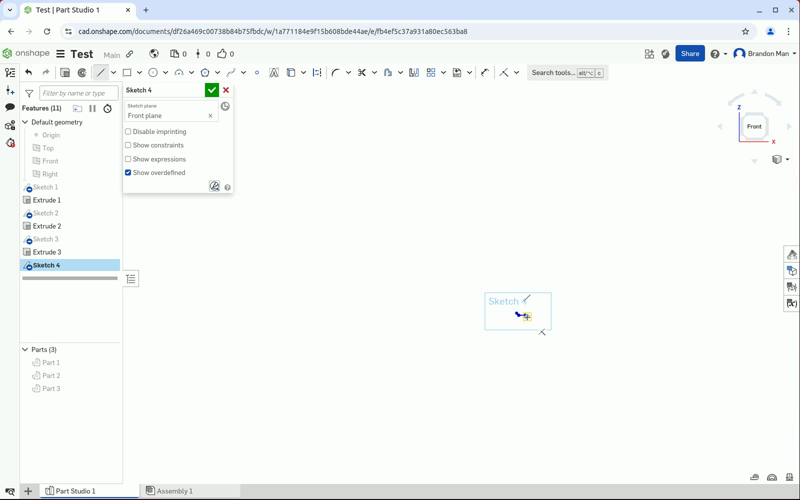
mouse_move(557, 316)
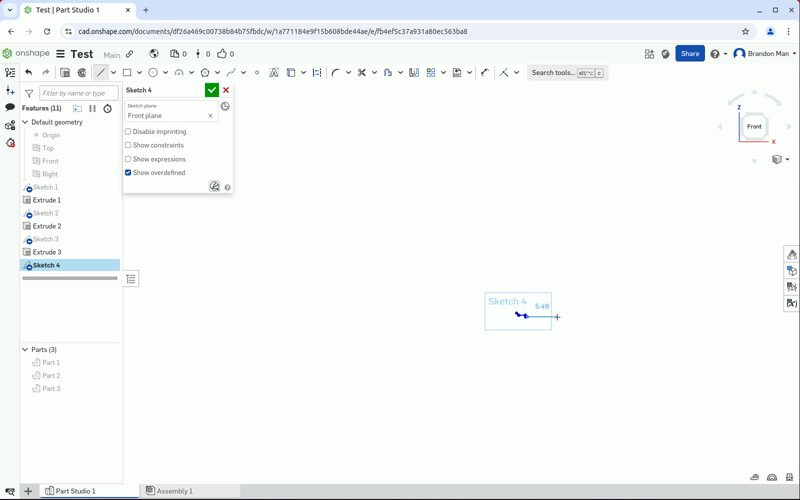
mouse_move(527, 320)
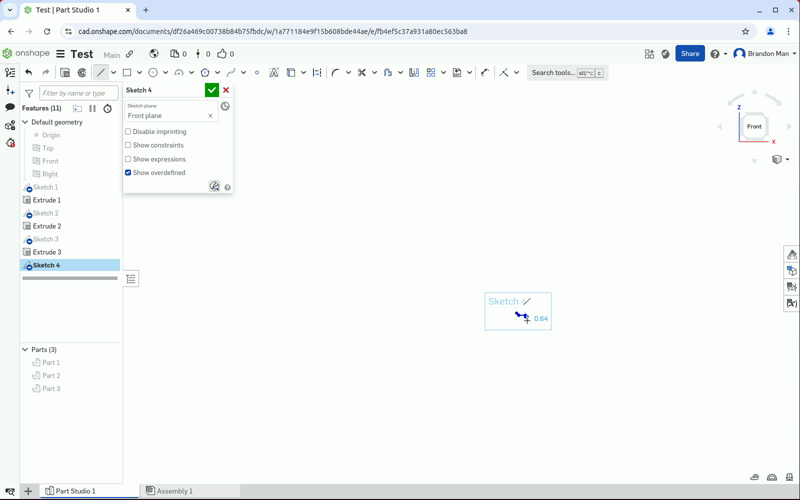
scroll(6)
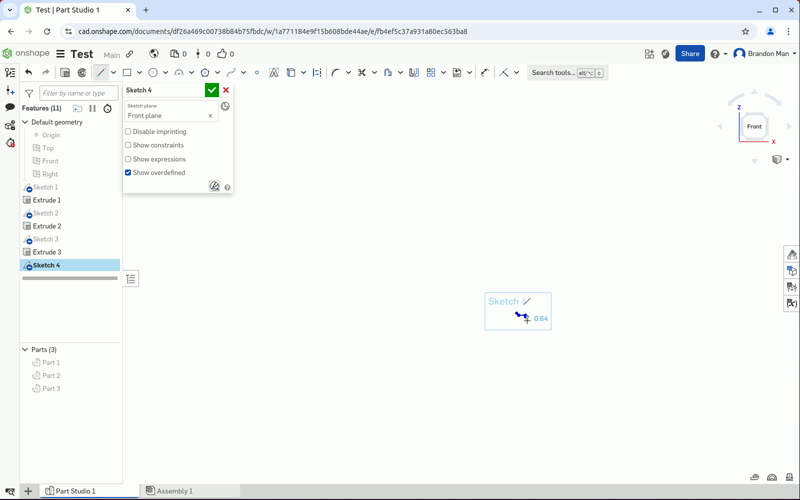
scroll(6)
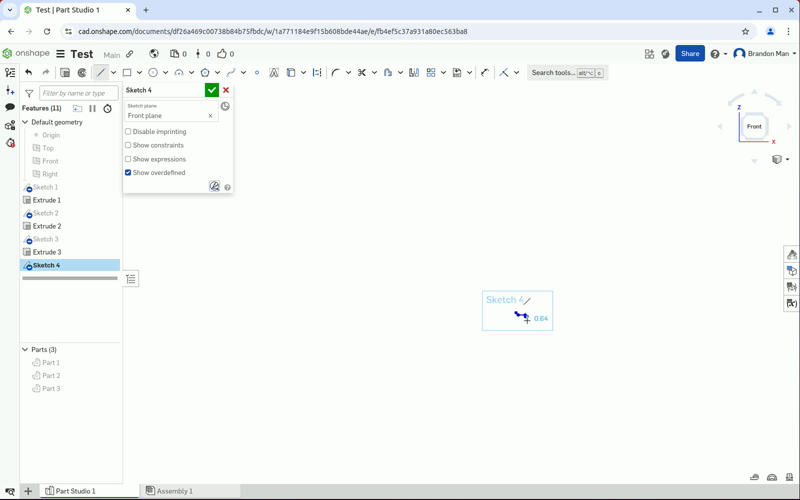
scroll(6)
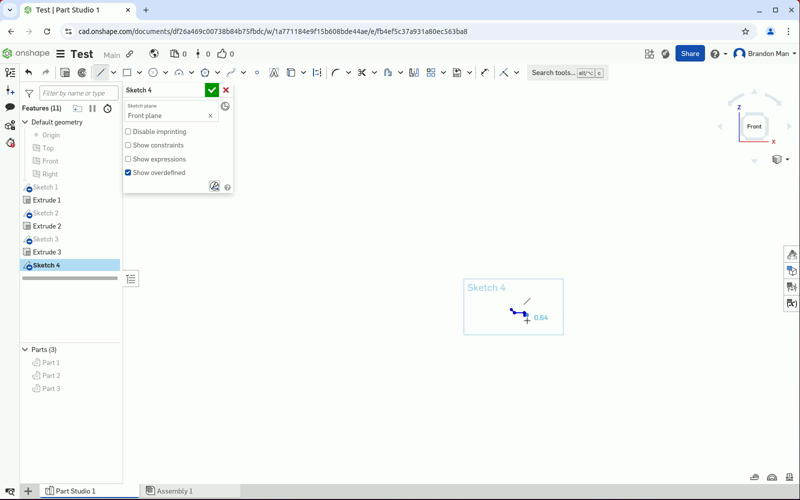
scroll(6)
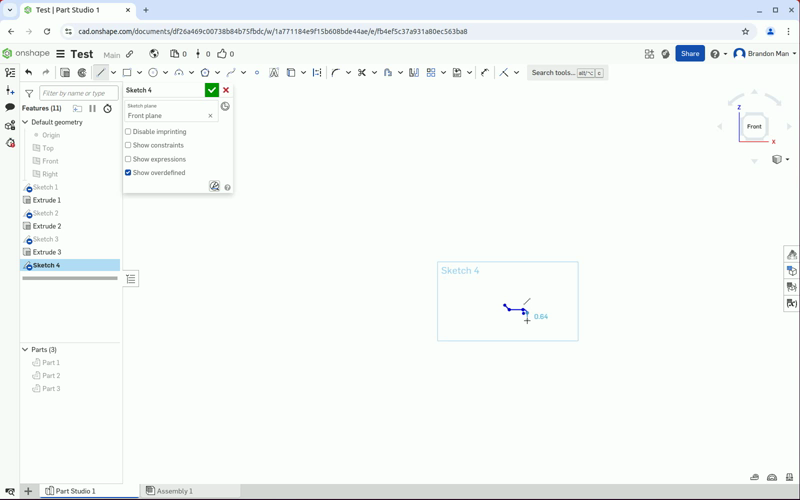
scroll(6)
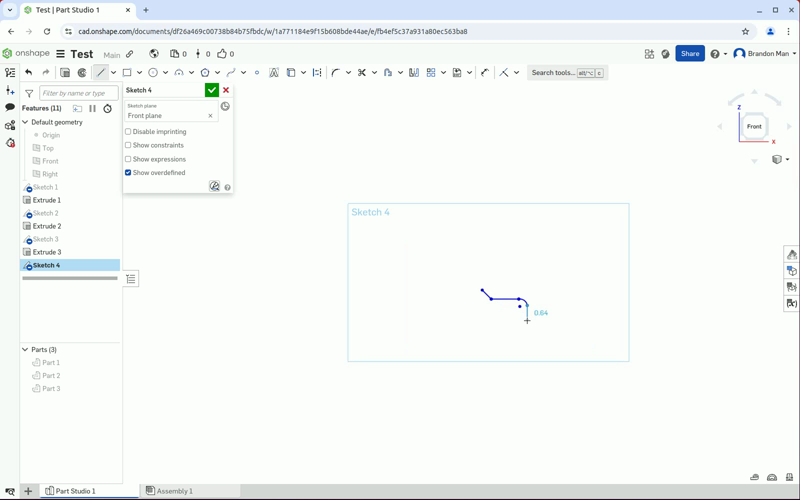
scroll(6)
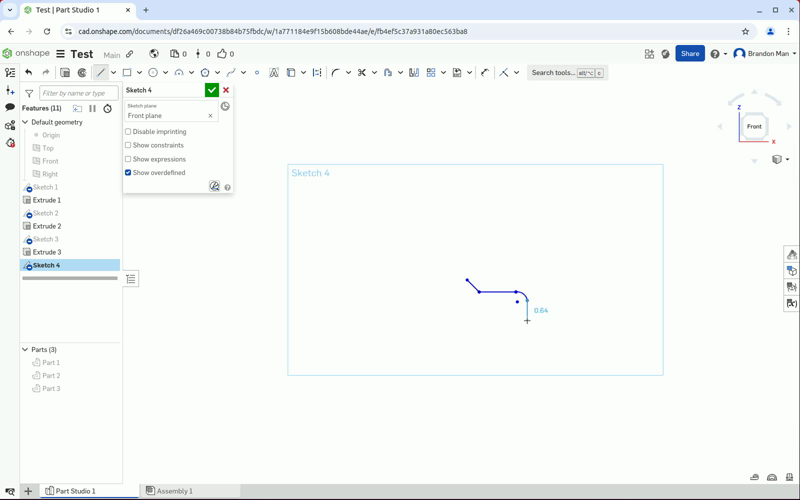
scroll(6)
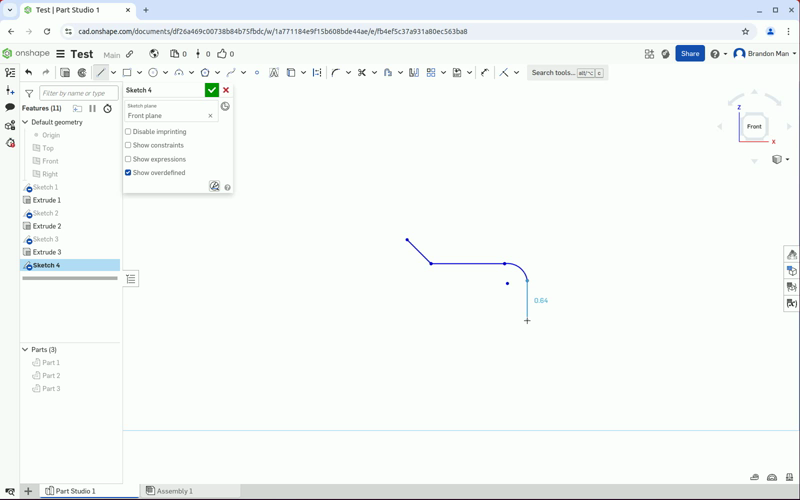
click(527, 320)
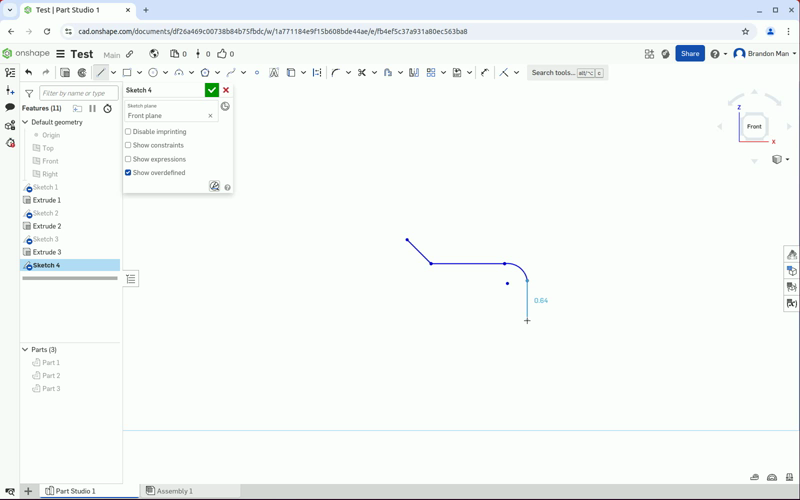
scroll(-6)
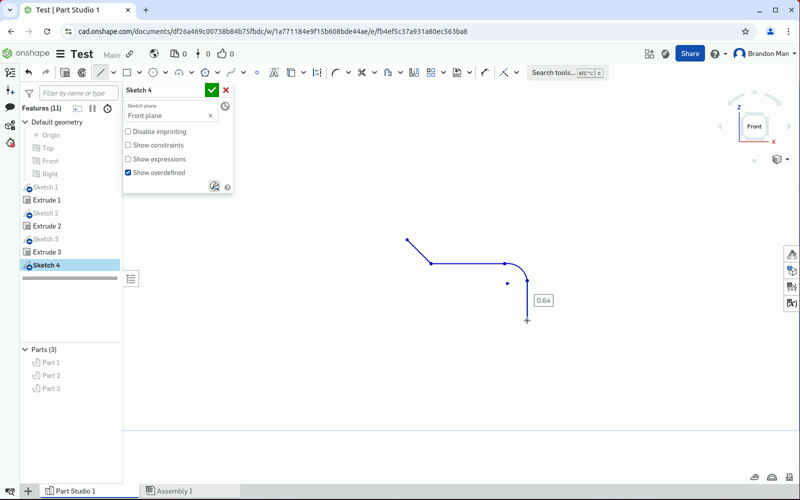
scroll(-6)
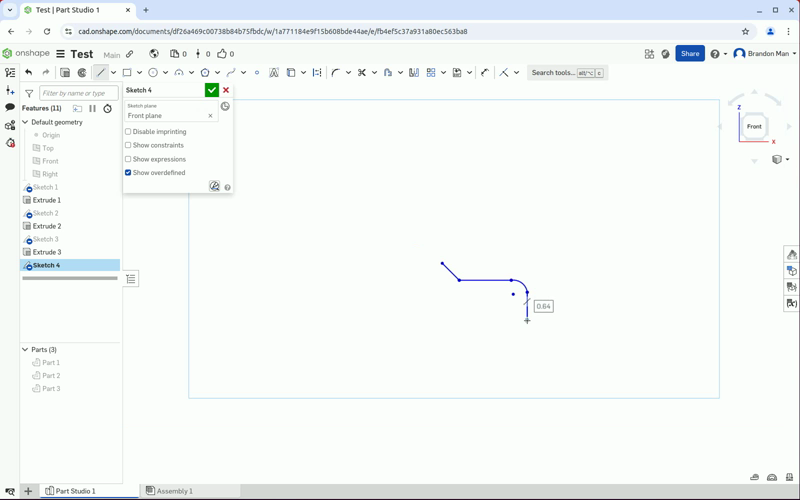
scroll(-6)
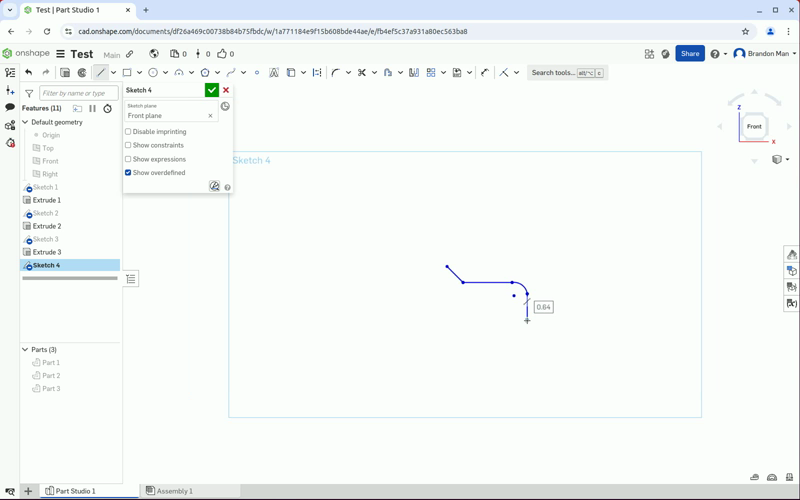
scroll(-6)
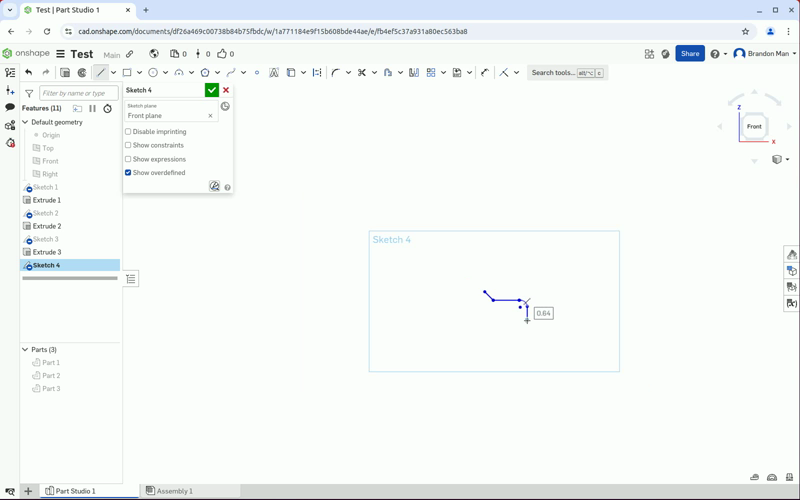
scroll(-6)
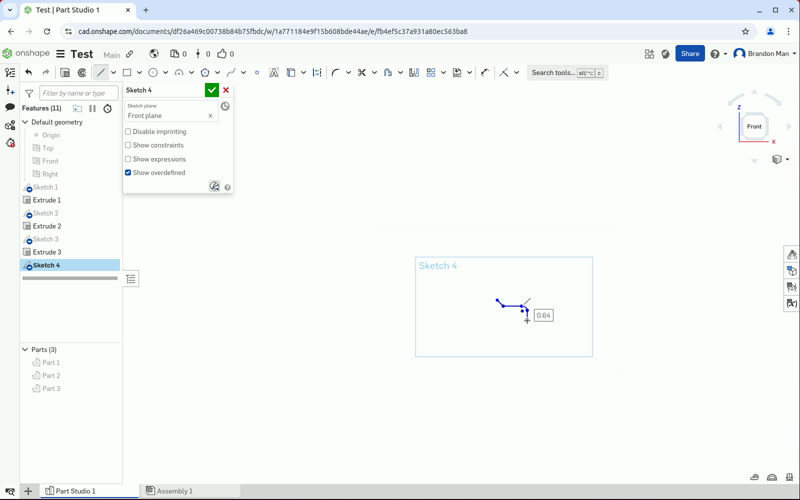
scroll(-6)
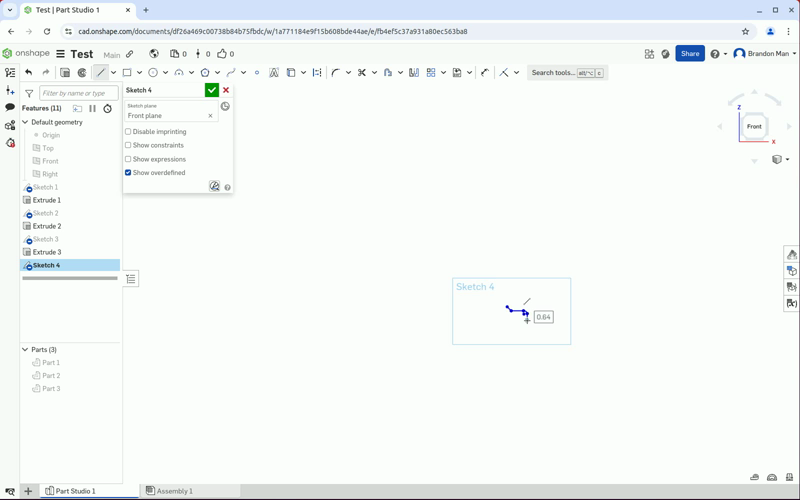
scroll(-6)
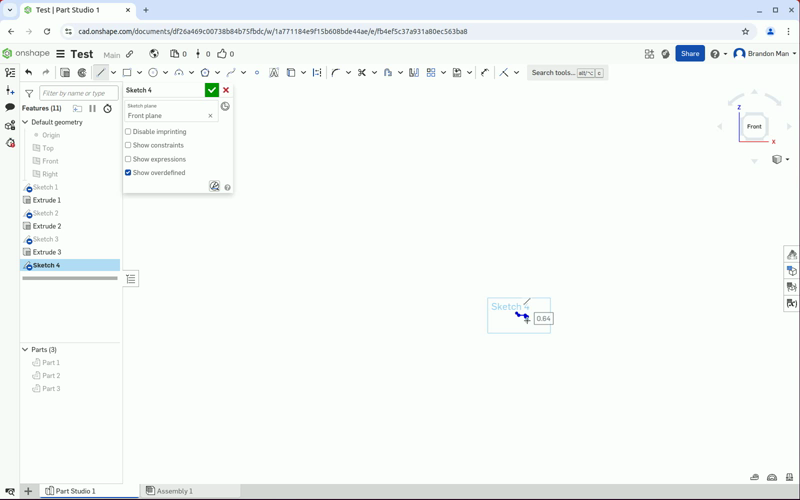
key_up(shift)
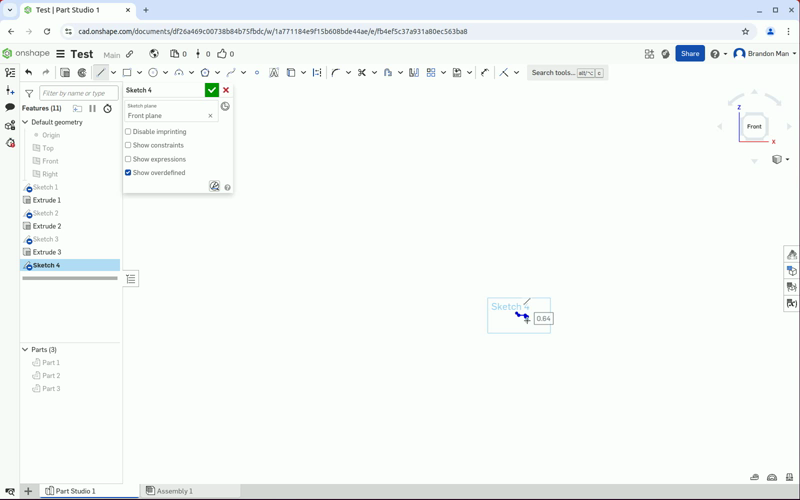
key_down(shift)
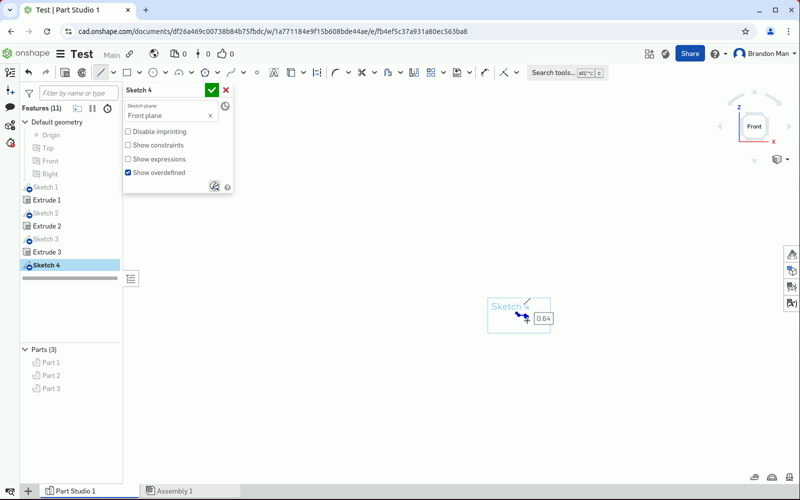
mouse_move(557, 320)
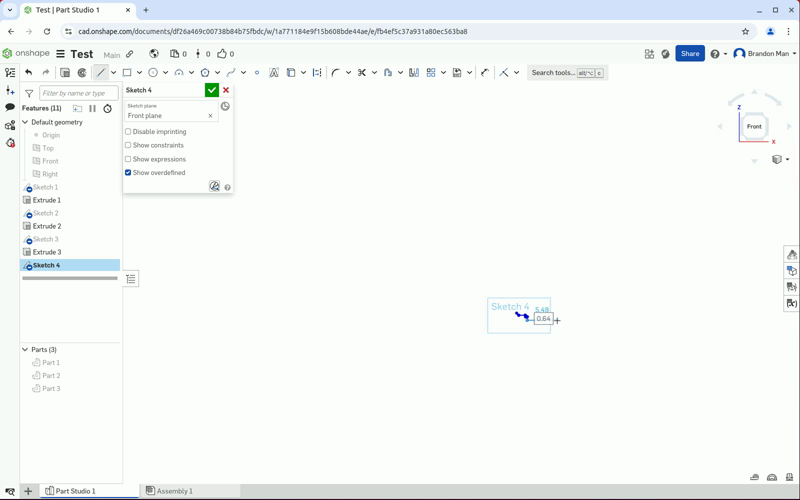
mouse_move(544, 320)
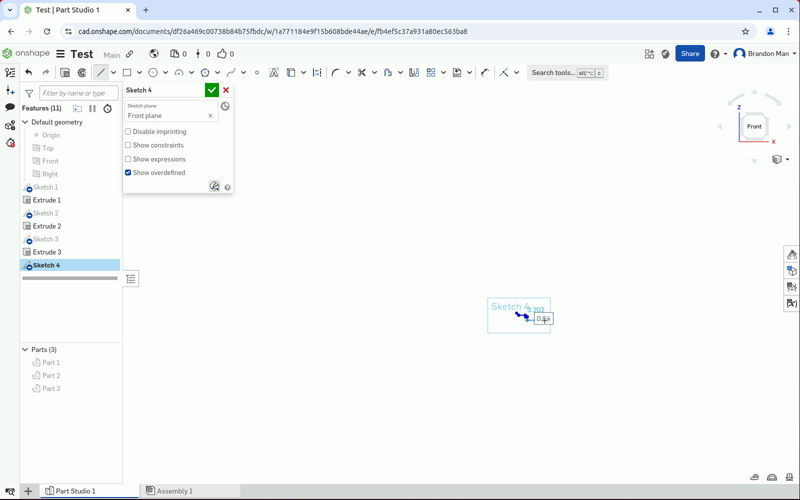
click(544, 320)
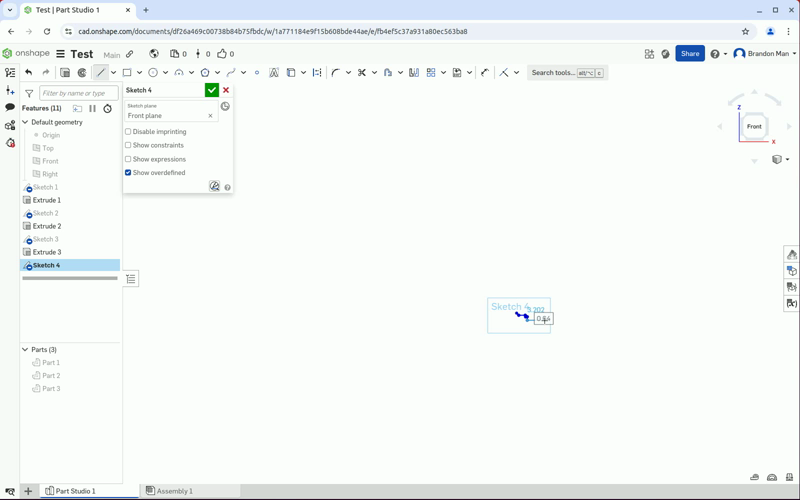
key_up(shift)
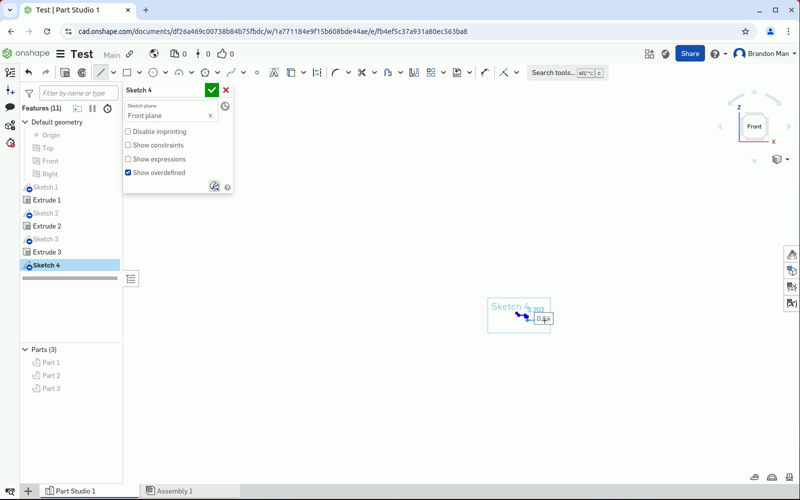
key_down(shift)
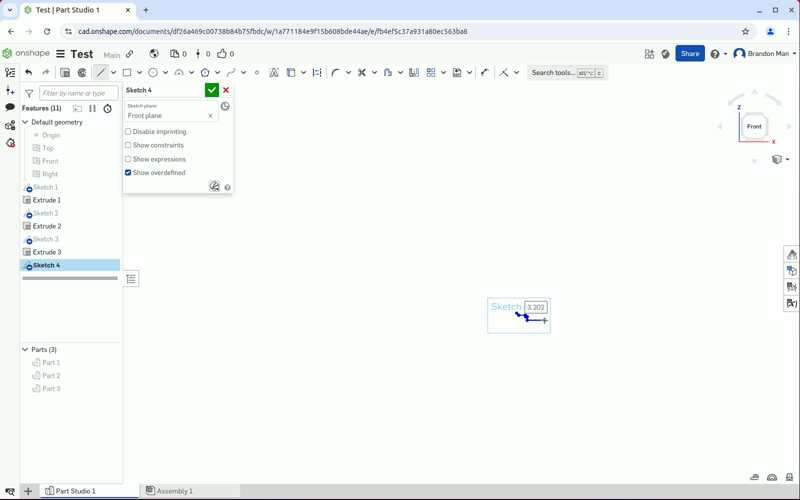
mouse_move(574, 320)
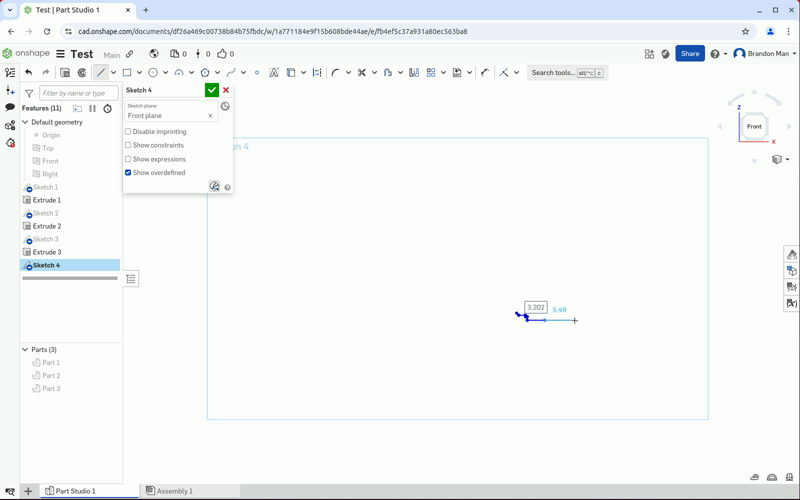
mouse_move(544, 312)
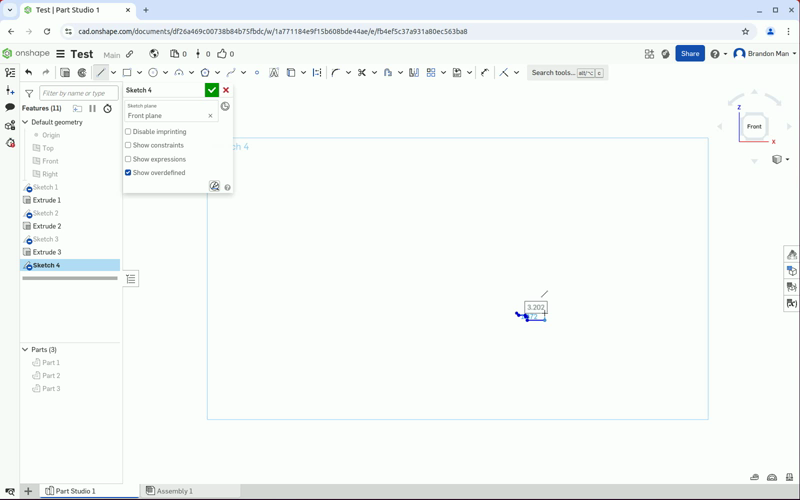
scroll(6)
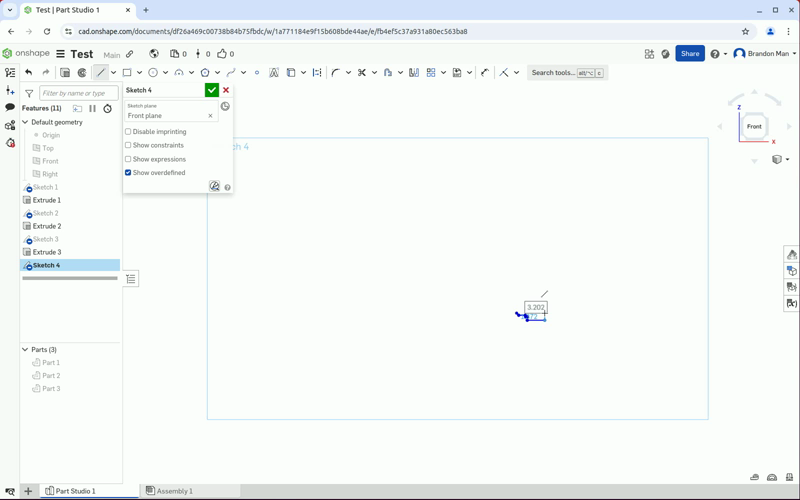
scroll(6)
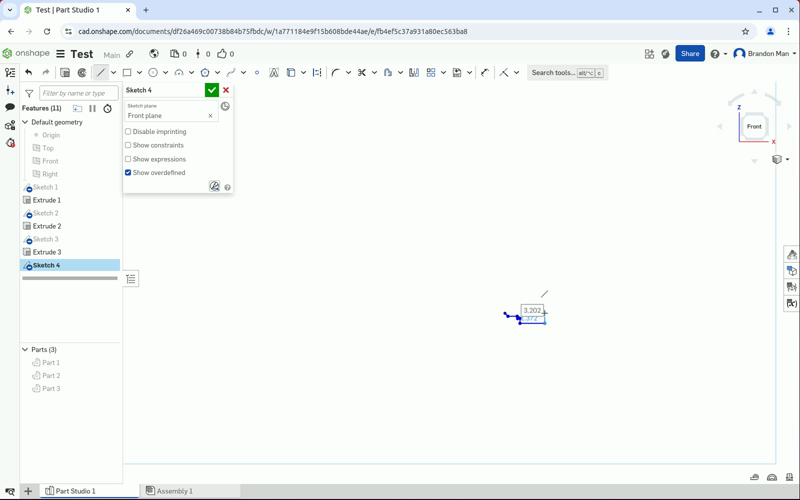
scroll(6)
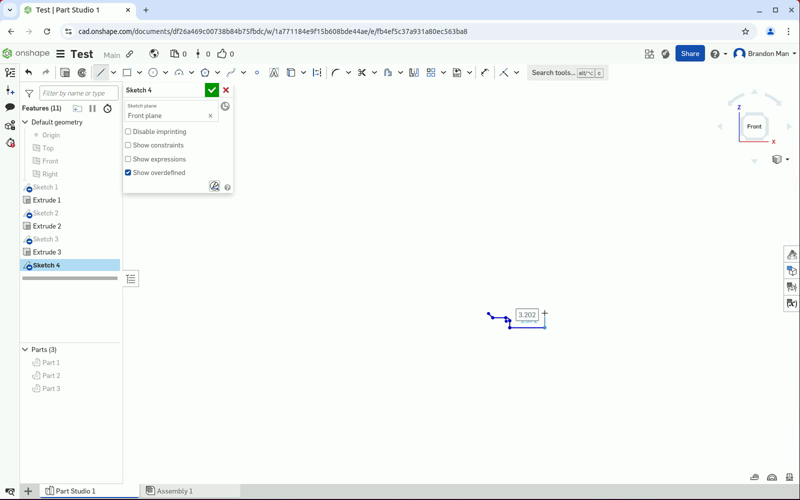
scroll(6)
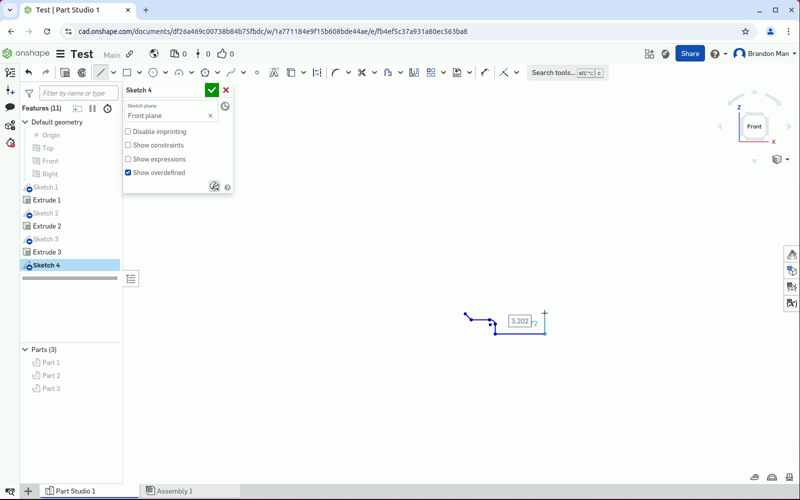
scroll(6)
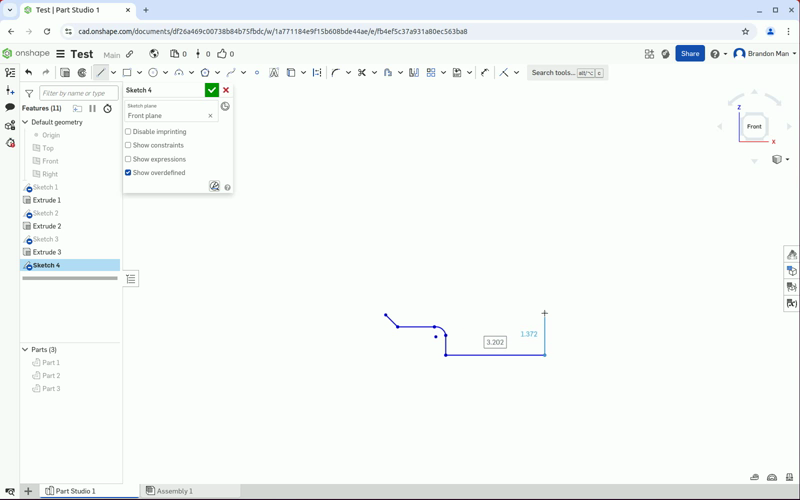
scroll(6)
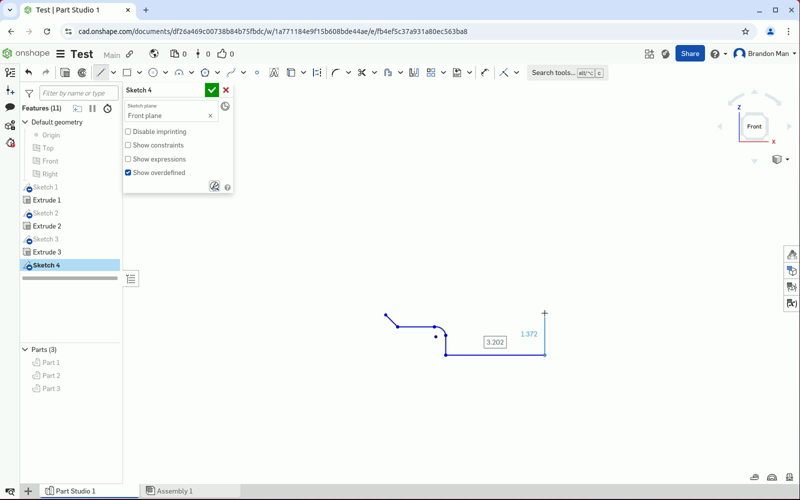
scroll(6)
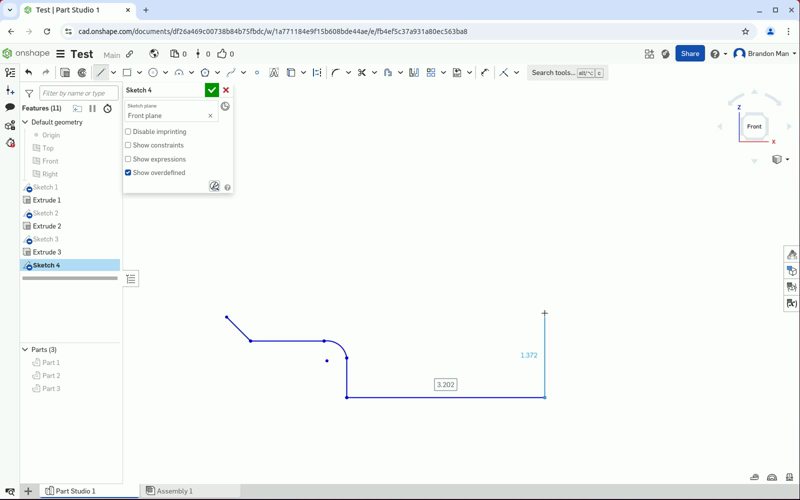
click(544, 312)
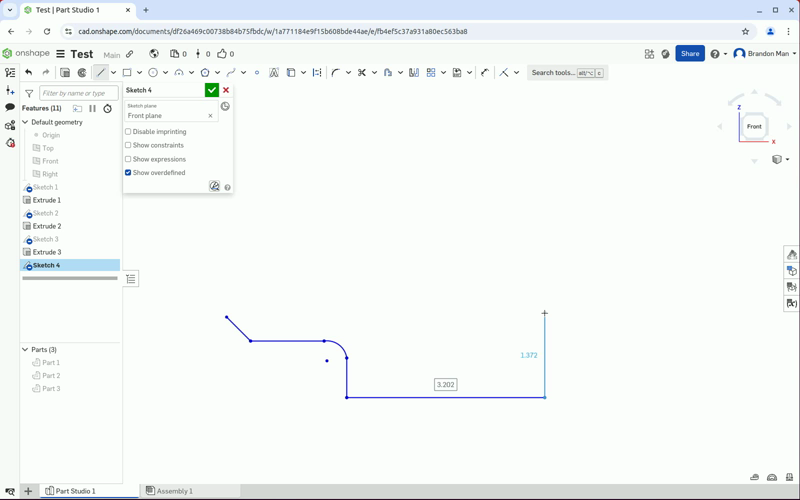
scroll(-6)
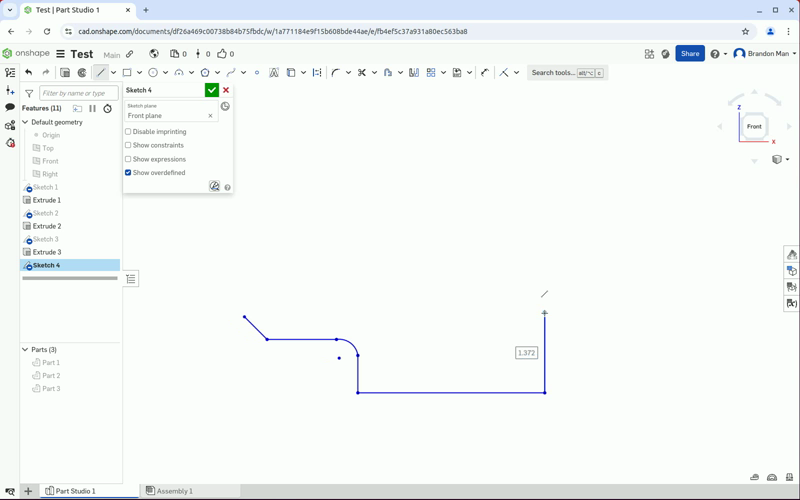
scroll(-6)
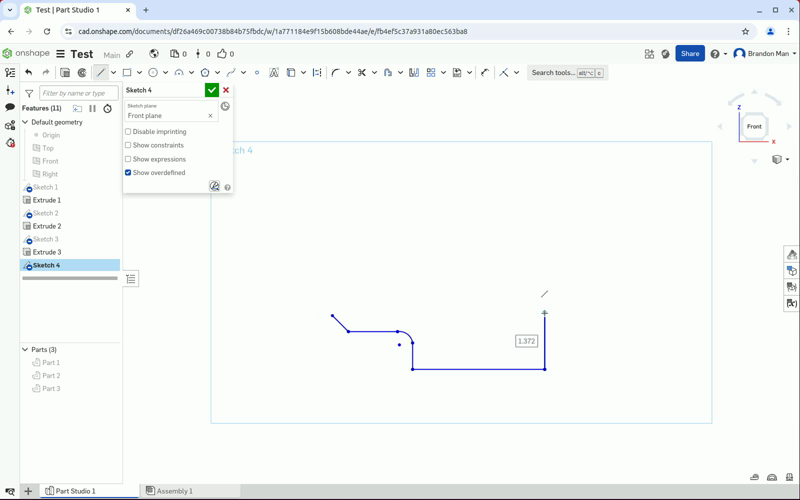
scroll(-6)
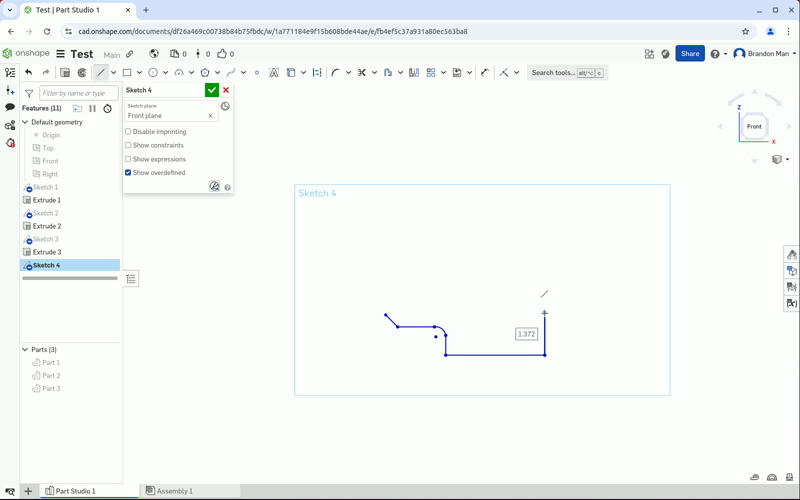
scroll(-6)
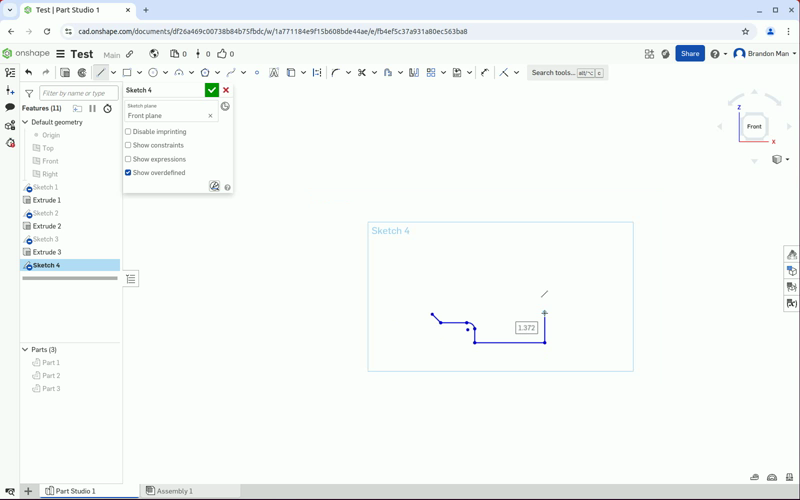
scroll(-6)
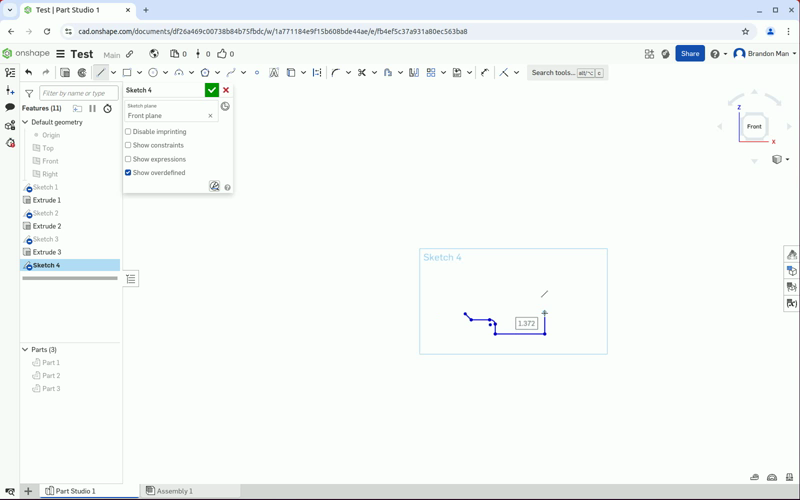
scroll(-6)
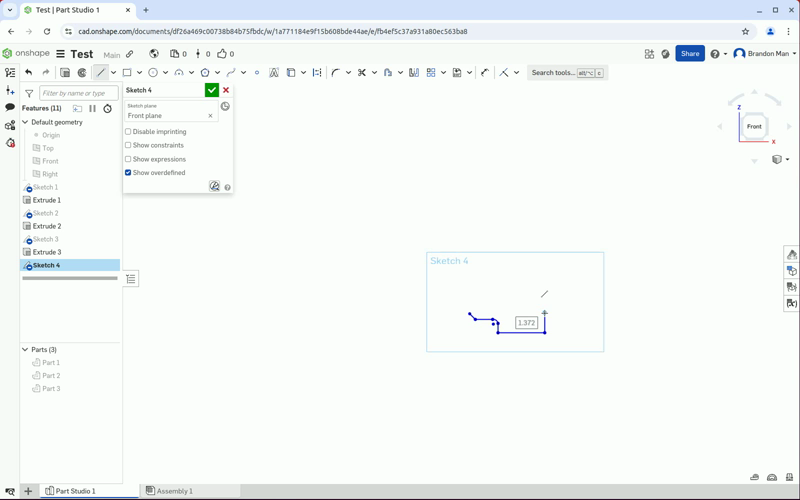
scroll(-6)
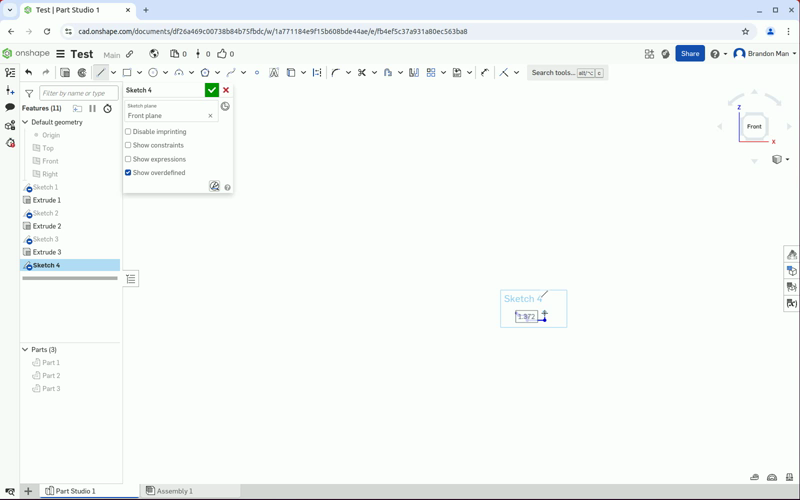
key_up(shift)
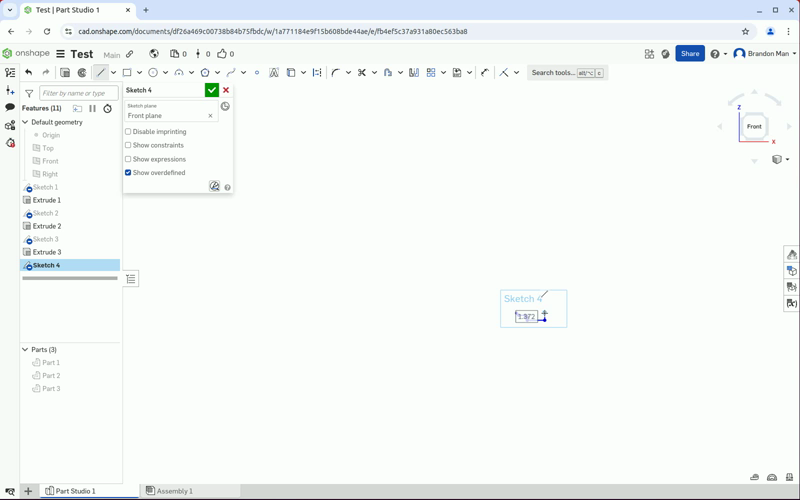
key_down(shift)
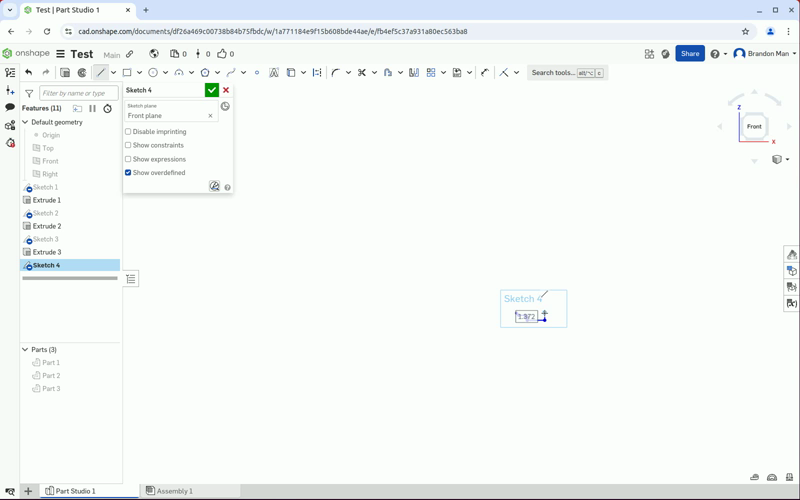
mouse_move(574, 312)
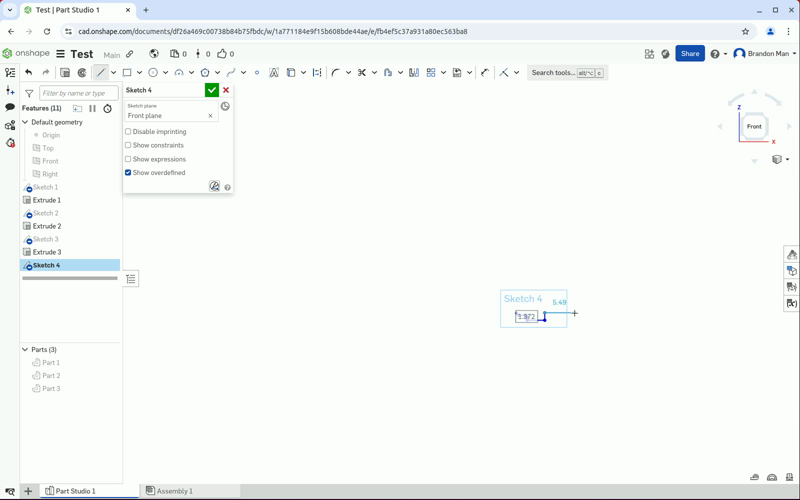
mouse_move(534, 300)
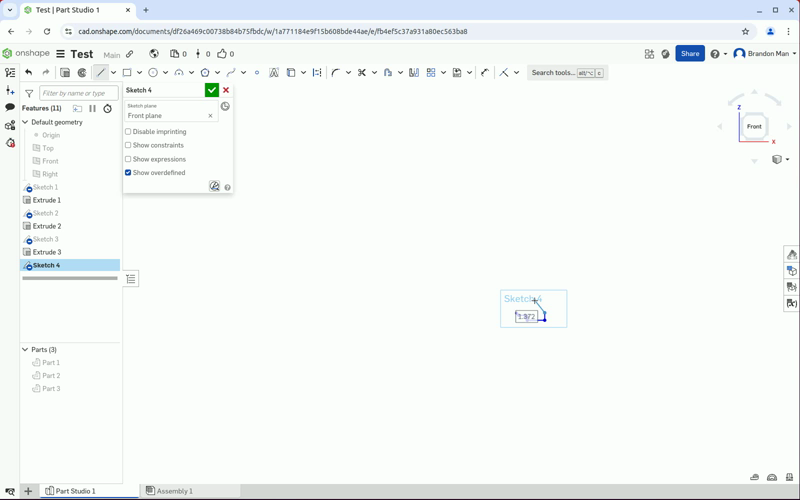
click(534, 300)
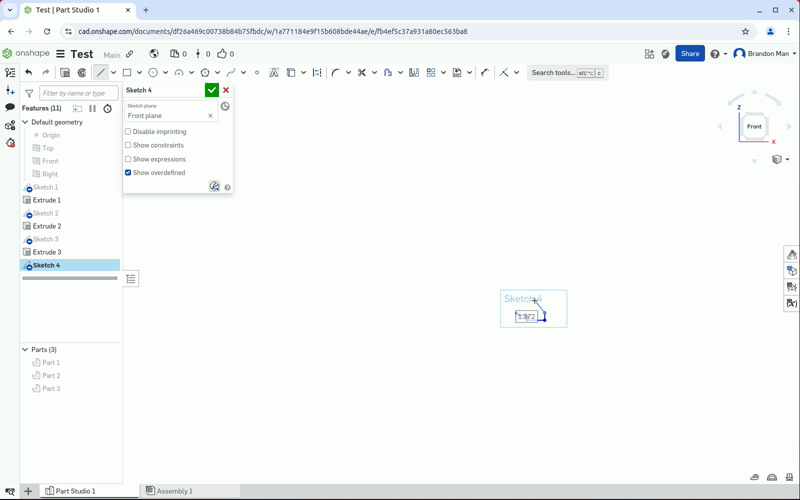
key_up(shift)
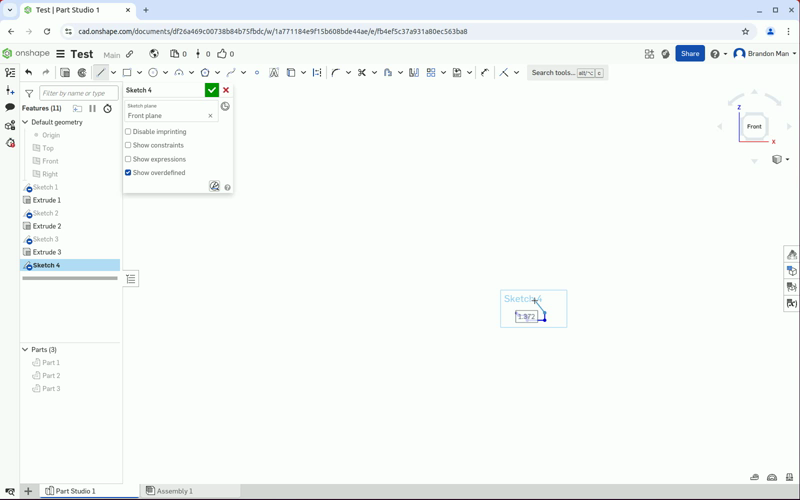
key_down(shift)
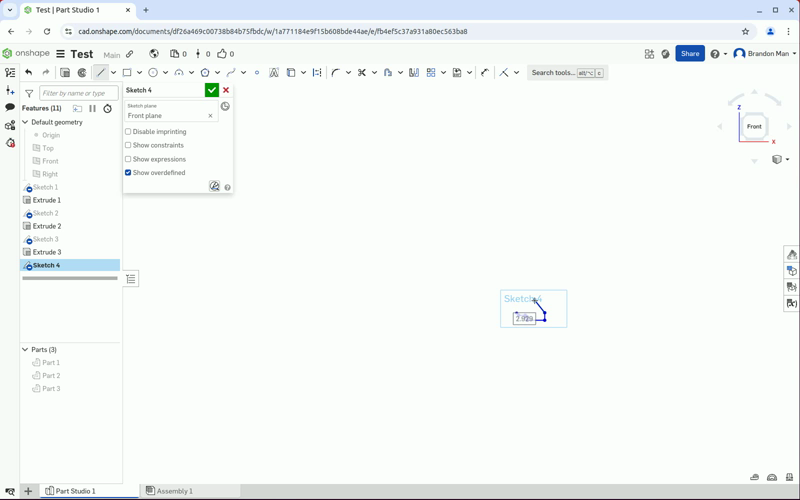
mouse_move(564, 300)
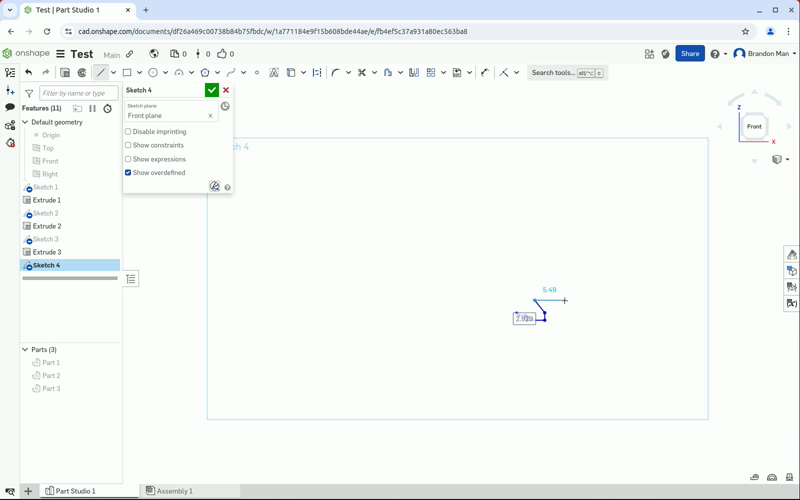
mouse_move(518, 300)
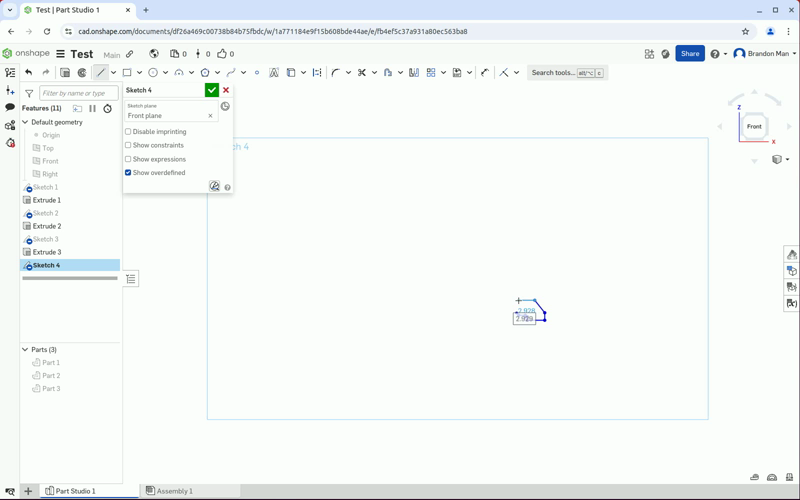
click(518, 300)
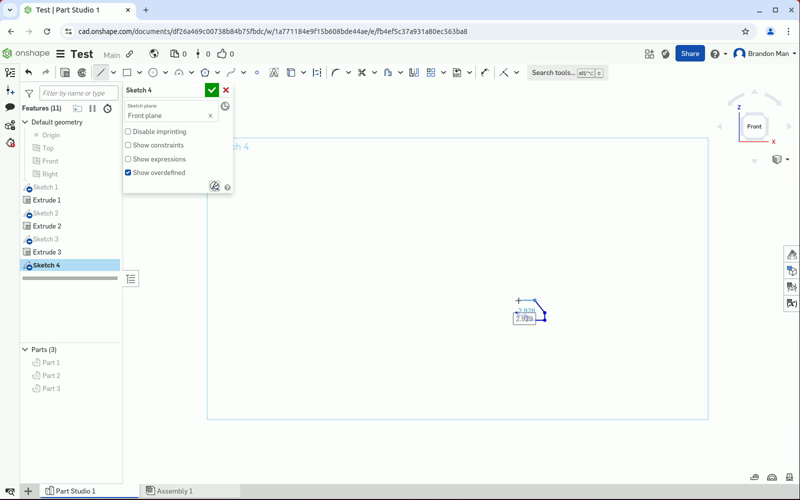
key_up(shift)
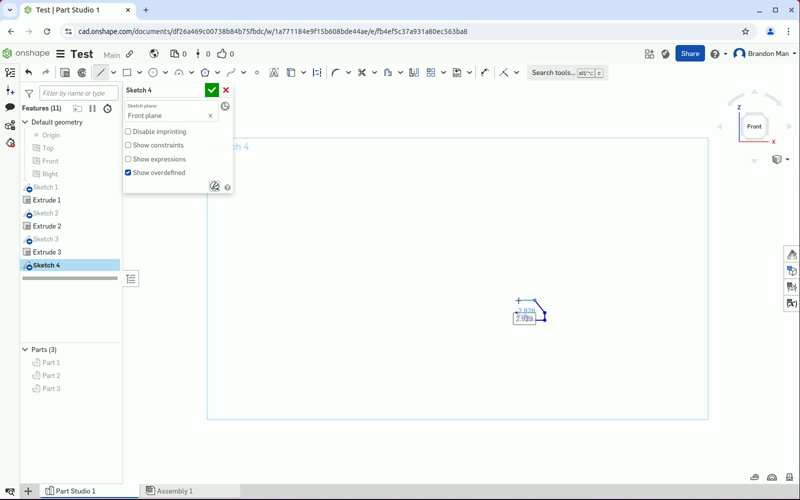
key_down(shift)
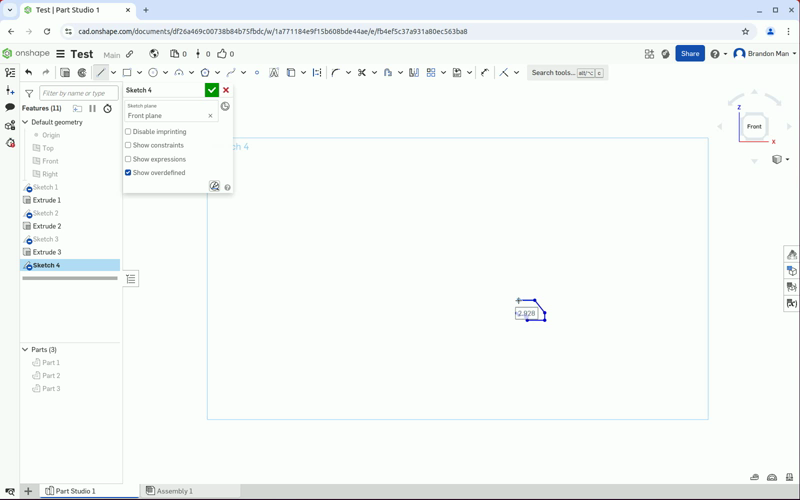
mouse_move(548, 300)
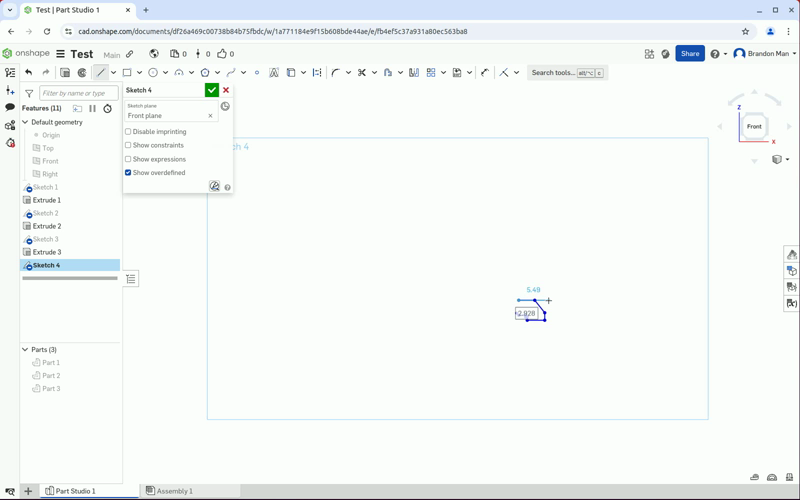
mouse_move(516, 301)
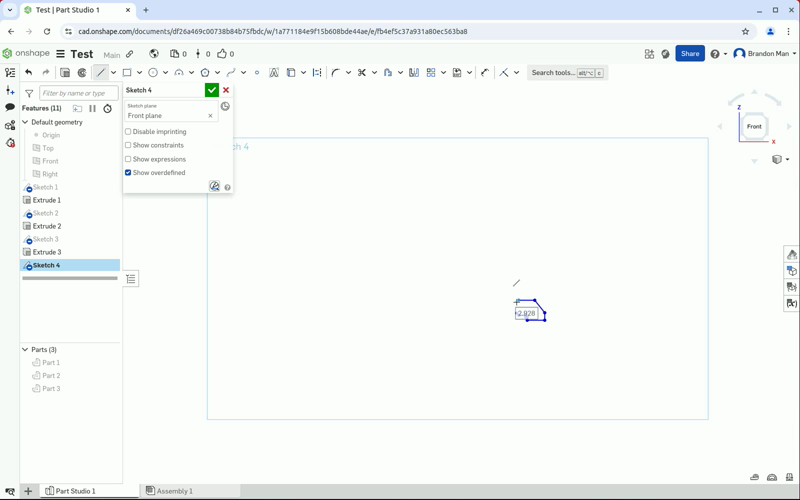
scroll(6)
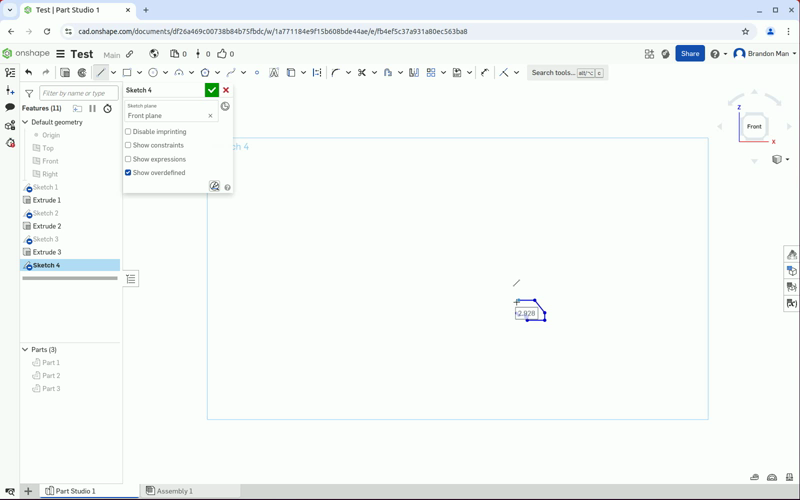
scroll(6)
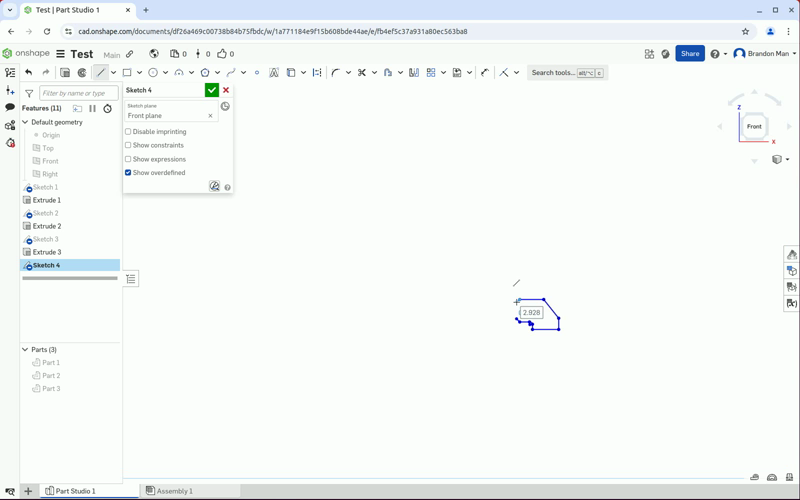
scroll(6)
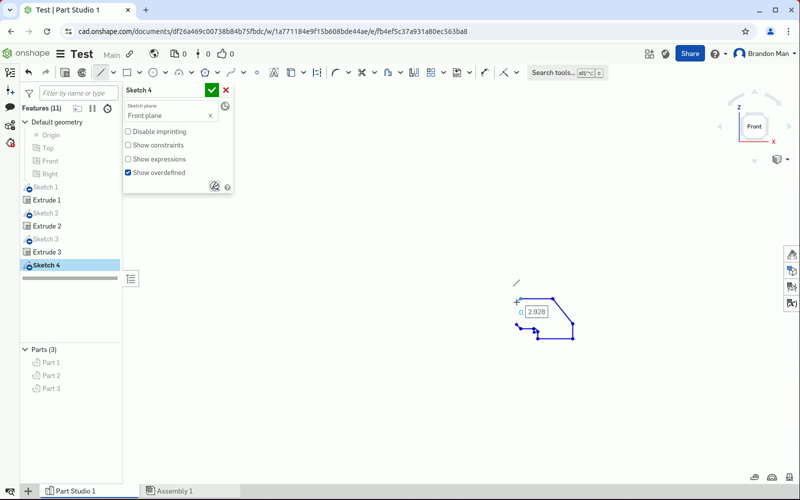
scroll(6)
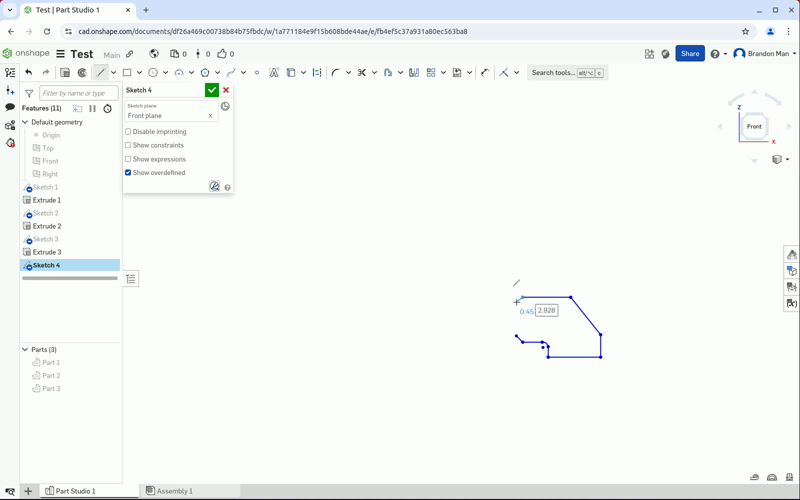
scroll(6)
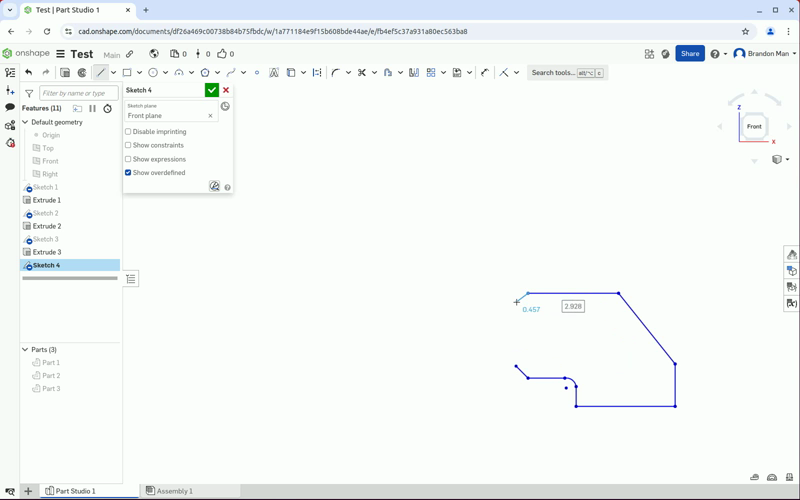
scroll(6)
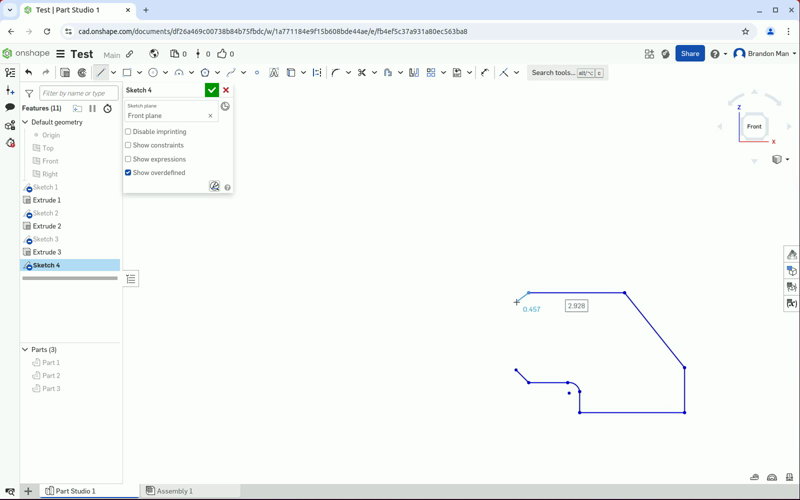
scroll(6)
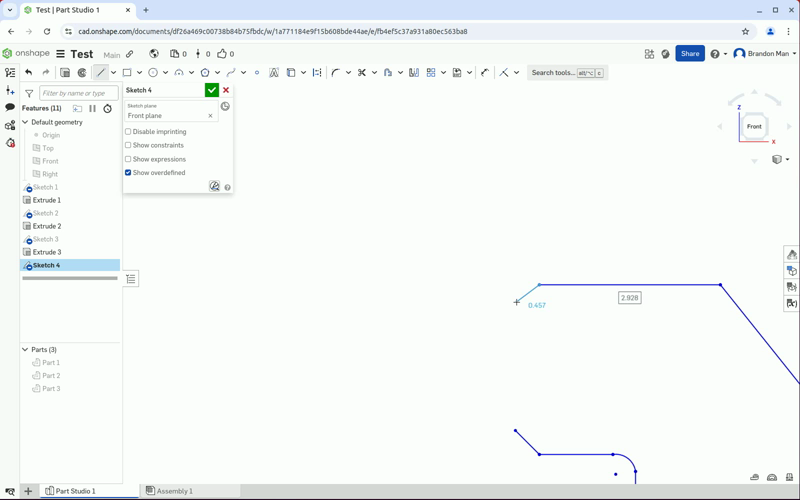
click(516, 301)
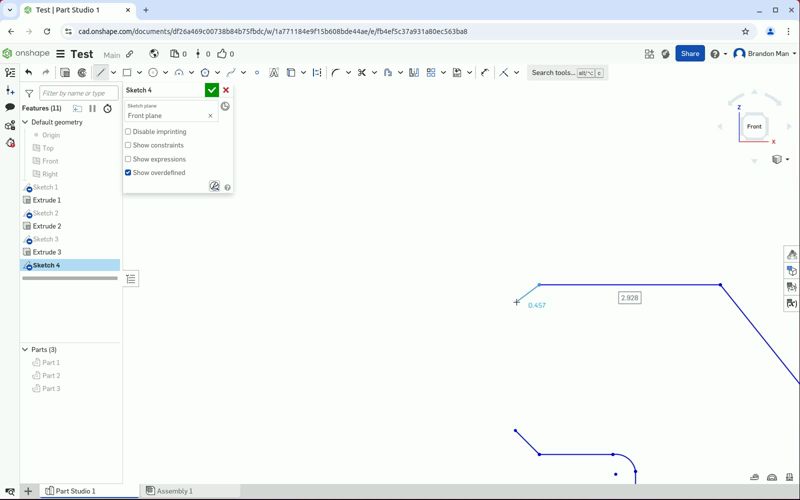
scroll(-6)
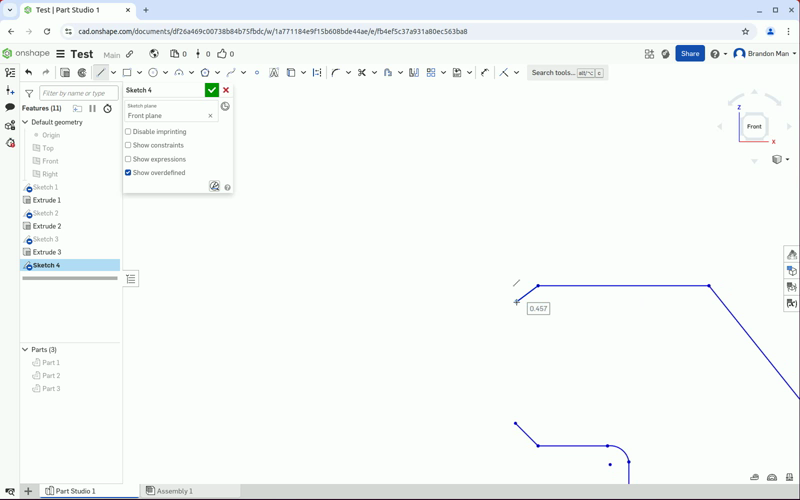
scroll(-6)
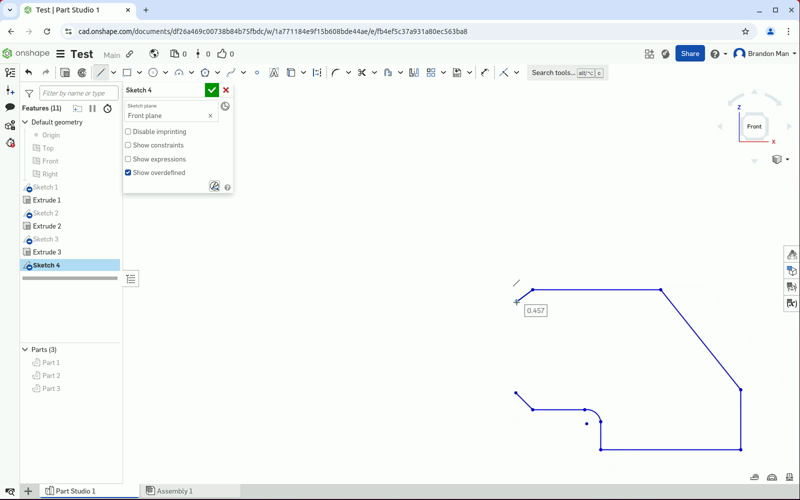
scroll(-6)
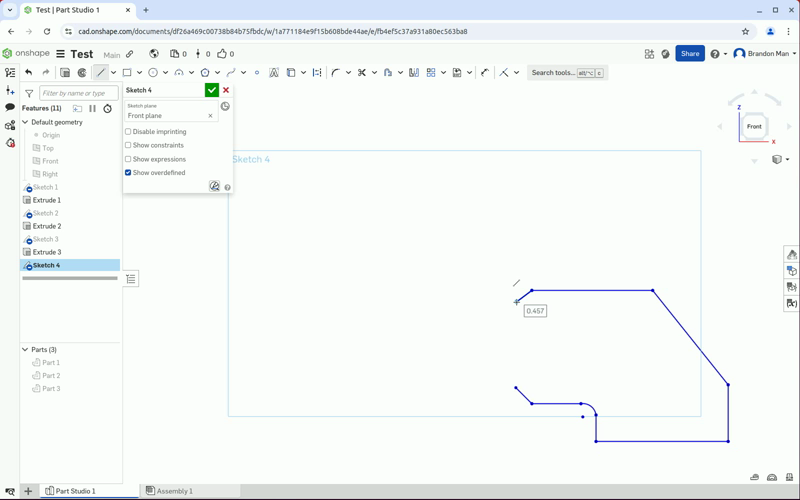
scroll(-6)
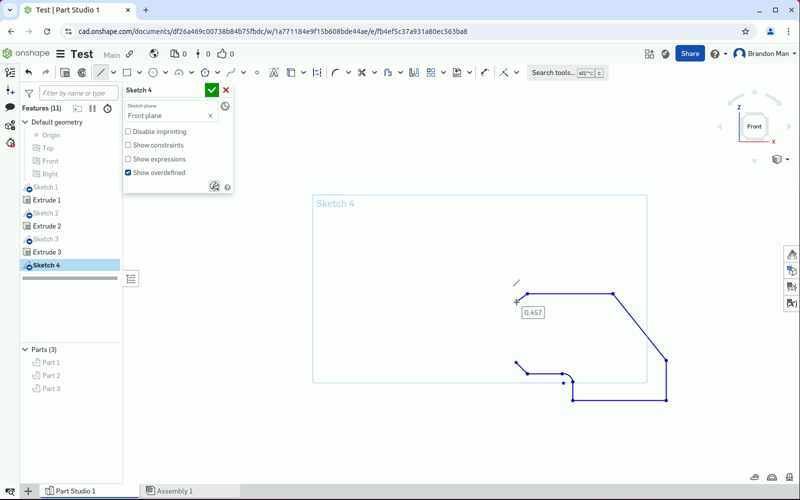
scroll(-6)
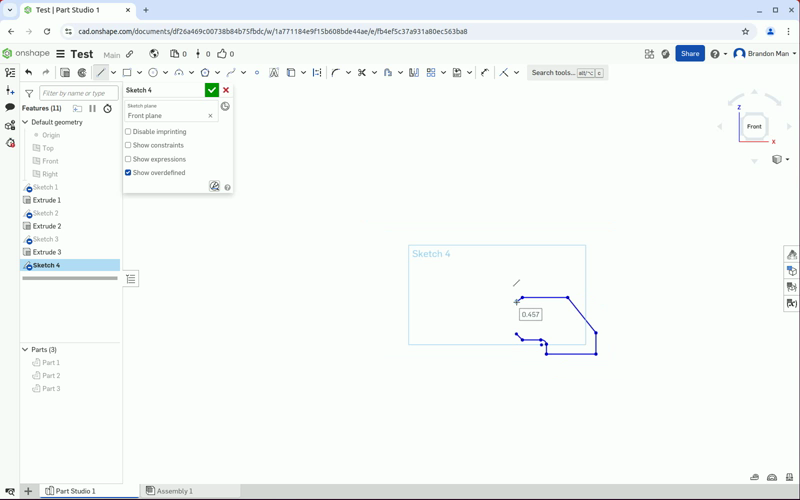
scroll(-6)
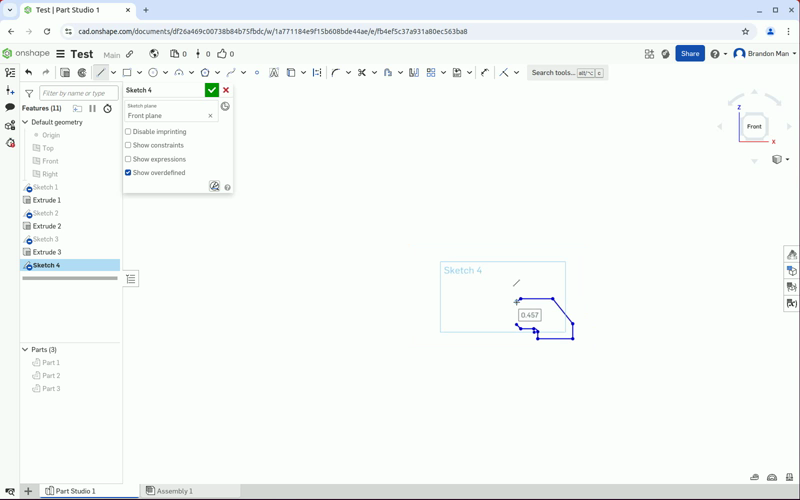
scroll(-6)
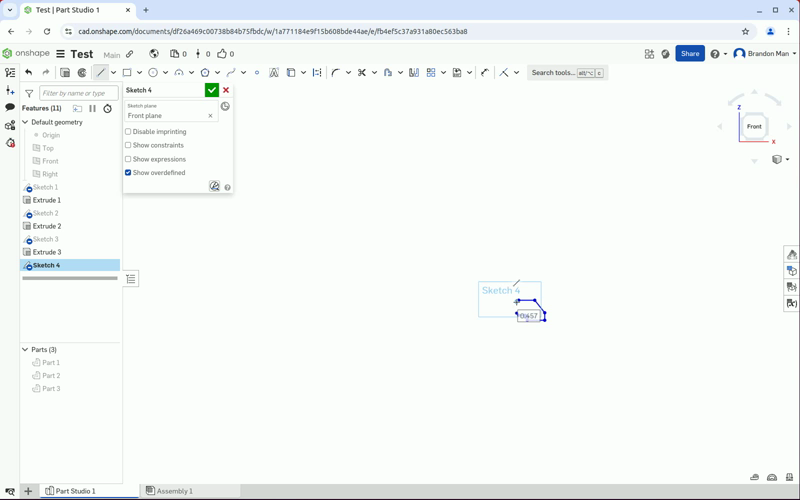
key_up(shift)
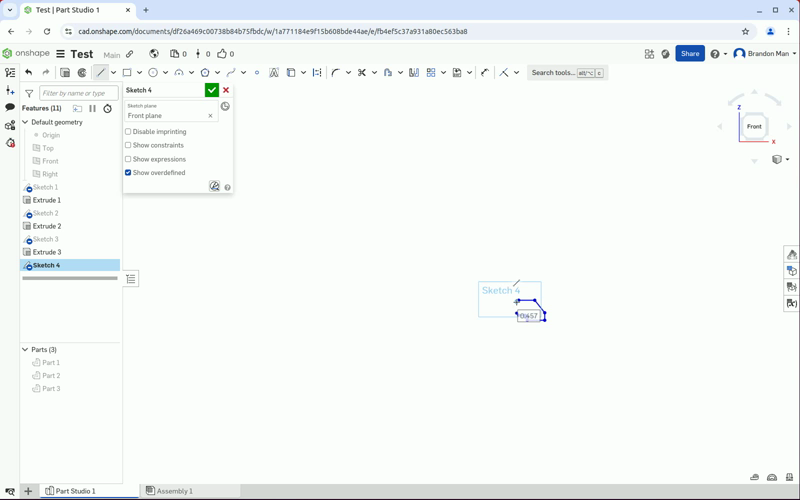
mouse_move(546, 301)
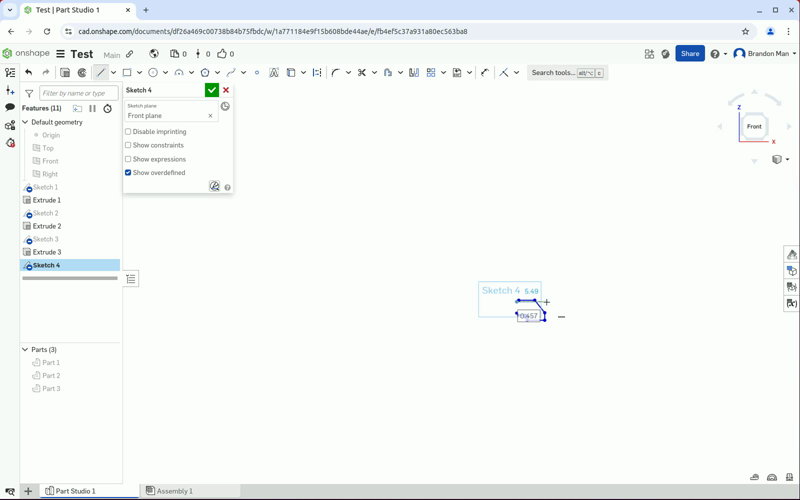
key_down(shift)
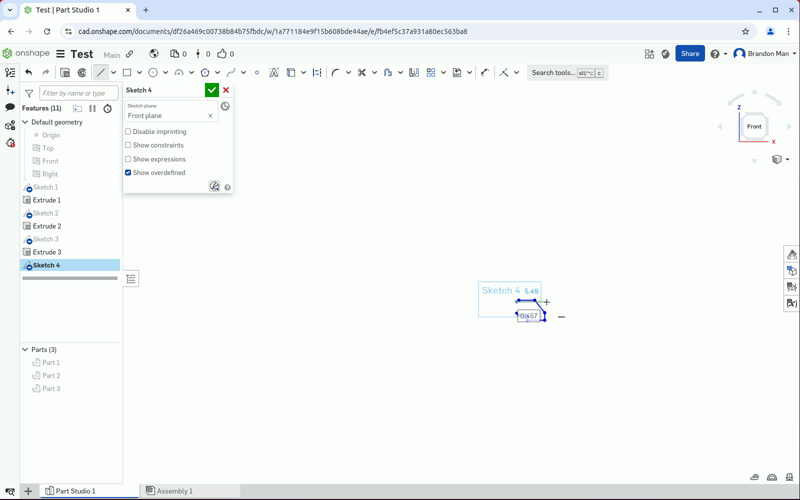
mouse_move(516, 313)
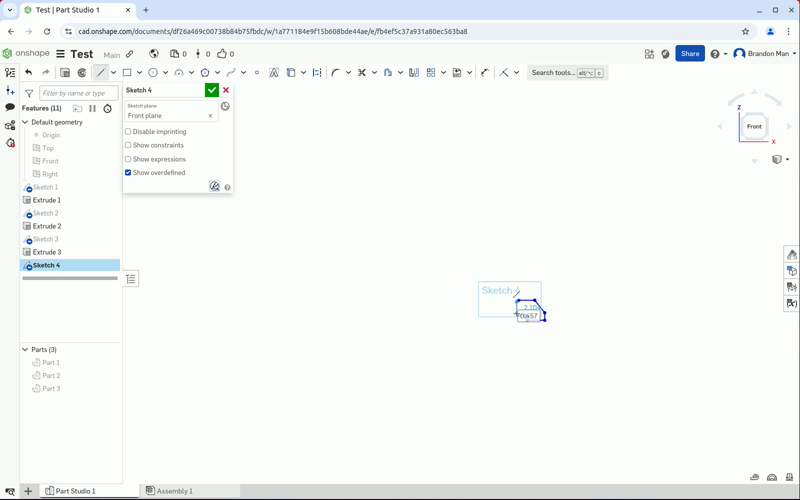
scroll(6)
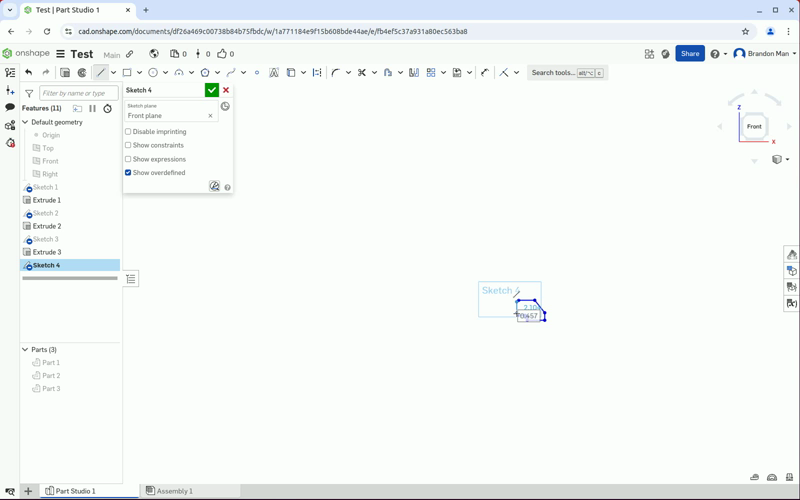
scroll(6)
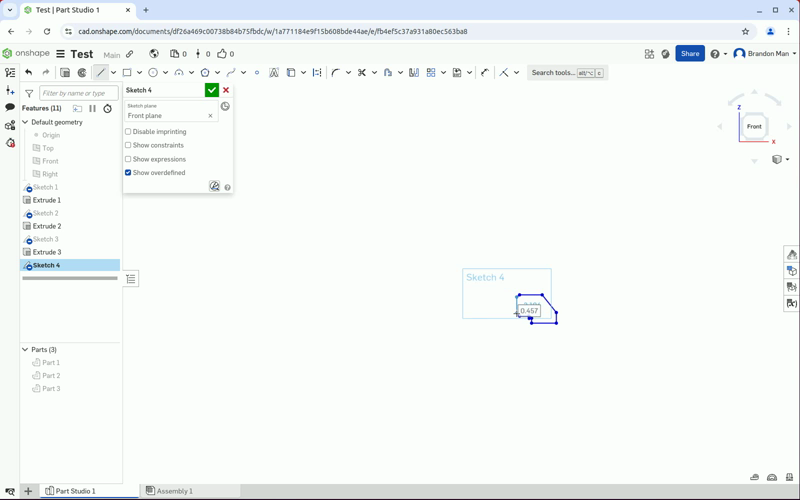
scroll(6)
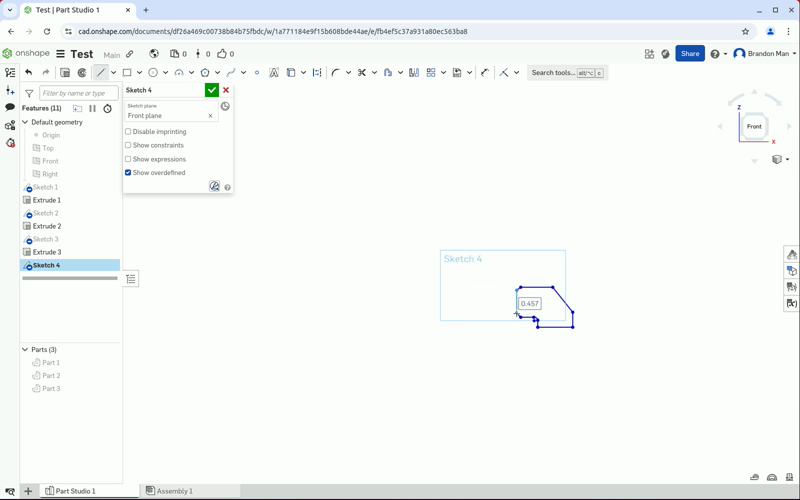
scroll(6)
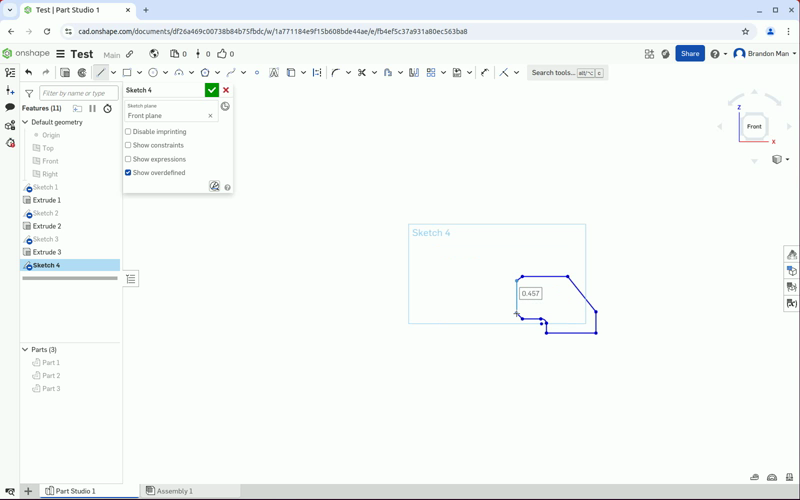
scroll(6)
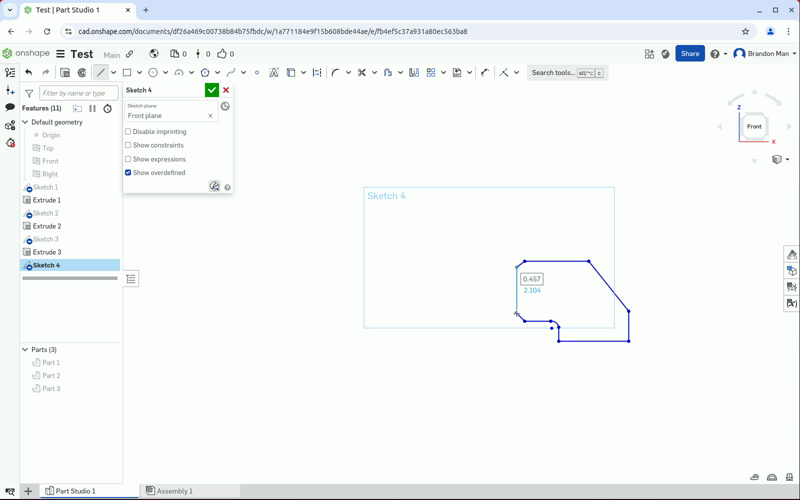
scroll(6)
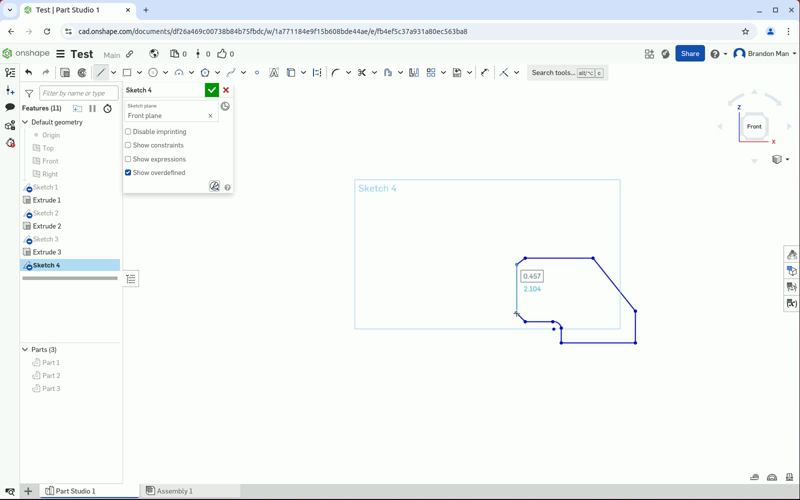
scroll(6)
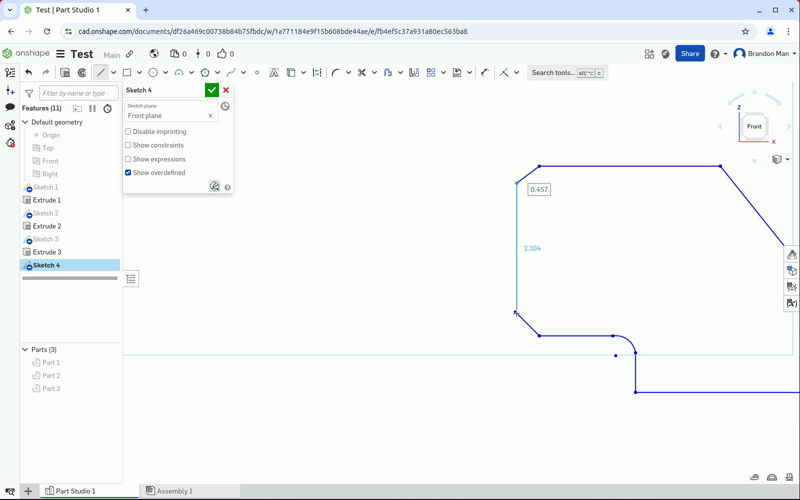
key_up(shift)
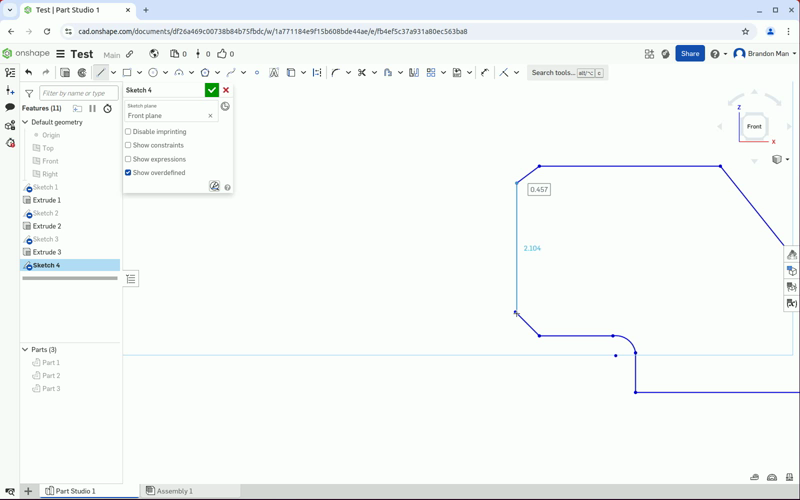
click(516, 313)
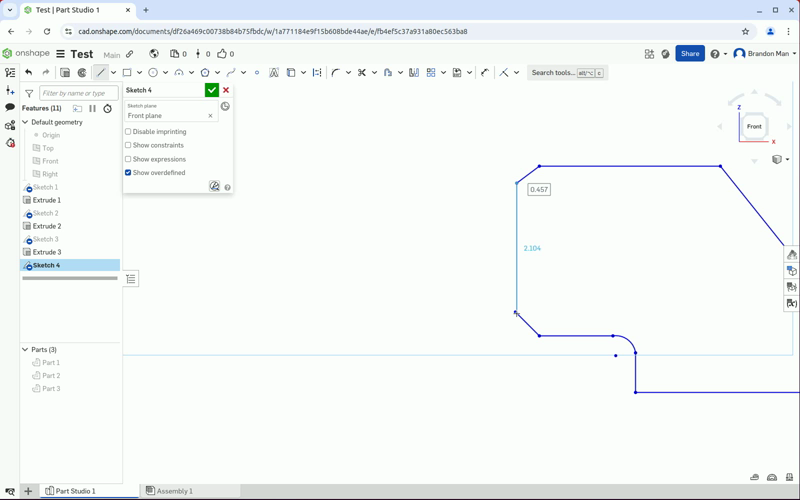
scroll(-6)
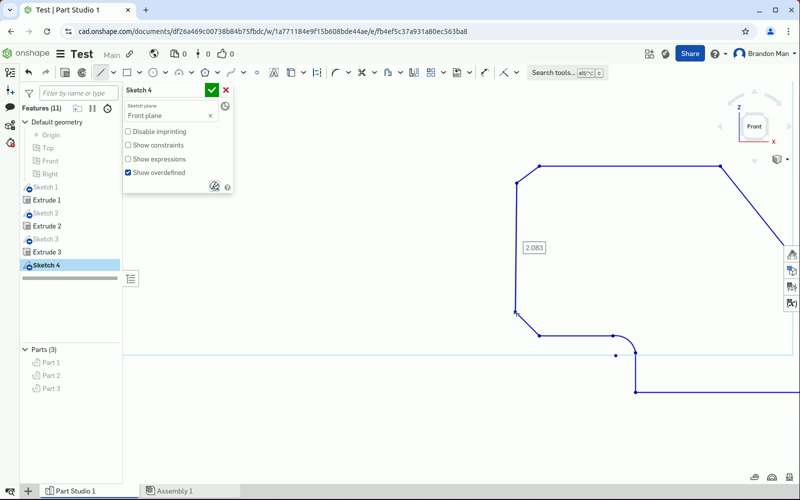
scroll(-6)
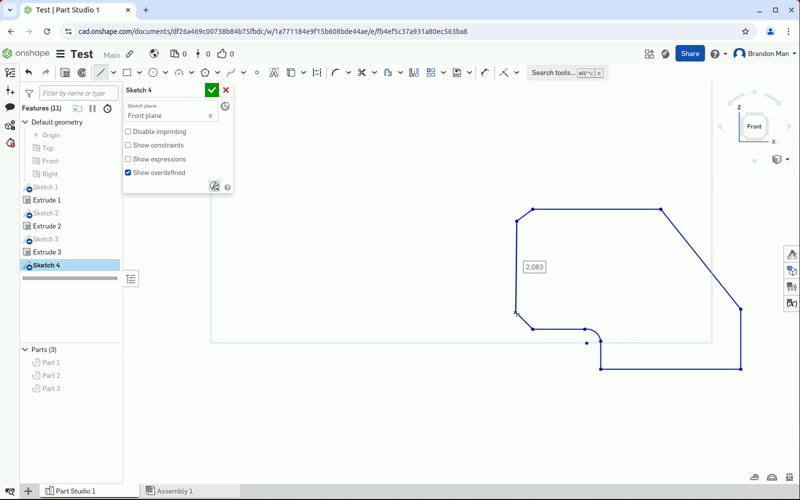
scroll(-6)
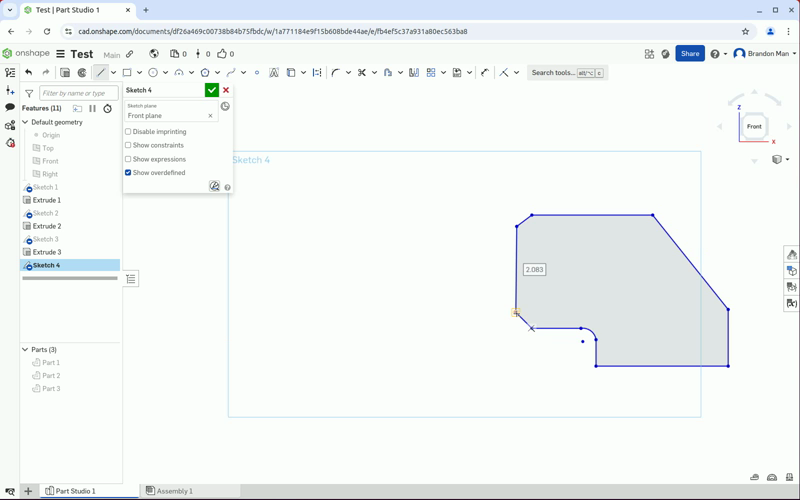
scroll(-6)
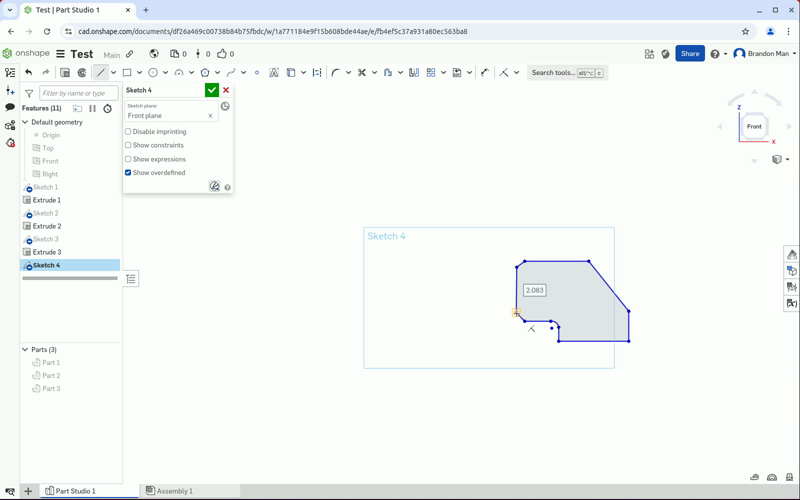
scroll(-6)
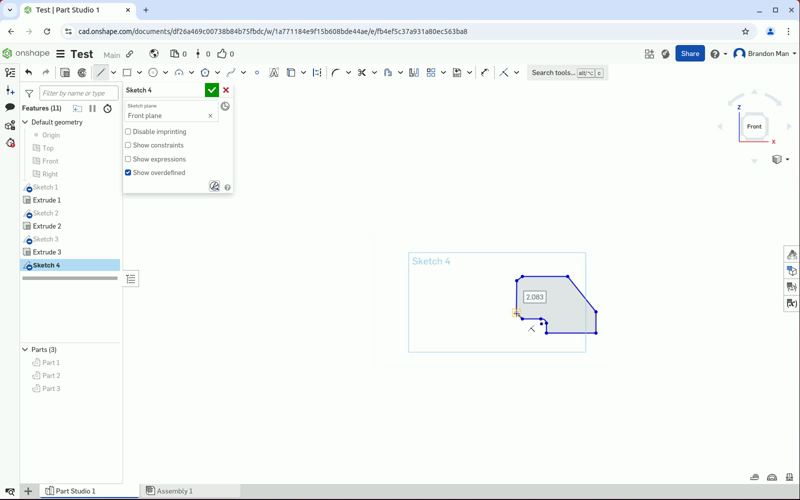
scroll(-6)
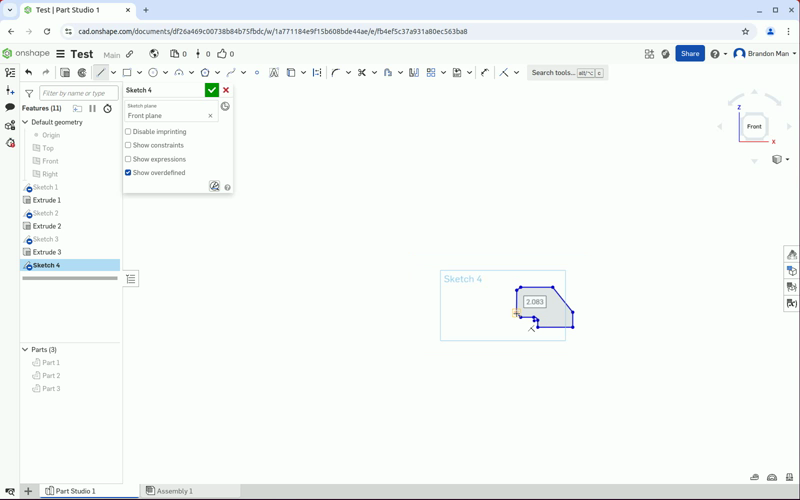
scroll(-6)
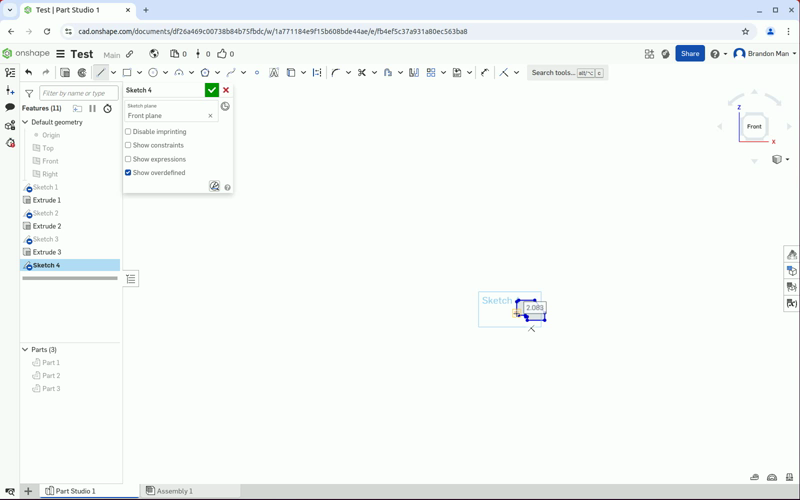
key(esc)
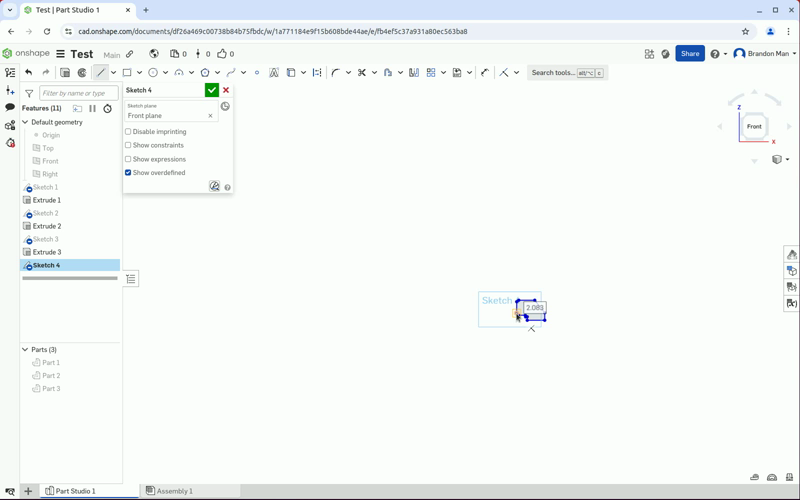
mouse_move(538, 317)
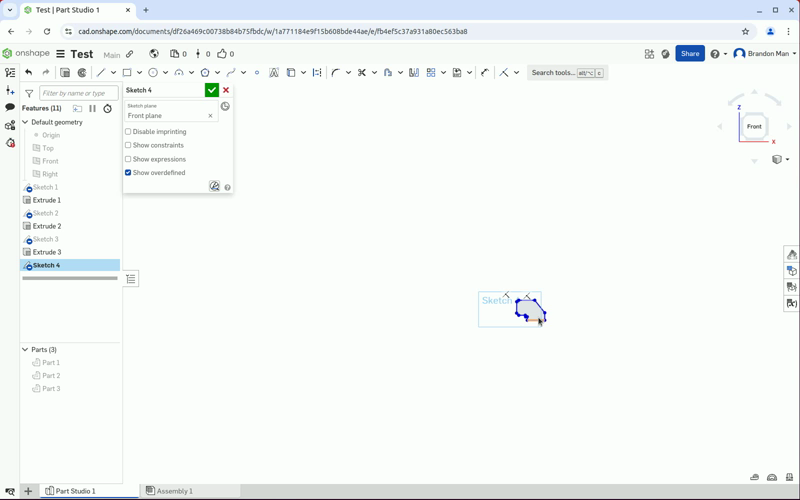
scroll(6)
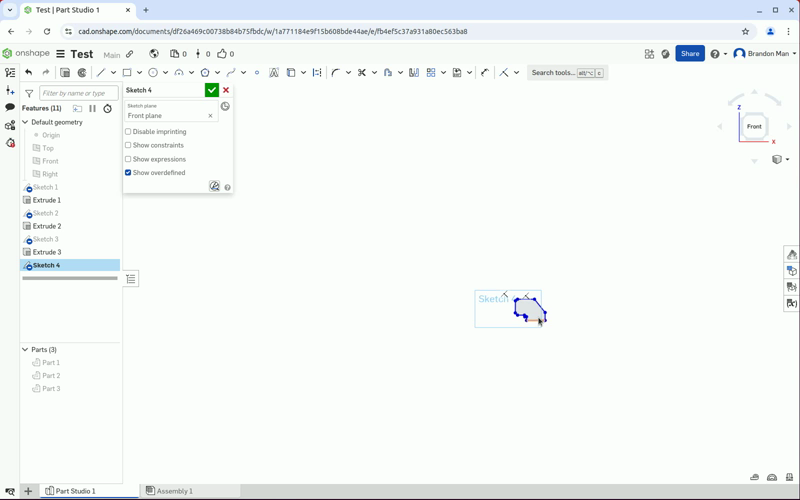
scroll(6)
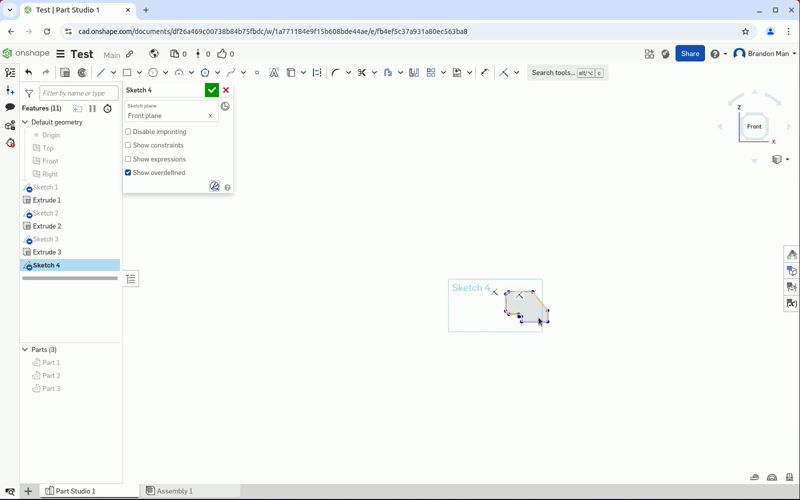
scroll(6)
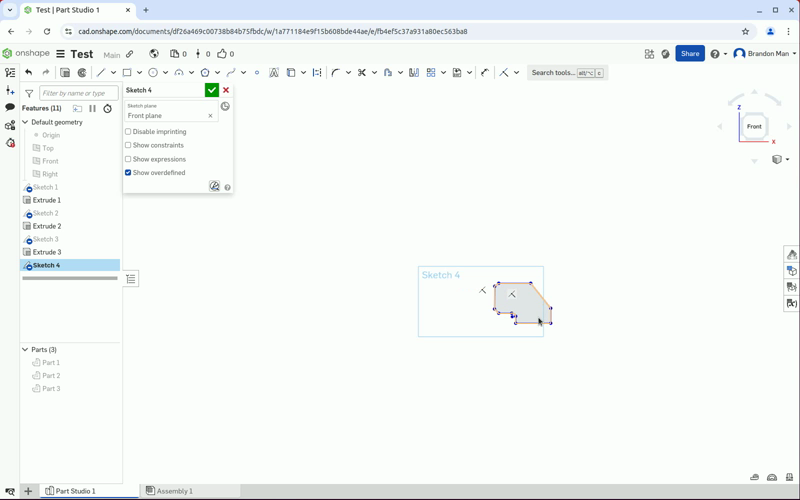
scroll(6)
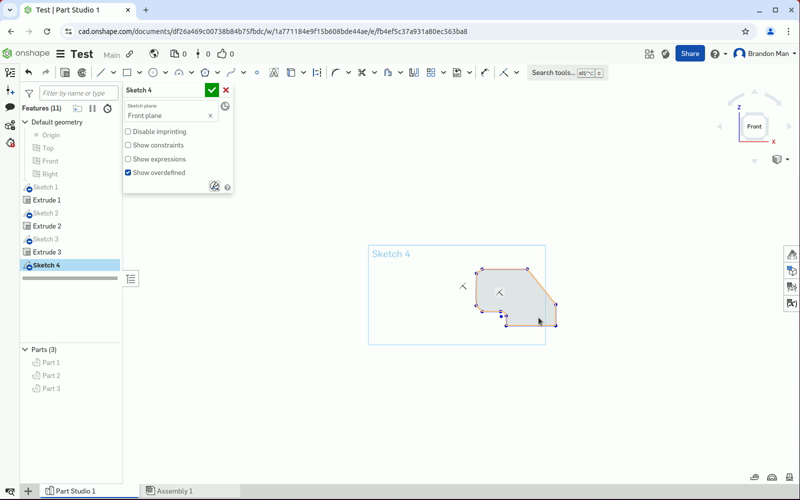
scroll(6)
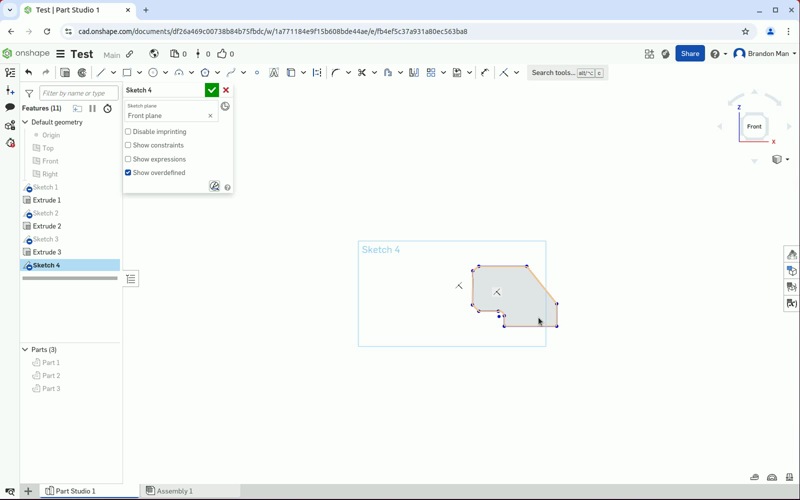
scroll(6)
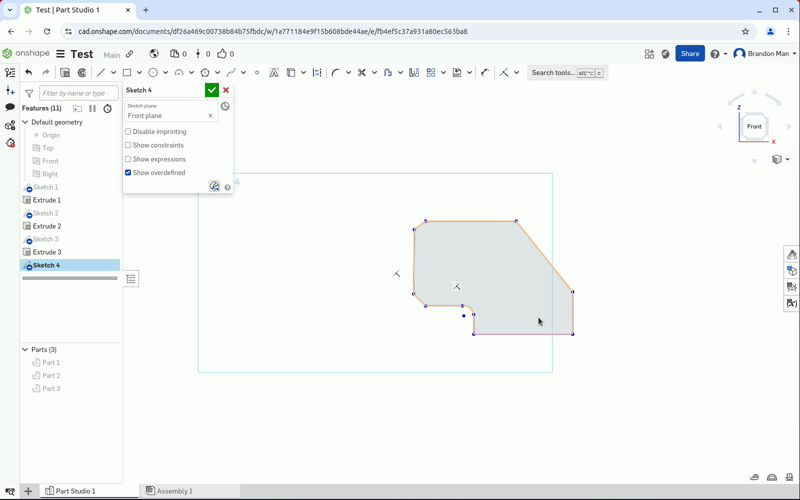
scroll(6)
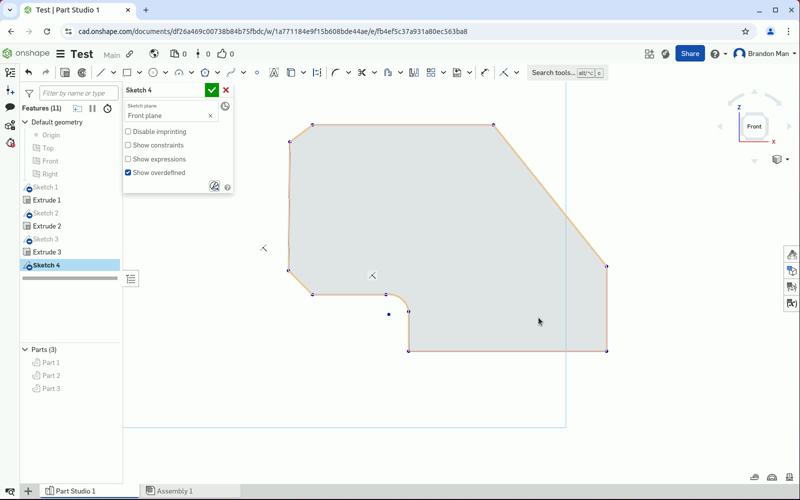
click(538, 317)
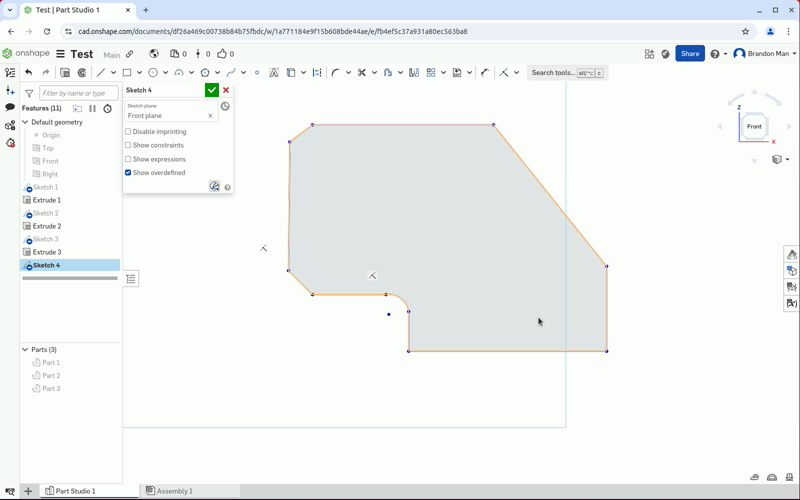
scroll(-6)
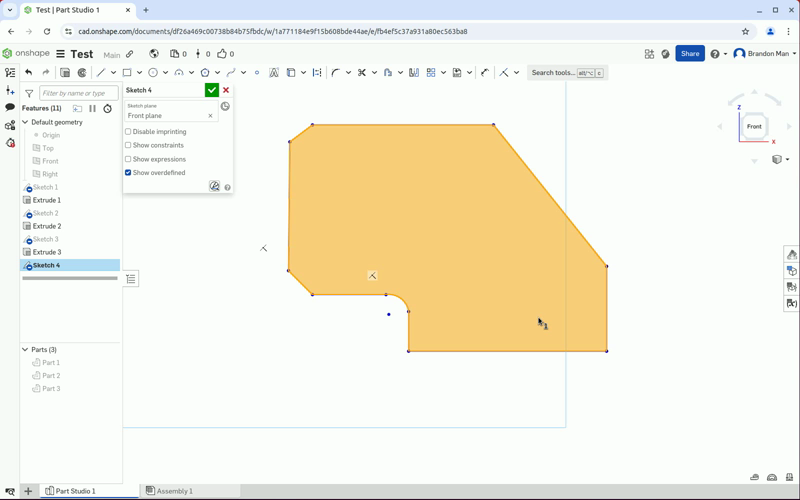
scroll(-6)
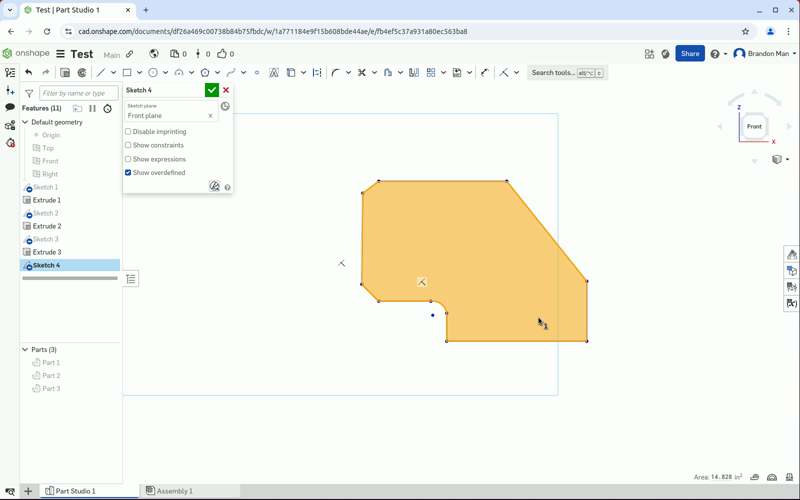
scroll(-6)
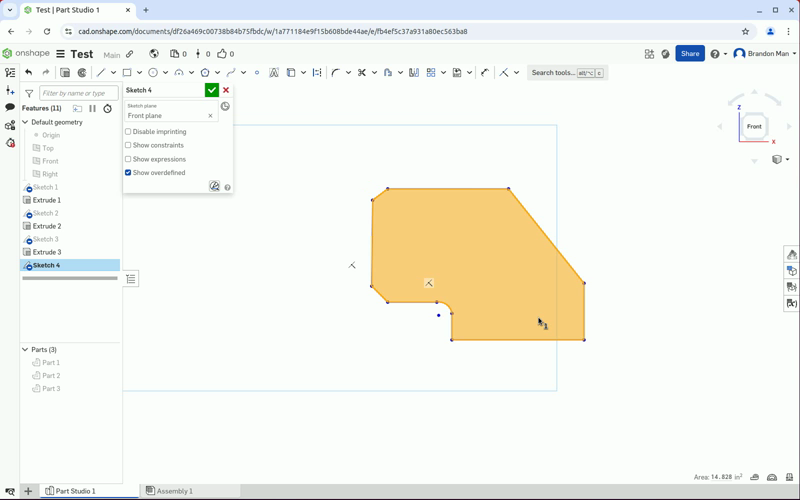
scroll(-6)
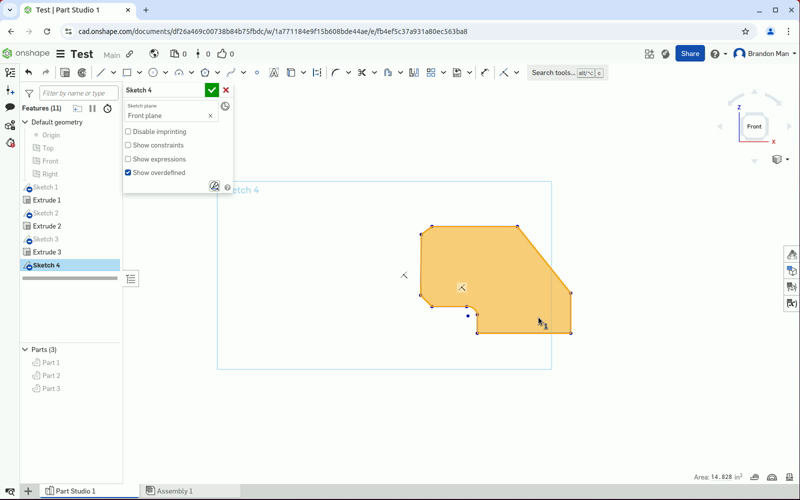
scroll(-6)
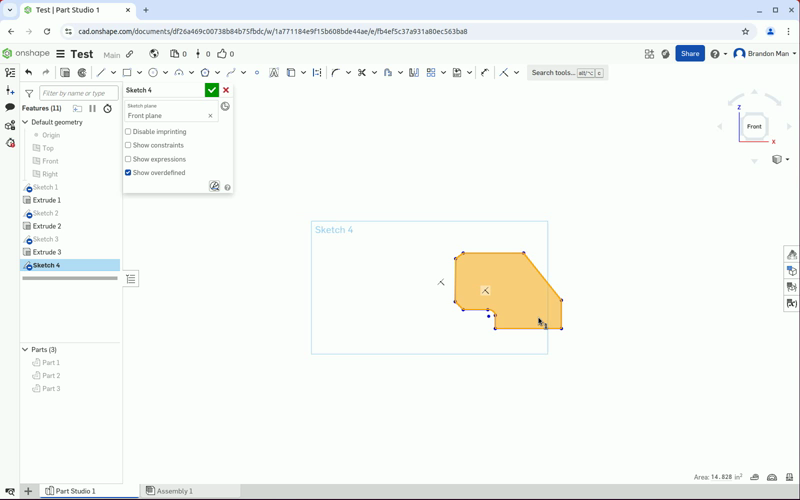
scroll(-6)
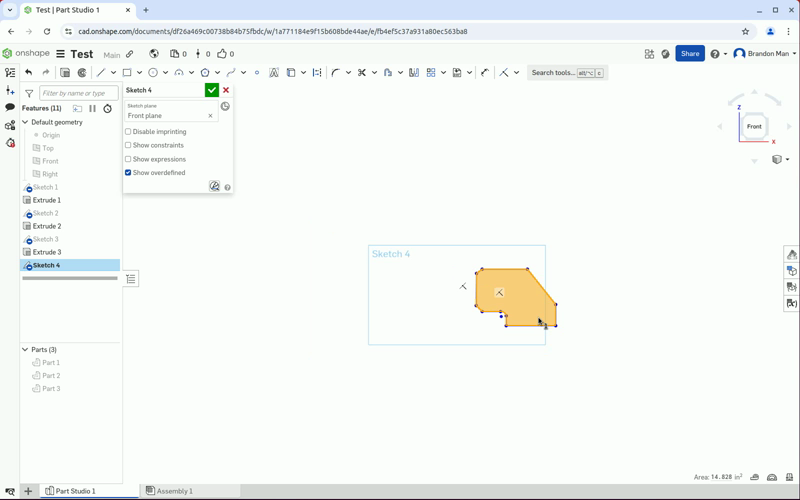
scroll(-6)
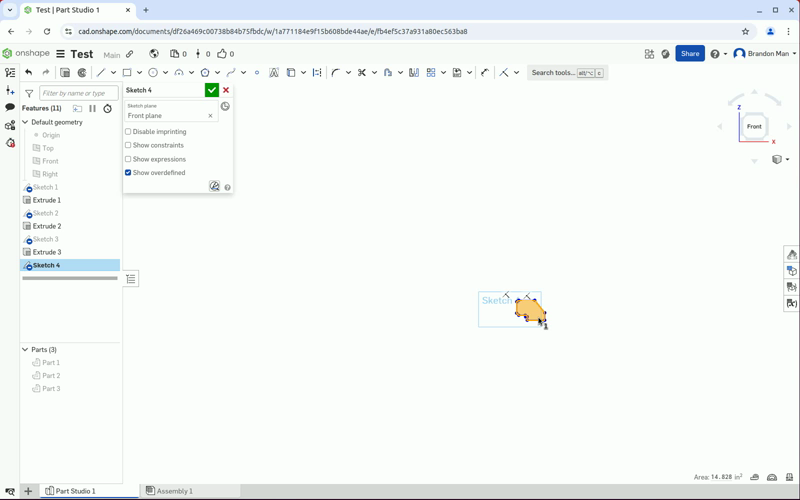
mouse_move(73, 352)
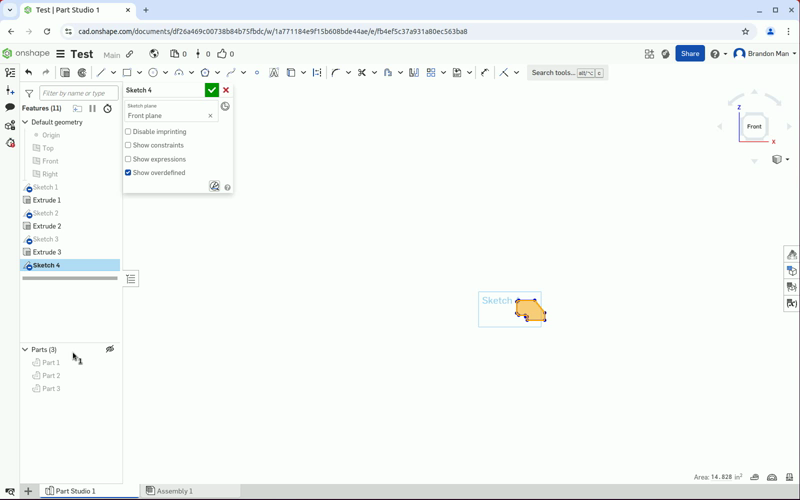
key(shift+y)
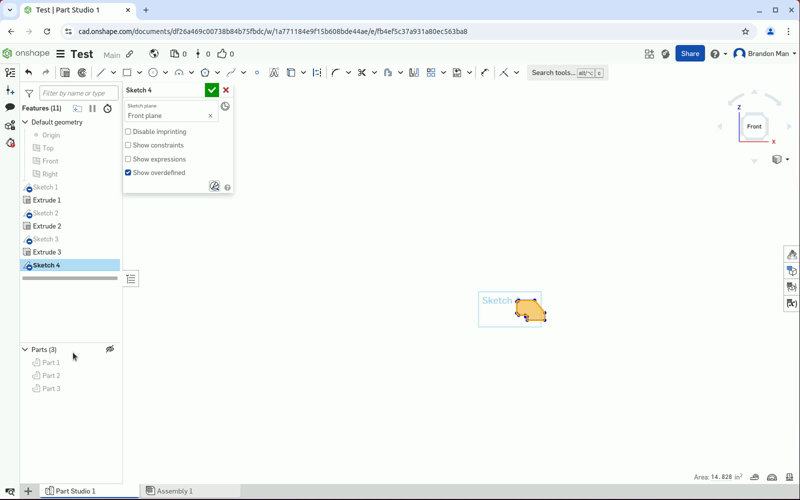
key(shift+e)
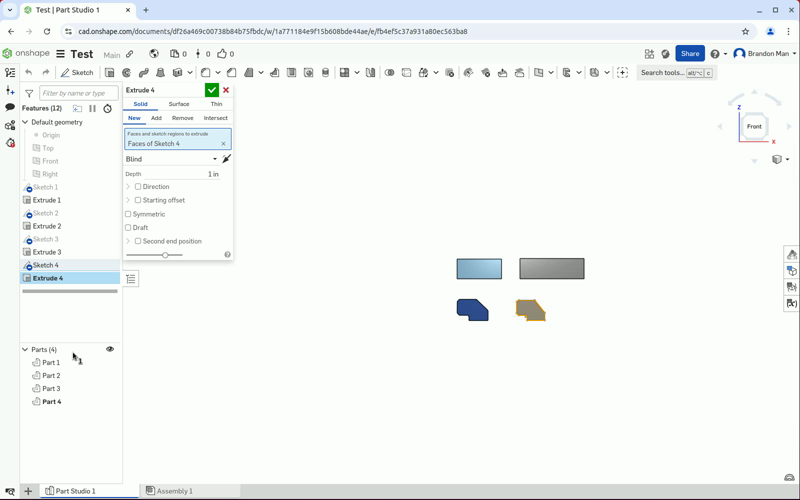
mouse_move(143, 106)
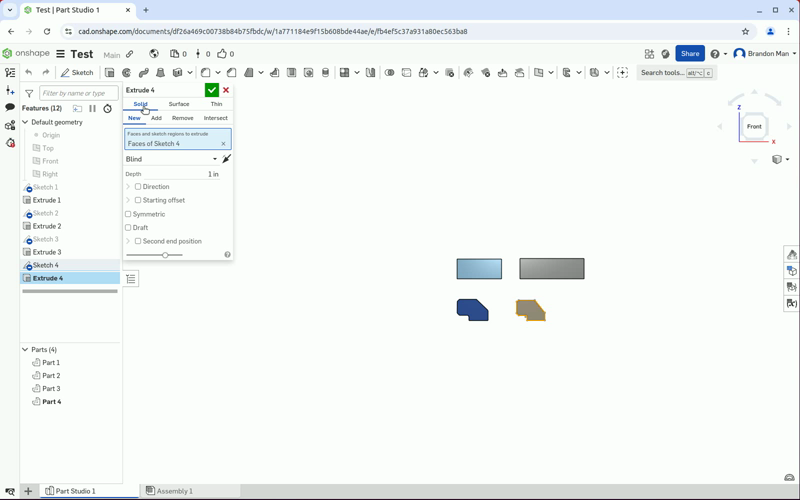
click(143, 106)
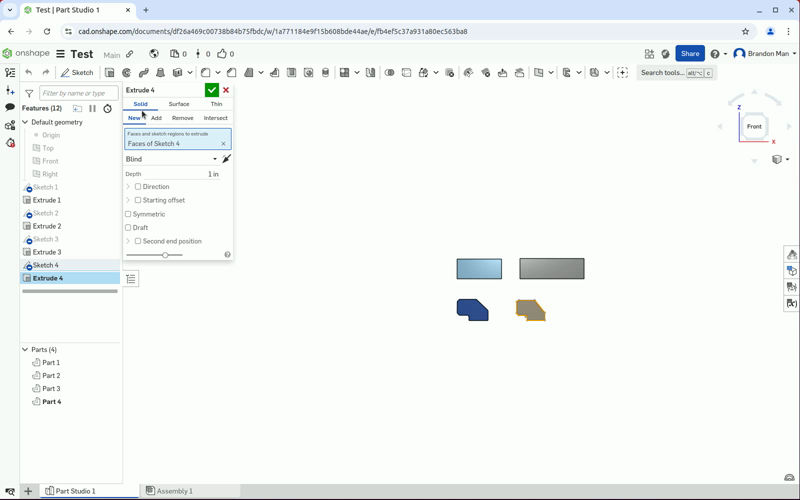
mouse_move(137, 120)
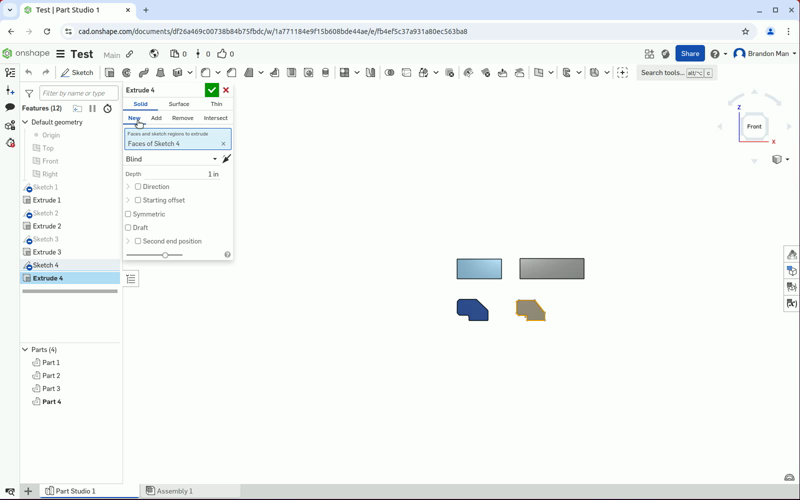
click(137, 120)
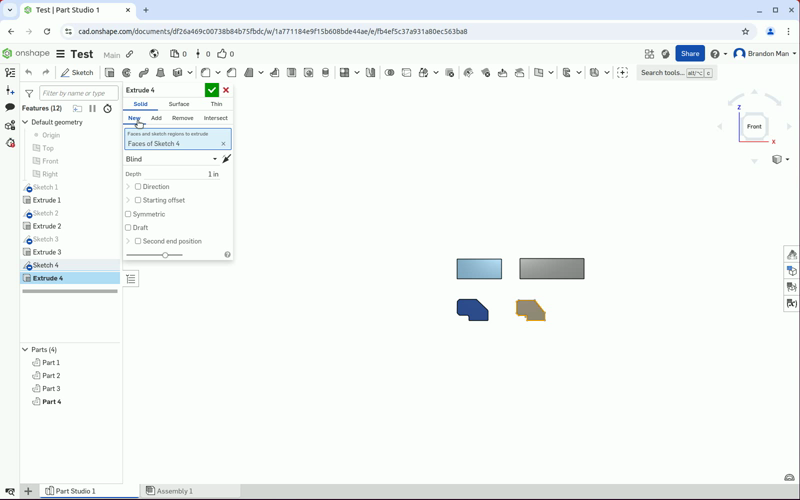
key(tab, 4)
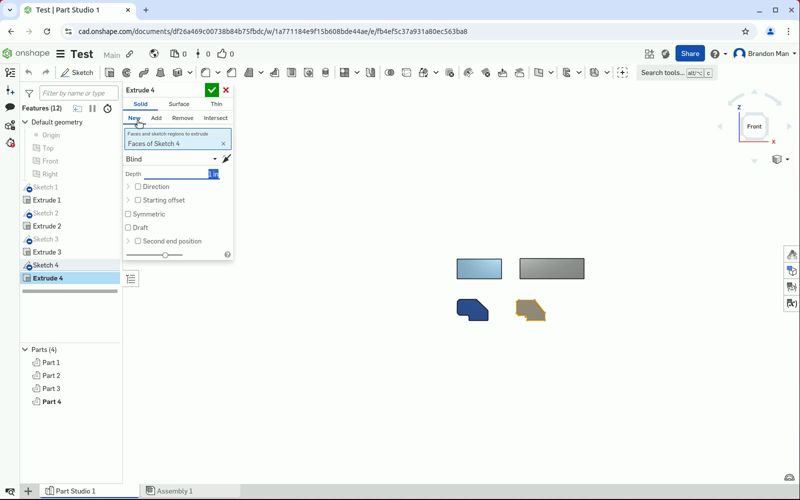
text(0.963)
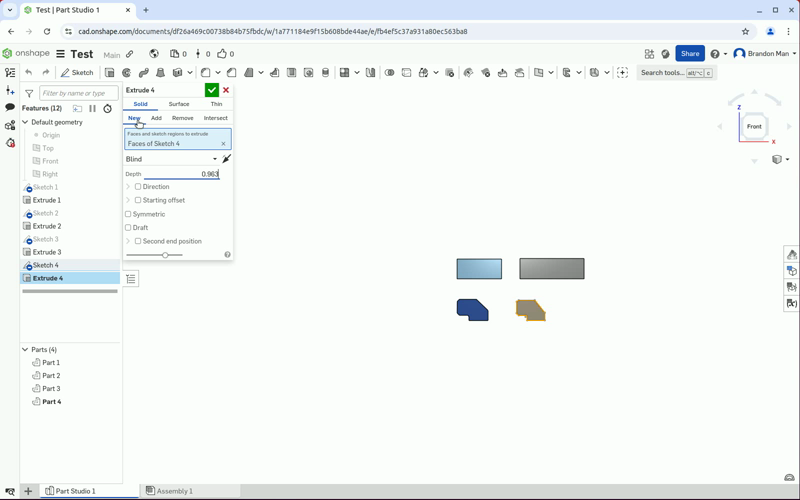
key(enter)
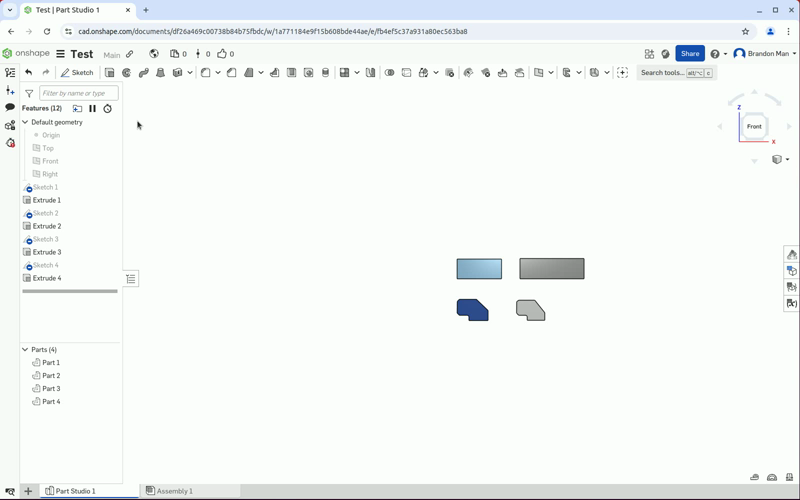
key(shift+h)
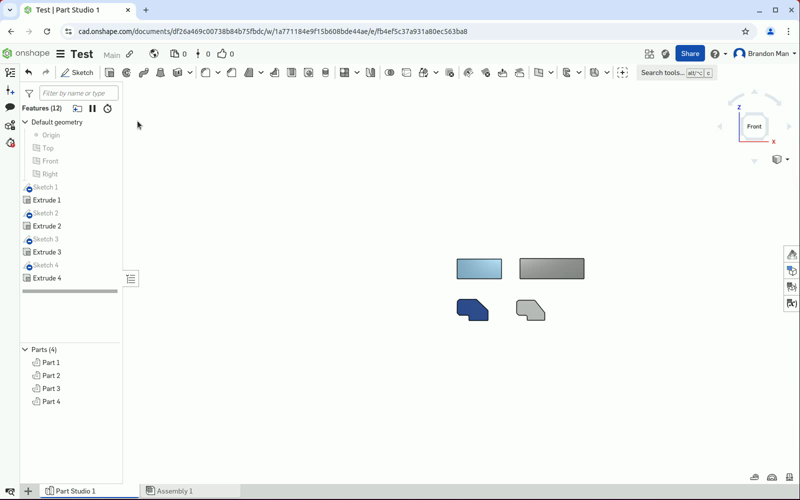
key(shift+h)
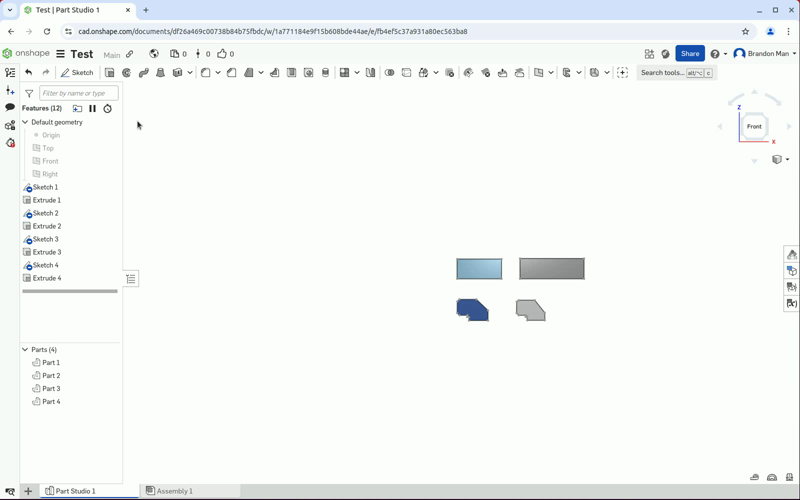
key(shift+7)
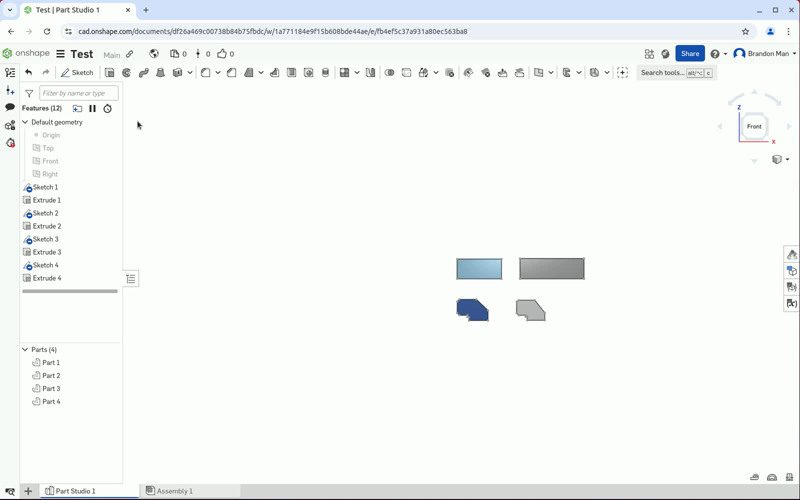
key(left, 2)
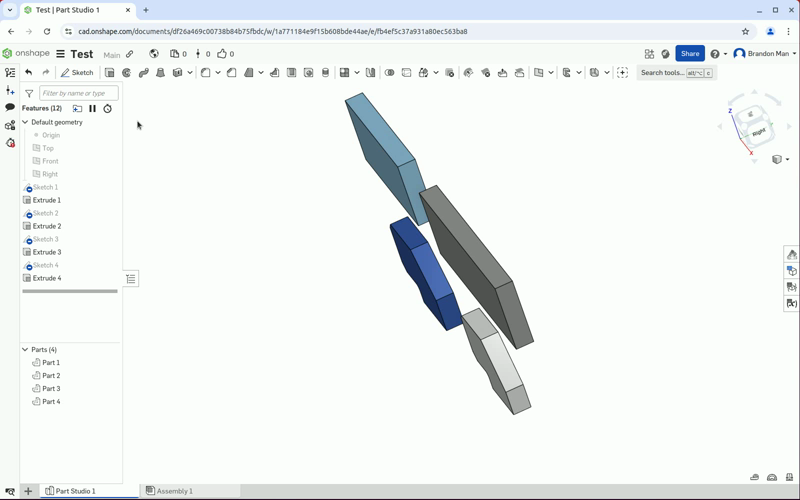
key(down, 2)
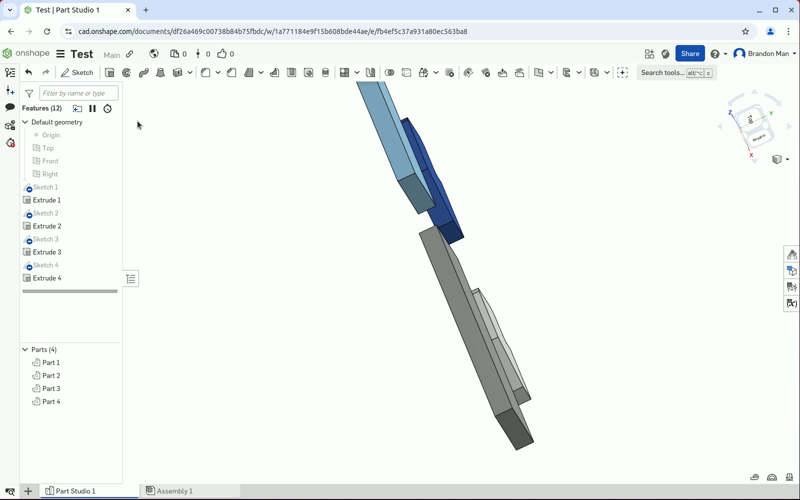
key(up, 2)
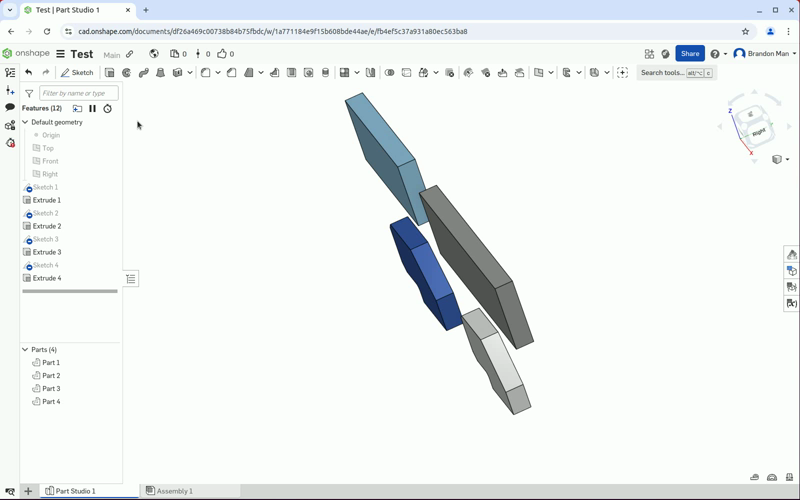
key(right, 2)
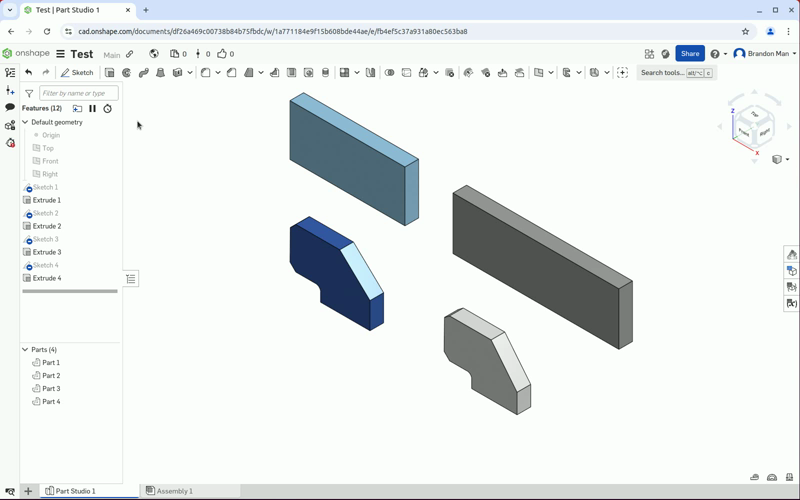
mouse_move(73, 189)
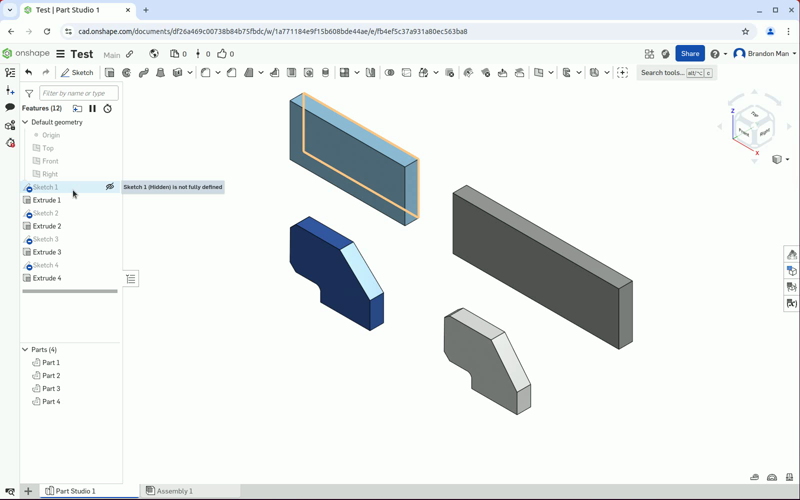
click(73, 189)